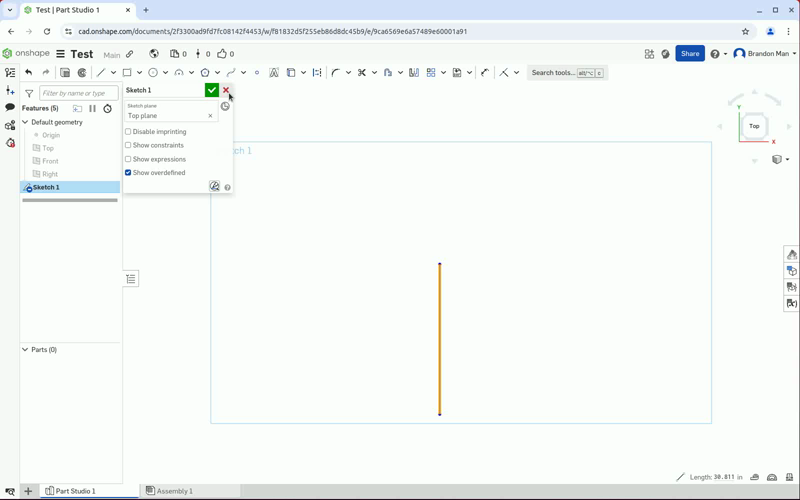
key(shift+h)
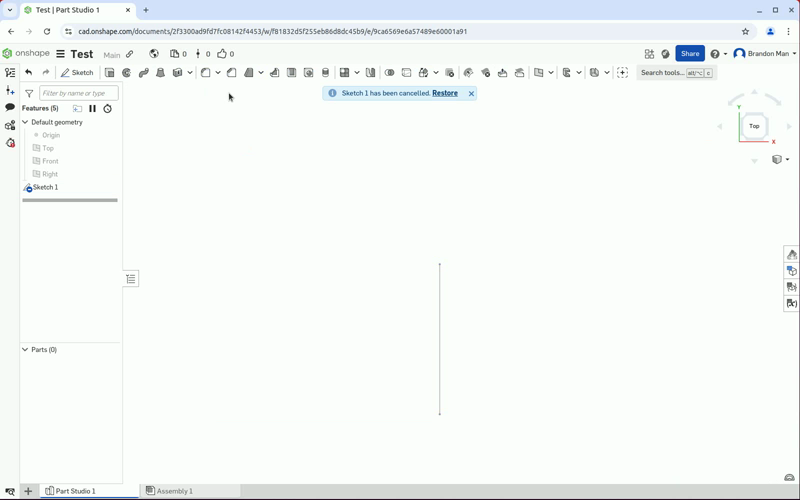
key(shift+s)
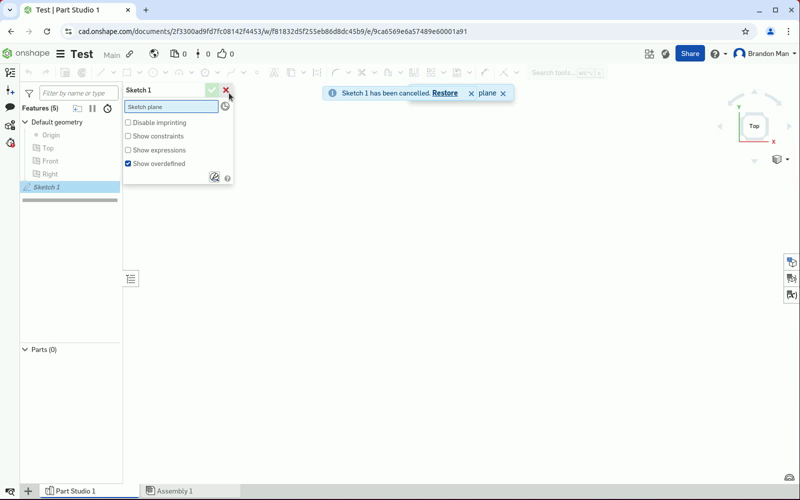
mouse_move(73, 150)
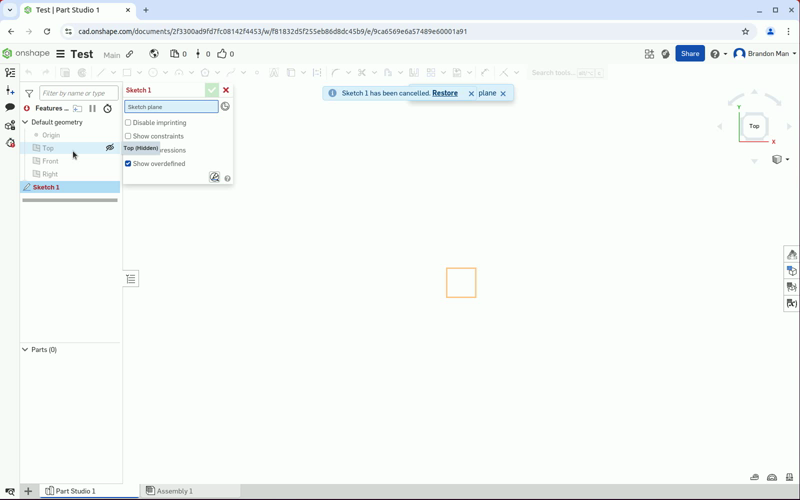
click(73, 150)
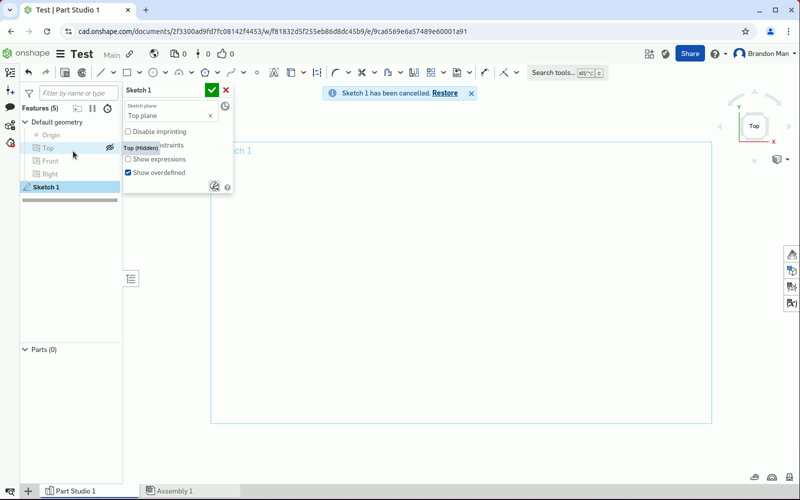
mouse_move(73, 352)
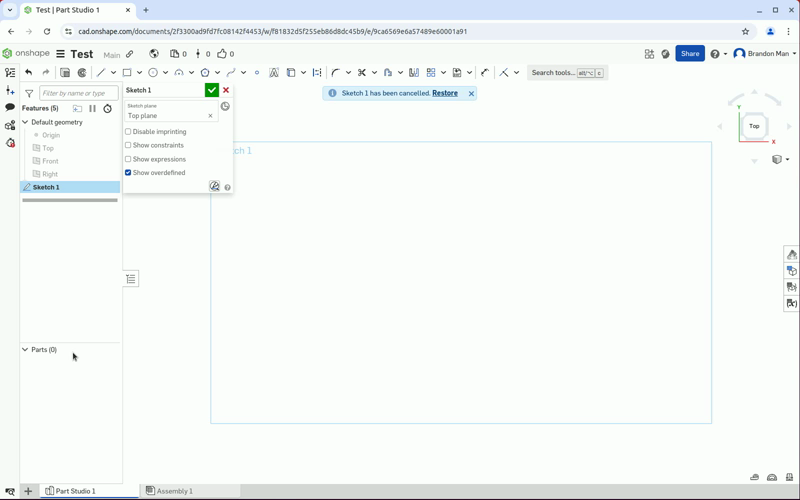
key(y)
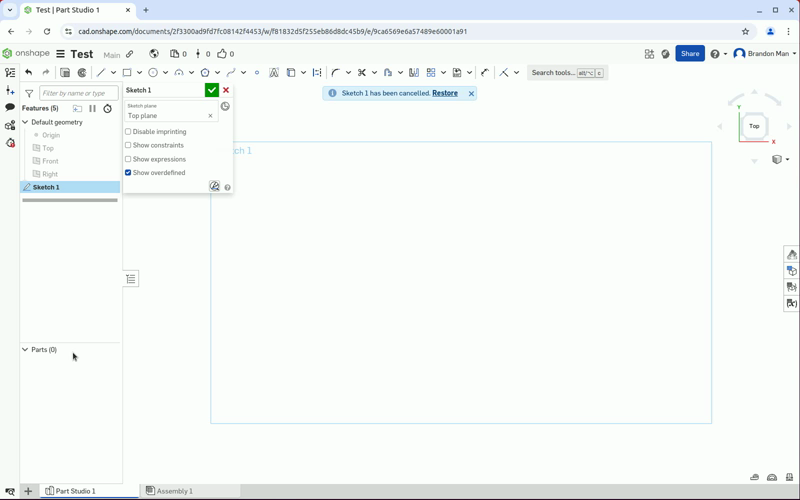
key(l)
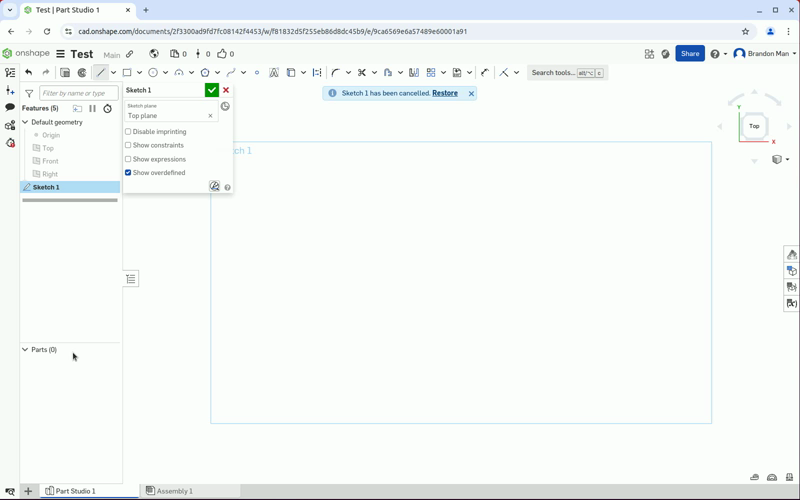
key_down(shift)
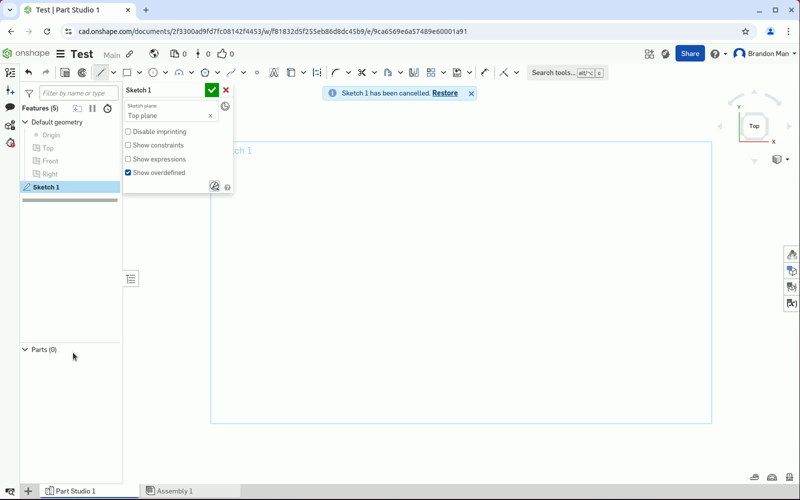
mouse_move(485, 282)
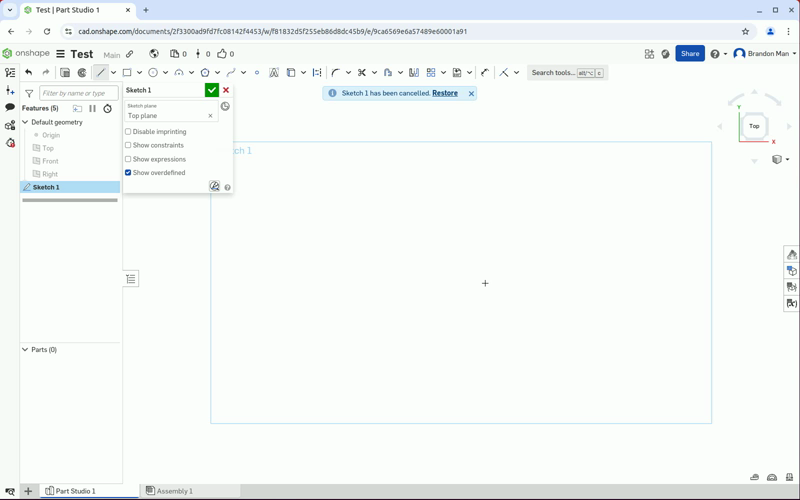
click(485, 282)
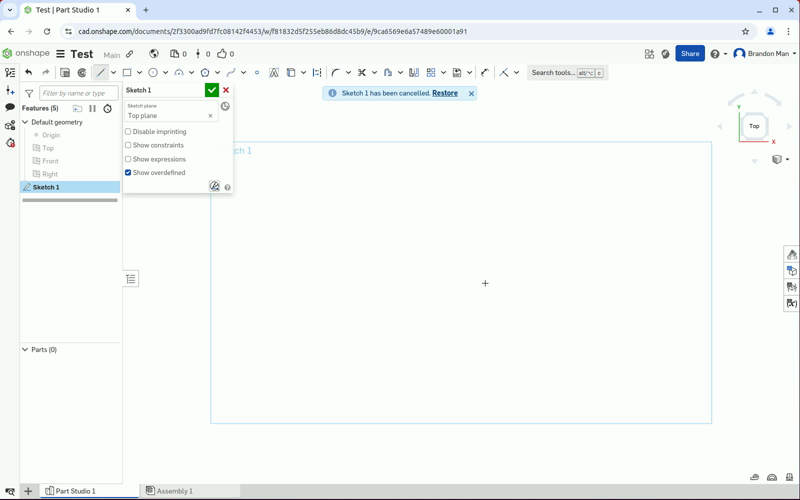
key_up(shift)
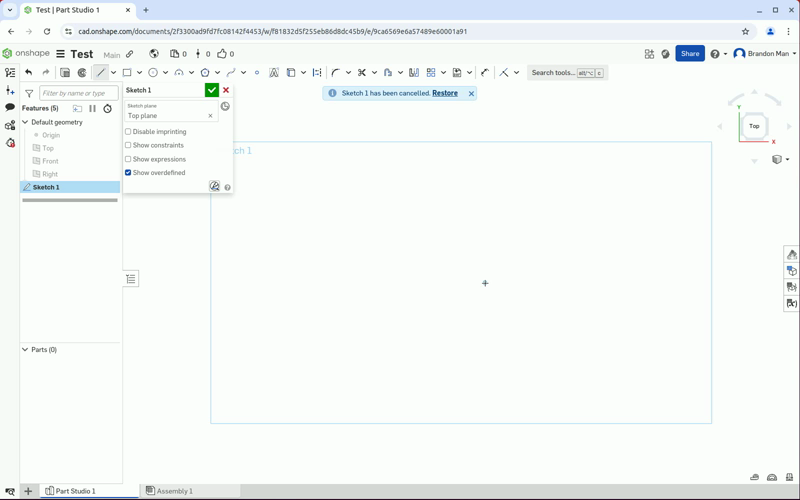
key_down(shift)
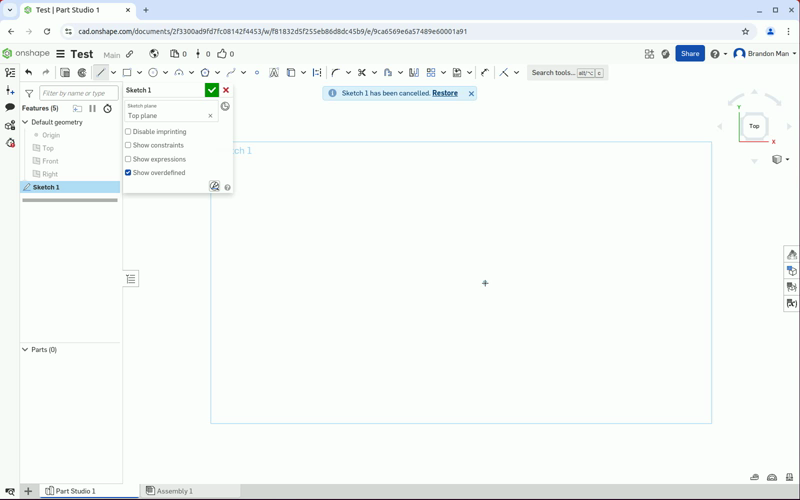
mouse_move(573, 282)
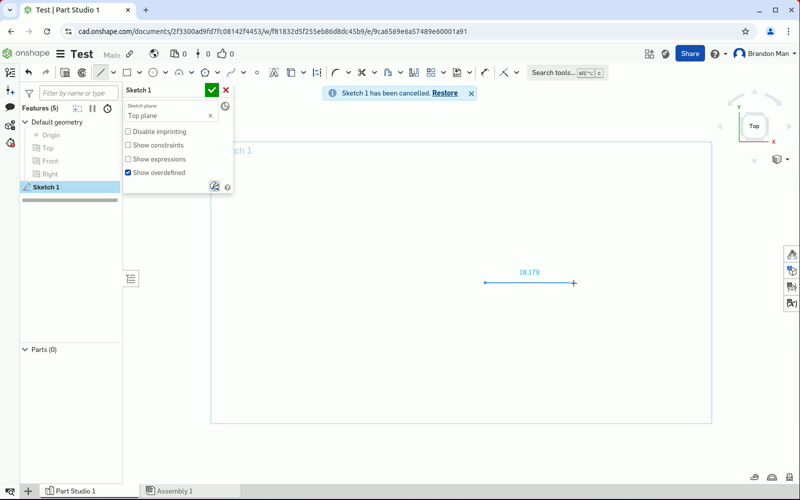
click(573, 282)
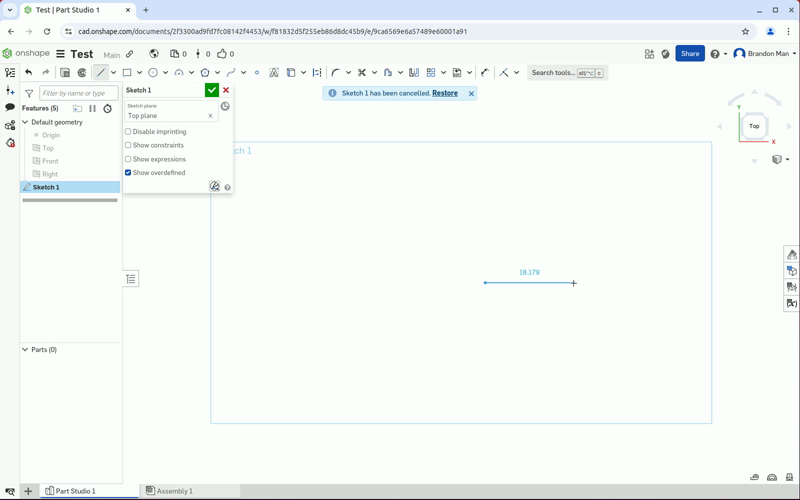
key_up(shift)
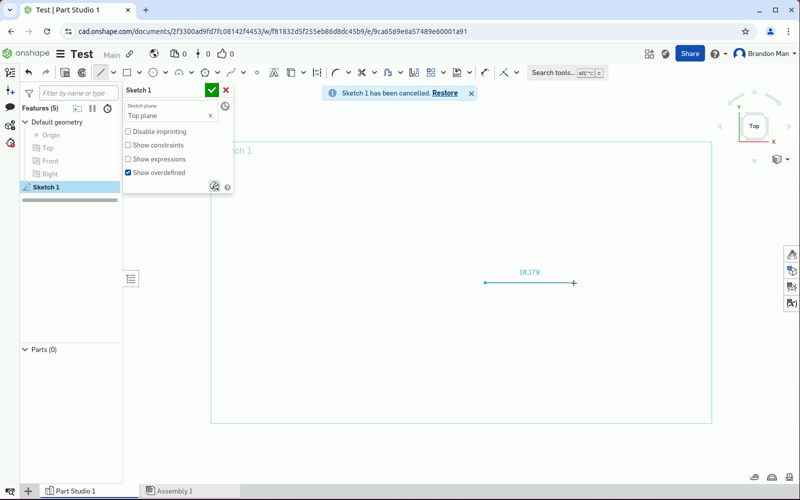
key_down(shift)
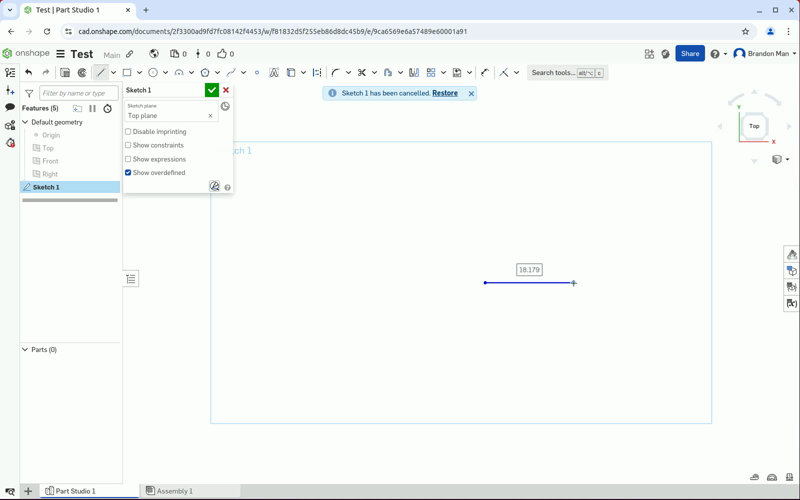
mouse_move(573, 205)
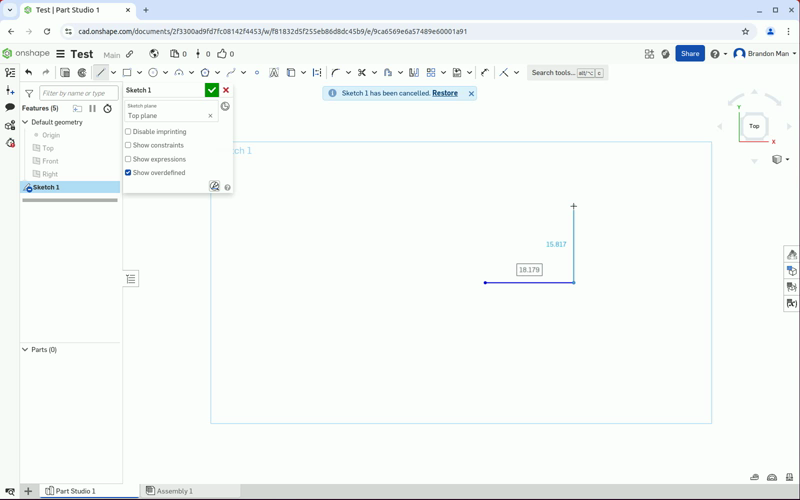
click(573, 205)
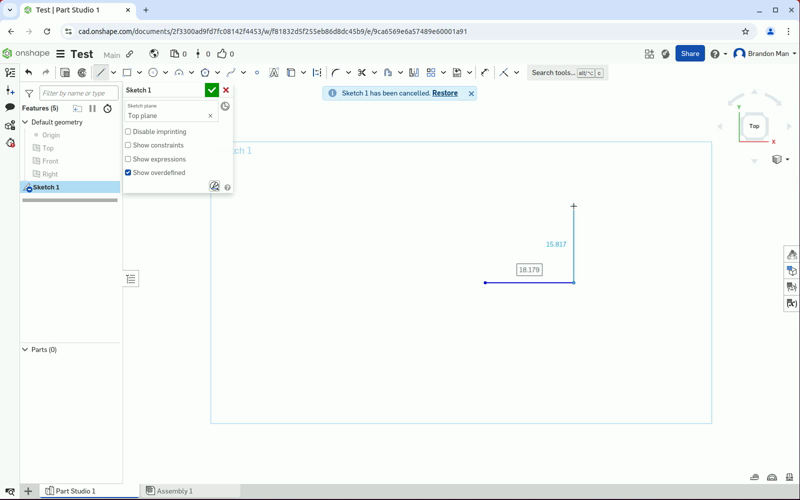
key_up(shift)
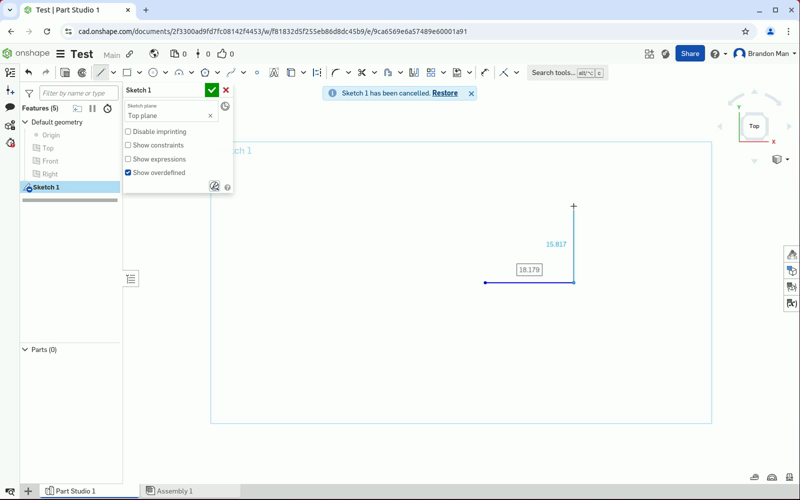
key_down(shift)
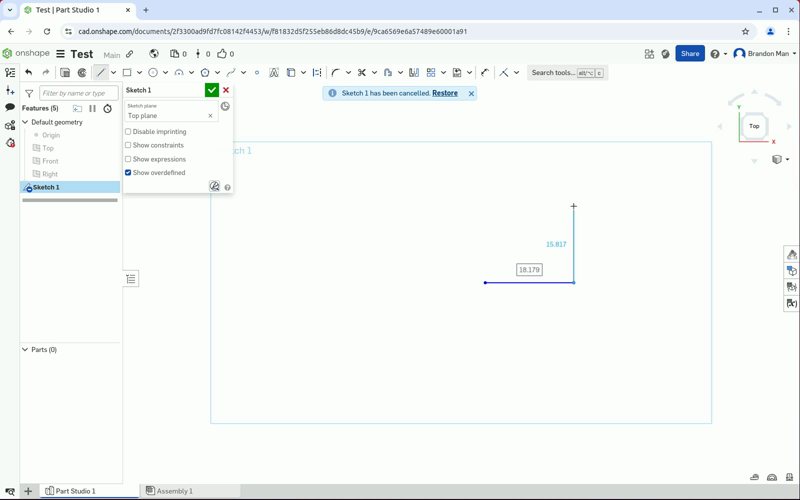
mouse_move(485, 205)
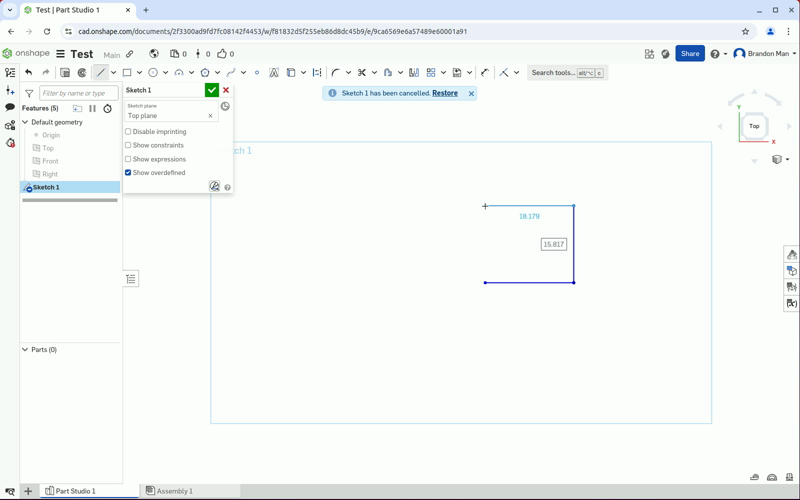
click(485, 205)
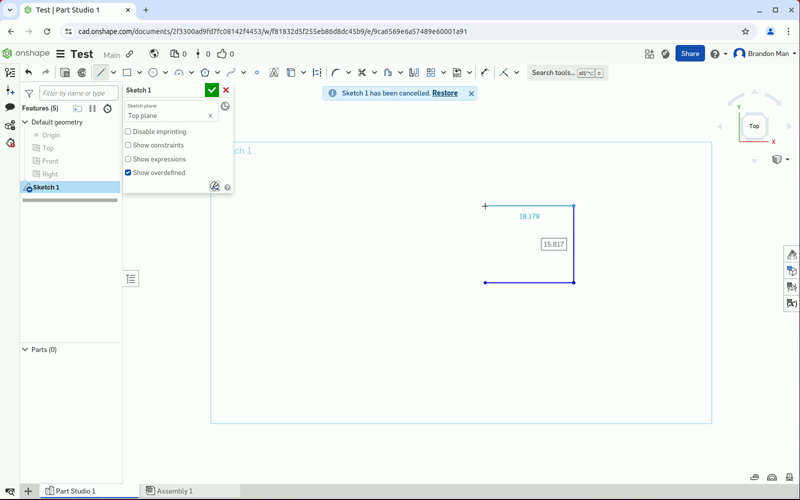
key_up(shift)
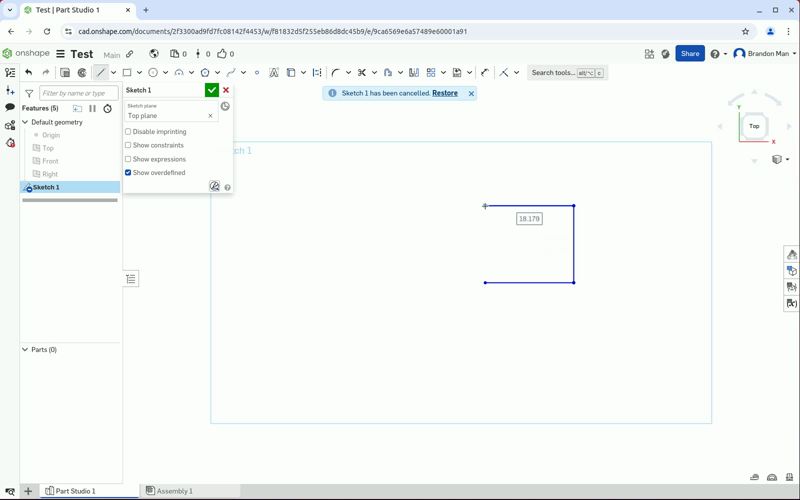
key_down(shift)
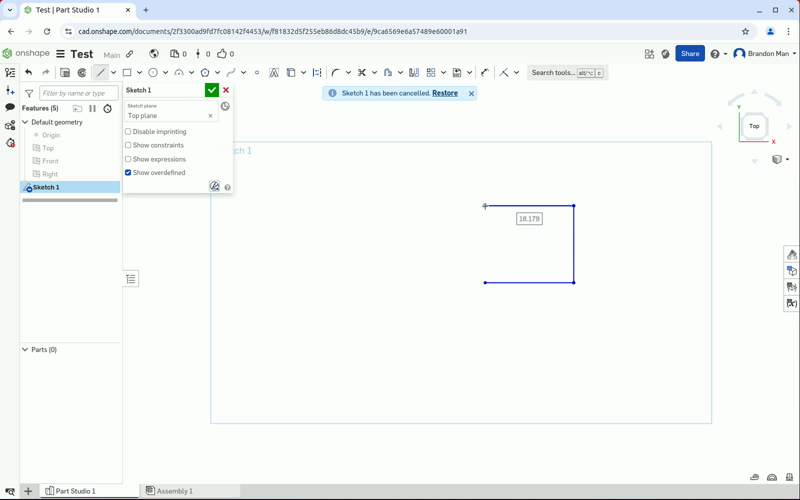
mouse_move(485, 282)
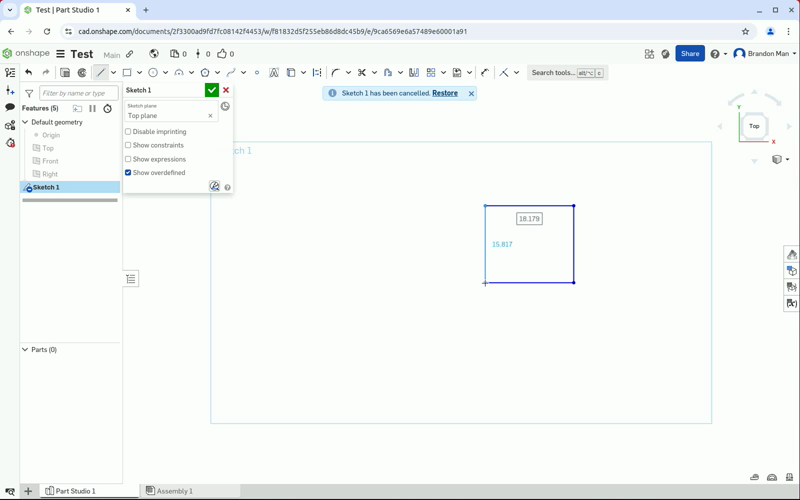
key_up(shift)
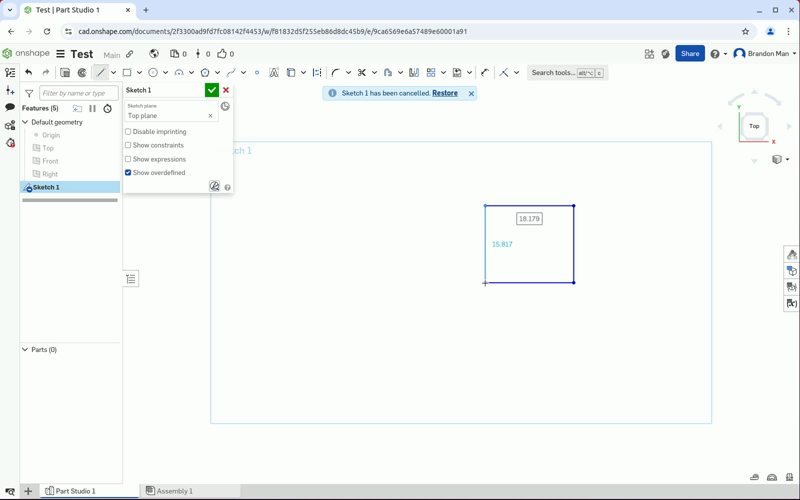
click(485, 282)
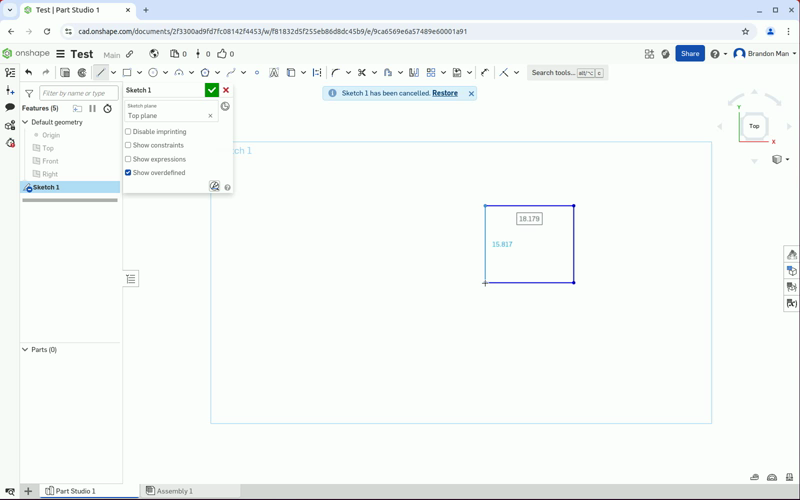
key(esc)
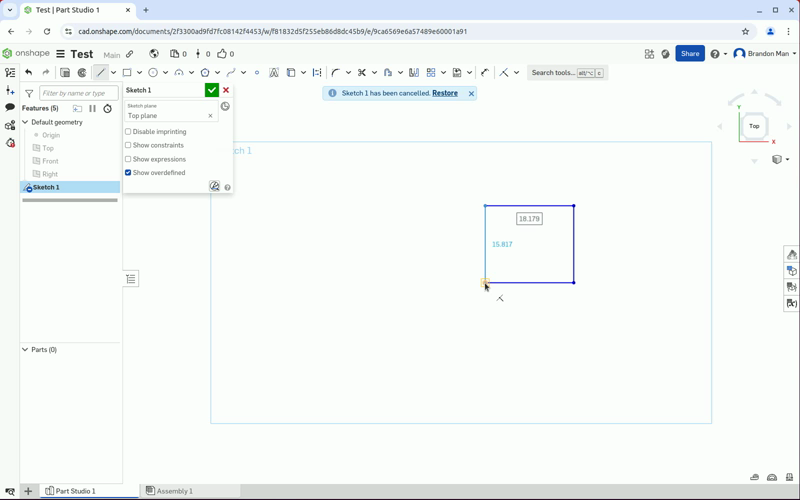
mouse_move(516, 248)
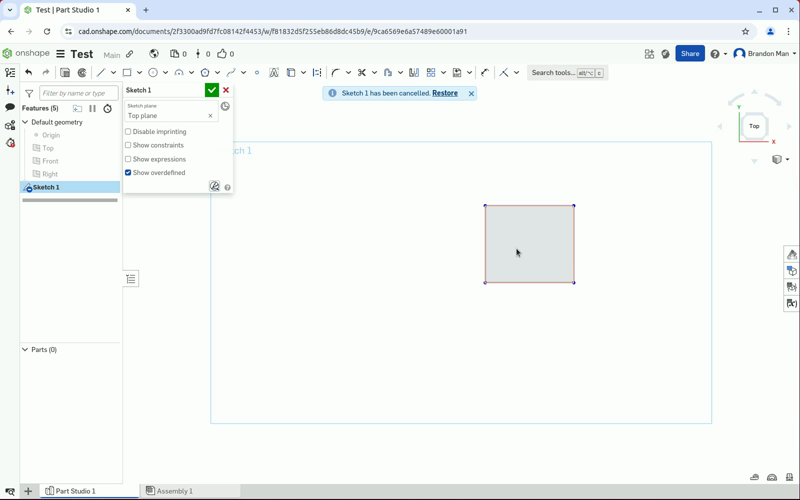
click(516, 248)
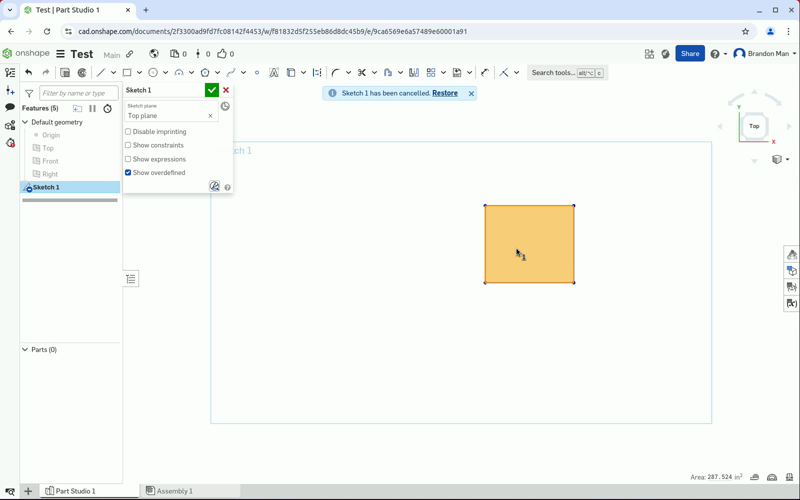
mouse_move(73, 352)
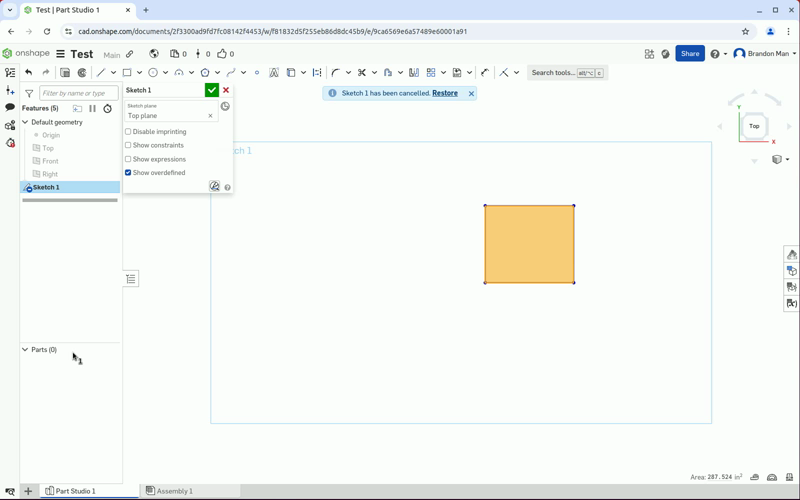
key(shift+y)
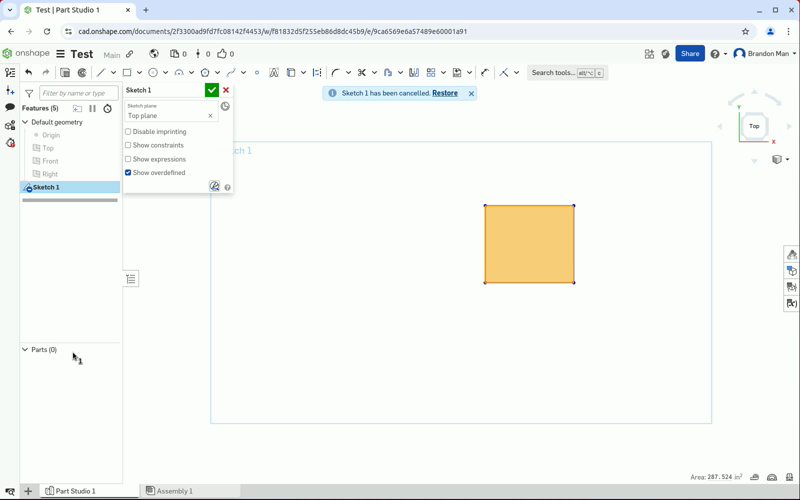
key(shift+e)
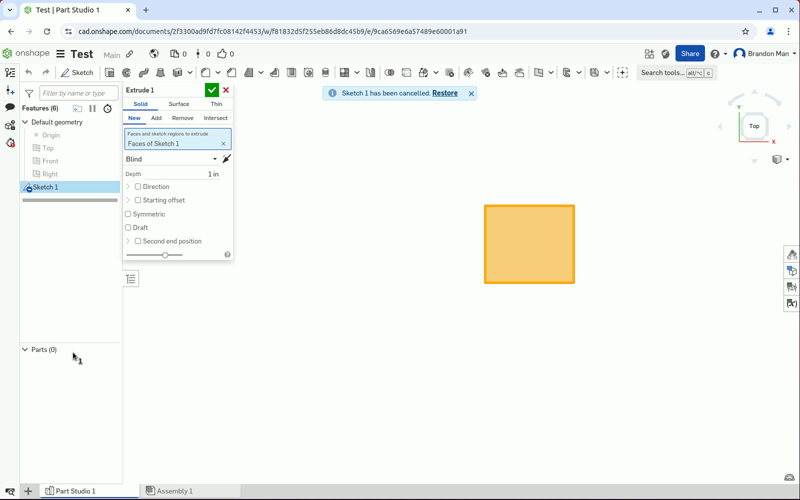
mouse_move(143, 106)
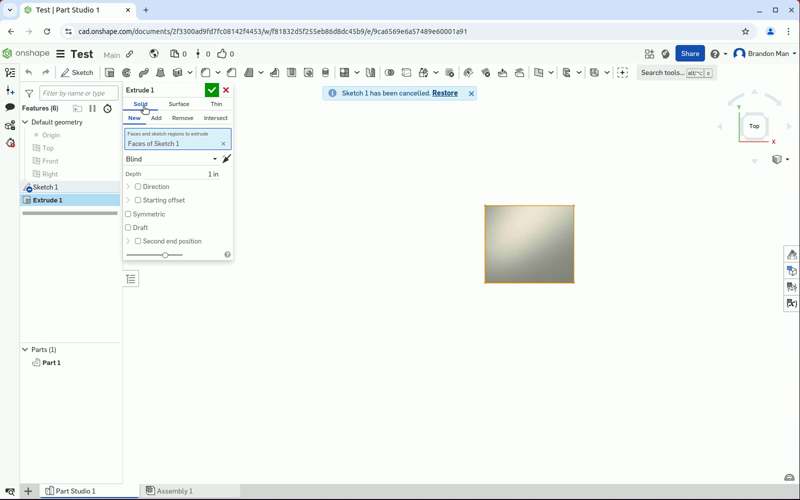
click(143, 106)
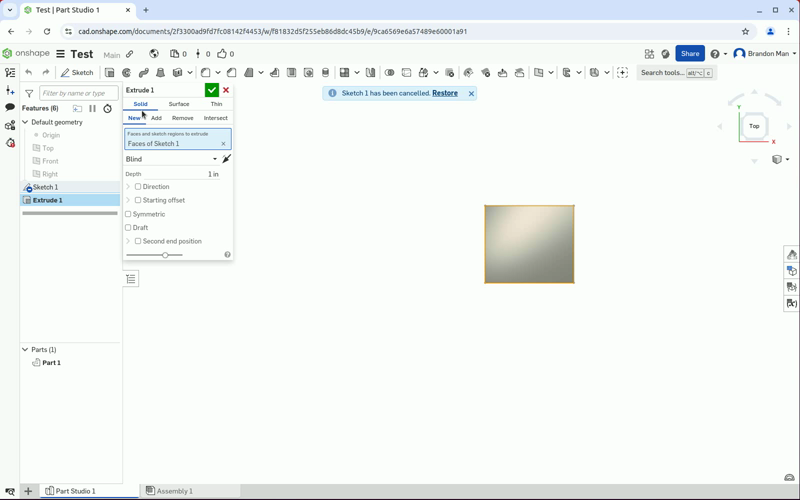
mouse_move(137, 120)
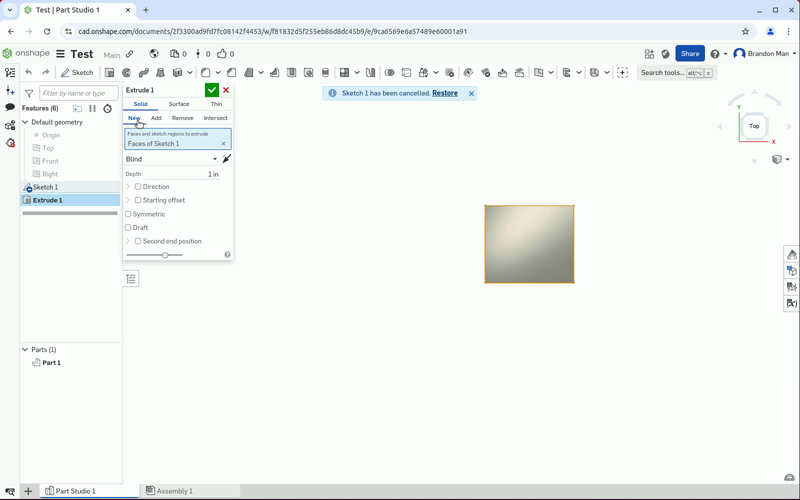
click(137, 120)
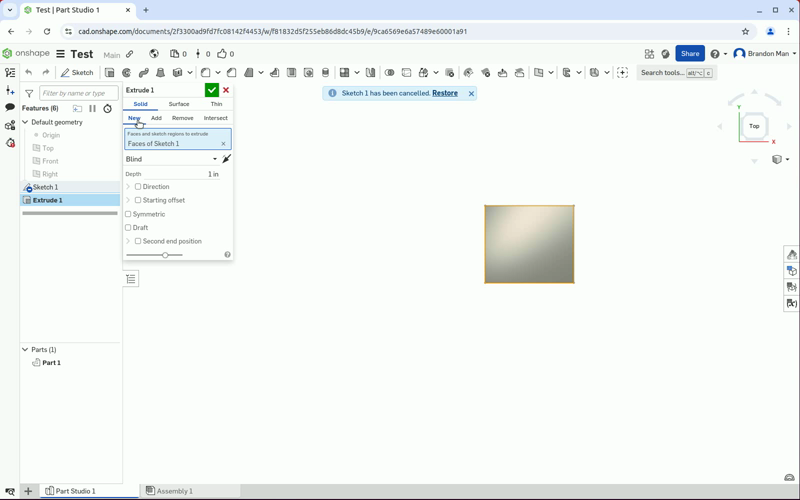
key(tab, 4)
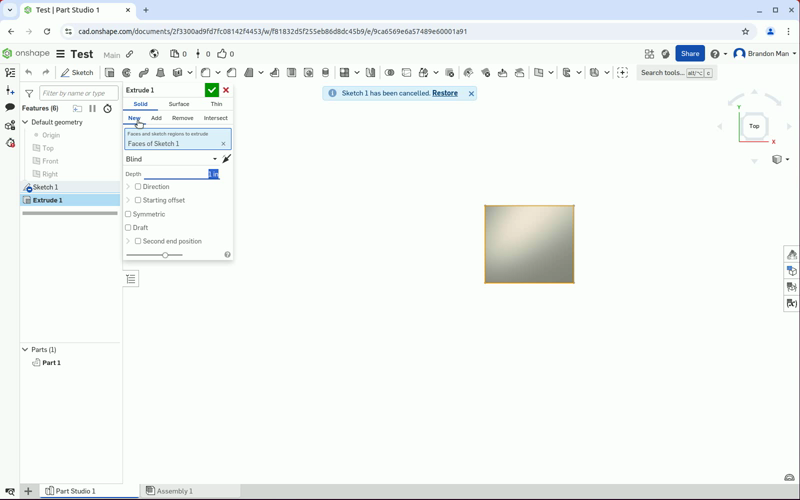
text(2.166)
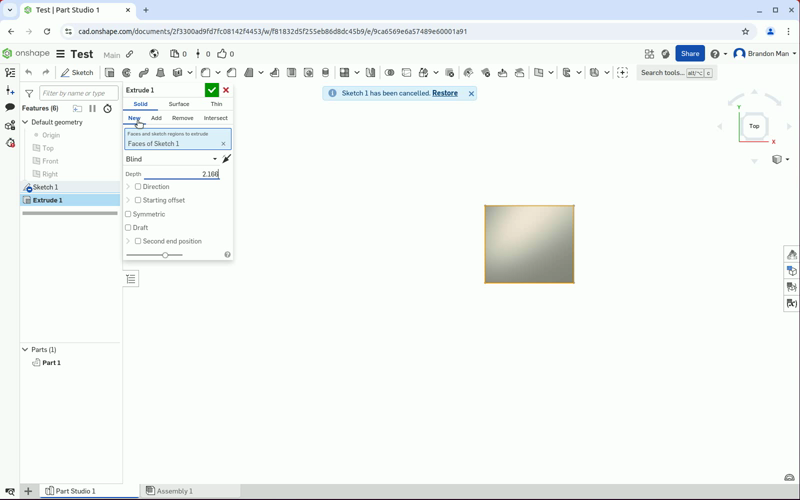
key(enter)
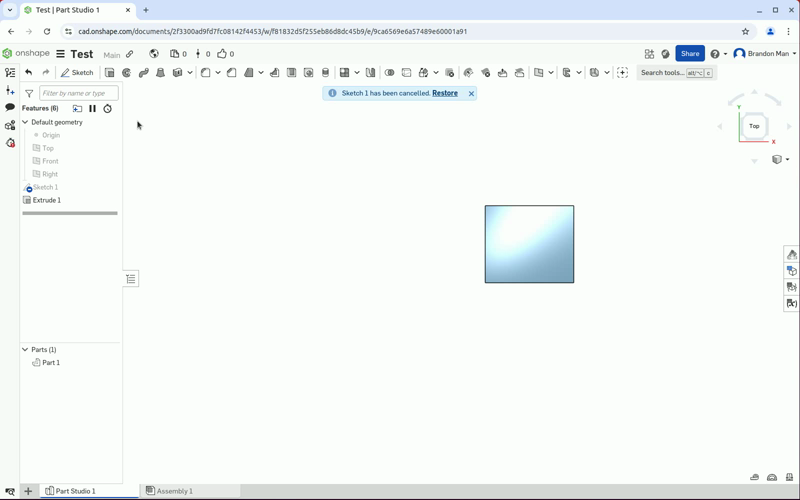
key(shift+h)
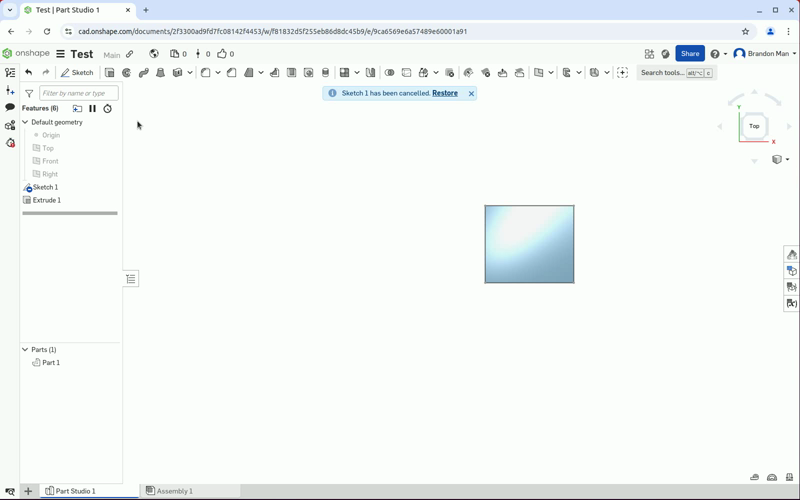
key(shift+h)
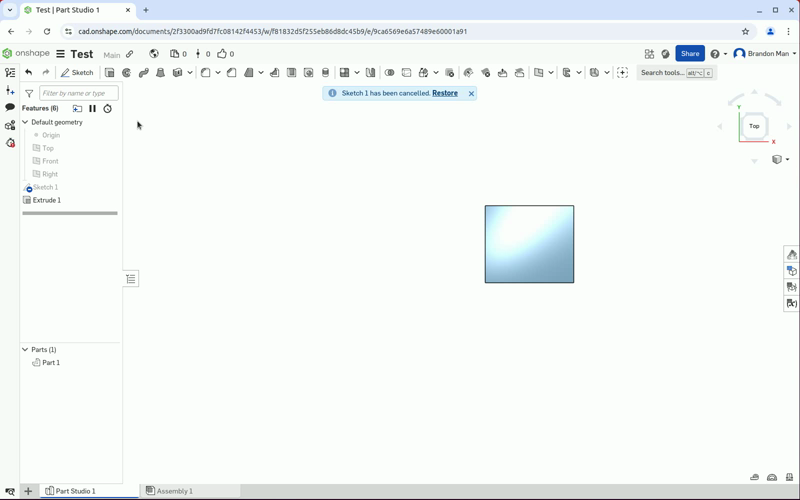
mouse_move(73, 189)
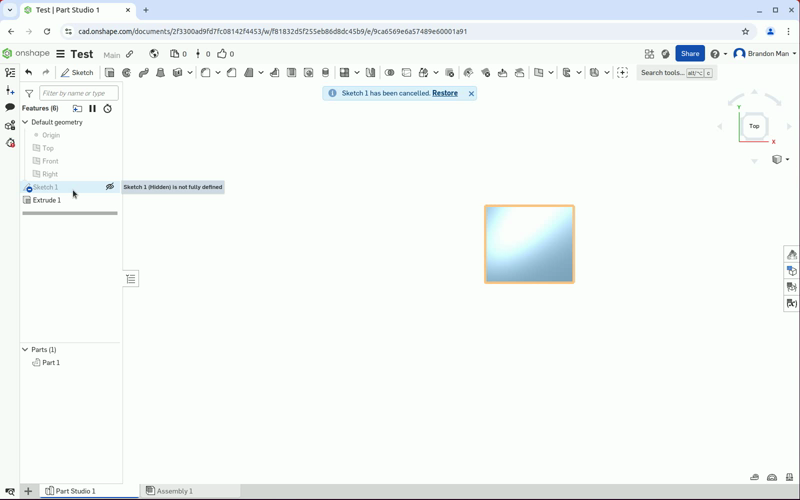
click(73, 189)
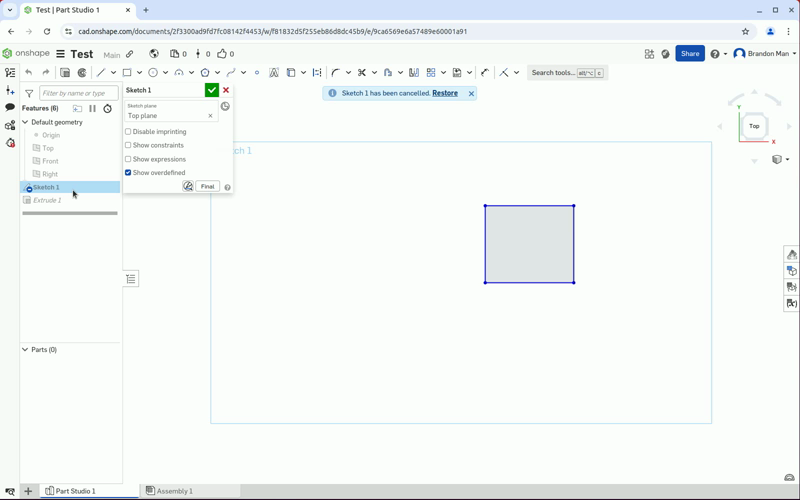
mouse_move(229, 92)
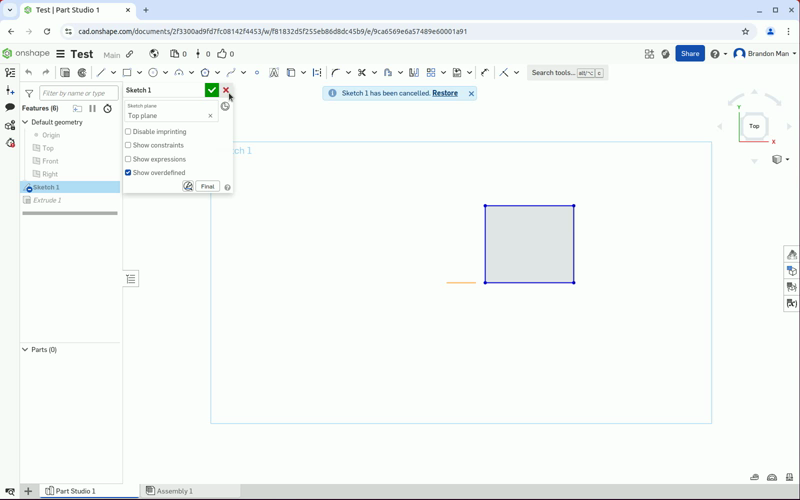
click(229, 92)
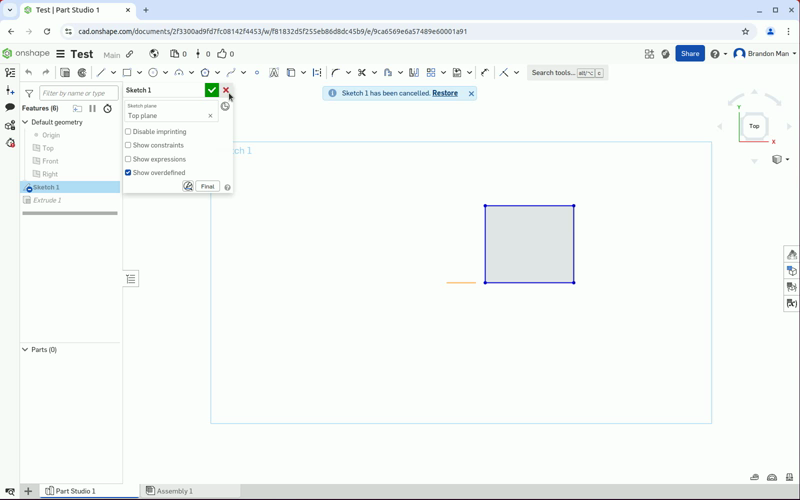
key(shift+s)
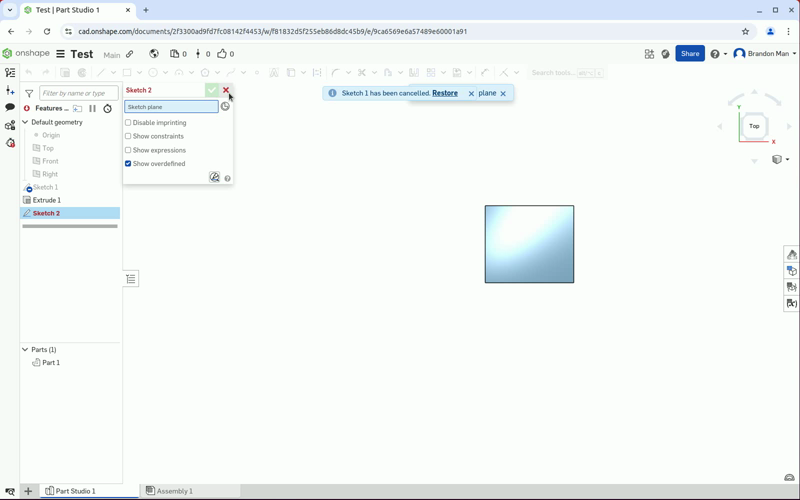
mouse_move(73, 150)
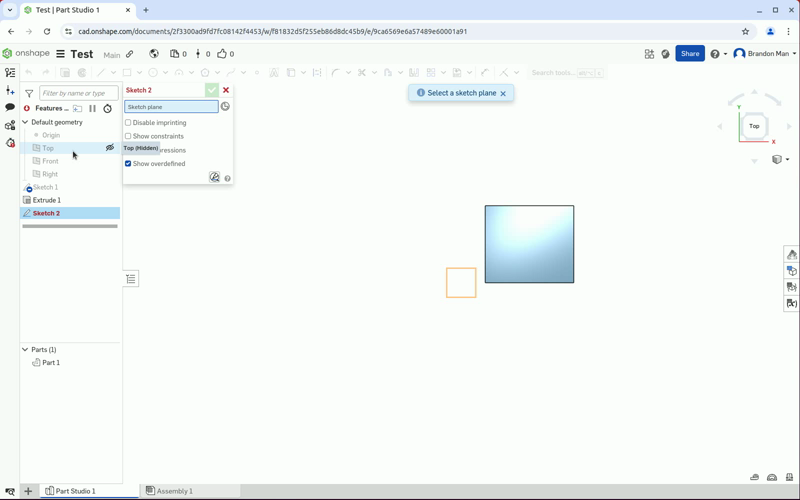
click(73, 150)
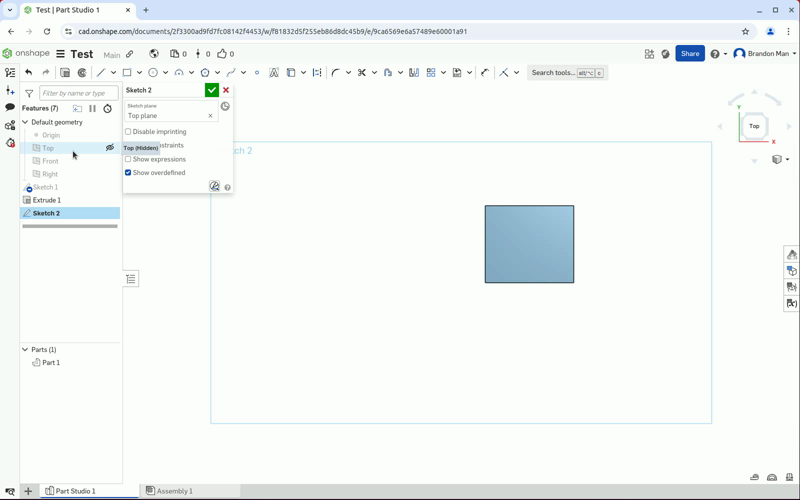
mouse_move(73, 352)
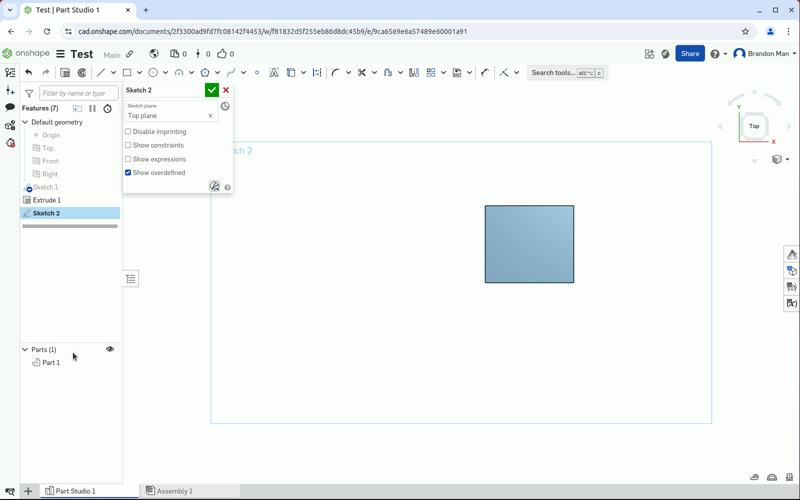
key(y)
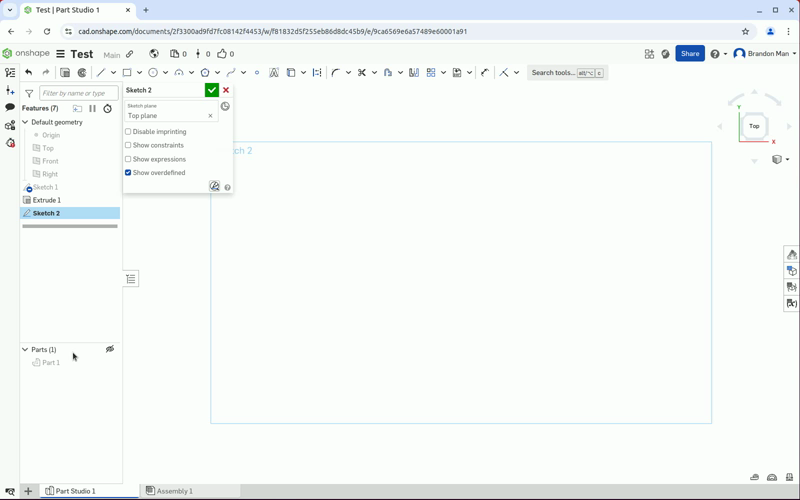
key(l)
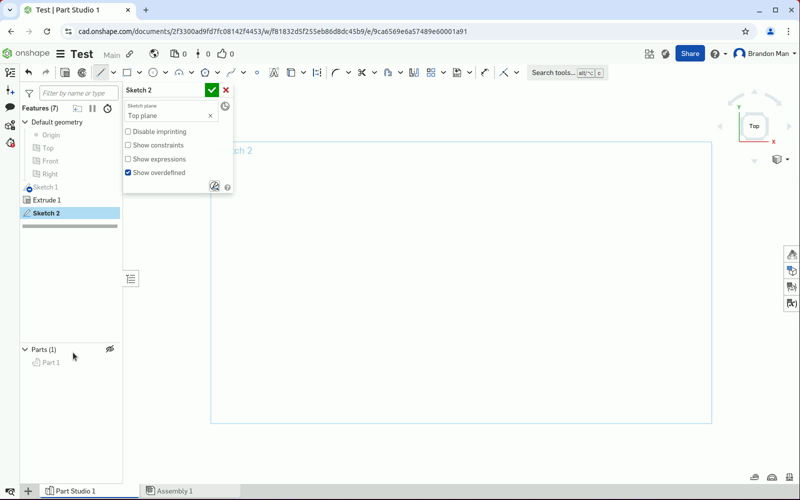
key_down(shift)
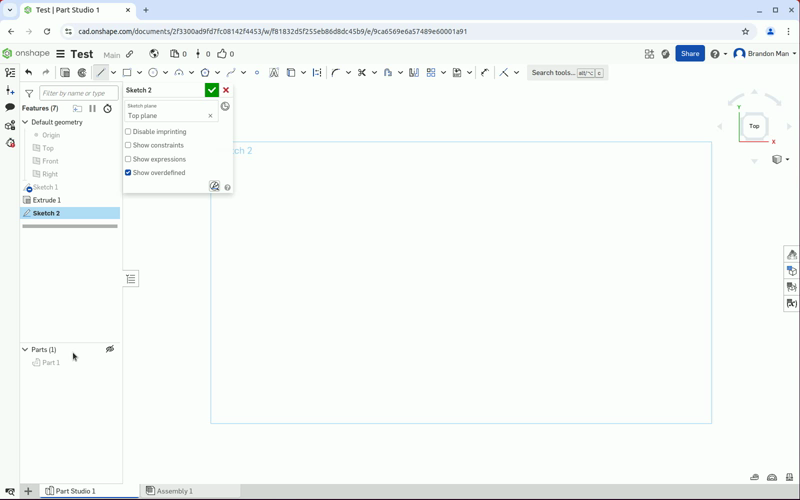
mouse_move(427, 265)
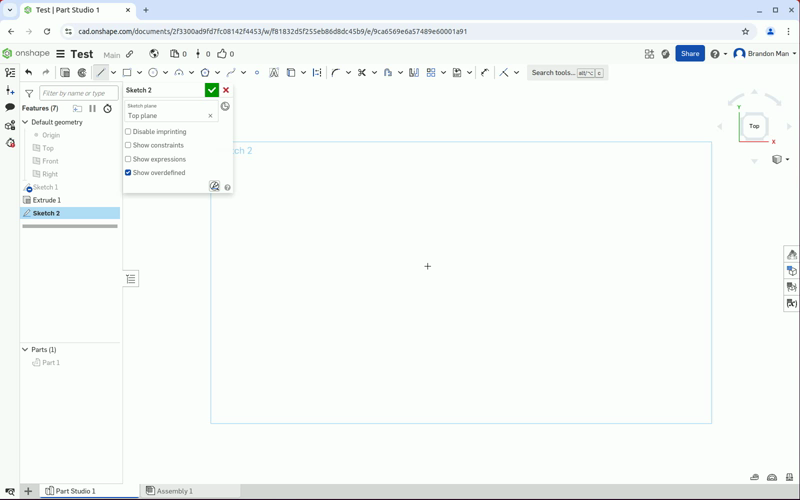
click(427, 265)
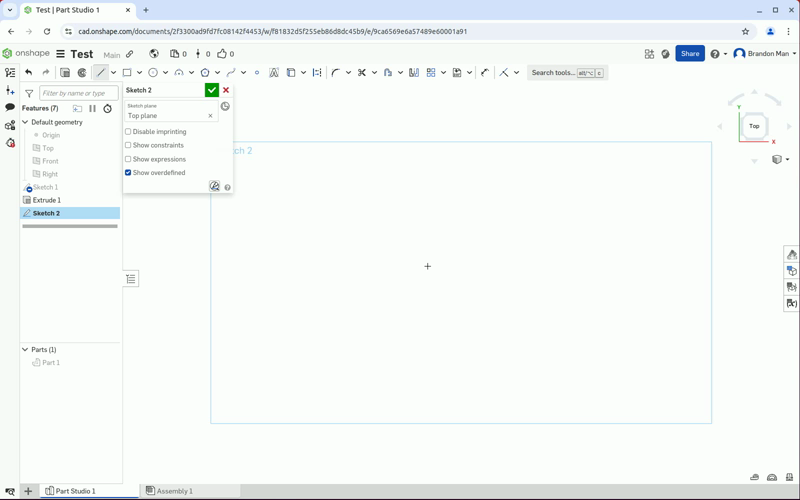
key_up(shift)
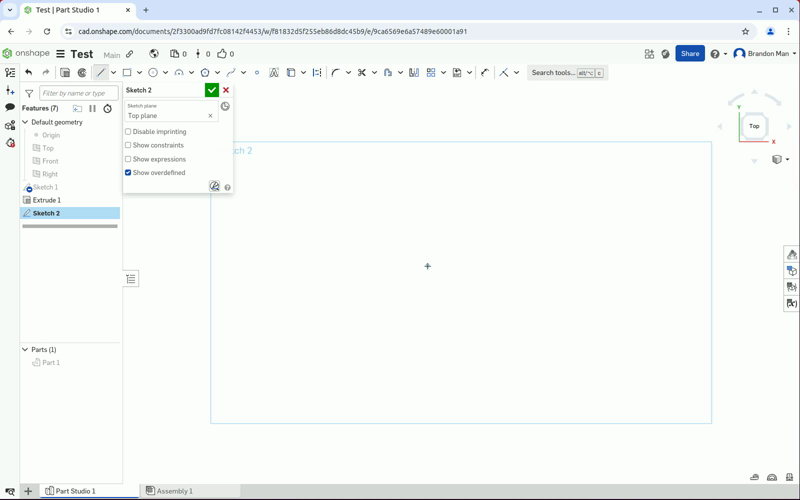
key_down(shift)
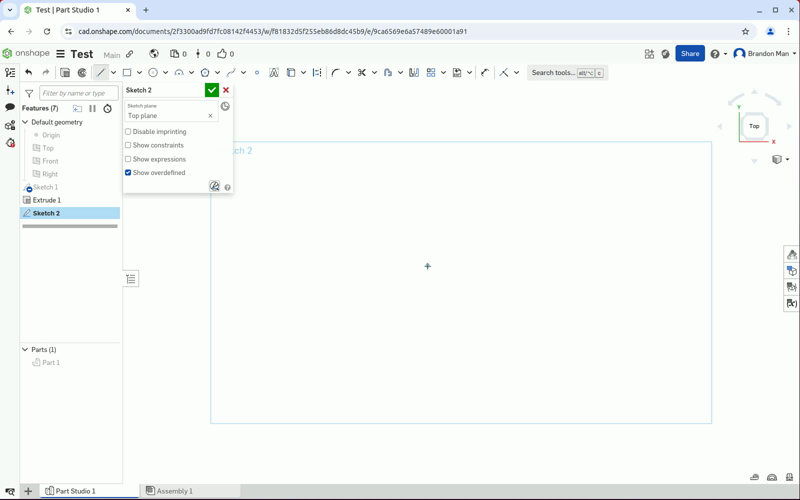
mouse_move(457, 265)
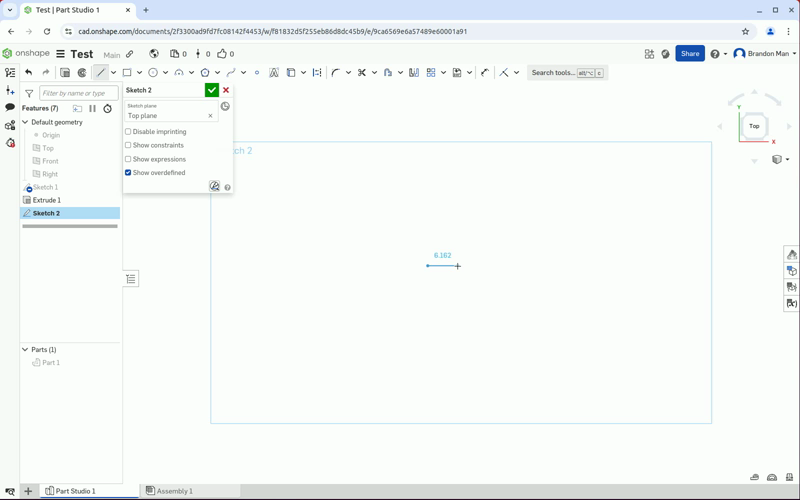
mouse_move(441, 265)
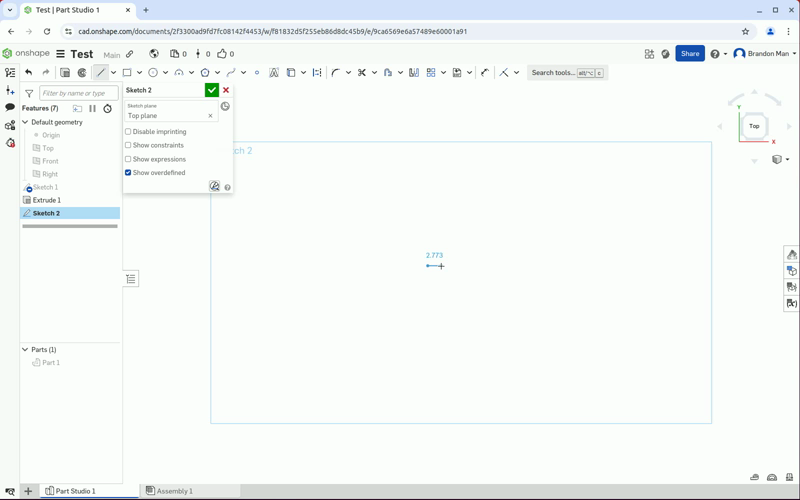
click(441, 265)
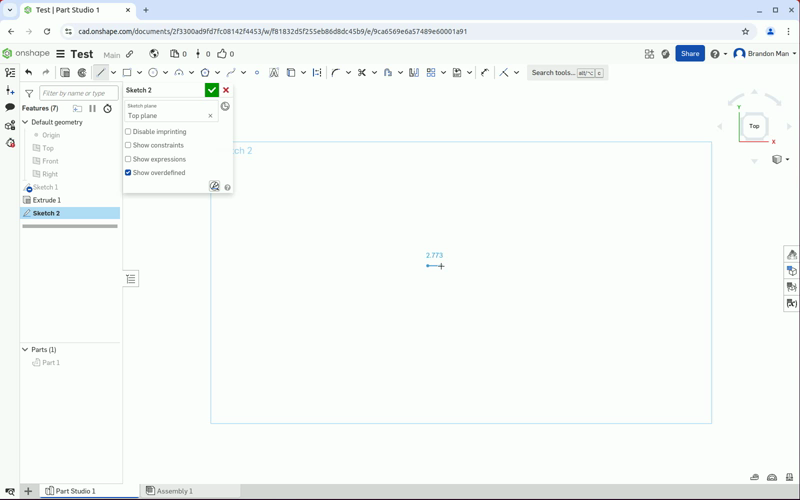
key_up(shift)
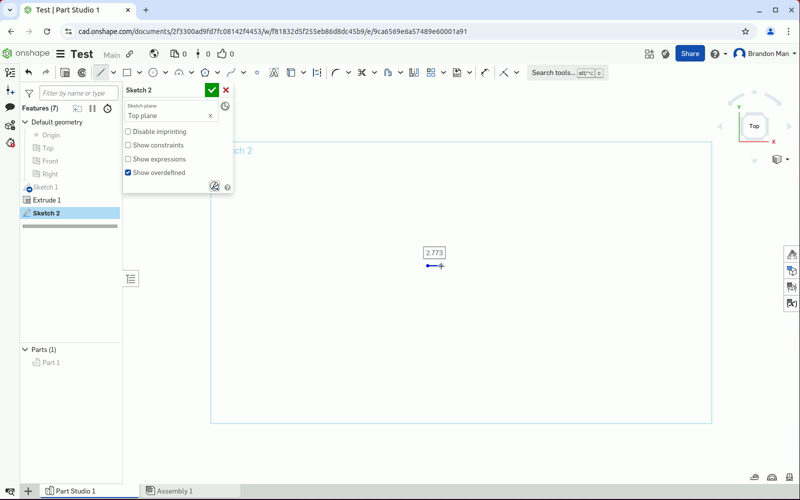
key_down(shift)
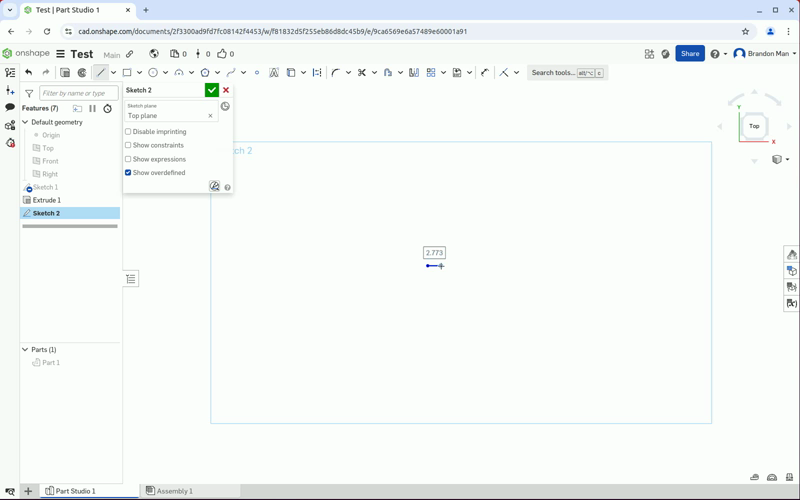
mouse_move(471, 265)
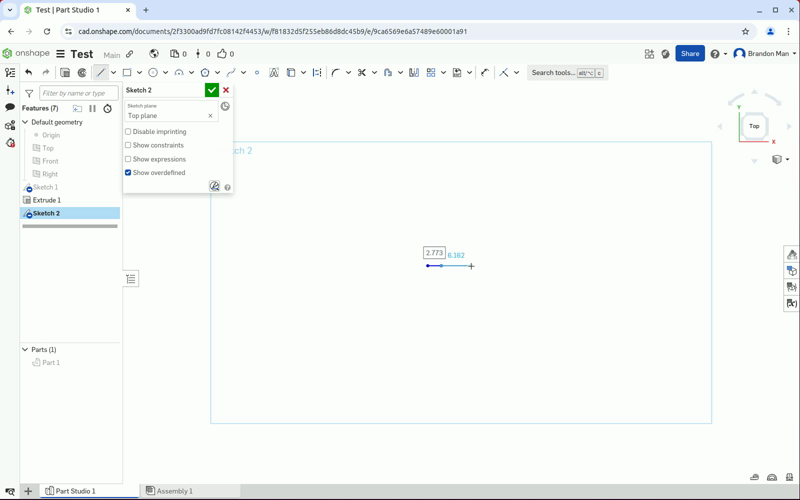
mouse_move(441, 240)
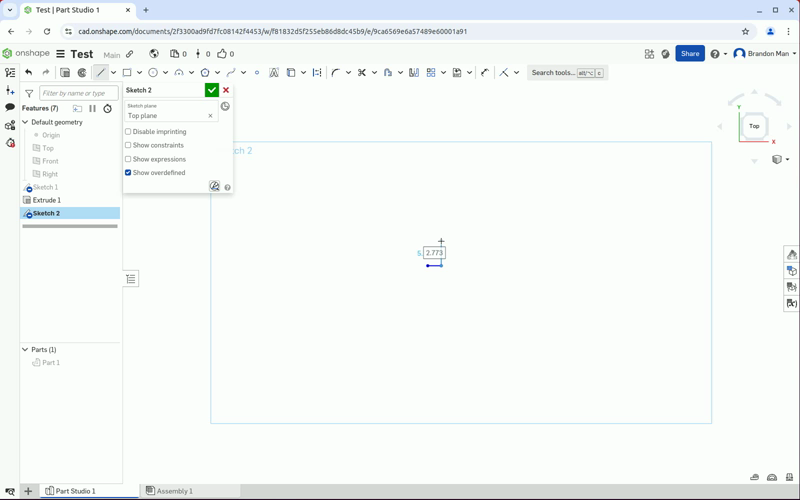
click(441, 240)
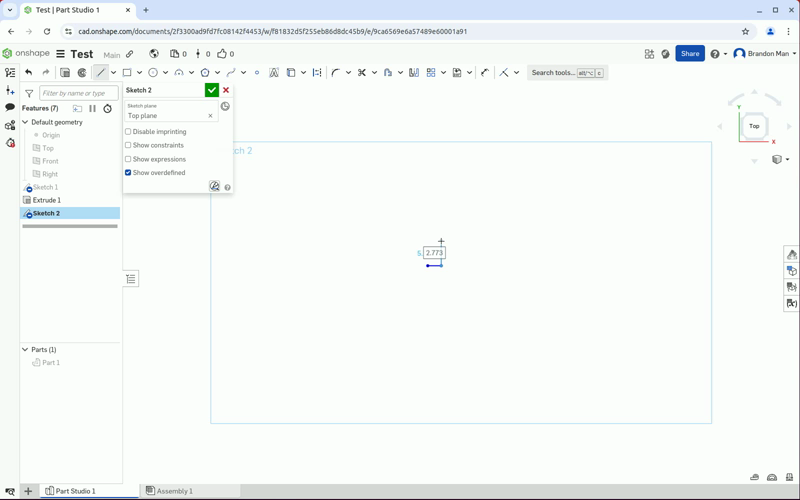
key_up(shift)
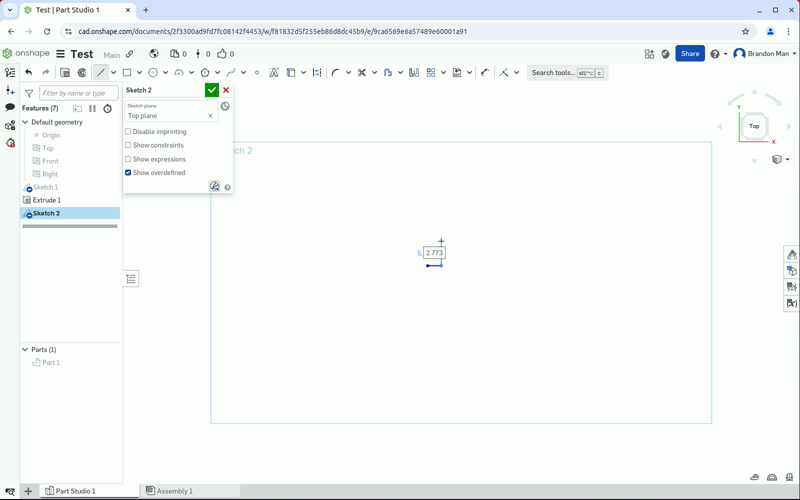
key_down(shift)
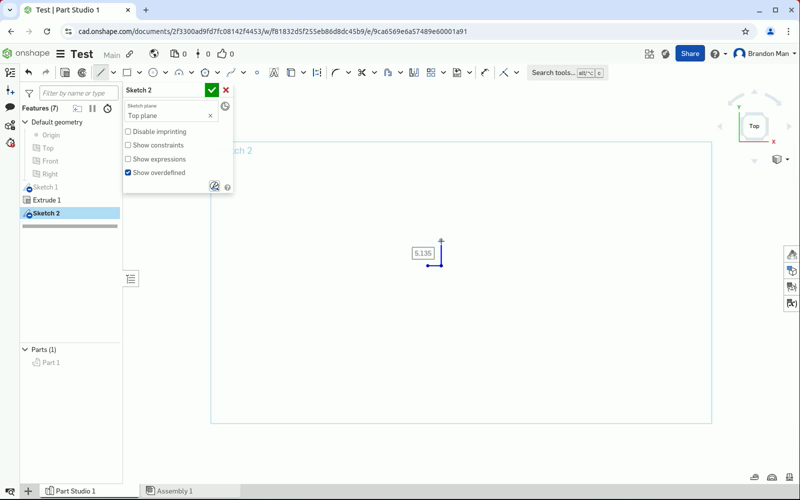
mouse_move(471, 240)
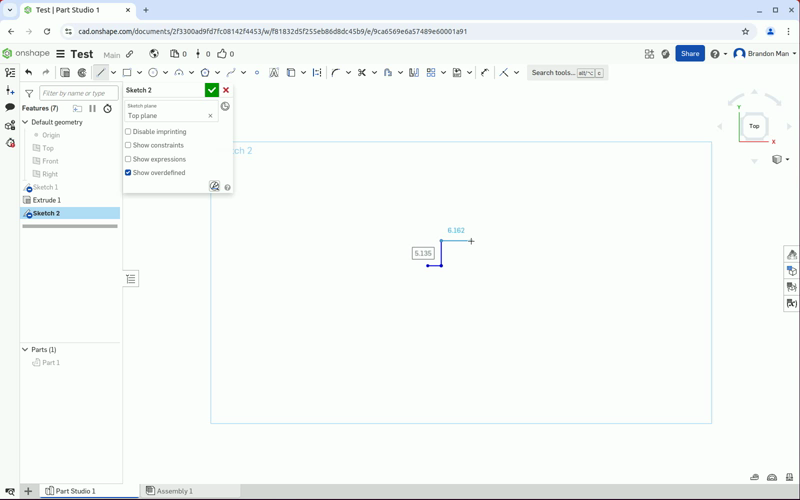
mouse_move(427, 240)
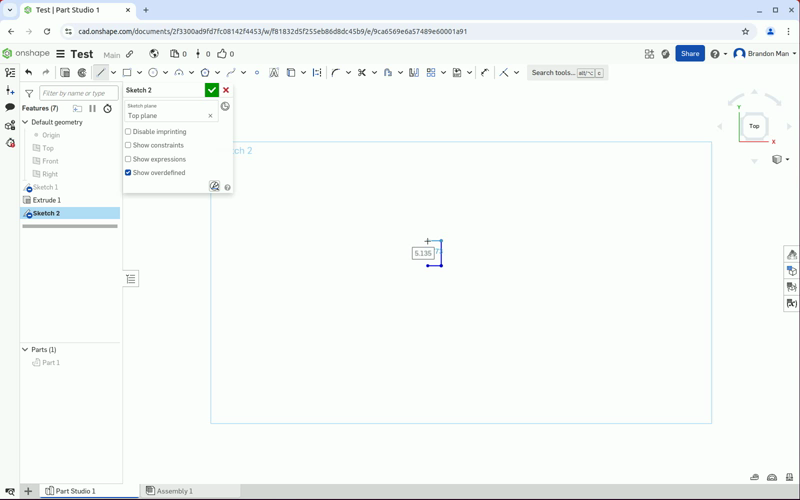
click(427, 240)
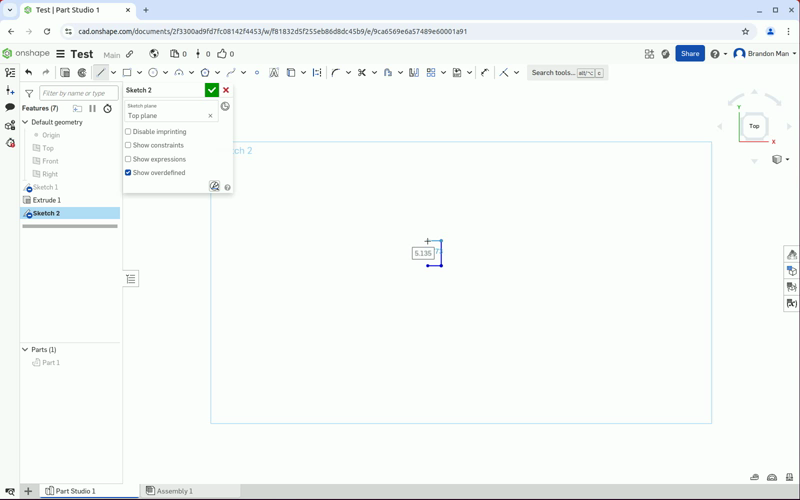
key_up(shift)
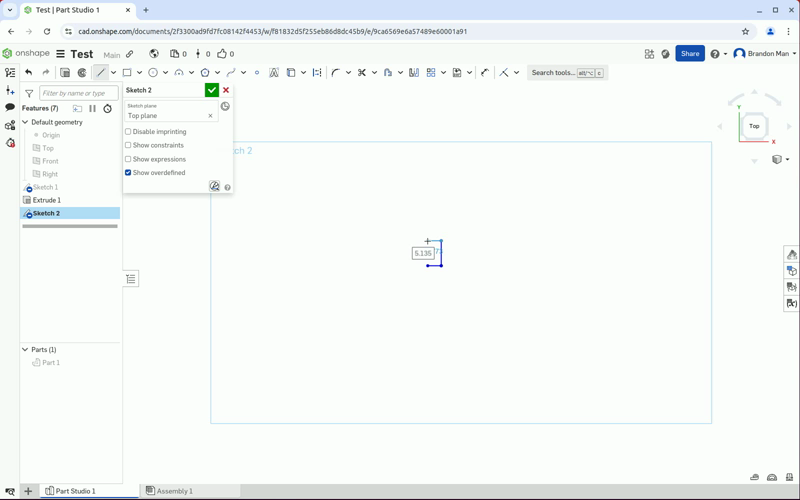
mouse_move(457, 240)
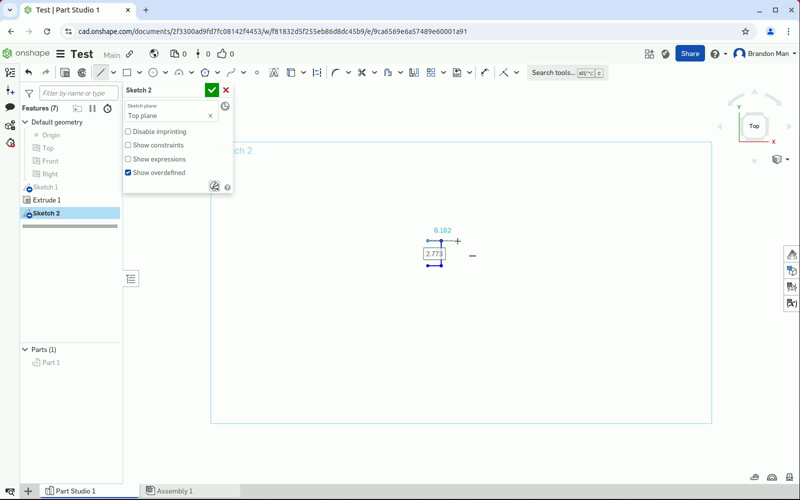
key_down(shift)
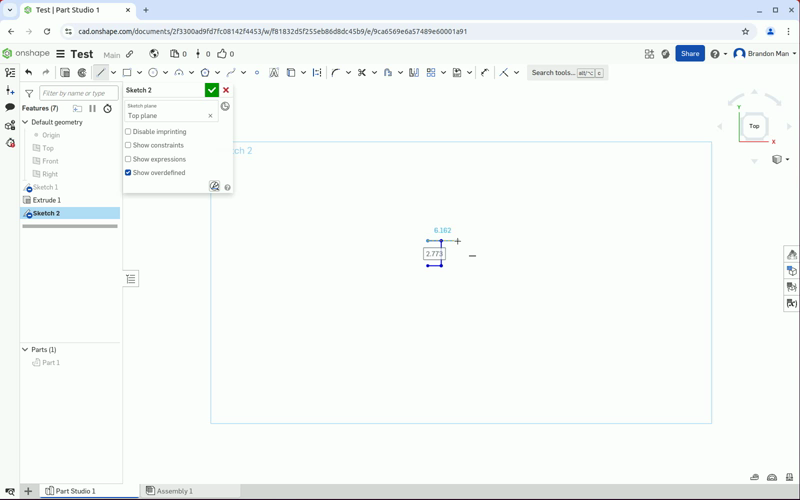
mouse_move(427, 265)
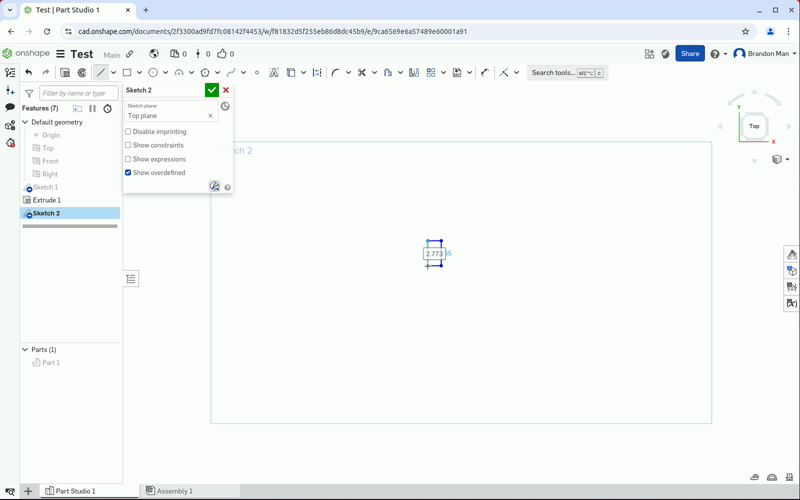
key_up(shift)
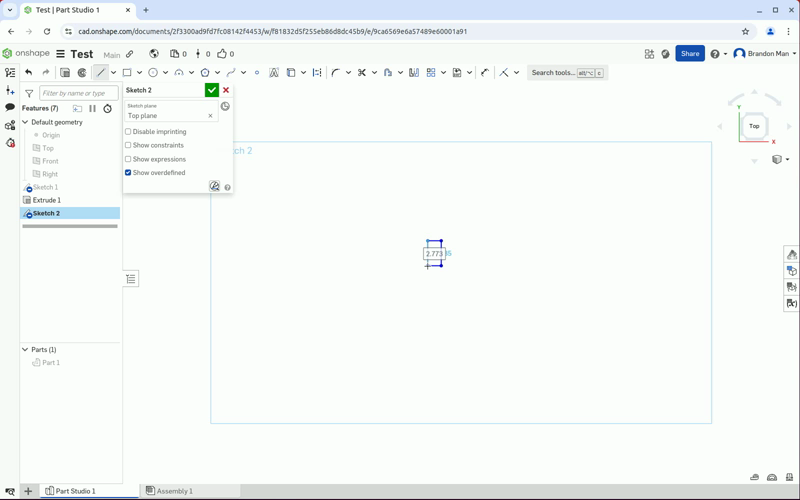
click(427, 265)
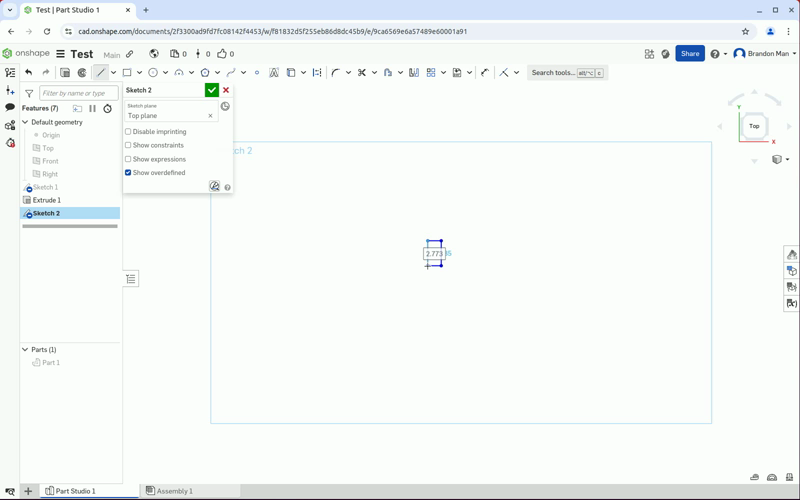
key(esc)
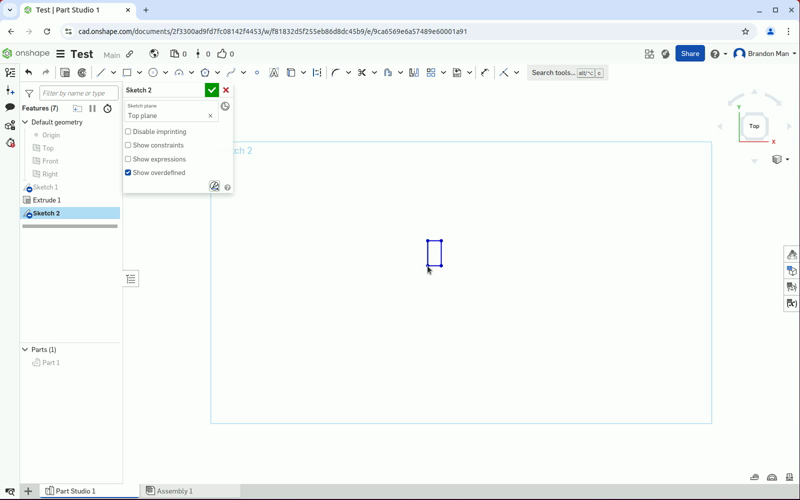
mouse_move(438, 254)
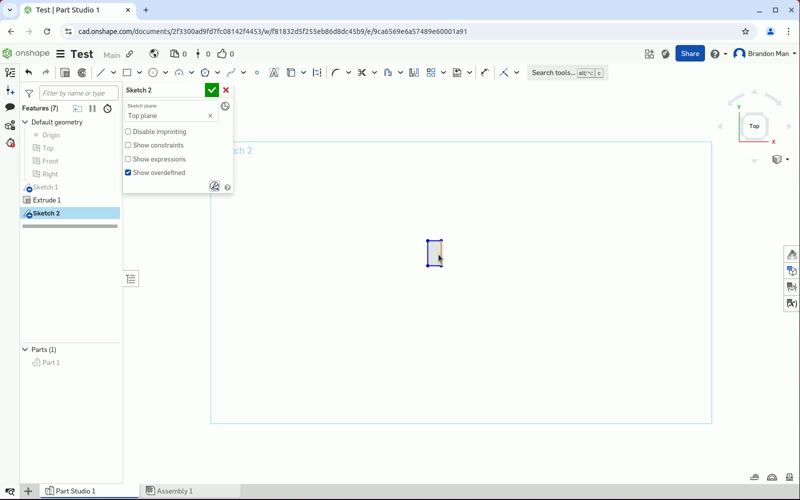
scroll(6)
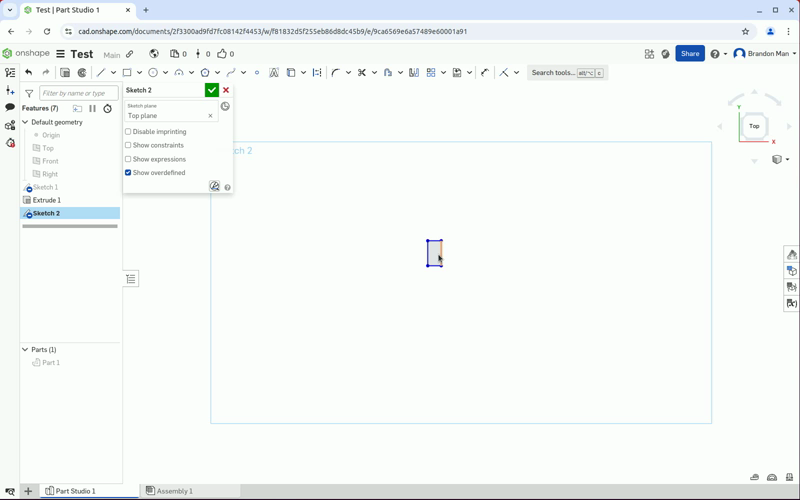
scroll(6)
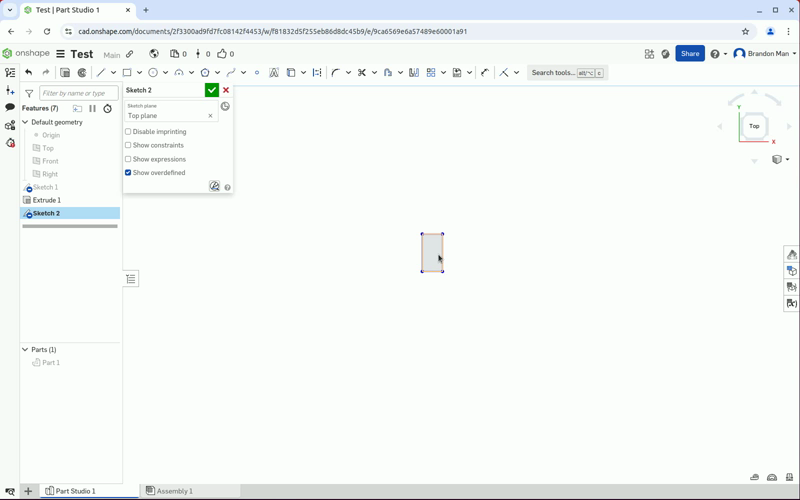
scroll(6)
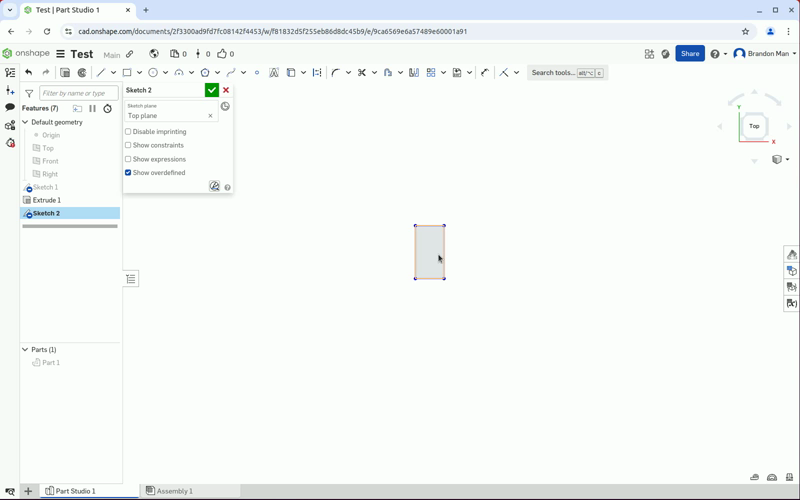
scroll(6)
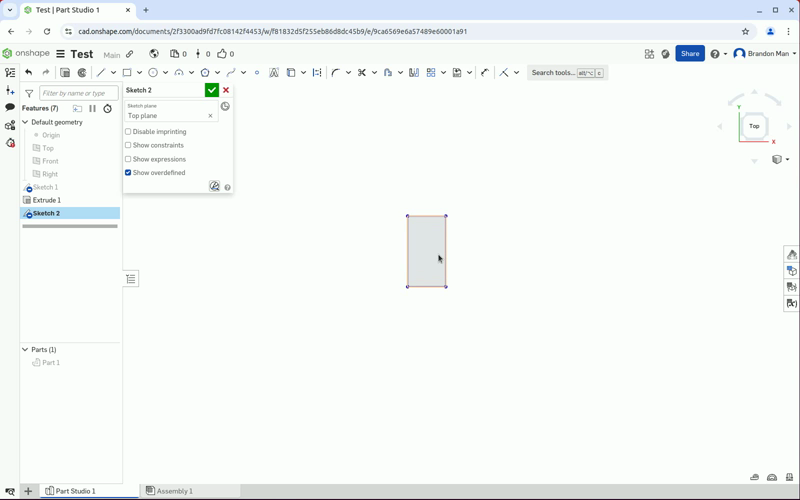
scroll(6)
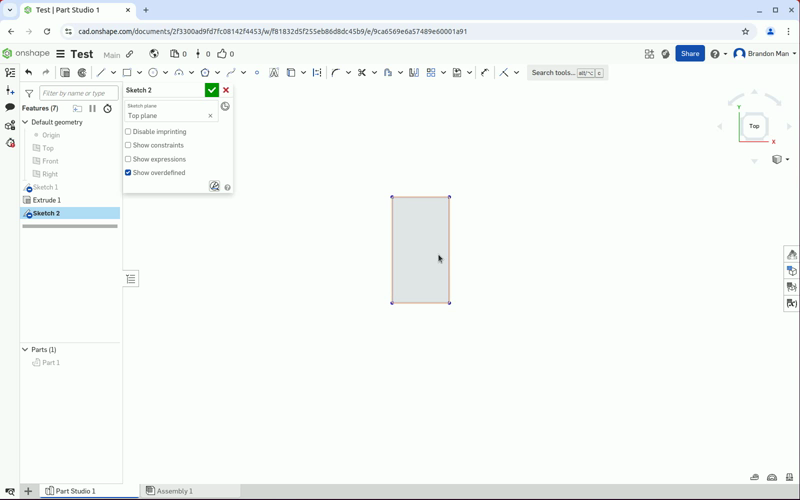
scroll(6)
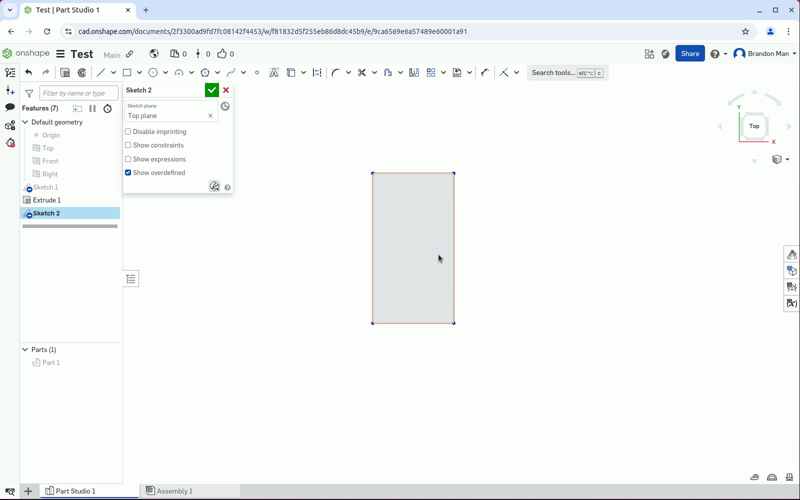
scroll(6)
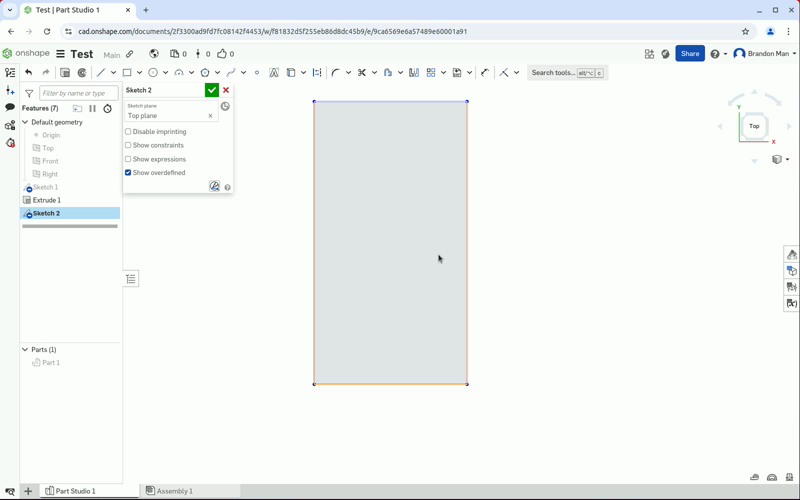
click(438, 254)
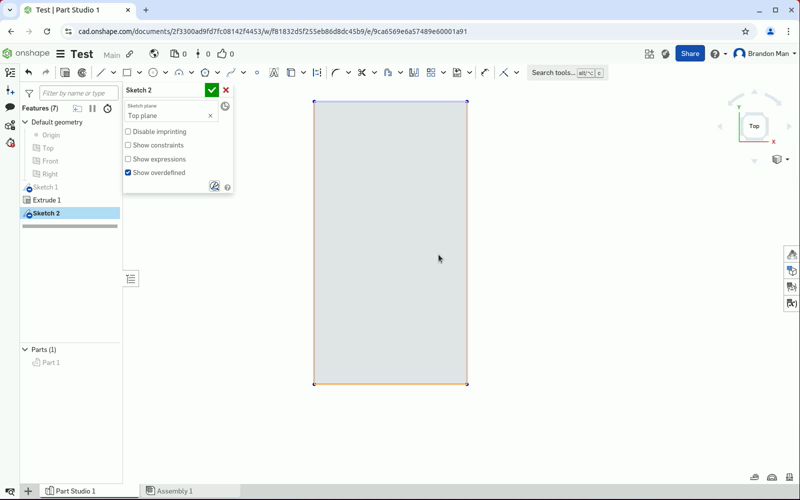
scroll(-6)
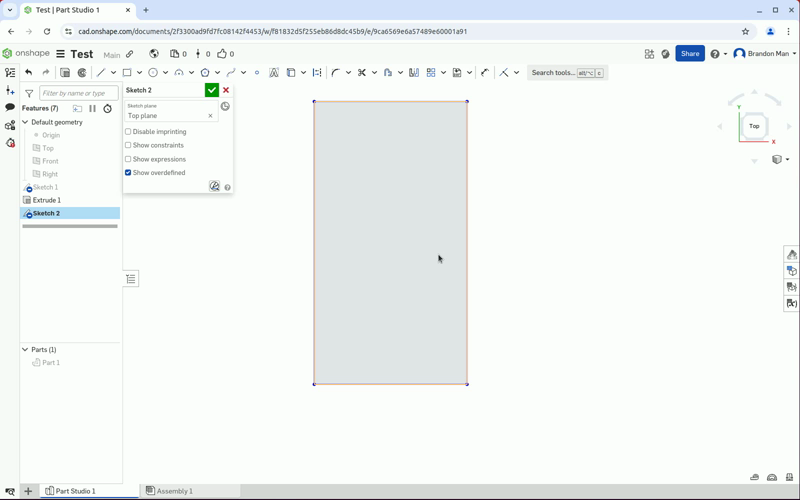
scroll(-6)
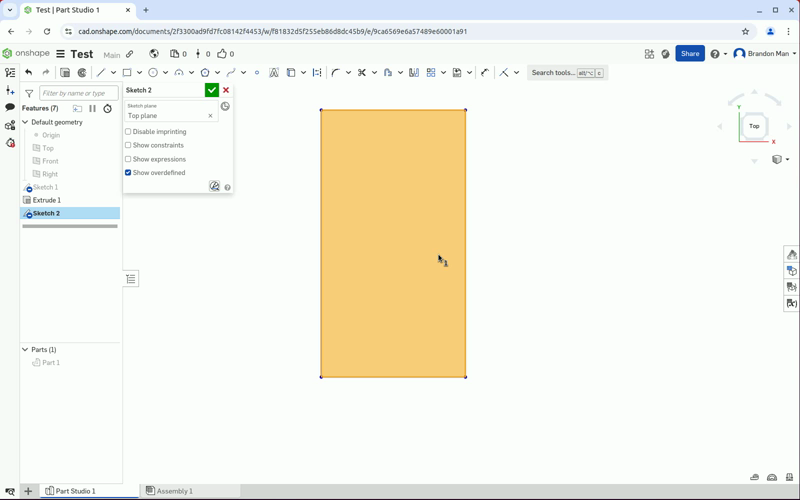
scroll(-6)
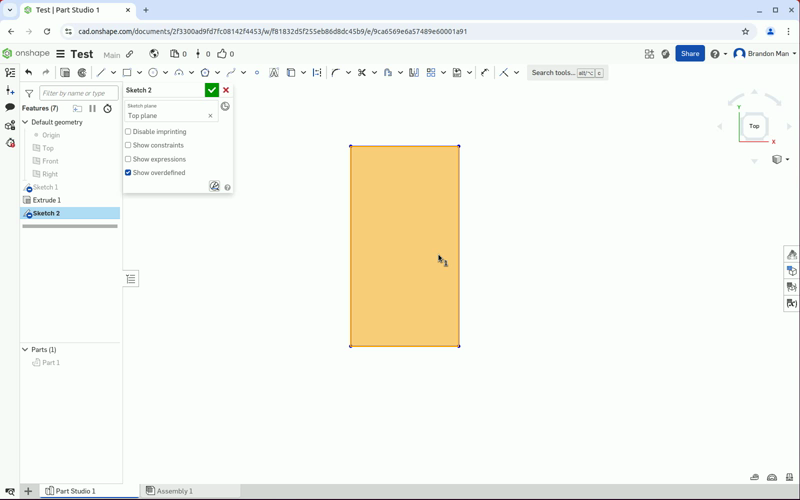
scroll(-6)
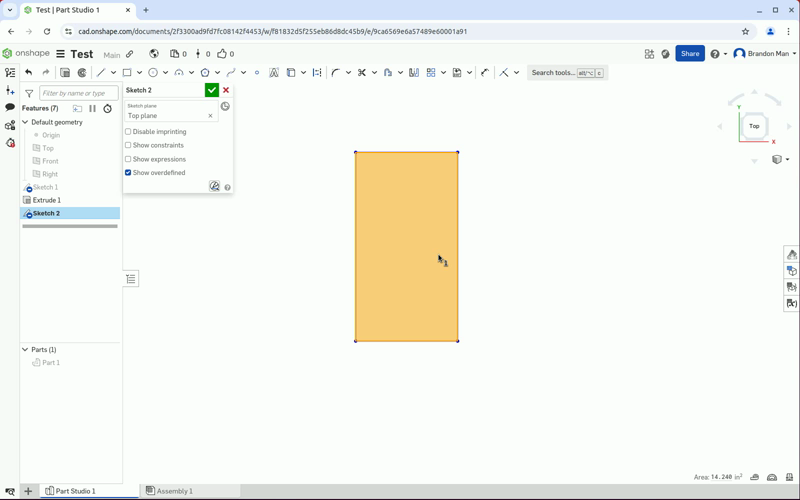
scroll(-6)
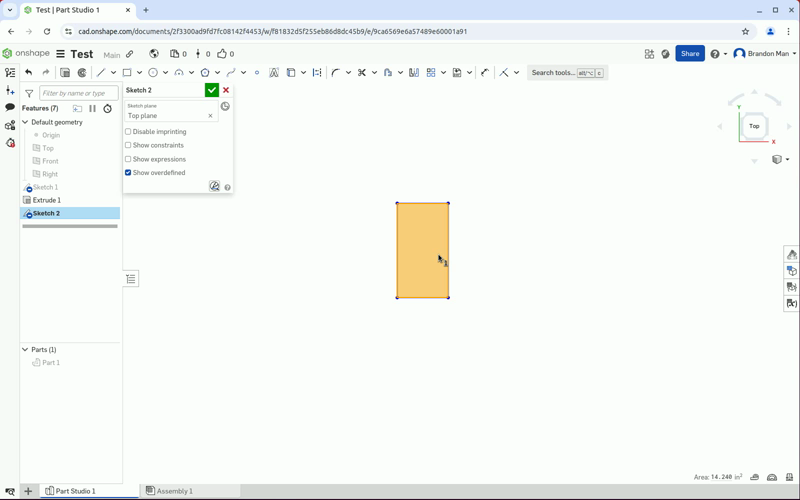
scroll(-6)
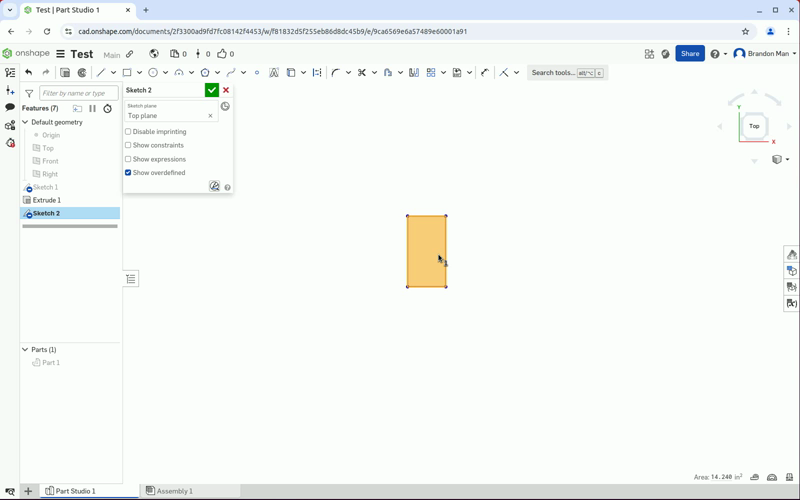
scroll(-6)
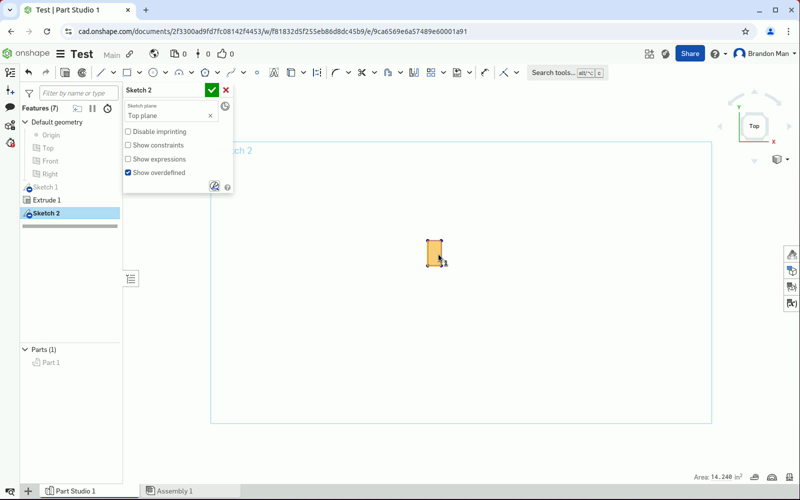
mouse_move(73, 352)
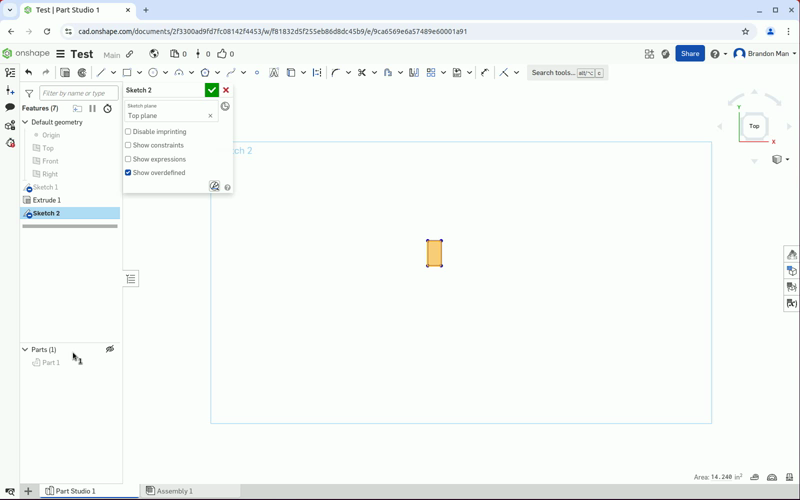
key(shift+y)
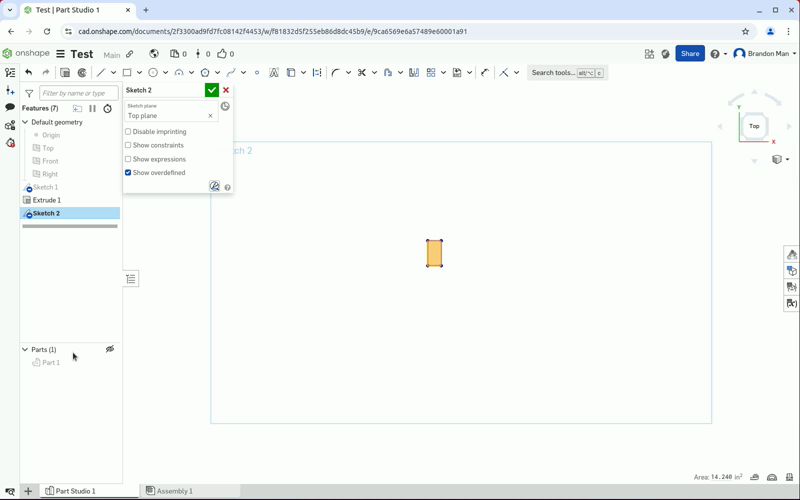
key(shift+e)
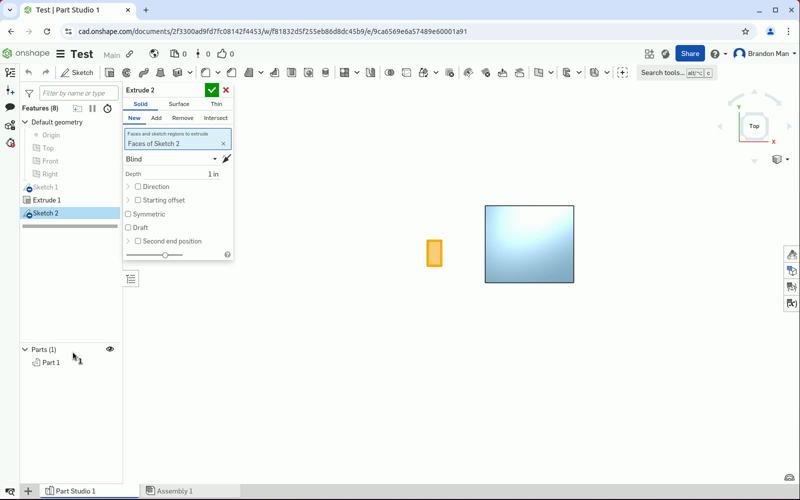
mouse_move(143, 106)
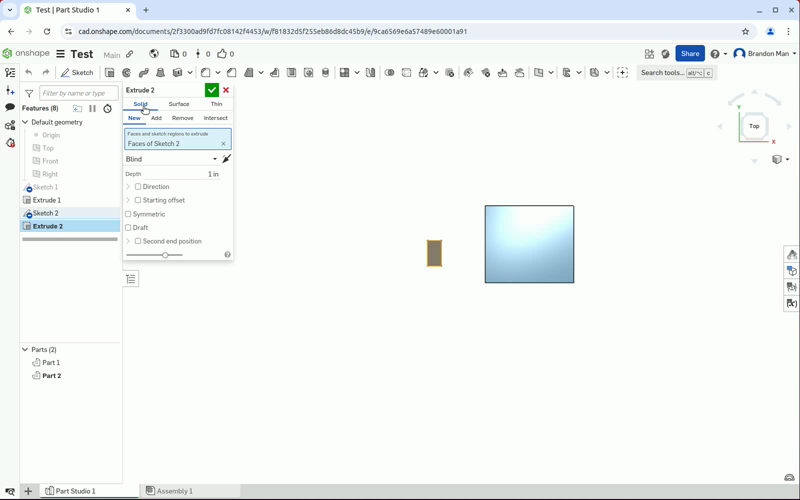
click(143, 106)
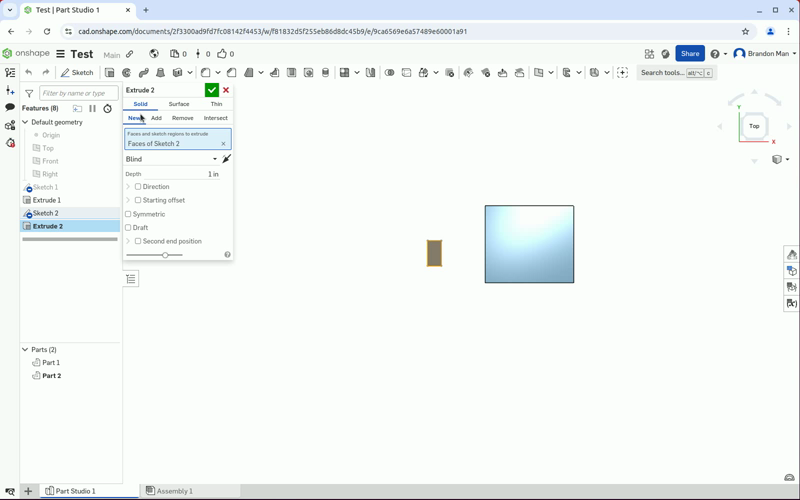
mouse_move(137, 120)
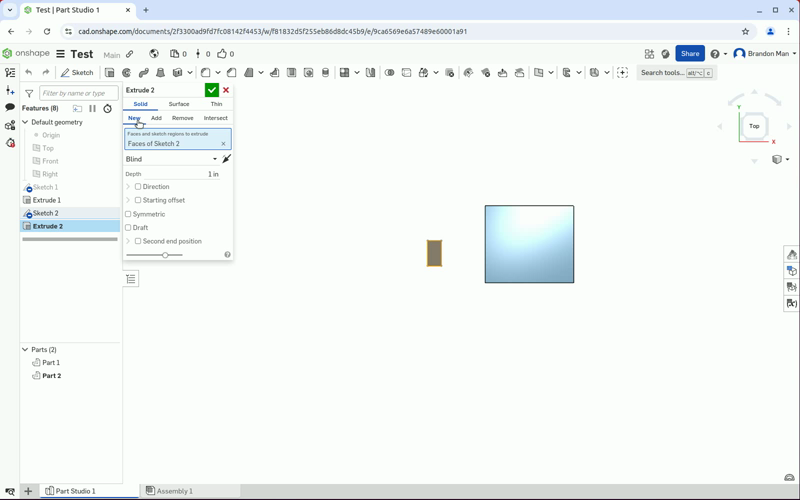
click(137, 120)
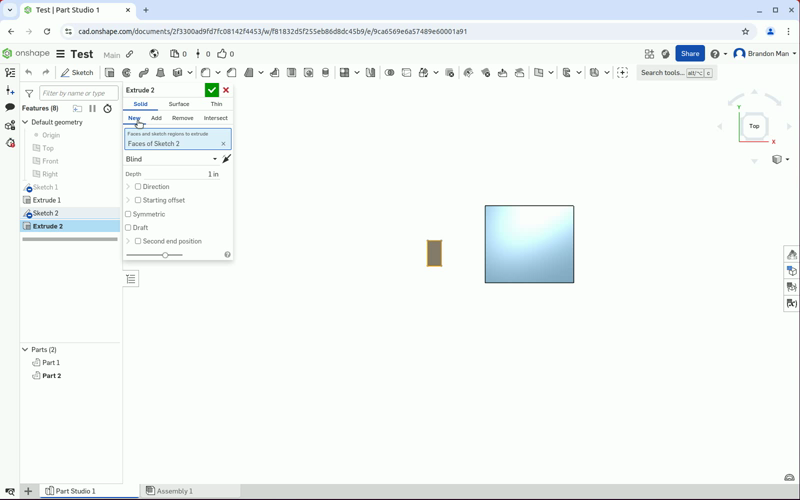
key(tab, 4)
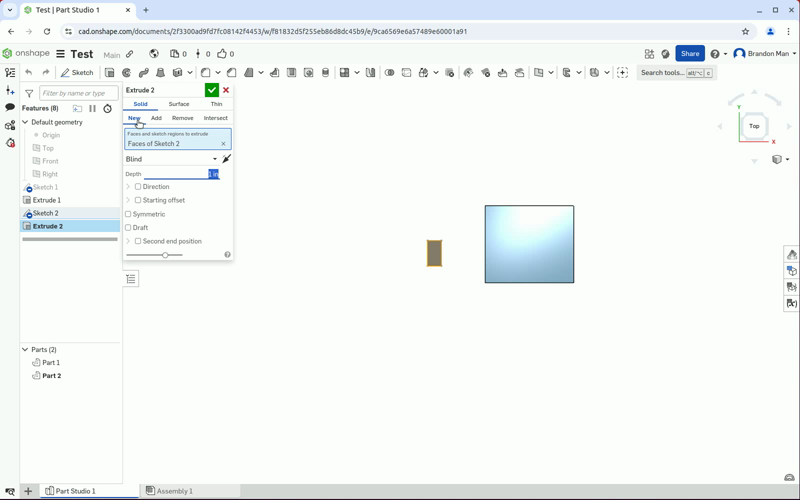
text(2.166)
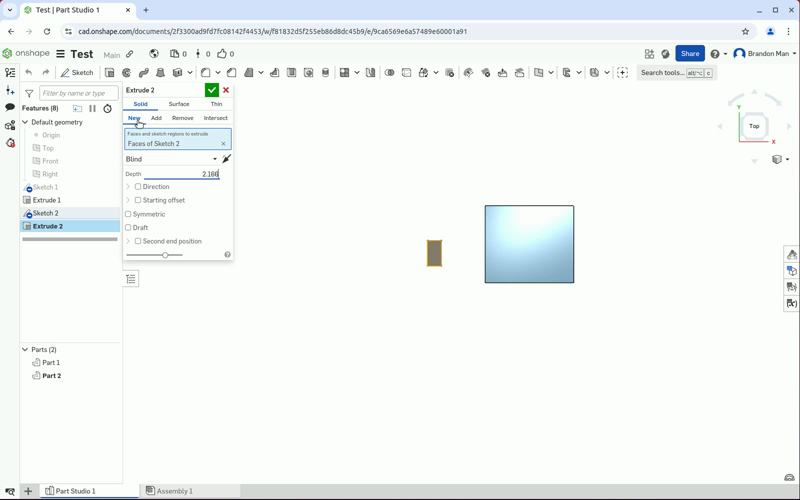
key(enter)
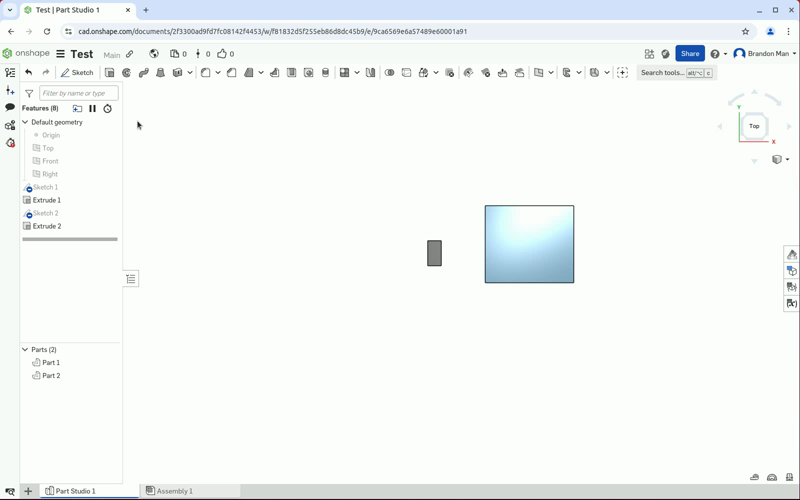
key(shift+h)
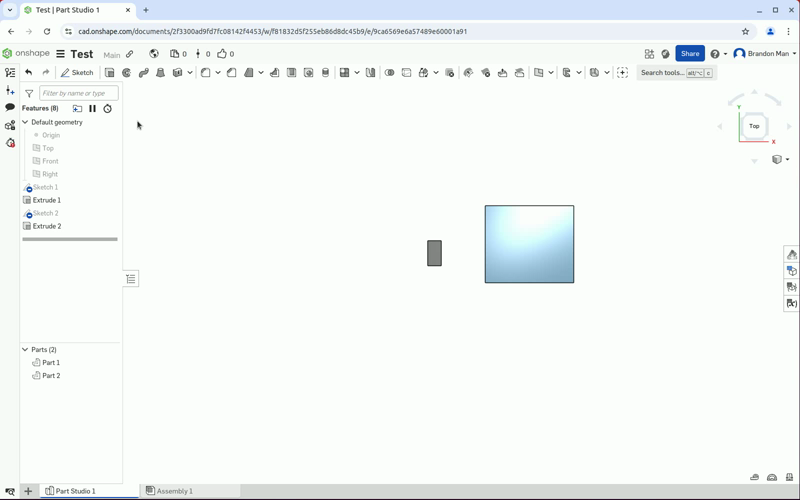
key(shift+h)
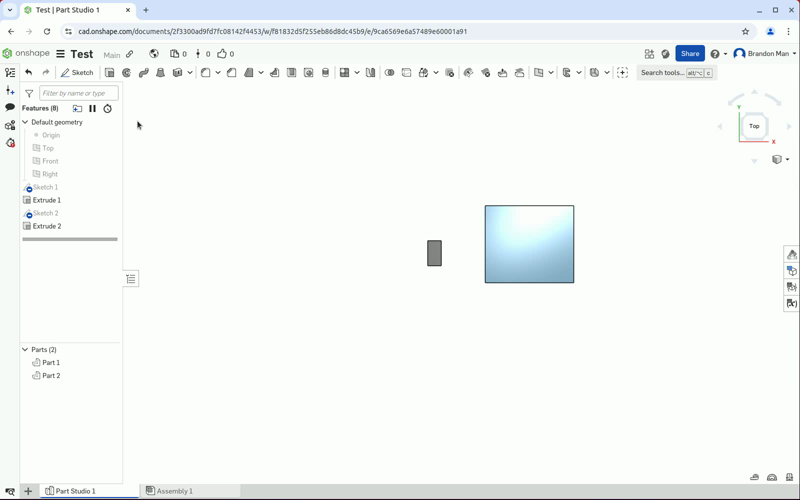
mouse_move(73, 189)
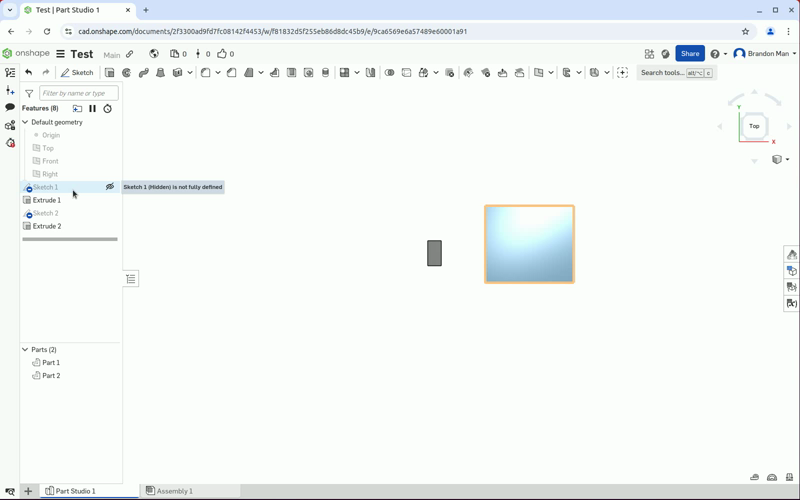
click(73, 189)
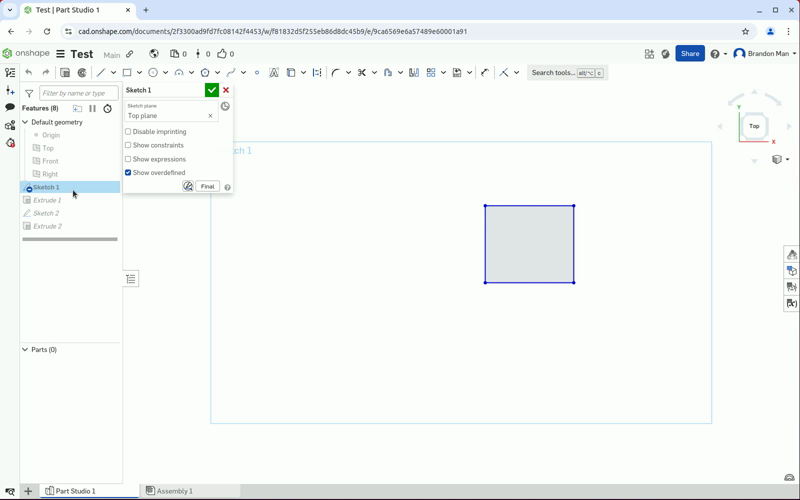
mouse_move(229, 92)
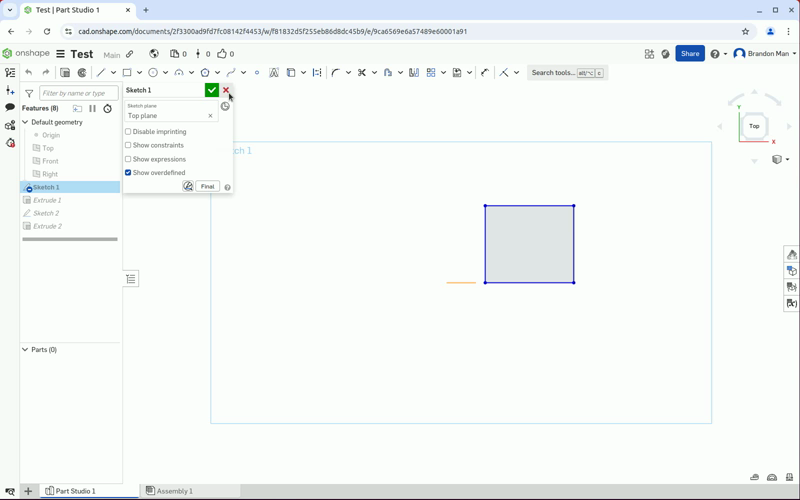
click(229, 92)
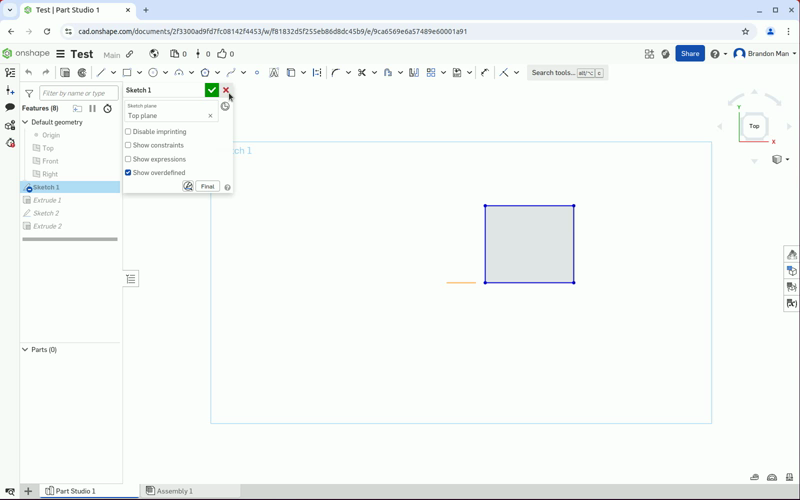
key(shift+s)
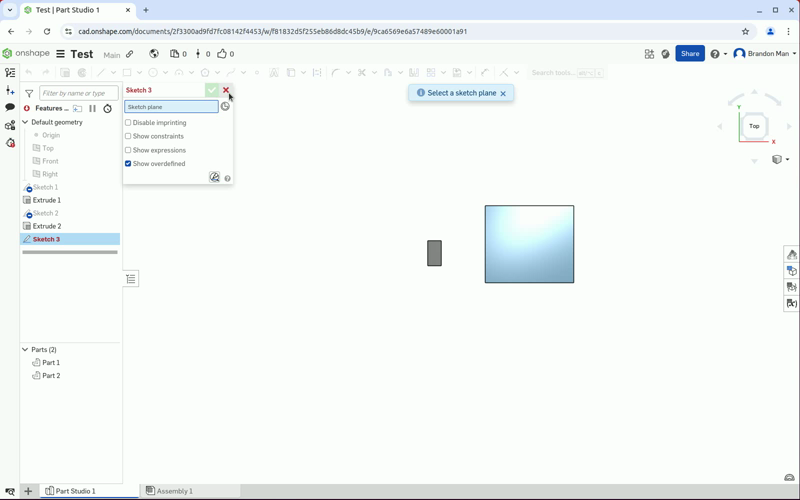
mouse_move(73, 150)
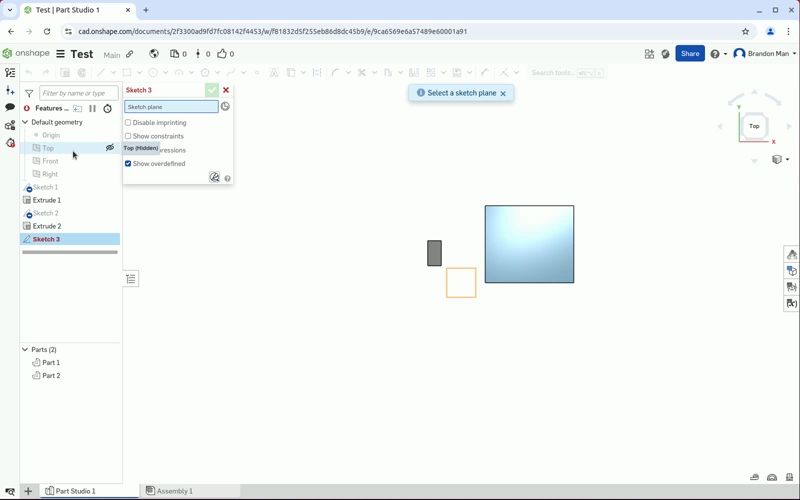
click(73, 150)
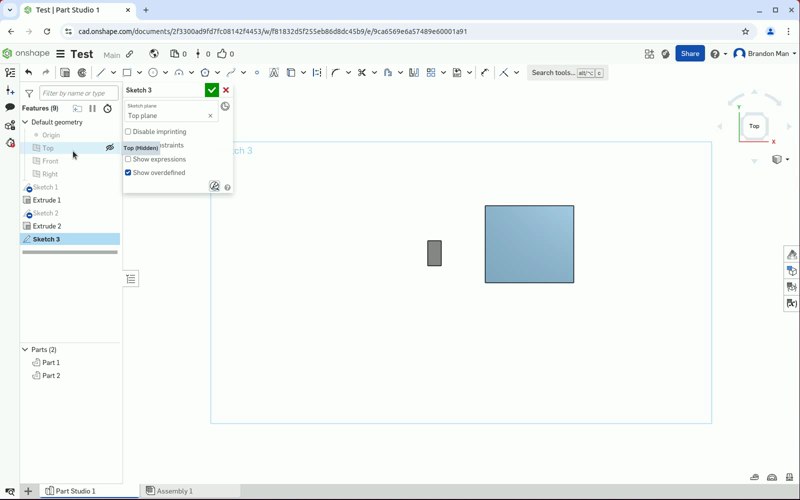
mouse_move(73, 352)
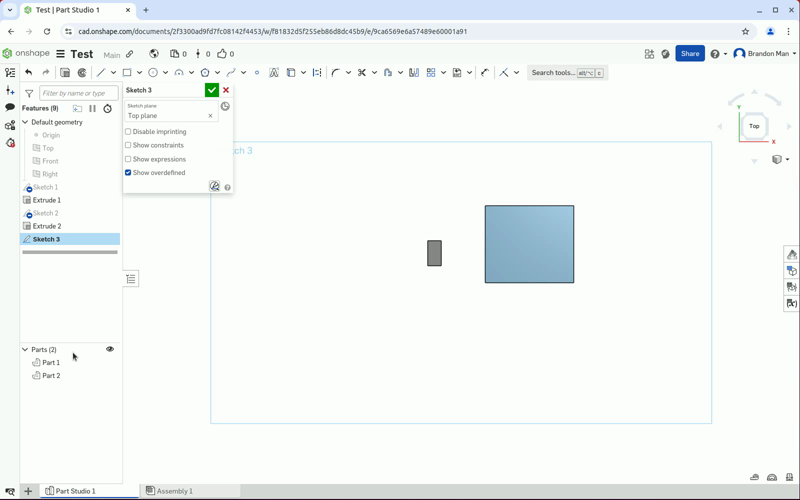
key(y)
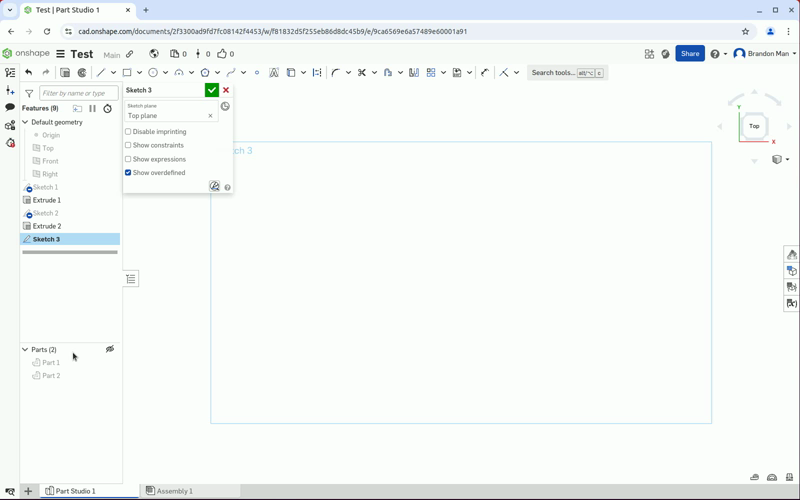
key(l)
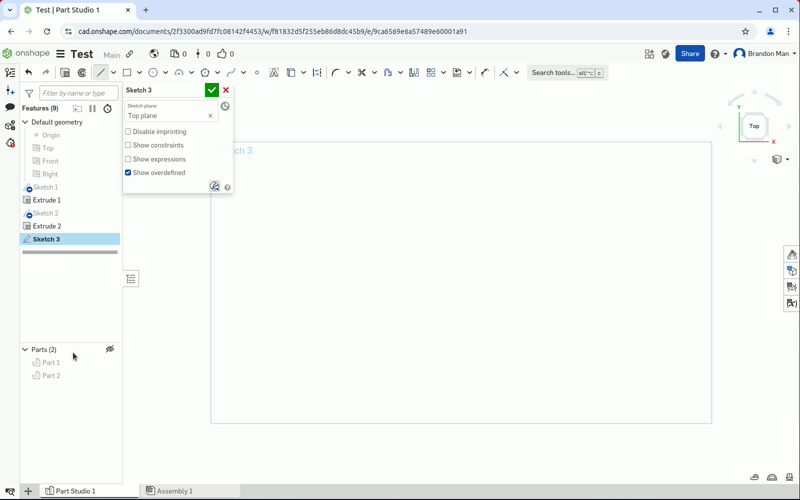
key_down(shift)
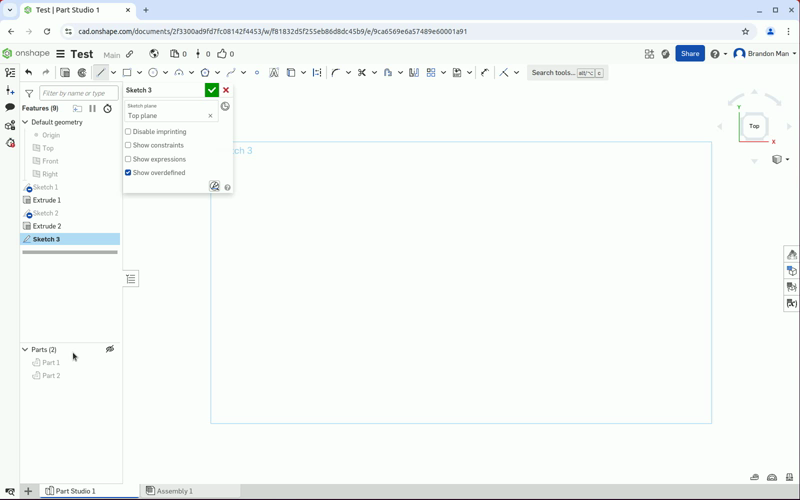
mouse_move(460, 282)
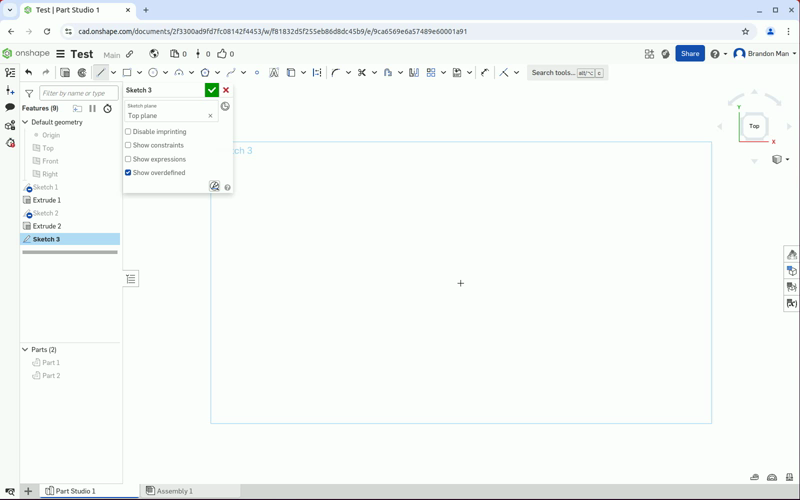
click(460, 282)
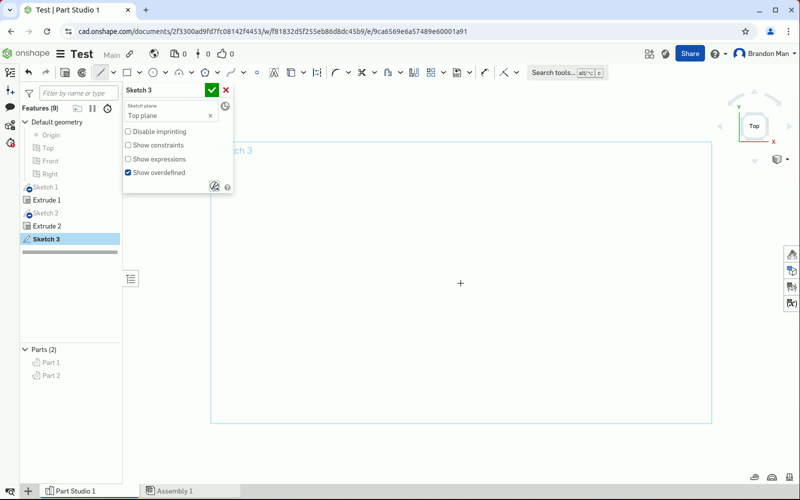
key_up(shift)
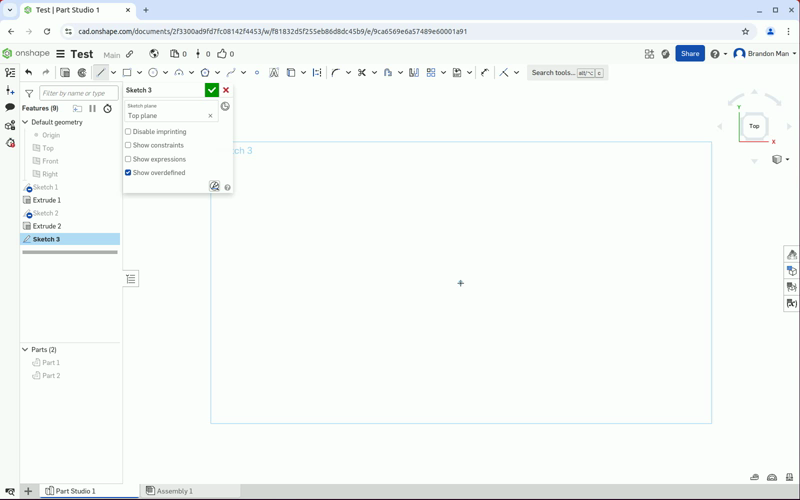
key_down(shift)
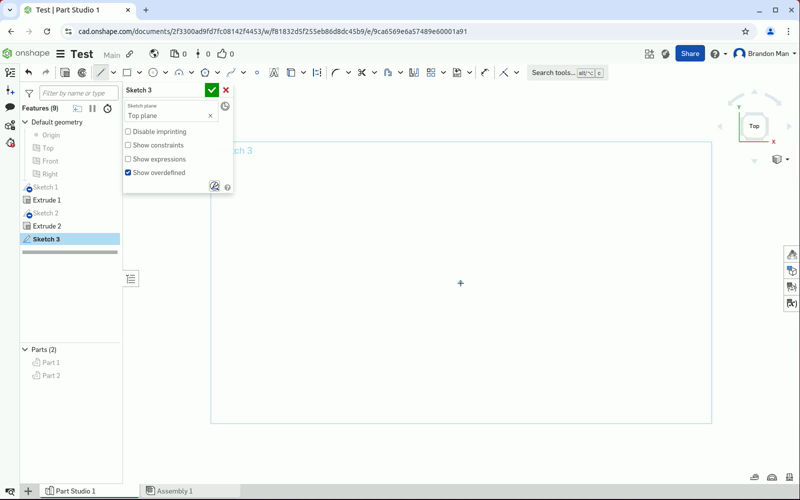
mouse_move(490, 282)
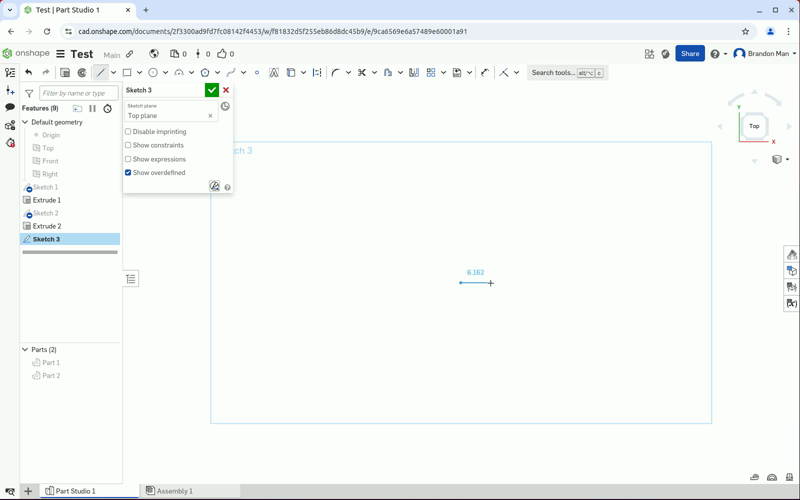
mouse_move(485, 282)
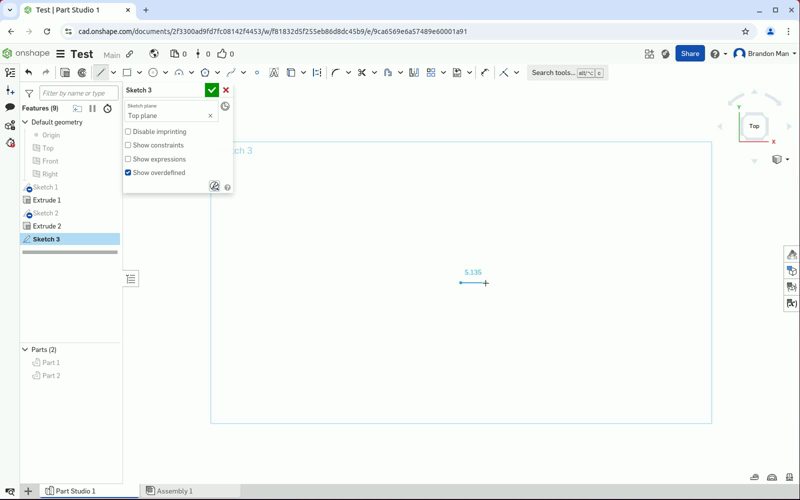
click(485, 282)
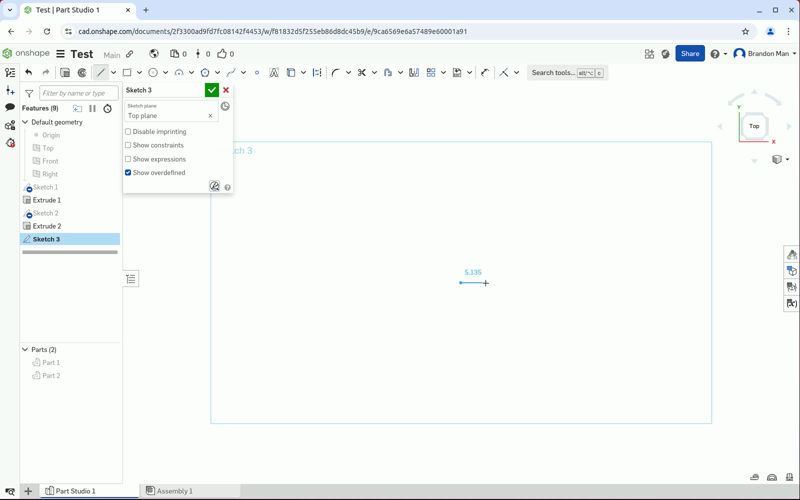
key_up(shift)
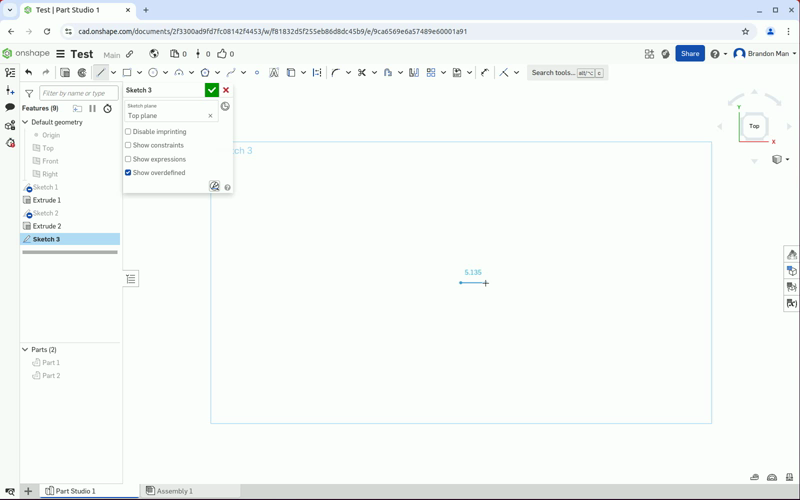
key_down(shift)
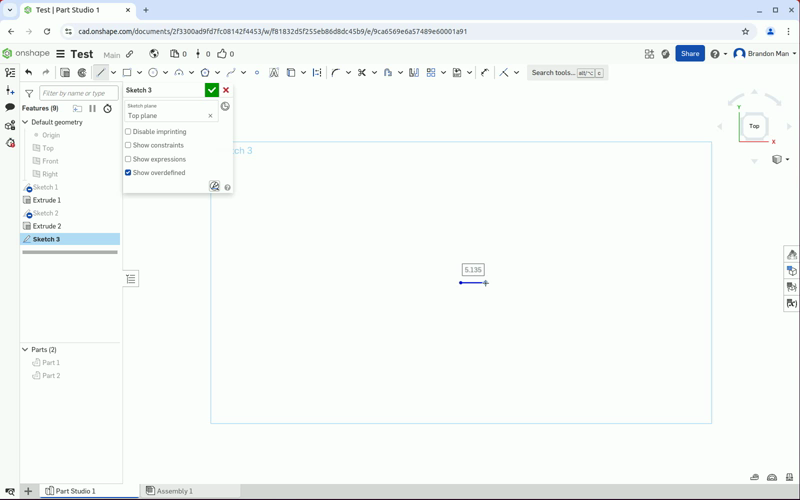
mouse_move(485, 206)
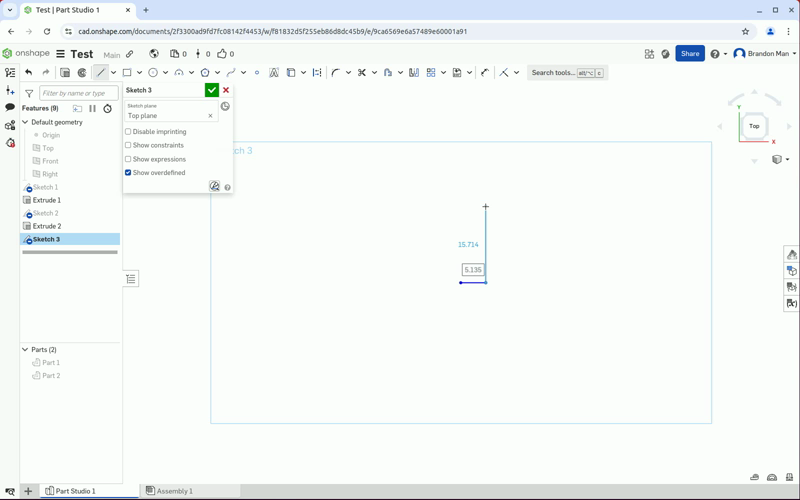
click(485, 206)
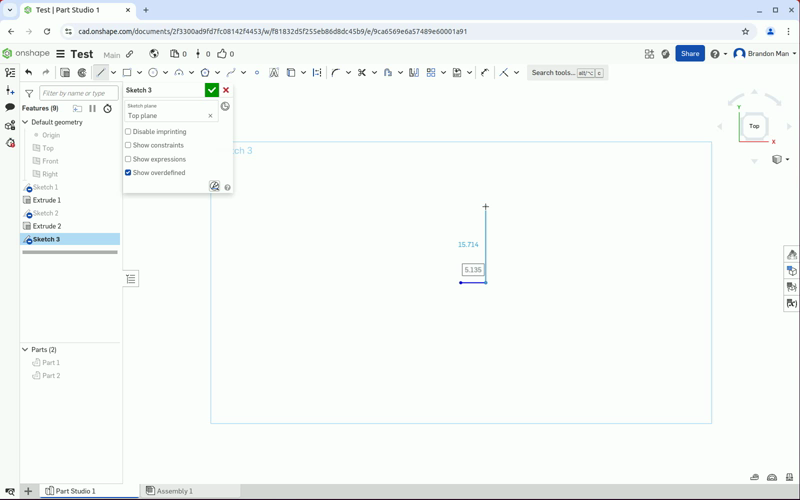
key_up(shift)
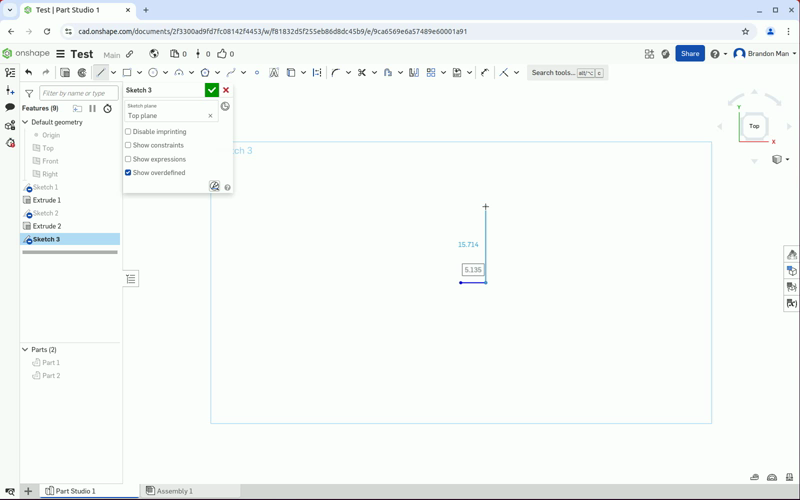
key_down(shift)
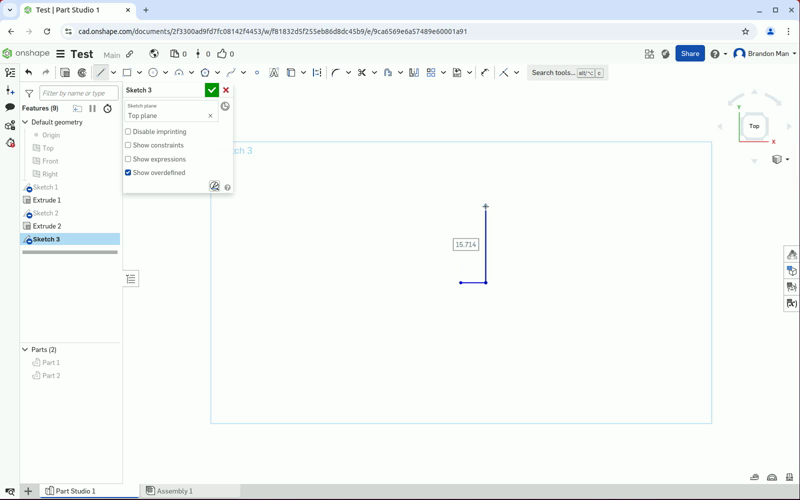
mouse_move(515, 206)
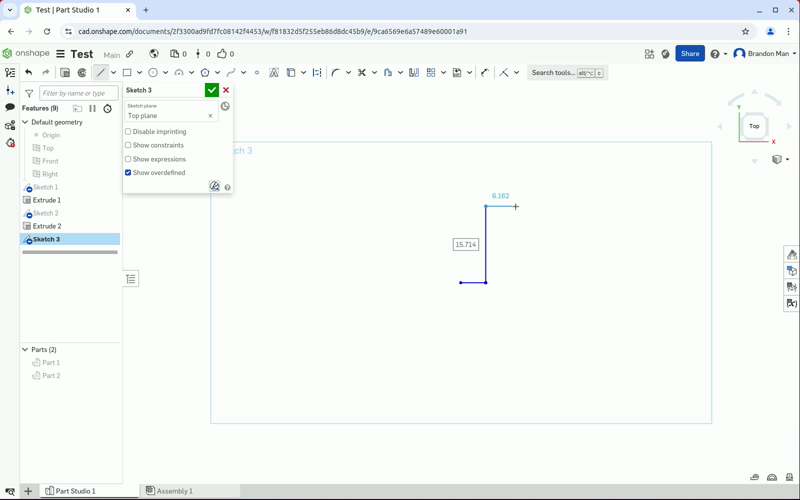
mouse_move(460, 206)
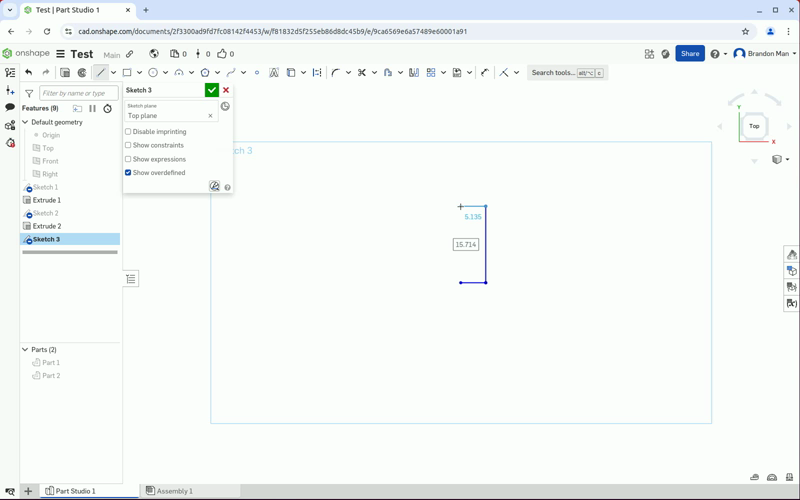
click(460, 206)
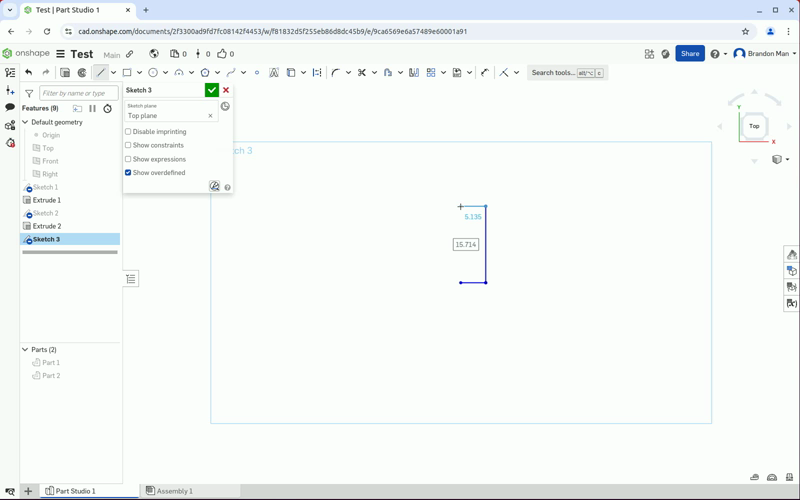
key_up(shift)
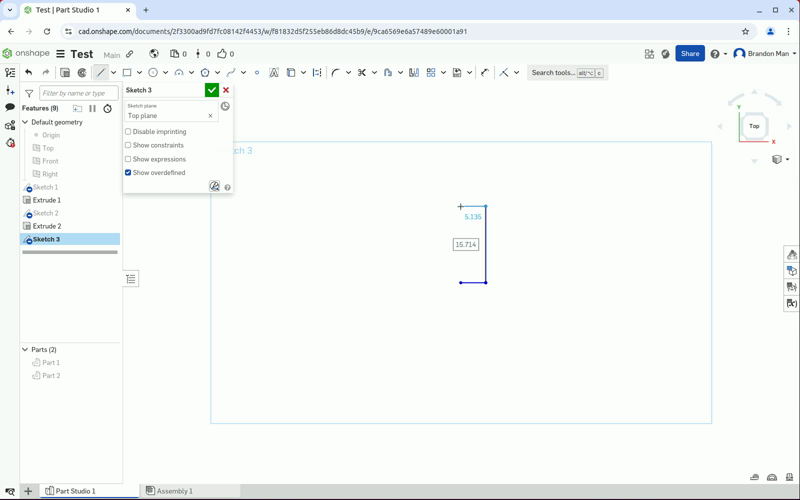
key_down(shift)
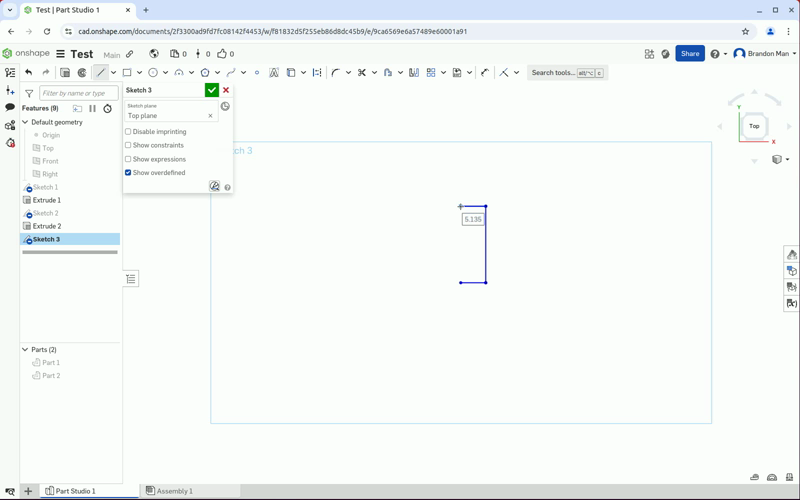
mouse_move(490, 206)
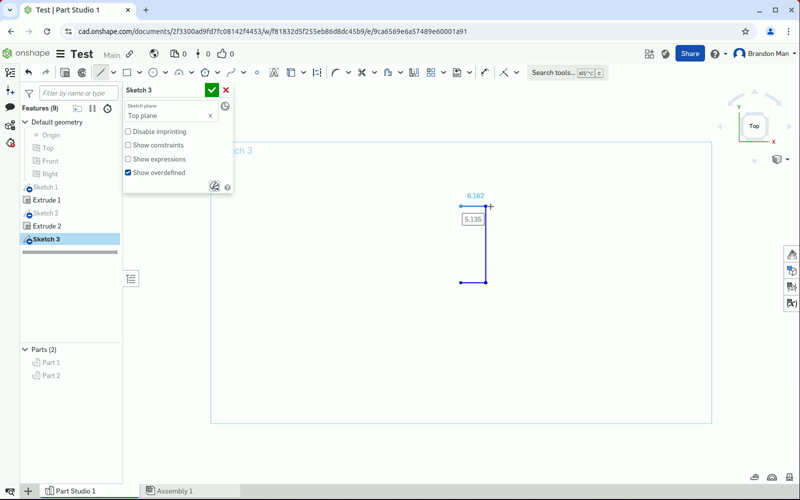
mouse_move(460, 265)
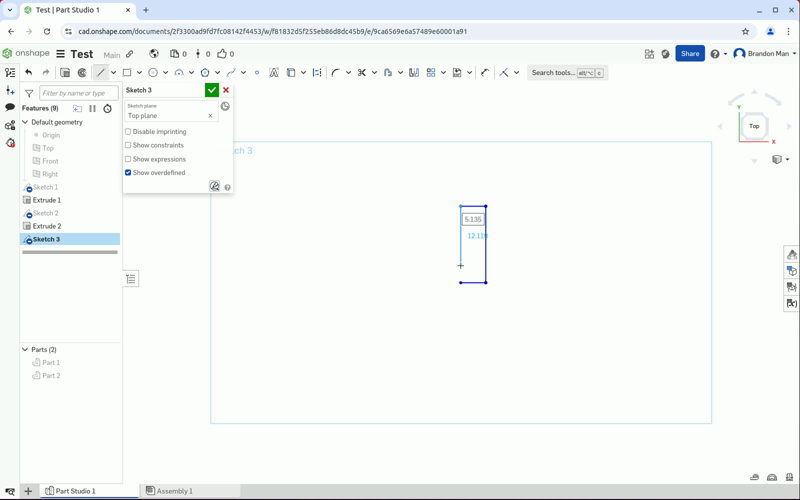
click(460, 265)
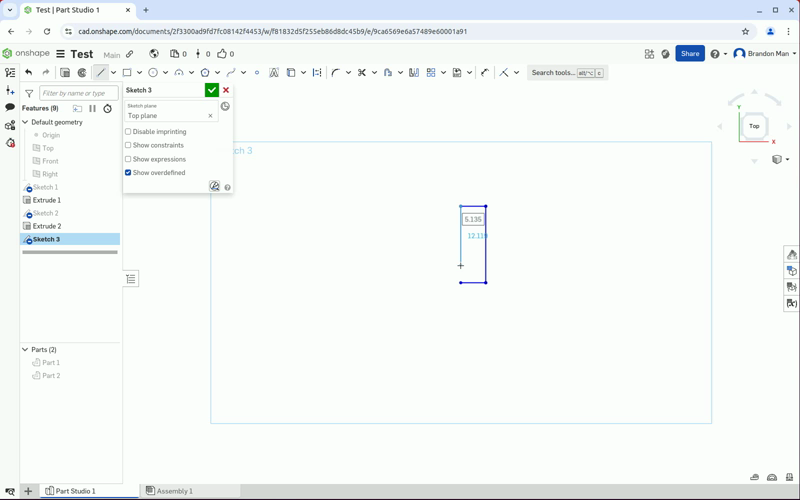
key_up(shift)
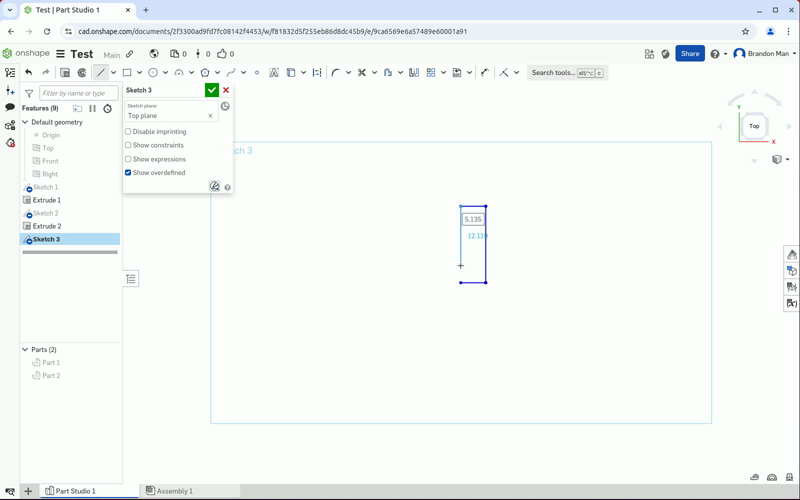
mouse_move(490, 265)
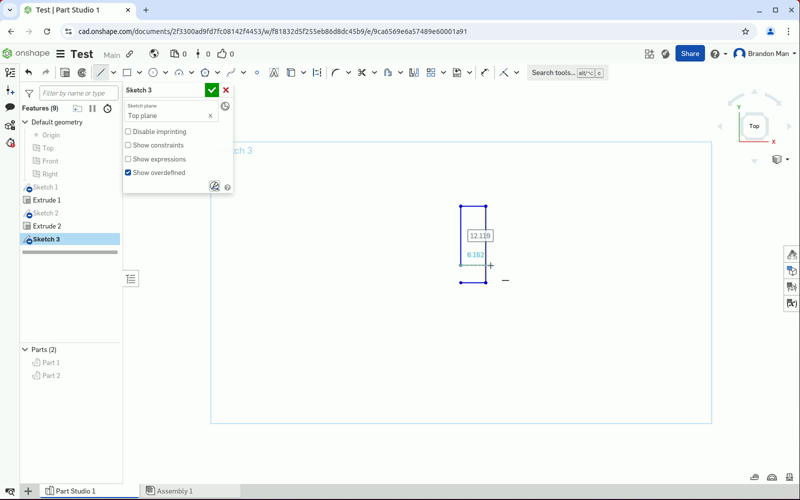
key_down(shift)
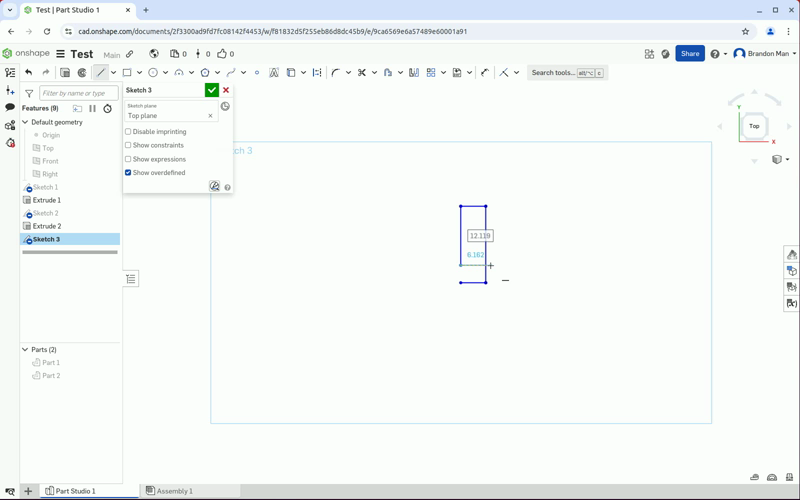
mouse_move(460, 282)
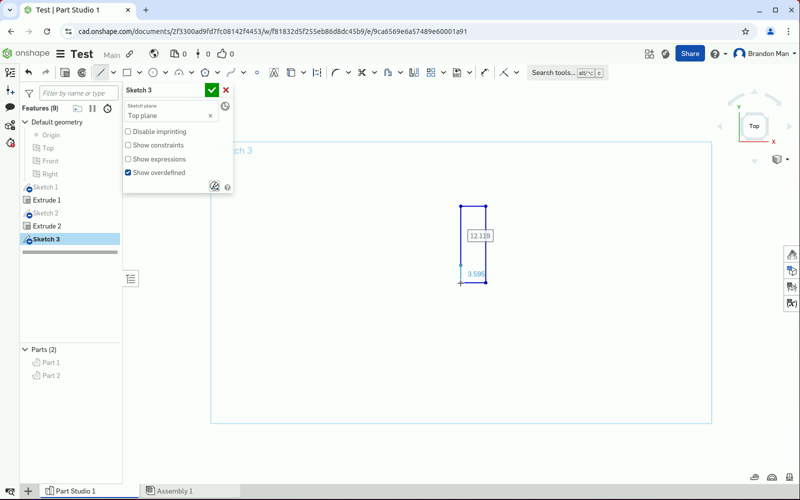
key_up(shift)
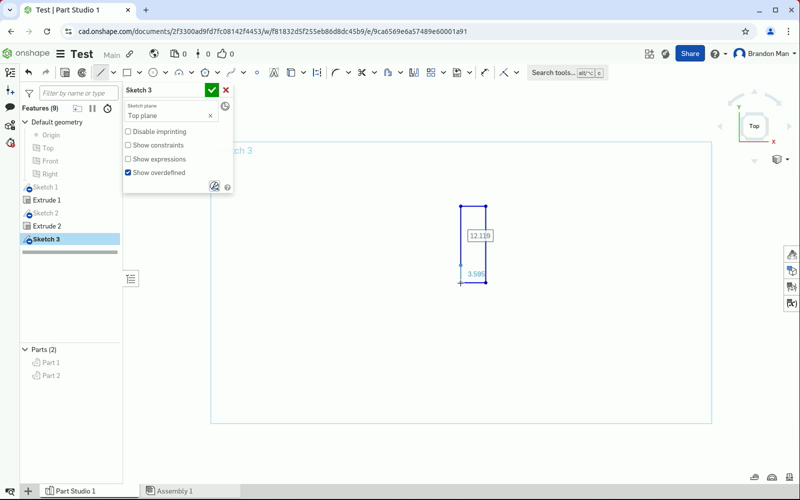
click(460, 282)
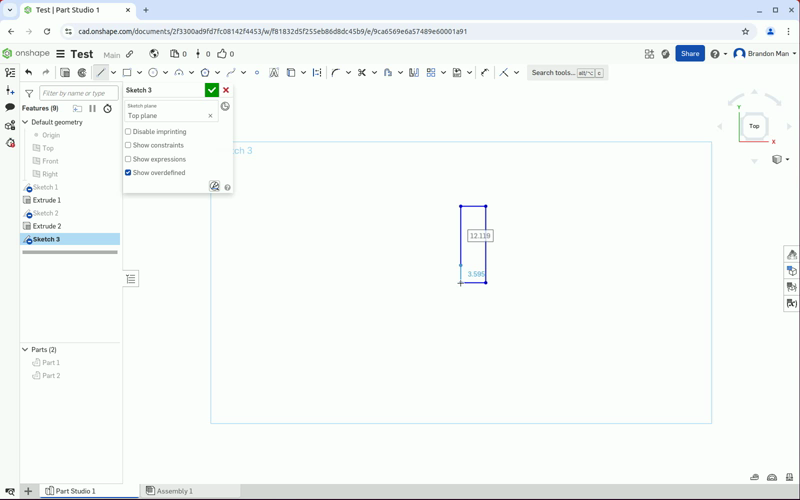
key(esc)
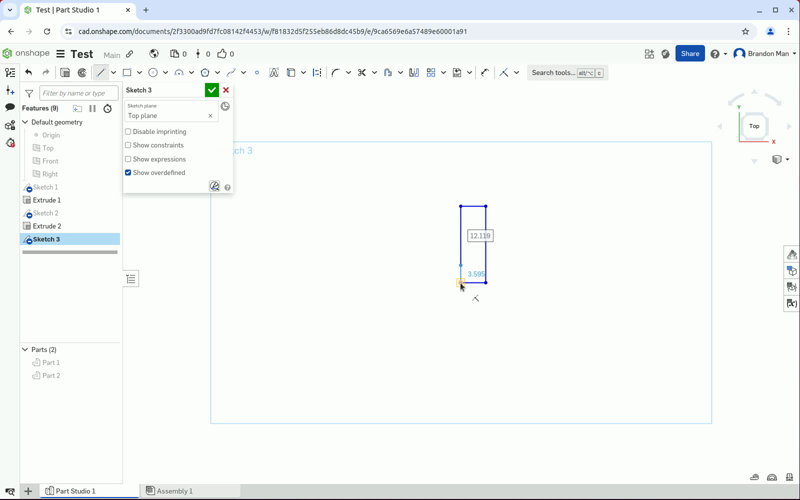
mouse_move(462, 264)
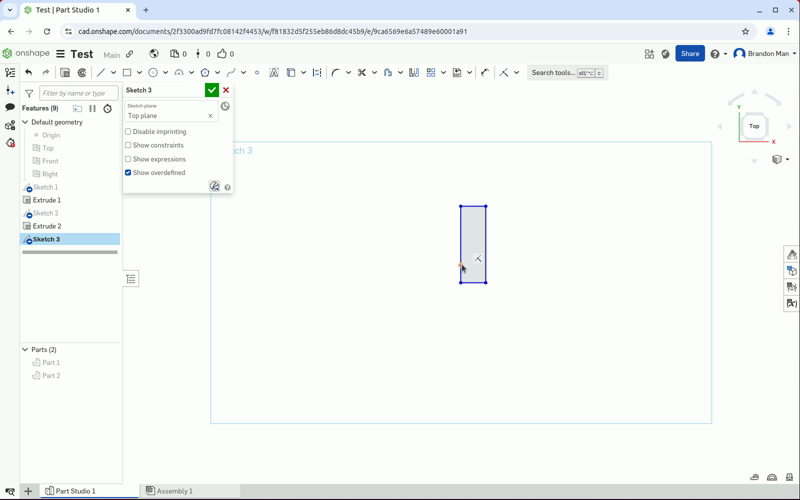
click(462, 264)
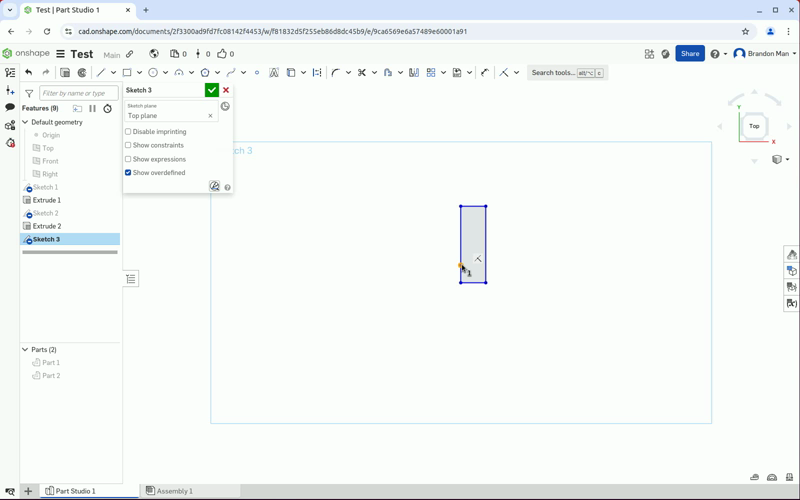
mouse_move(73, 352)
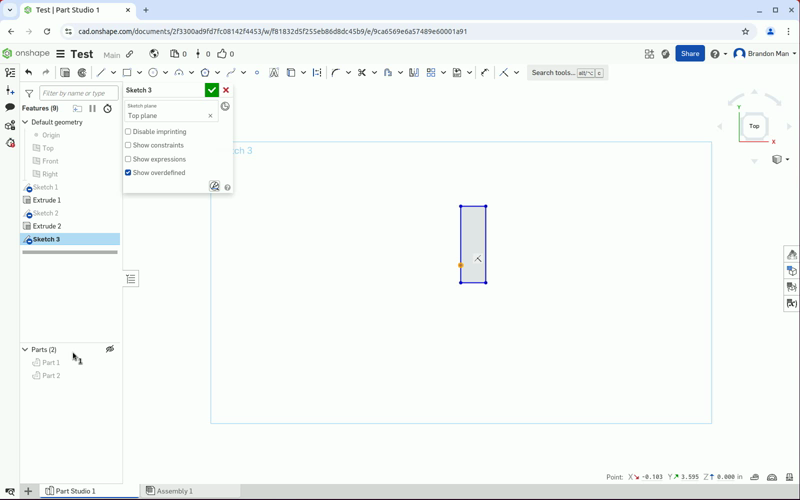
key(shift+y)
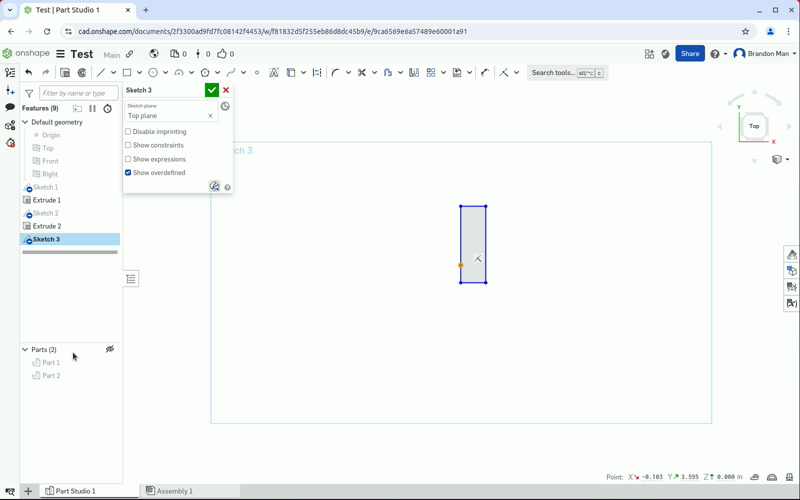
key(shift+e)
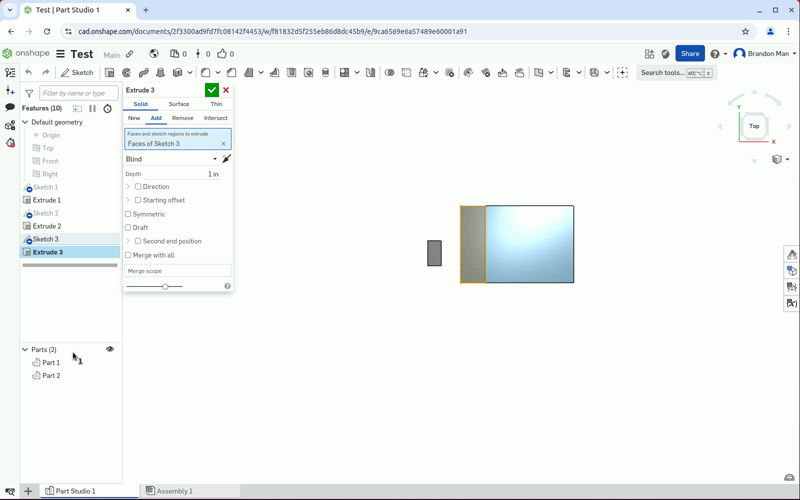
mouse_move(143, 106)
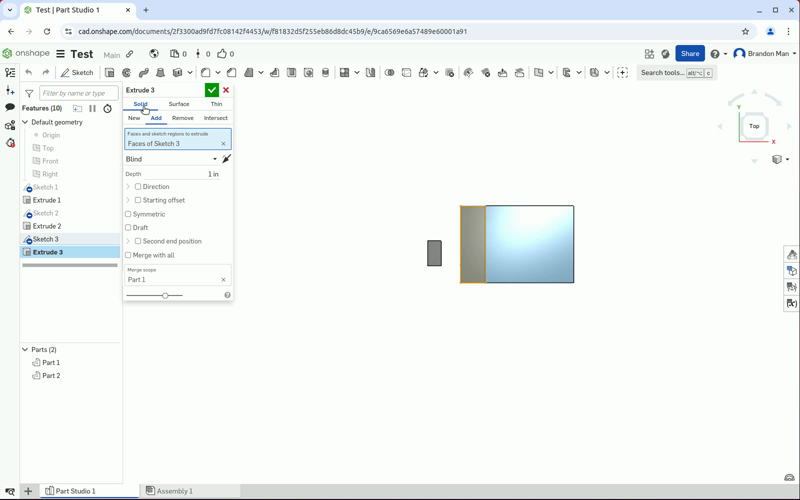
click(143, 106)
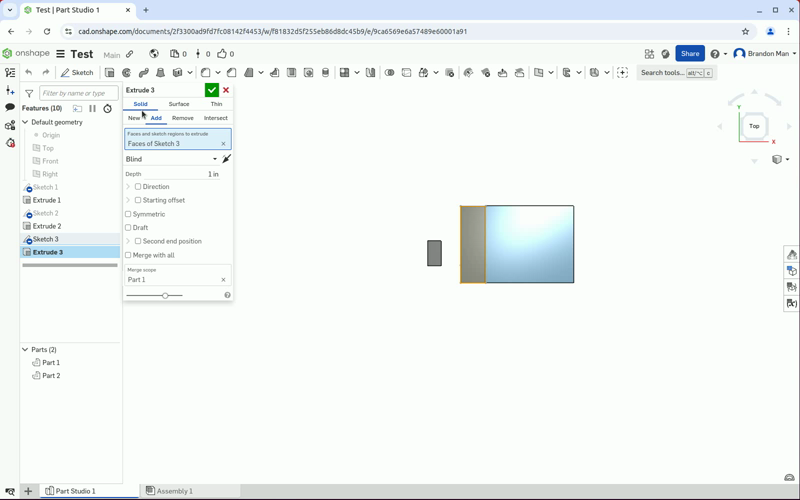
mouse_move(137, 120)
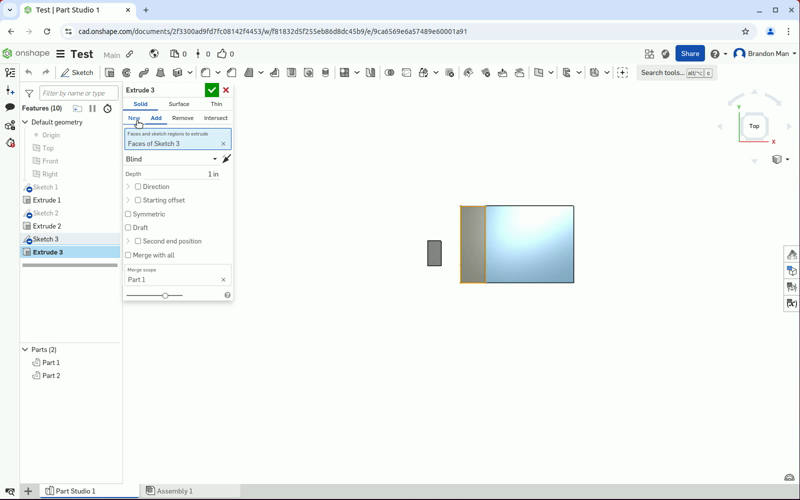
click(137, 120)
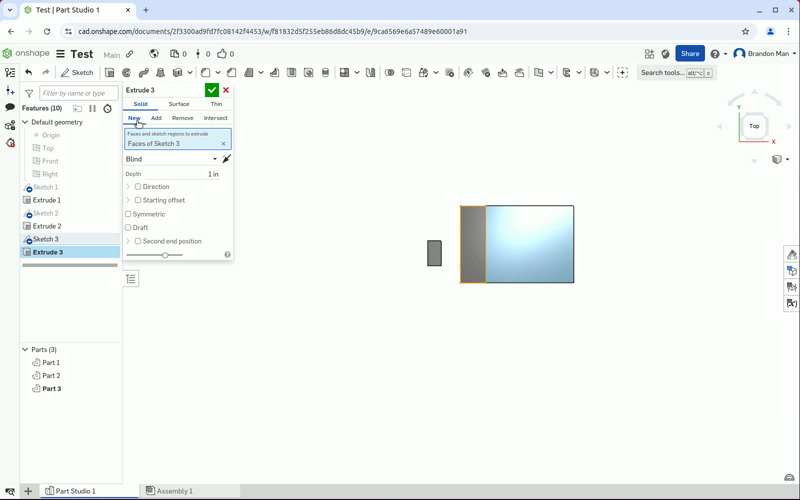
key(tab, 4)
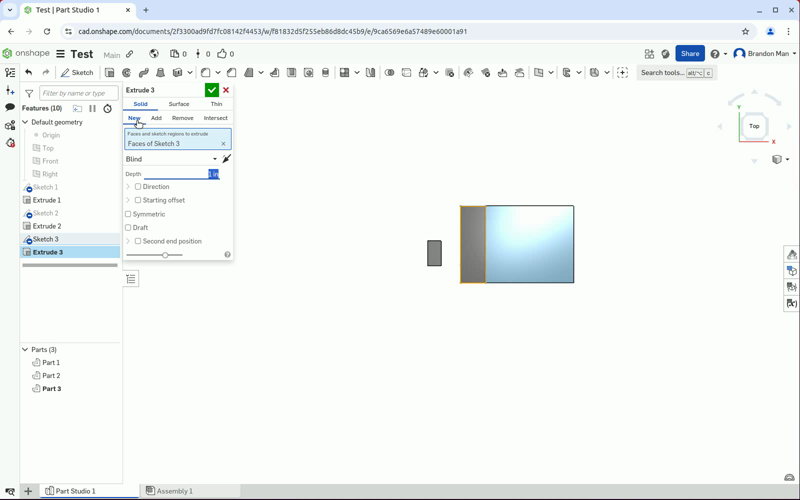
text(2.166)
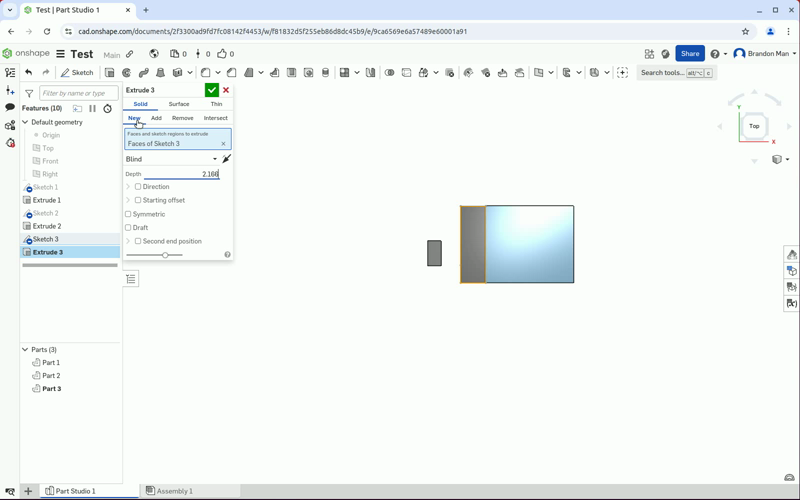
key(enter)
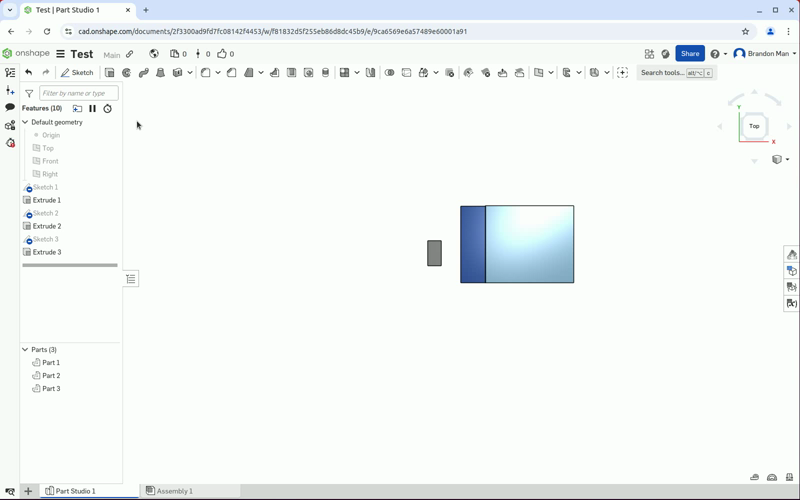
key(shift+h)
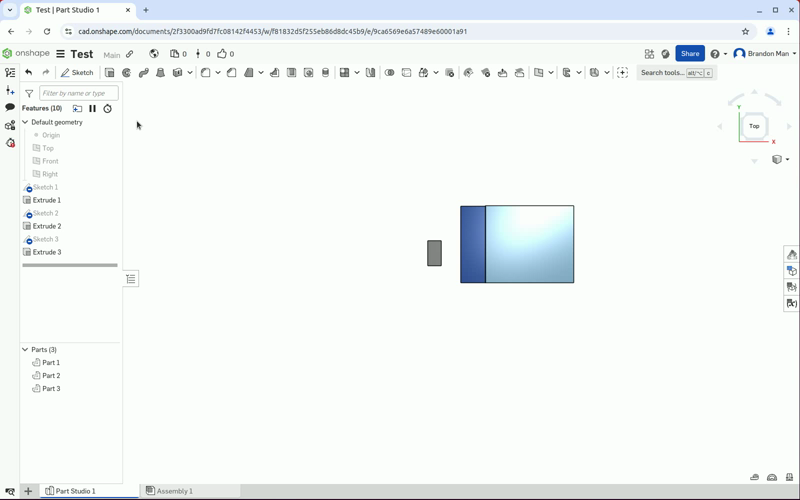
key(shift+h)
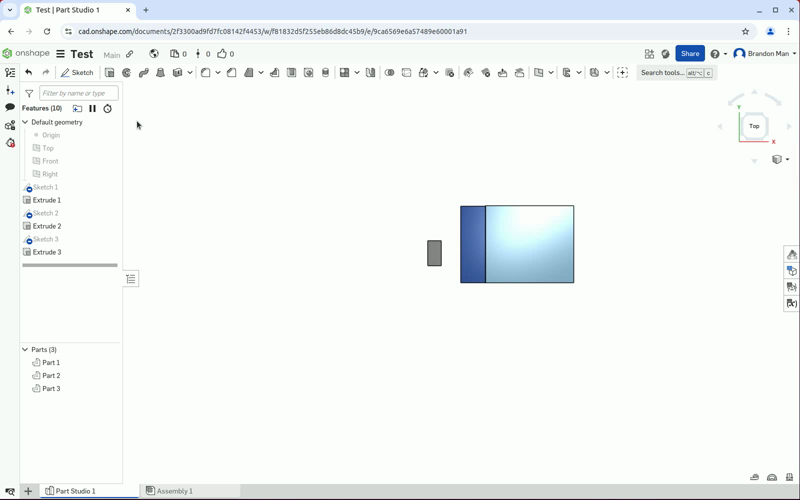
mouse_move(73, 189)
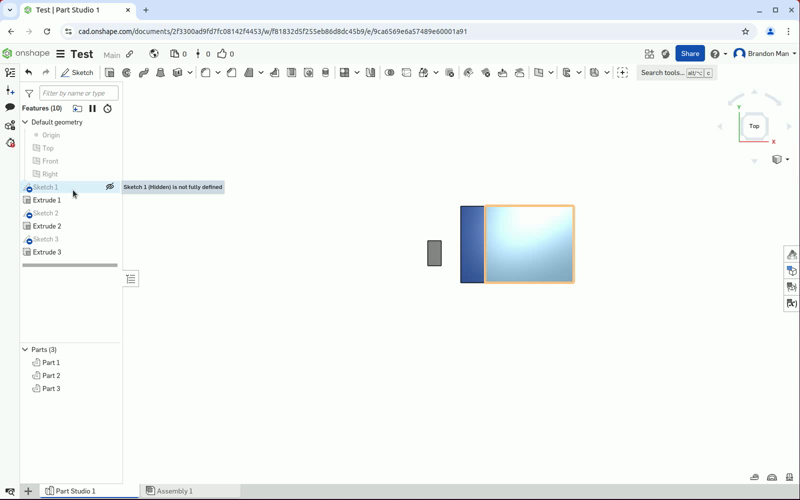
click(73, 189)
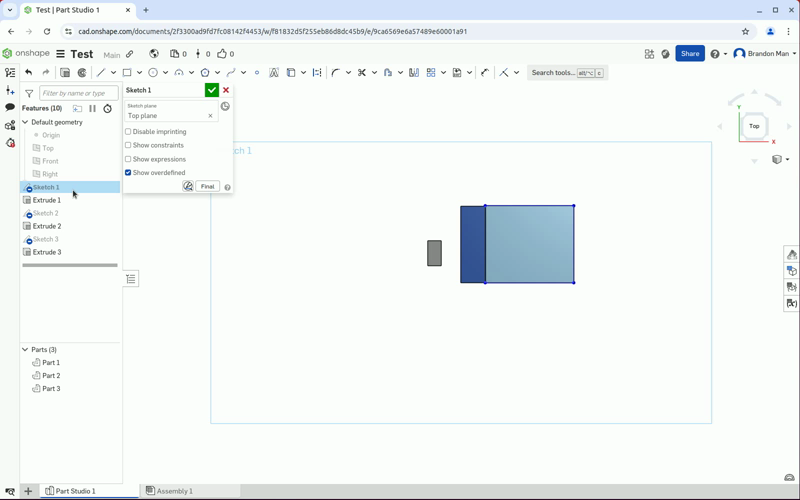
mouse_move(229, 92)
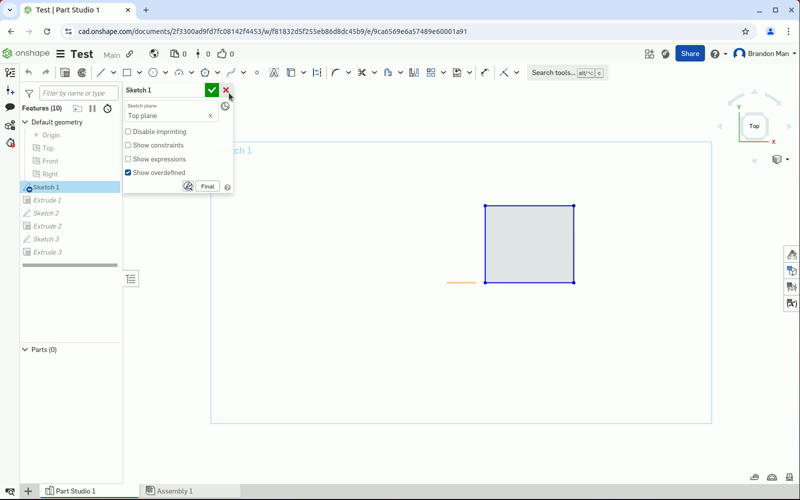
click(229, 92)
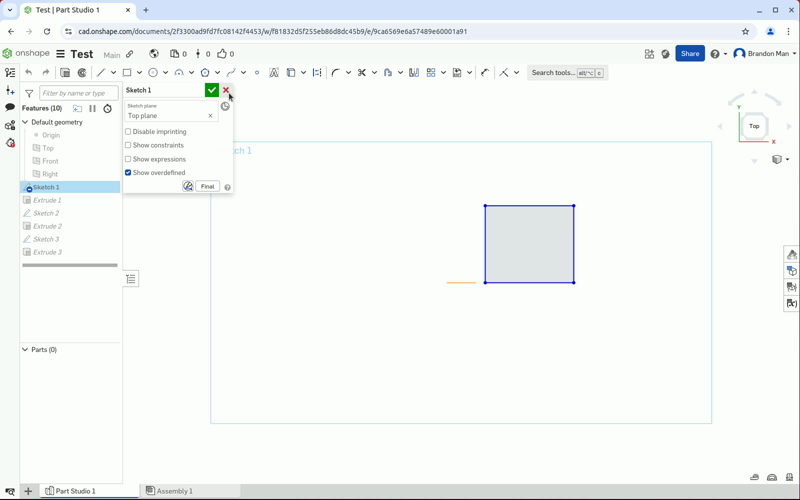
key(shift+s)
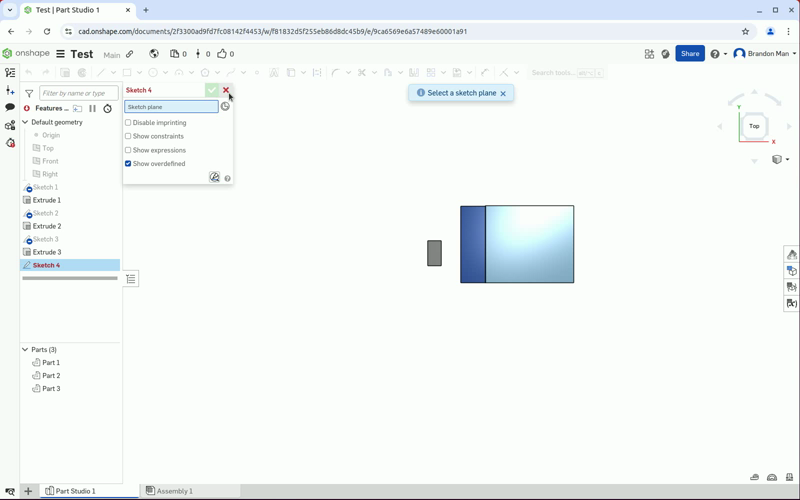
mouse_move(73, 150)
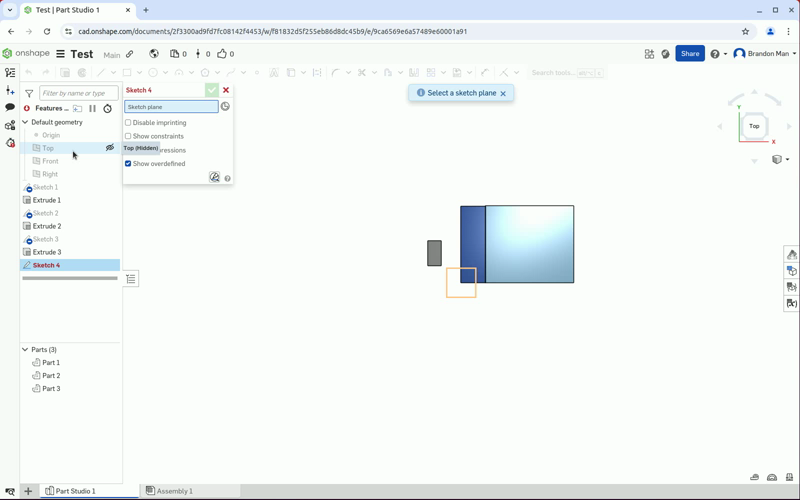
click(73, 150)
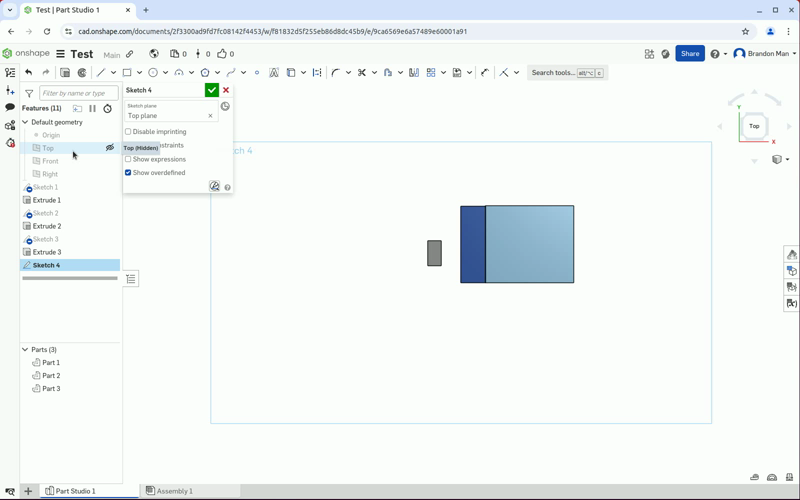
mouse_move(73, 352)
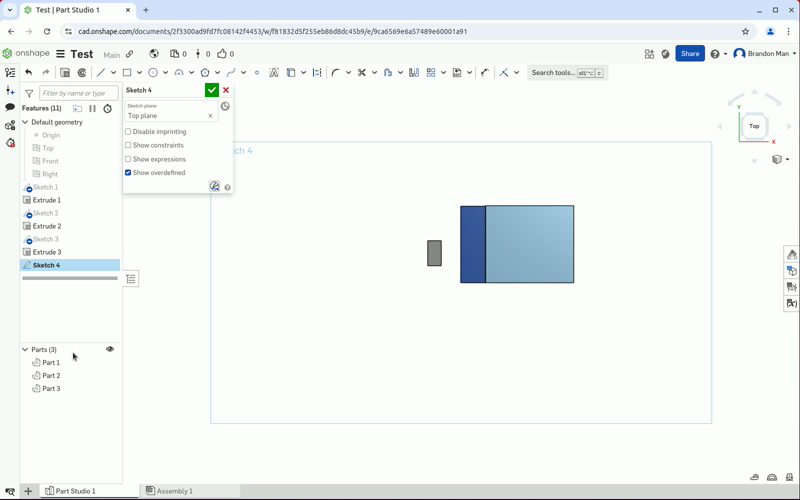
key(y)
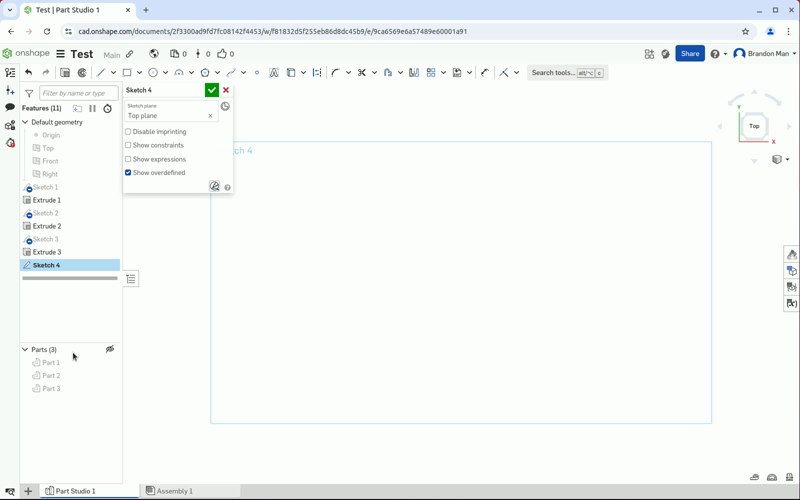
key(l)
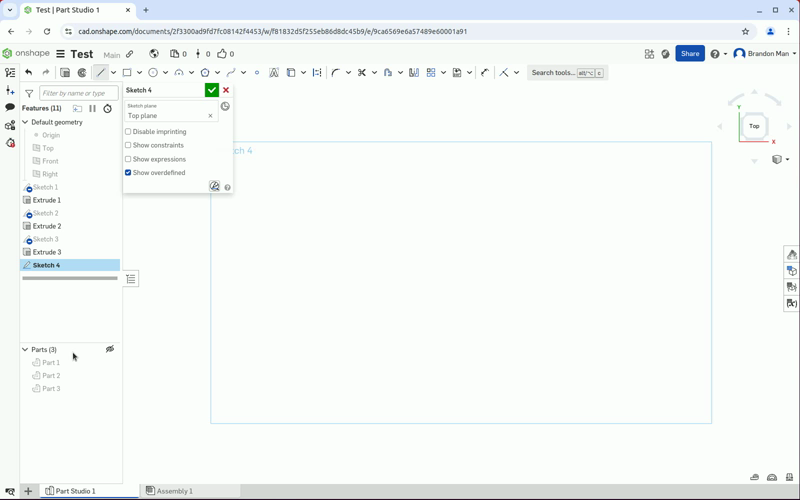
key_down(shift)
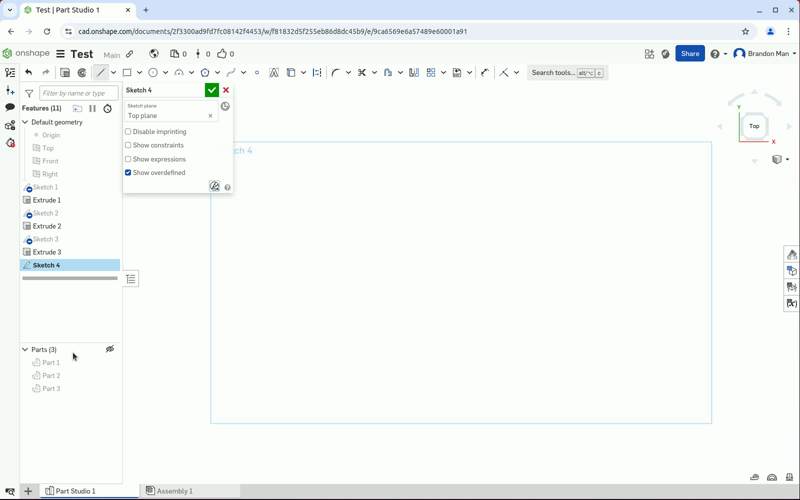
mouse_move(427, 282)
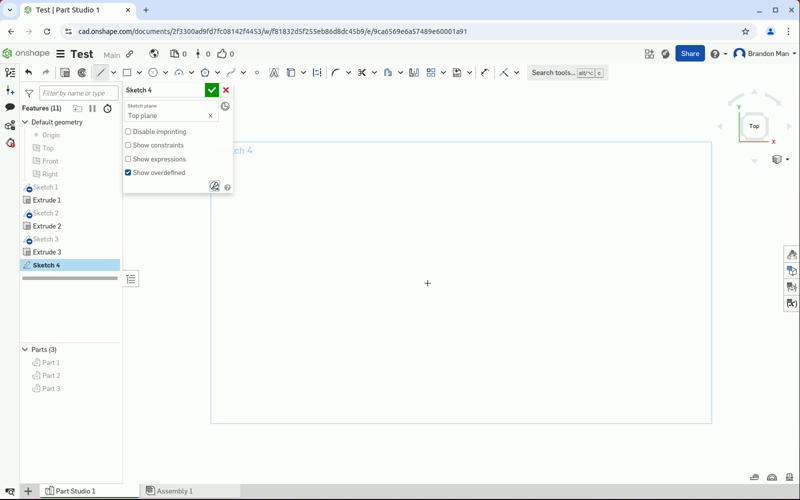
click(427, 282)
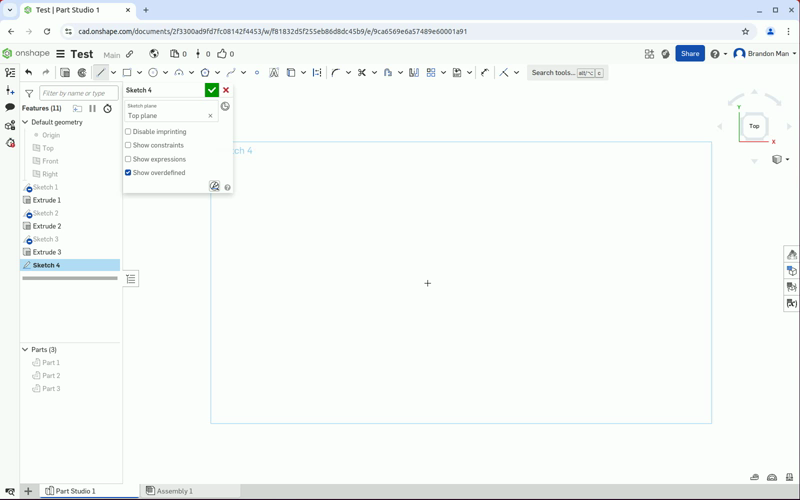
key_up(shift)
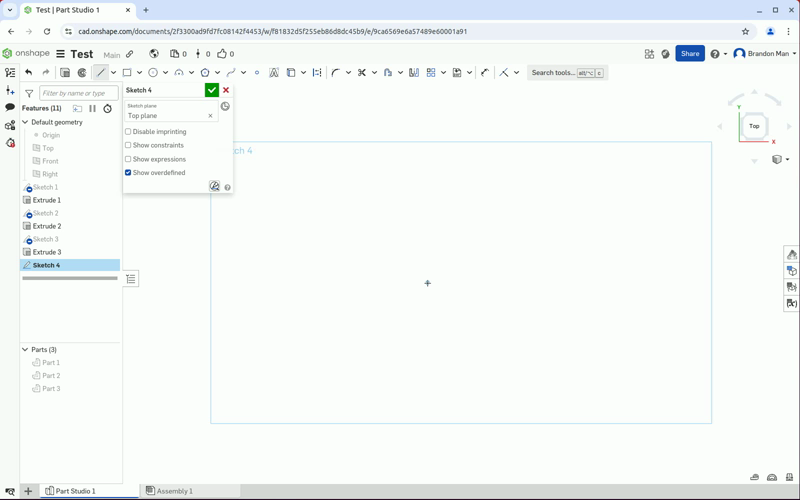
key_down(shift)
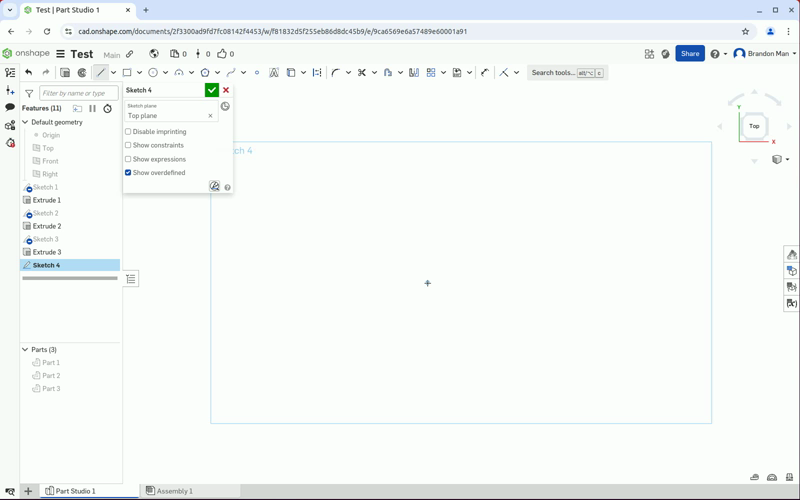
mouse_move(457, 282)
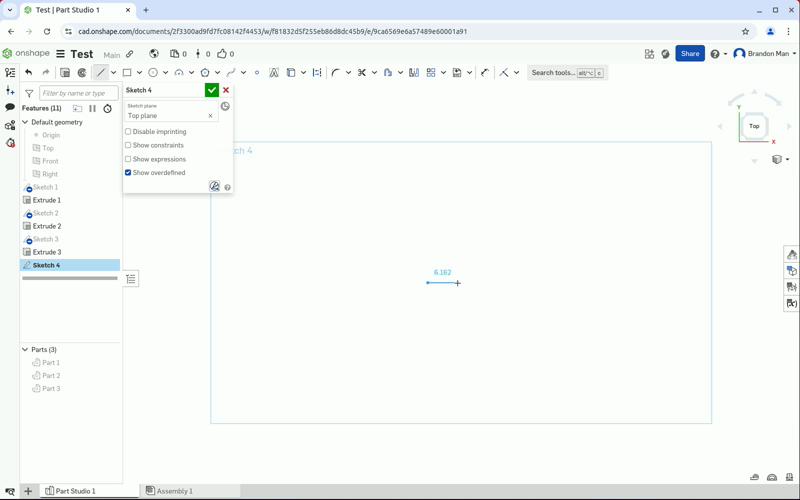
mouse_move(461, 282)
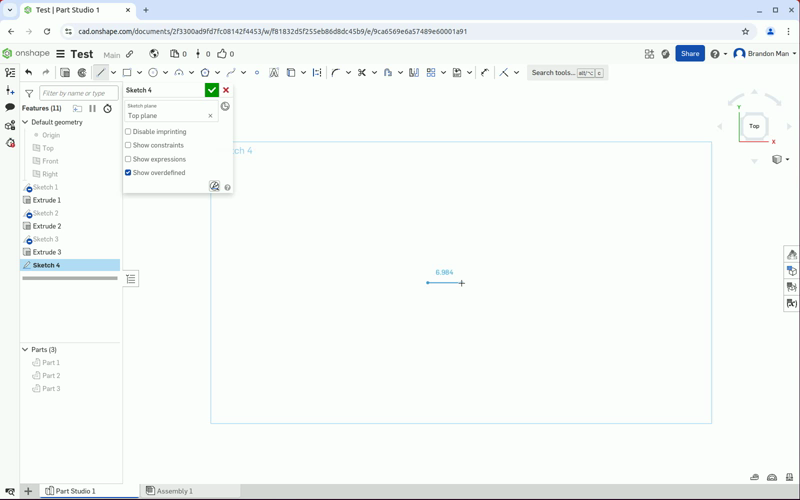
click(461, 282)
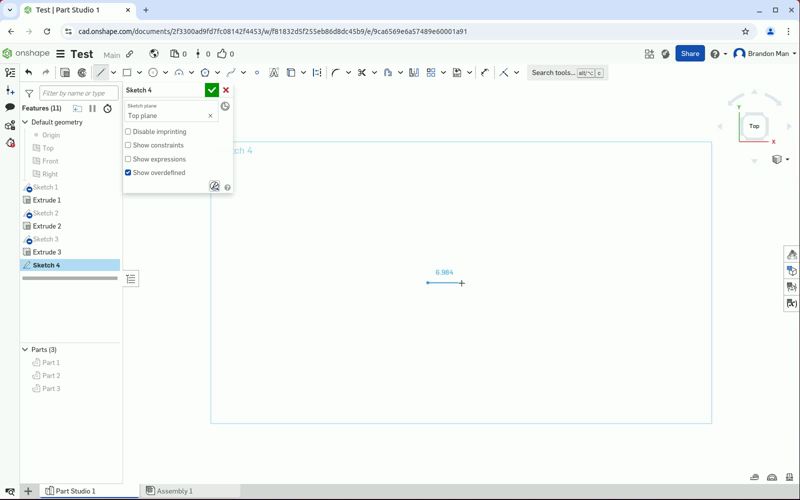
key_up(shift)
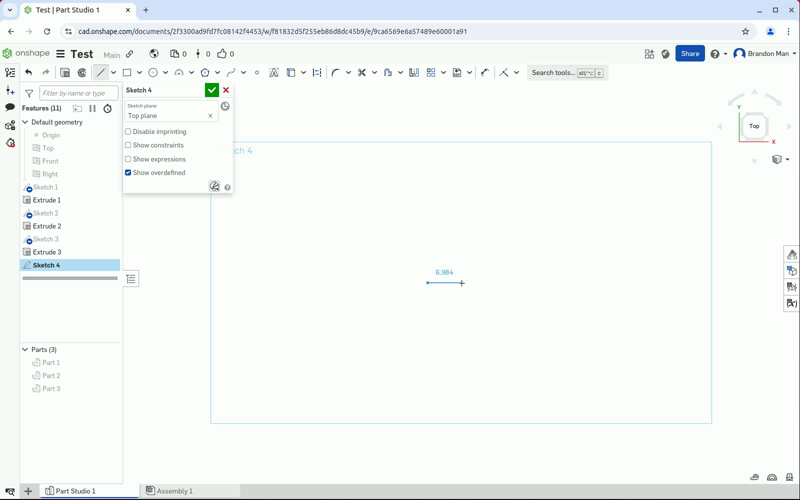
key_down(shift)
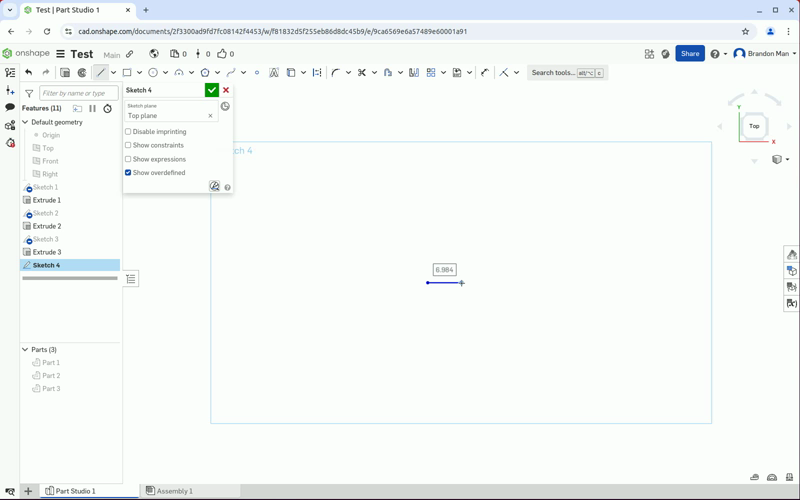
mouse_move(491, 282)
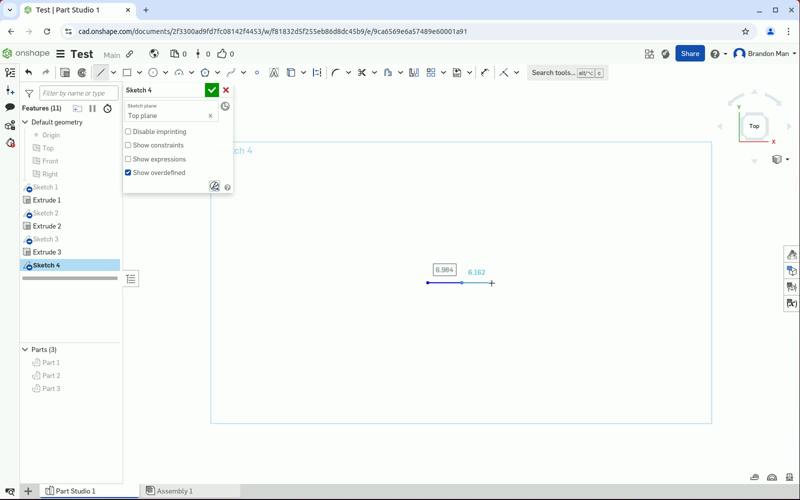
mouse_move(461, 264)
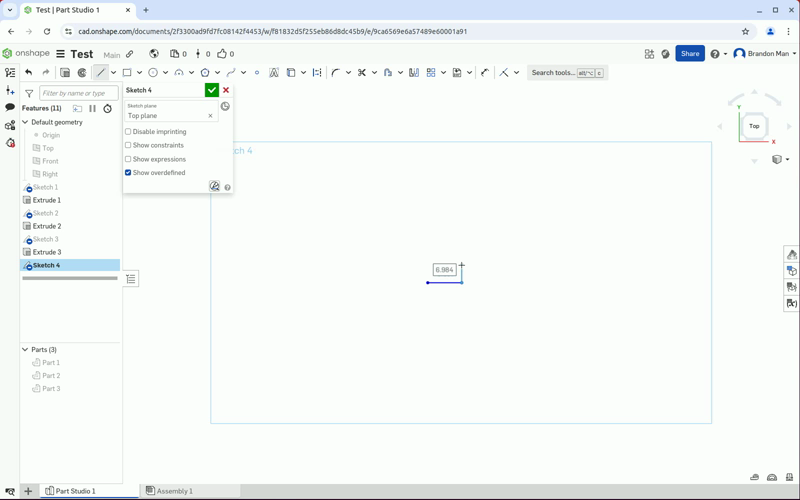
click(461, 264)
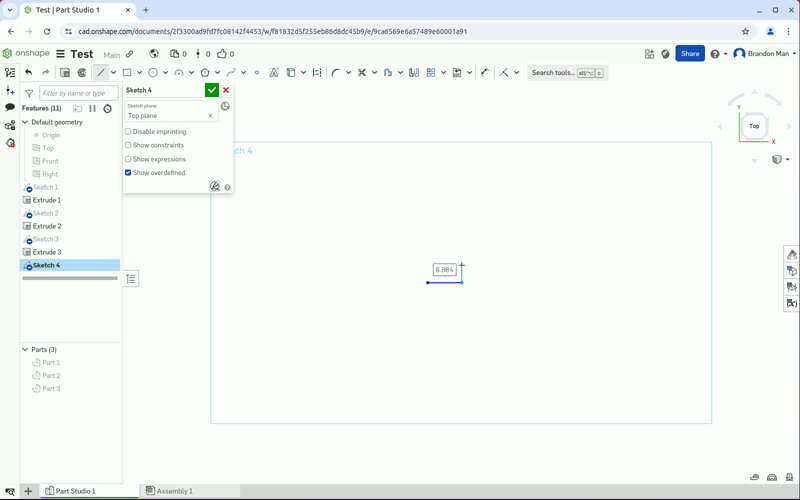
key_up(shift)
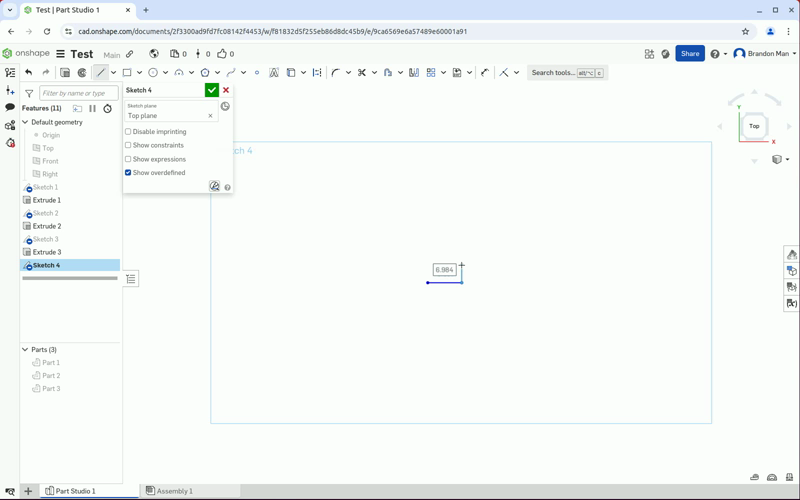
key_down(shift)
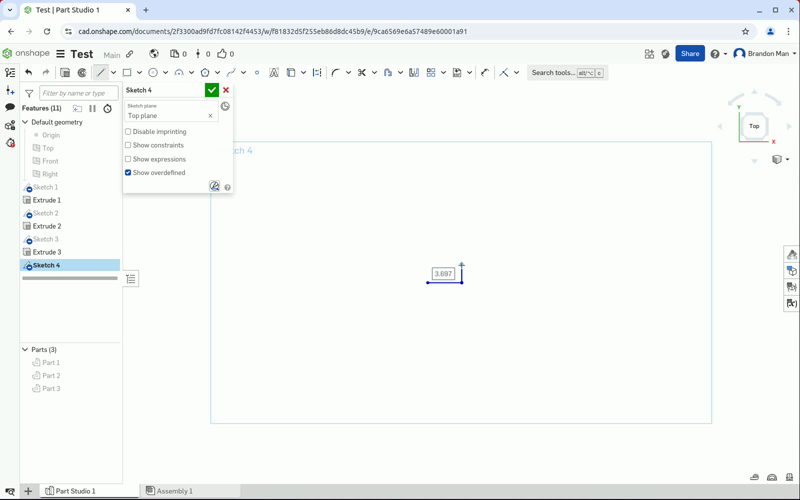
mouse_move(491, 264)
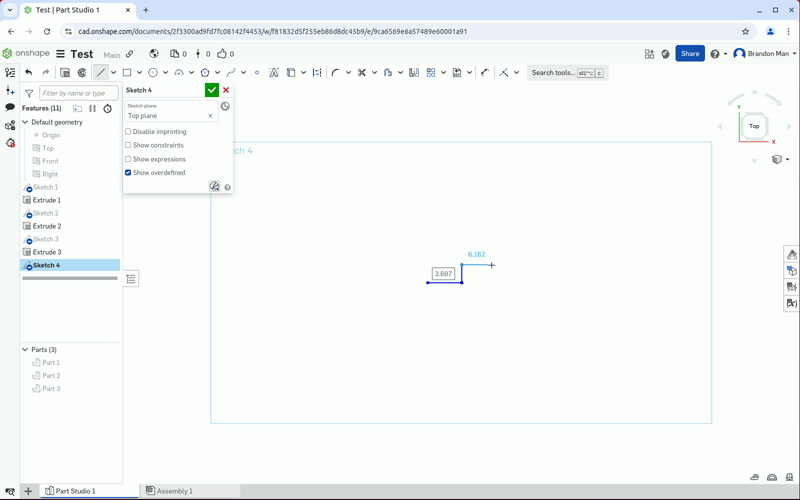
mouse_move(441, 264)
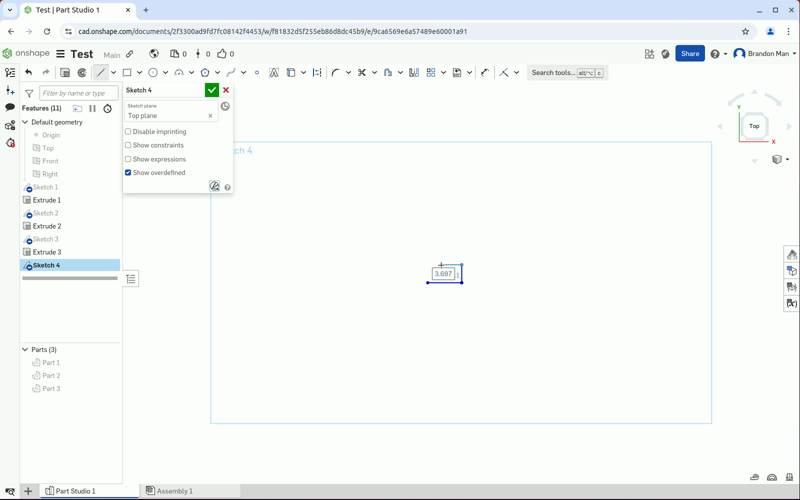
click(441, 264)
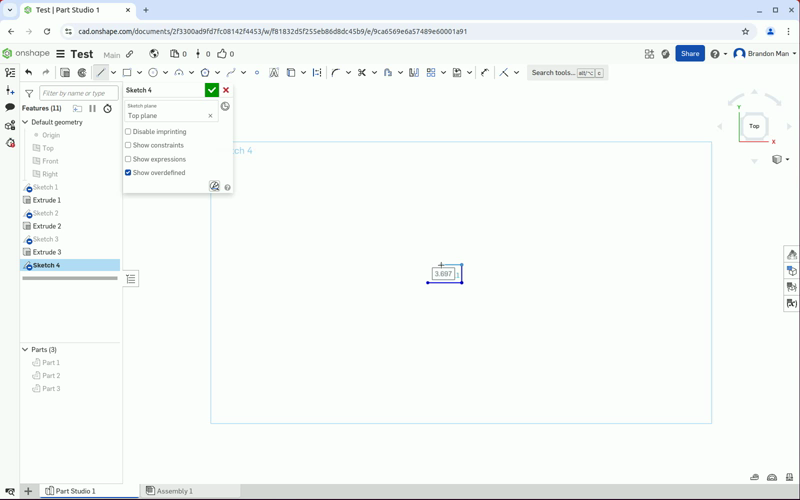
key_up(shift)
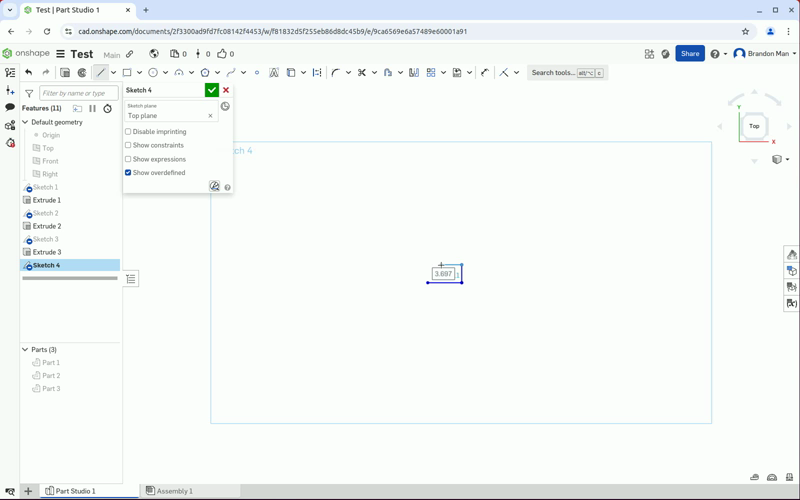
key_down(shift)
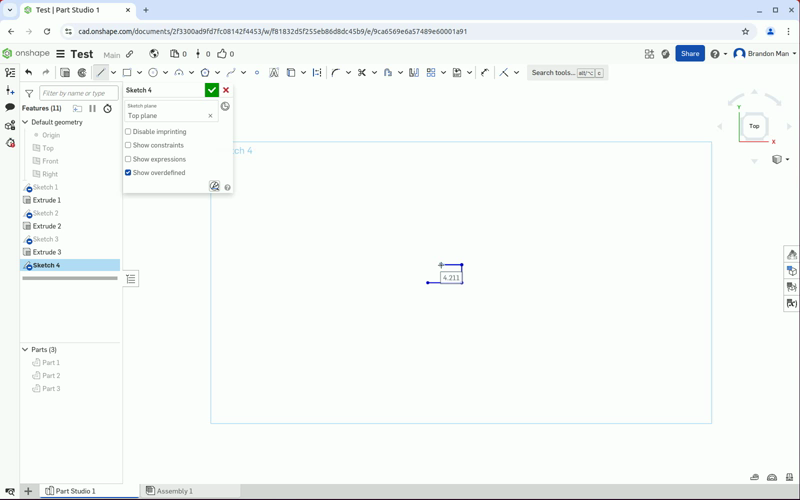
mouse_move(471, 264)
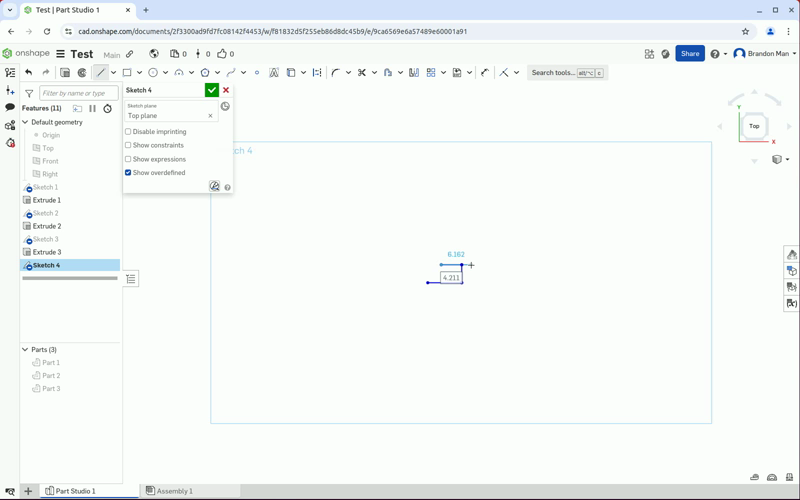
mouse_move(427, 264)
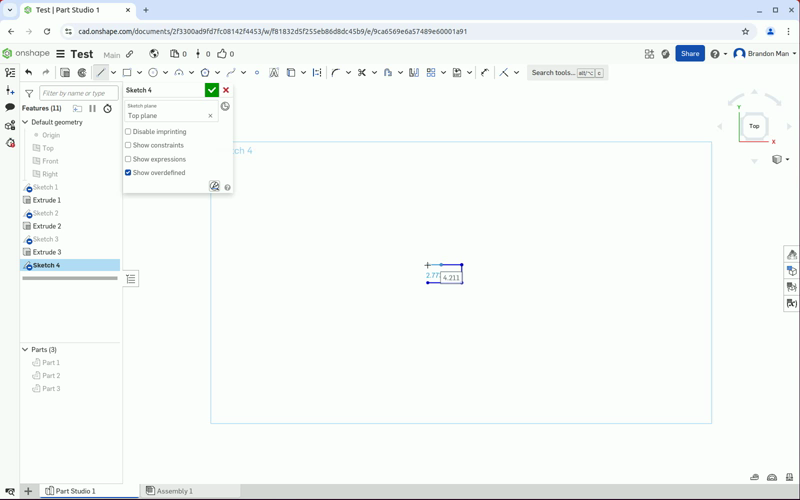
click(427, 264)
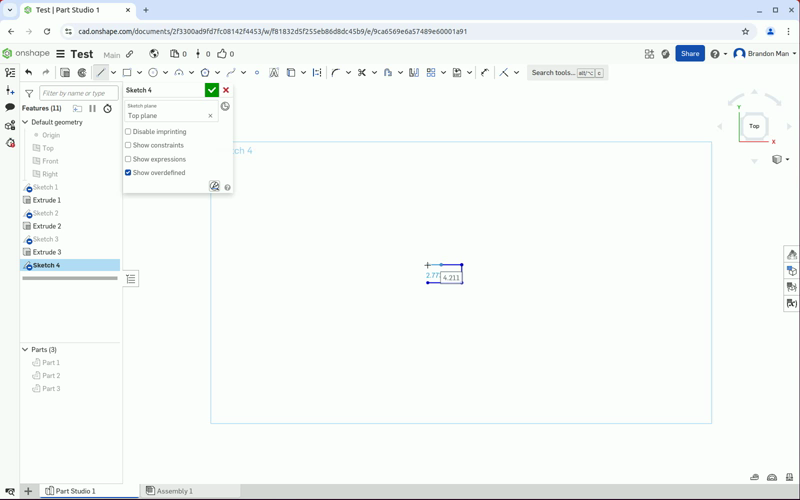
key_up(shift)
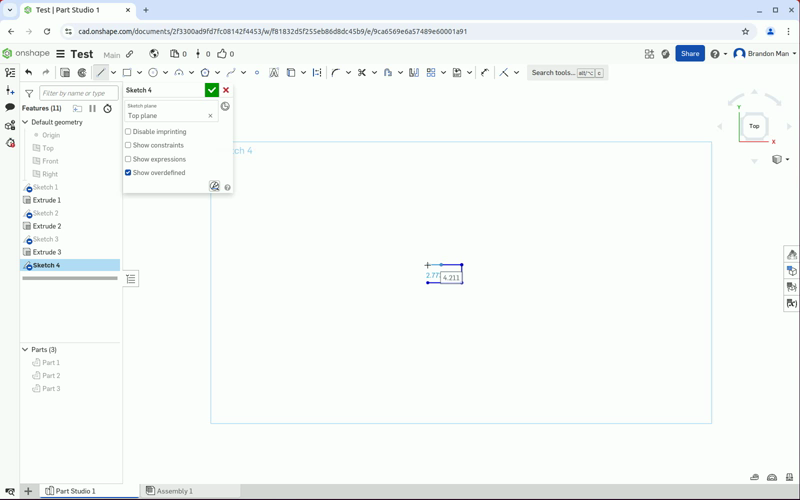
mouse_move(457, 264)
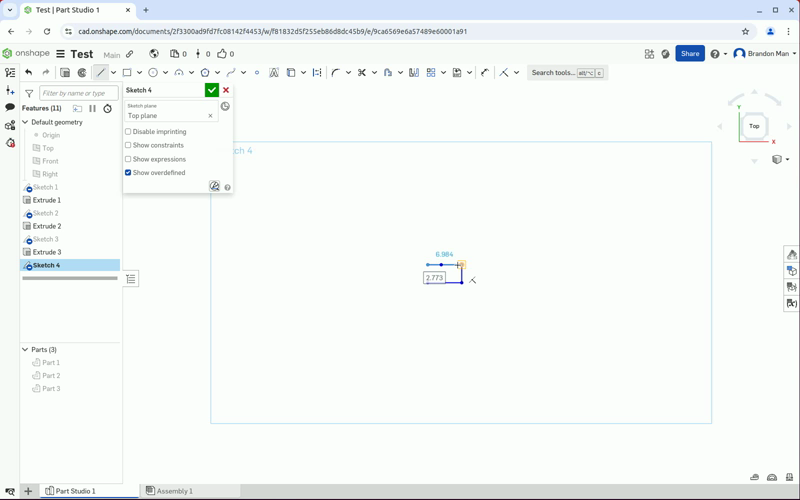
key_down(shift)
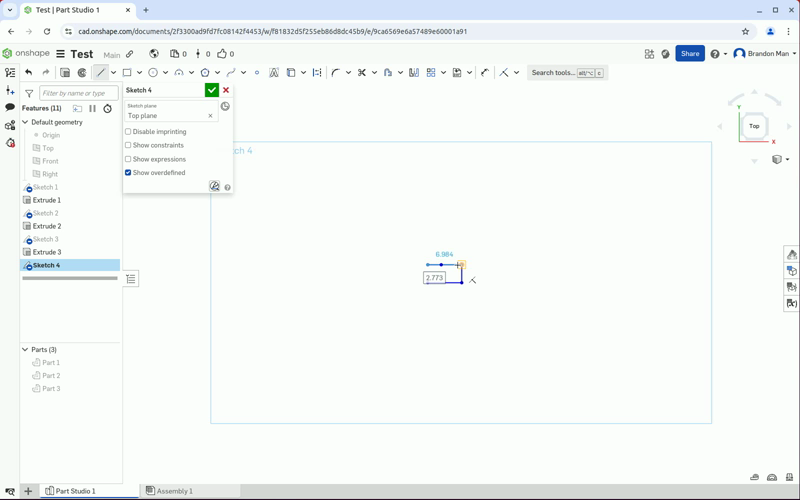
mouse_move(427, 282)
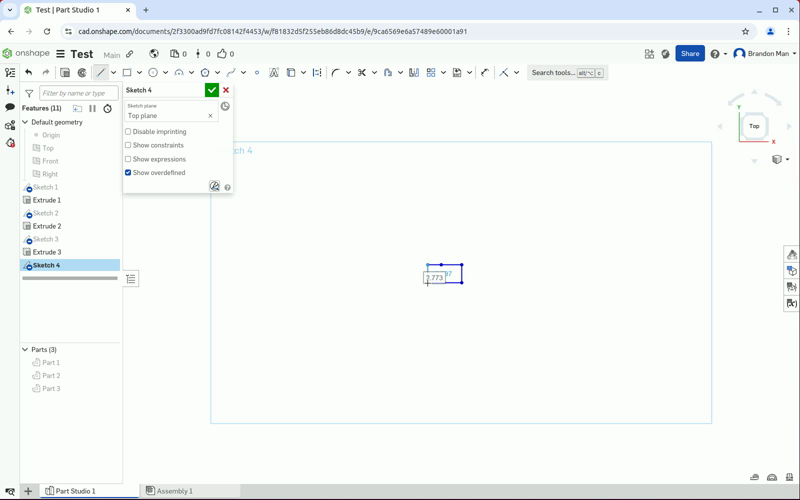
key_up(shift)
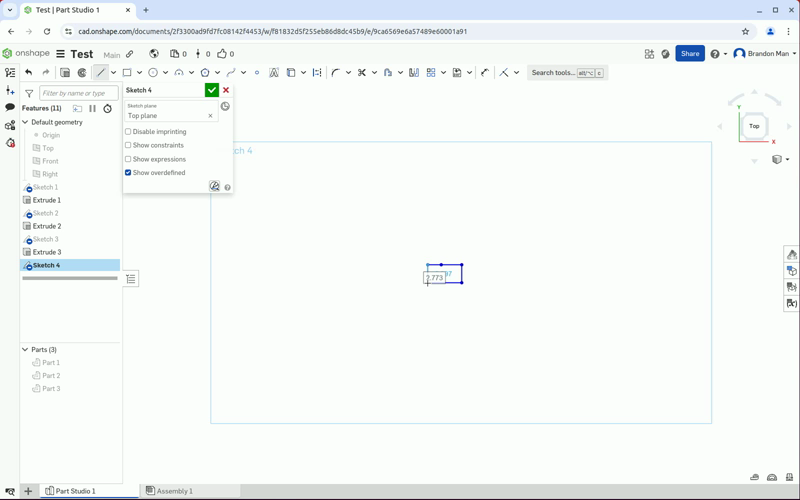
click(427, 282)
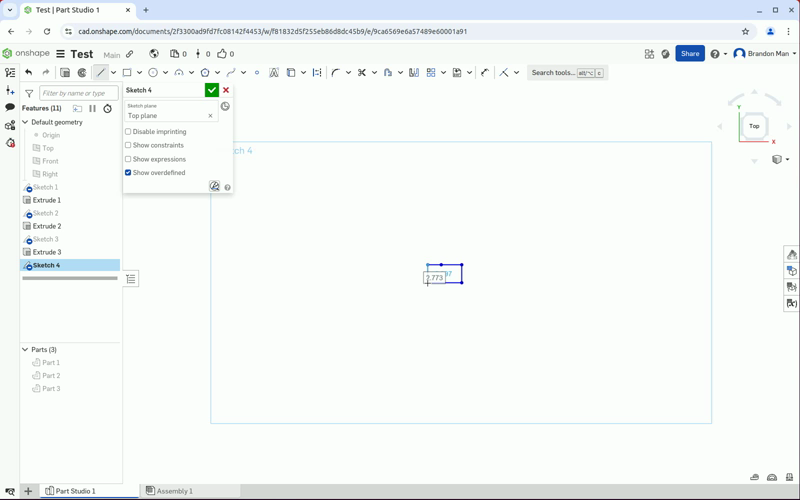
key(esc)
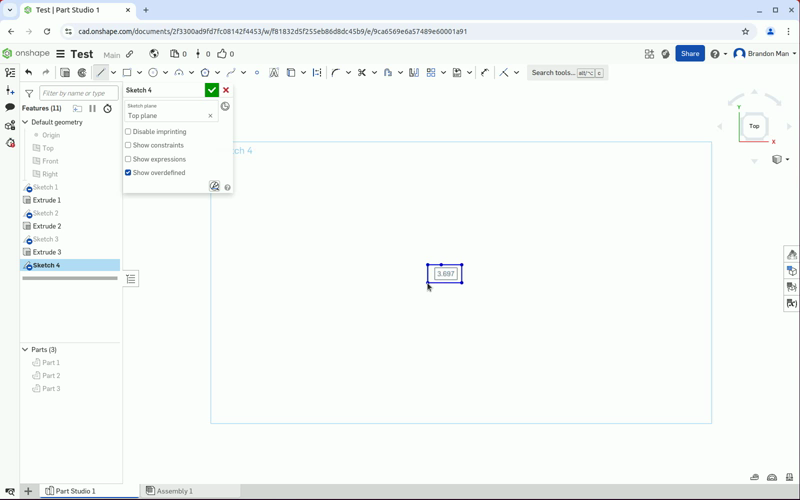
mouse_move(444, 269)
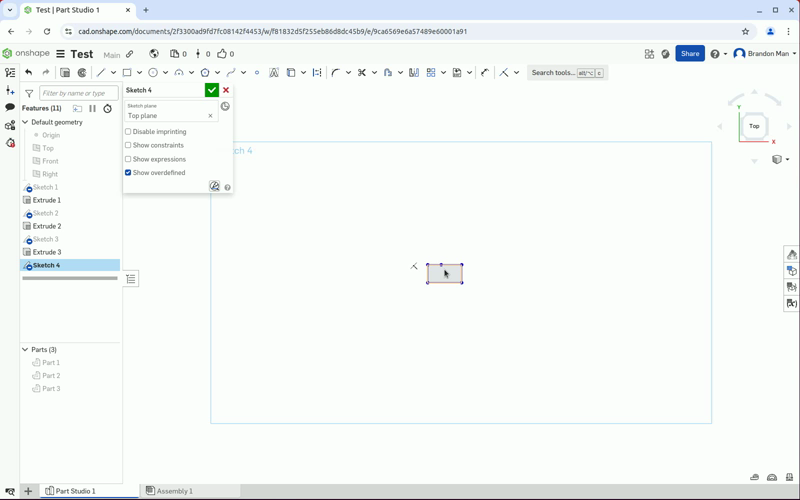
scroll(6)
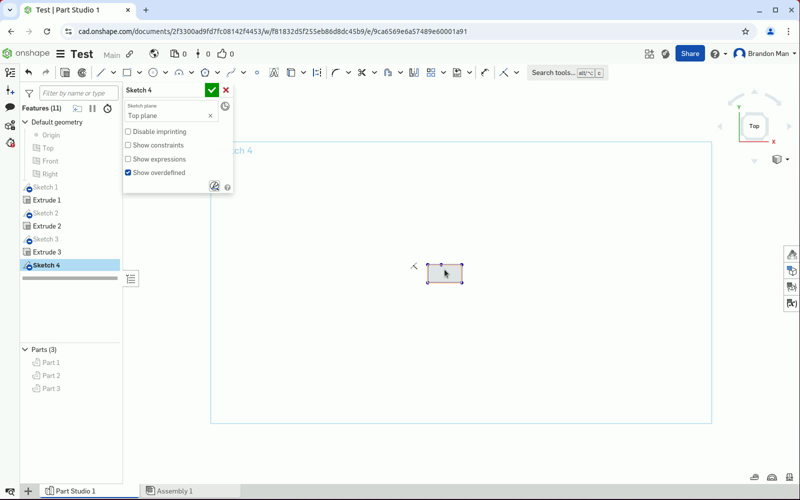
scroll(6)
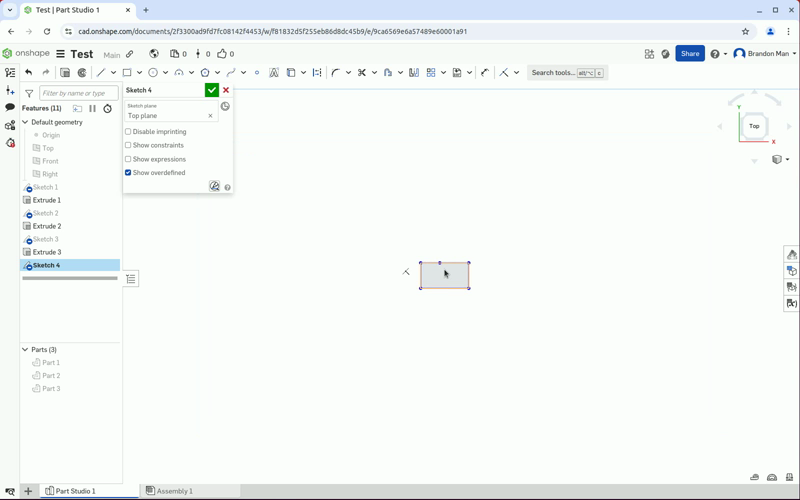
scroll(6)
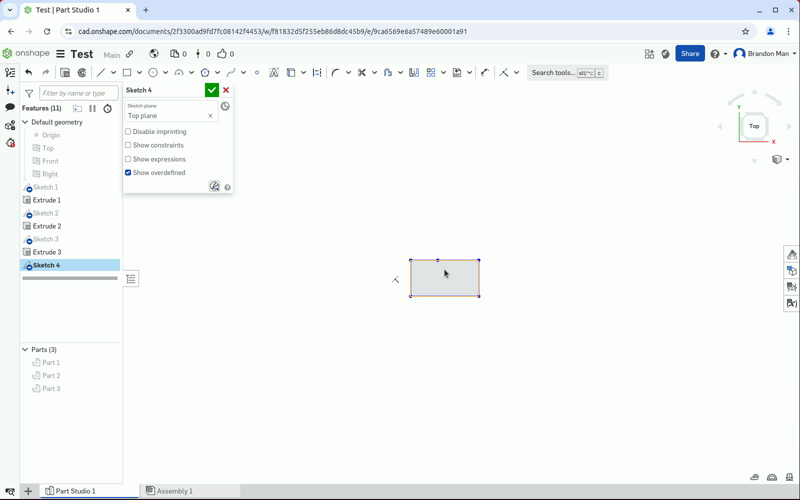
scroll(6)
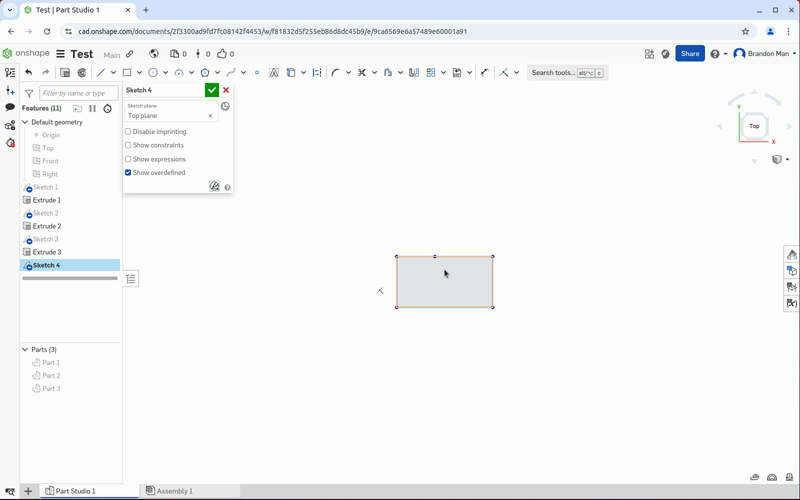
scroll(6)
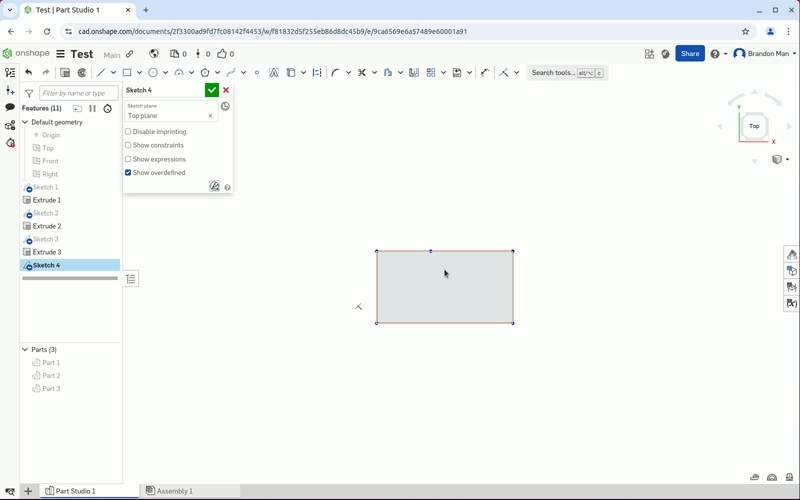
scroll(6)
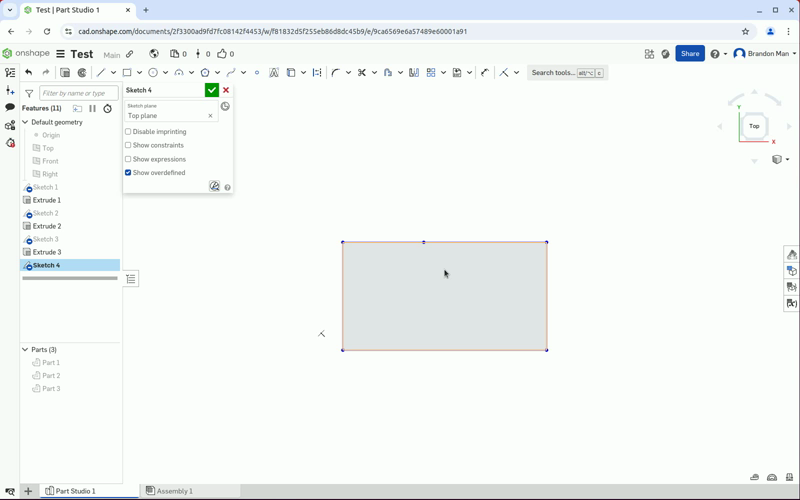
scroll(6)
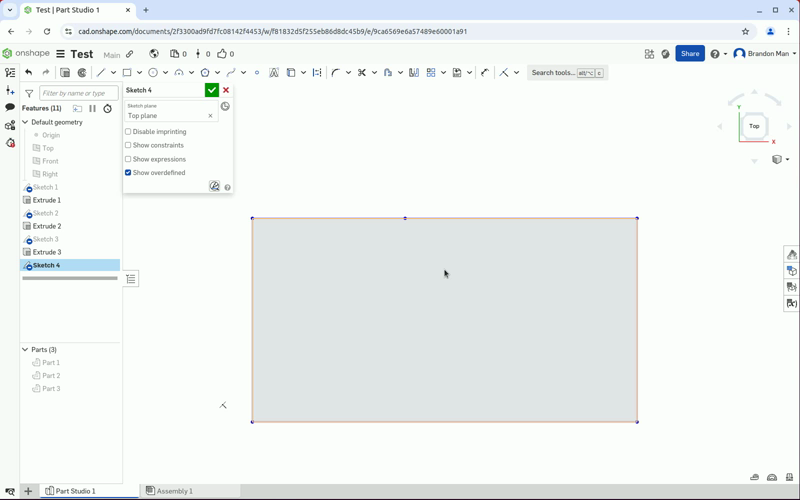
click(444, 269)
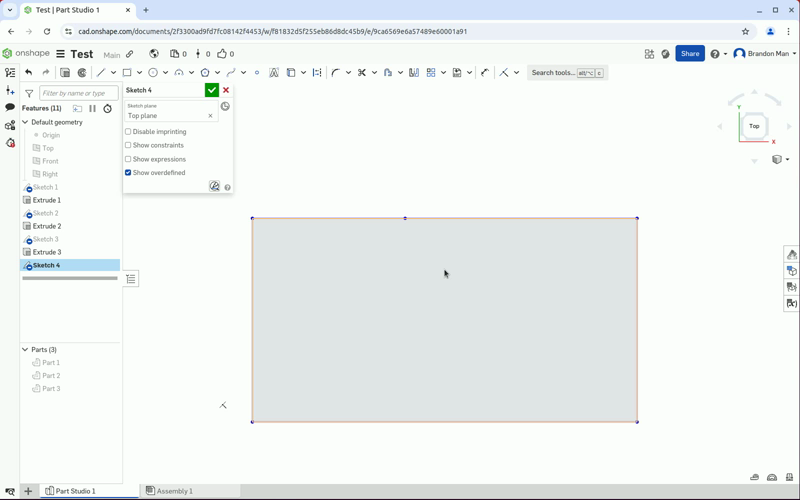
scroll(-6)
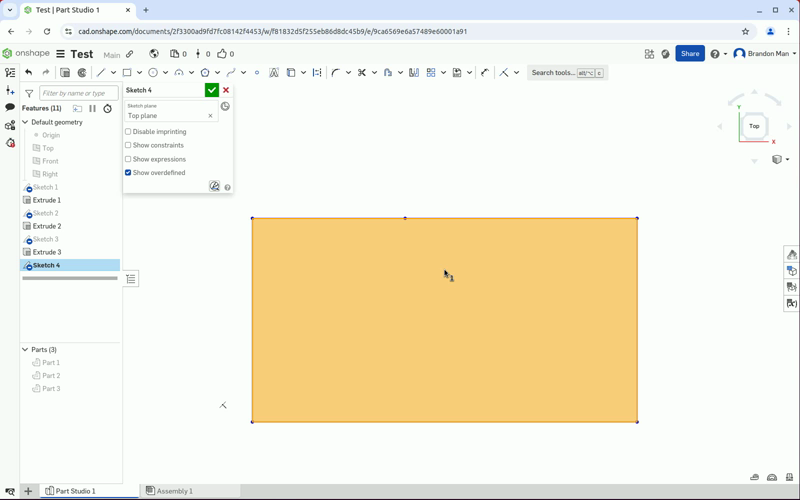
scroll(-6)
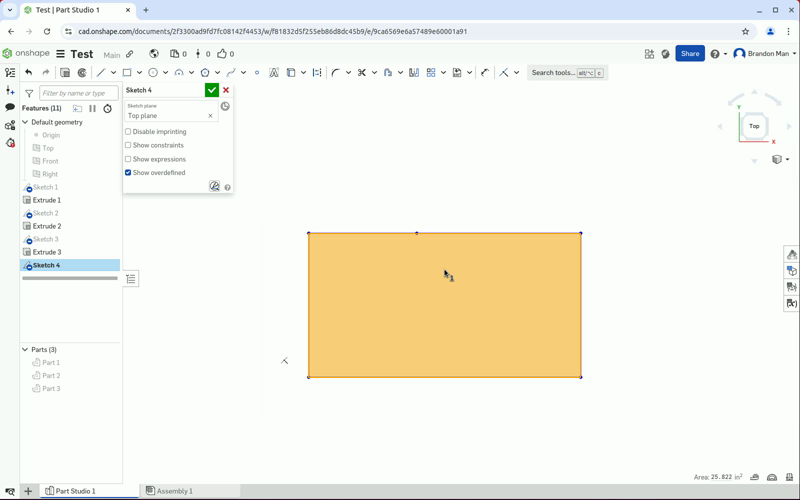
scroll(-6)
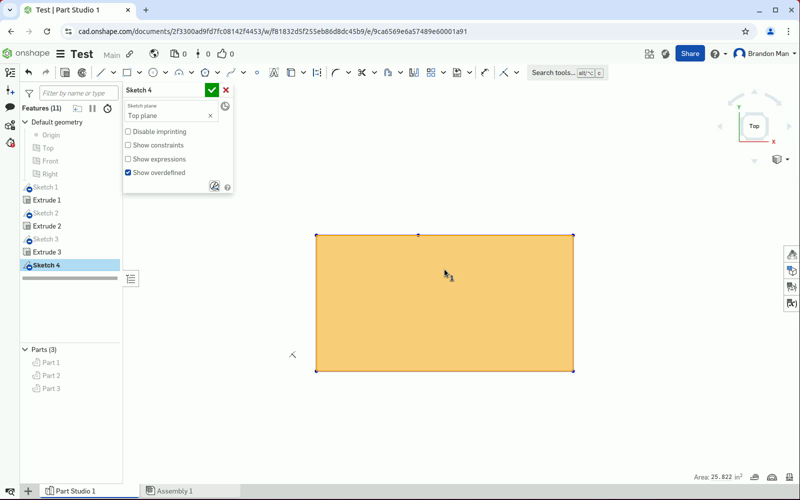
scroll(-6)
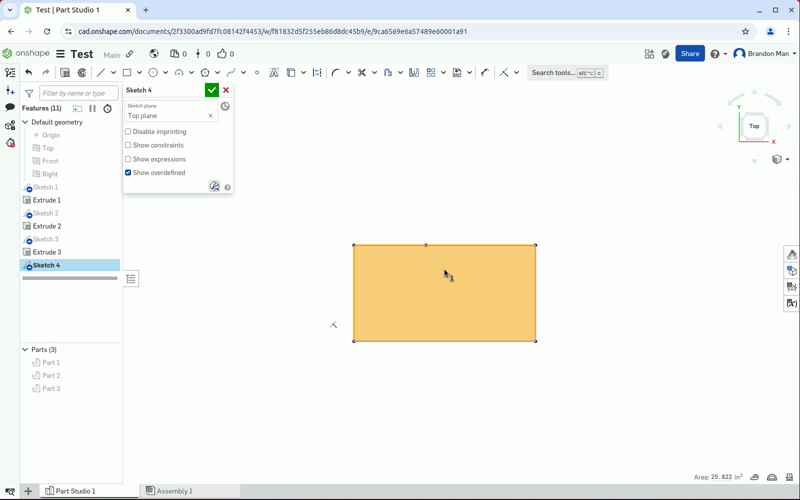
scroll(-6)
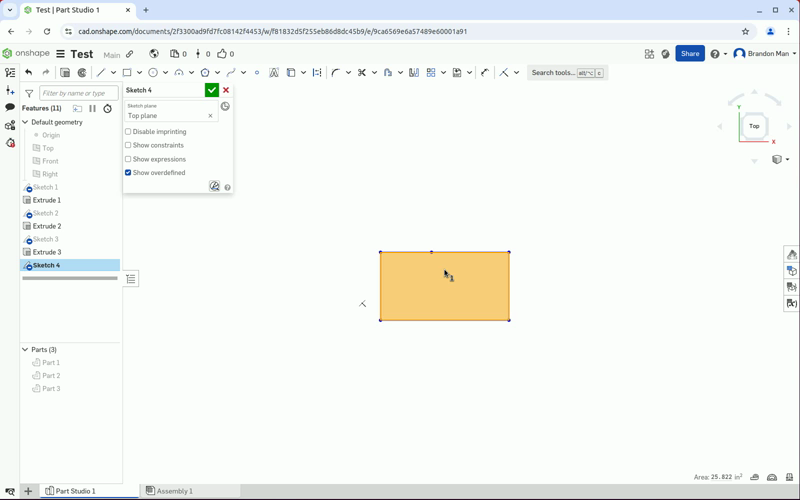
scroll(-6)
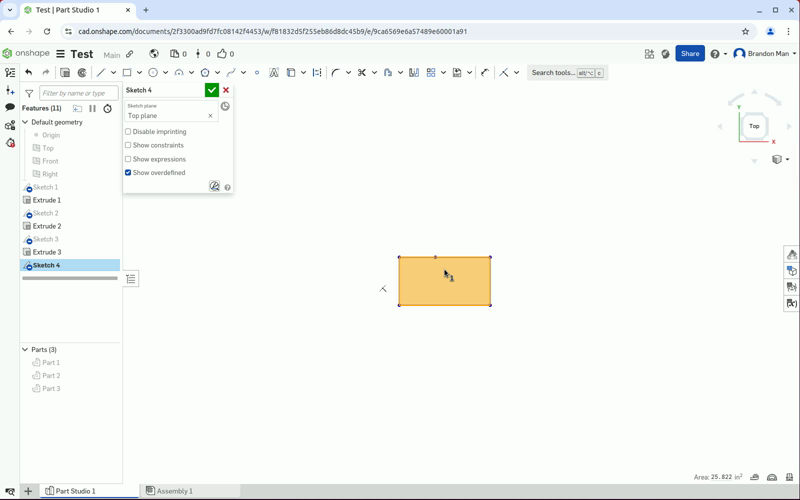
scroll(-6)
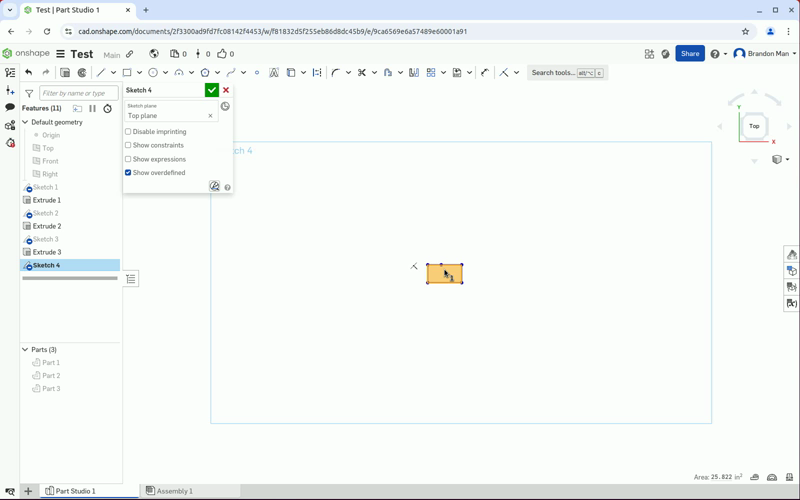
mouse_move(73, 352)
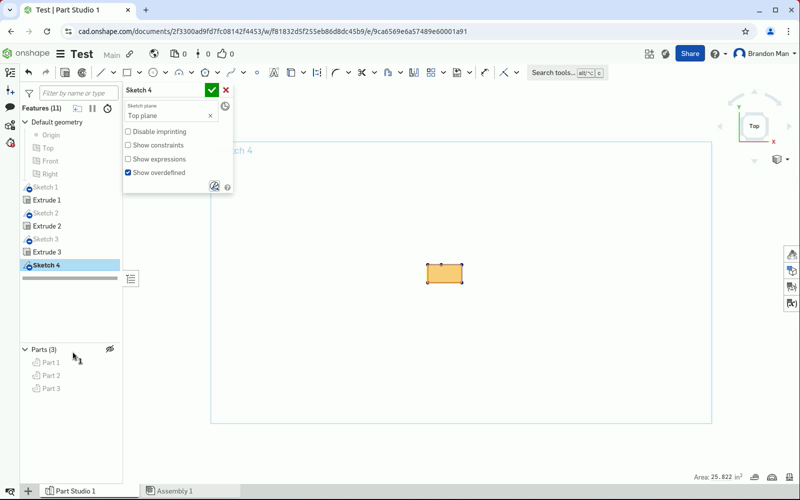
key(shift+y)
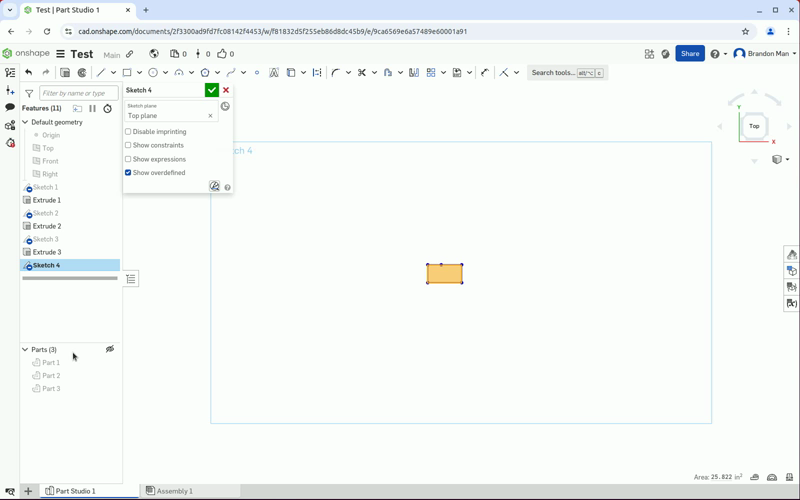
key(shift+e)
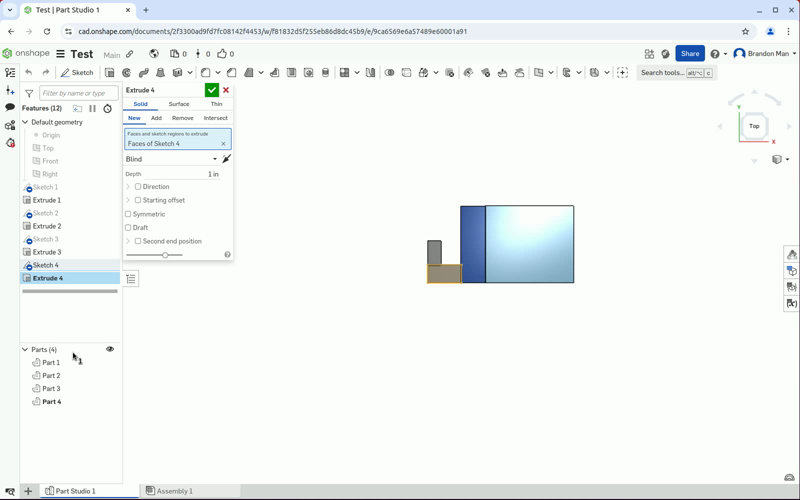
mouse_move(143, 106)
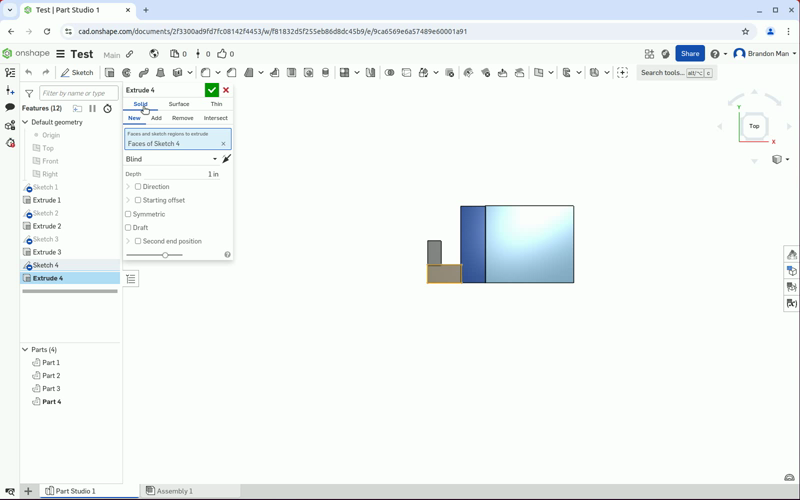
click(143, 106)
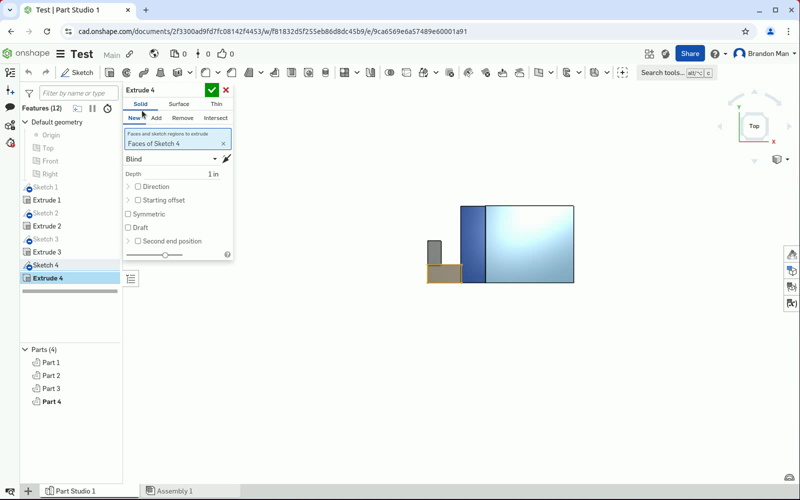
mouse_move(137, 120)
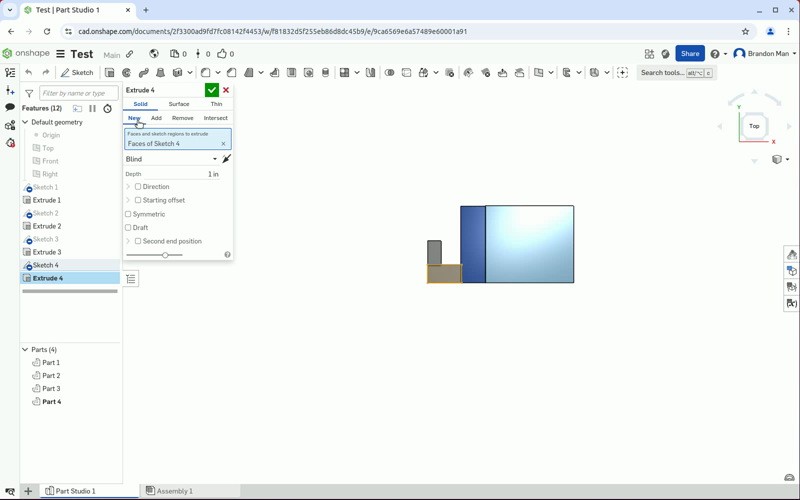
click(137, 120)
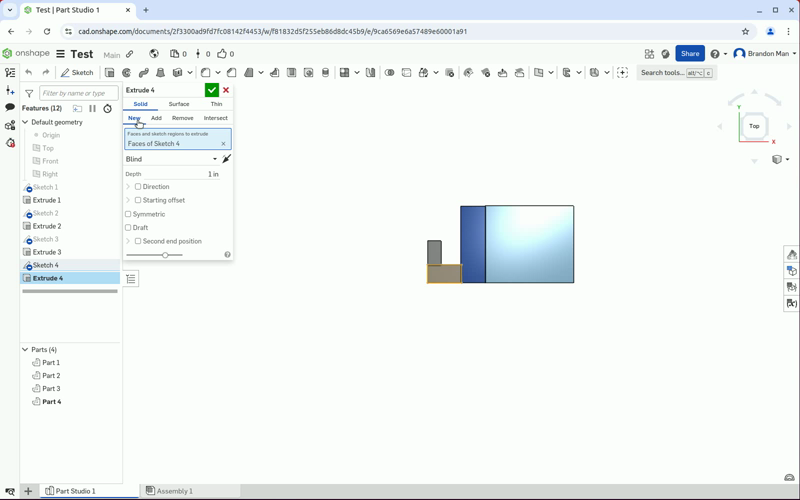
key(tab, 4)
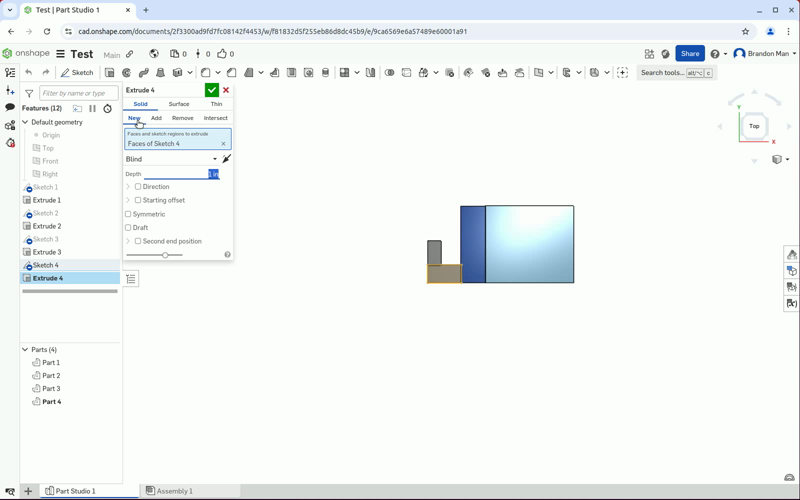
text(2.166)
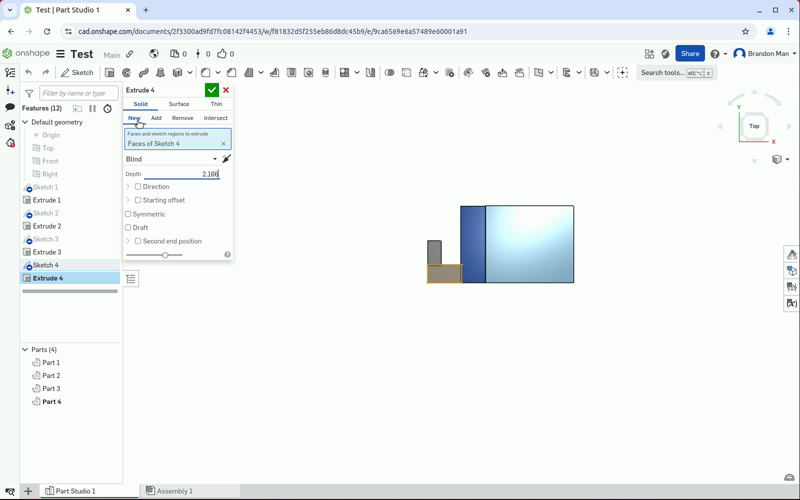
key(enter)
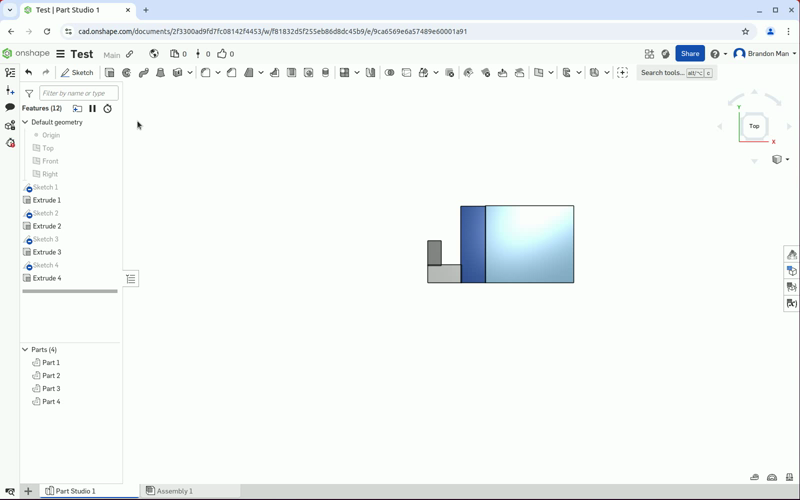
key(shift+h)
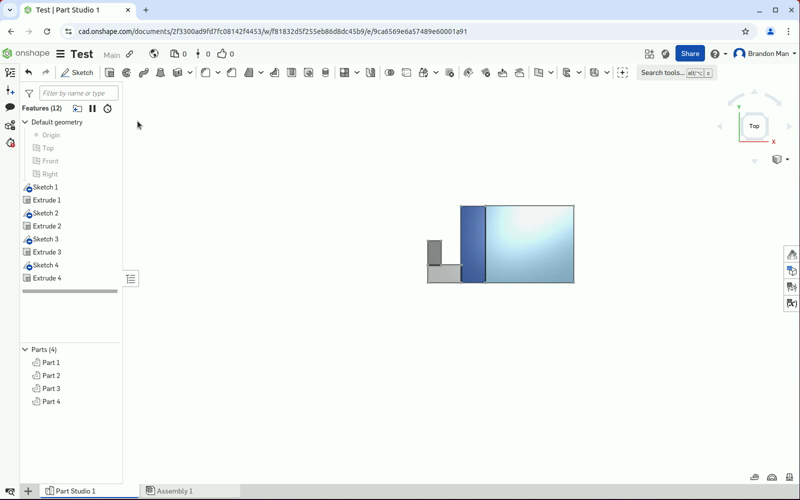
key(shift+h)
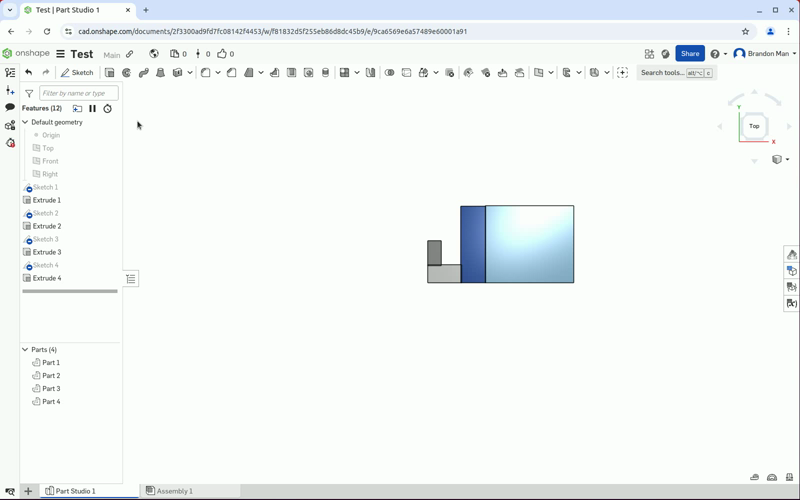
mouse_move(73, 189)
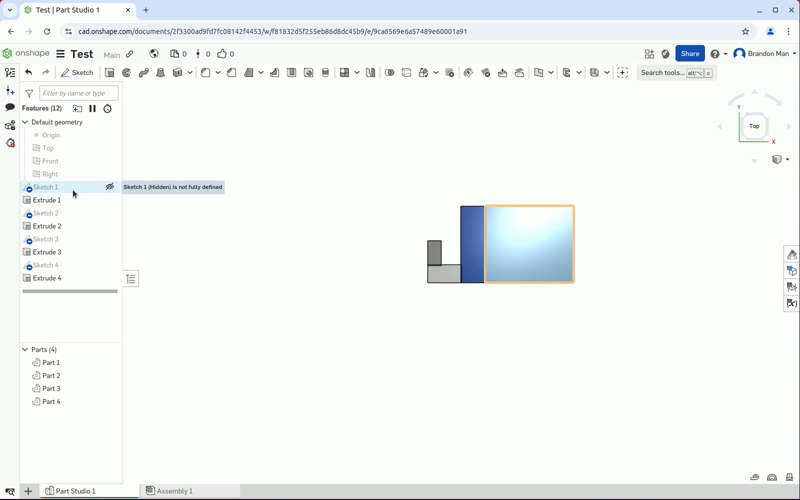
click(73, 189)
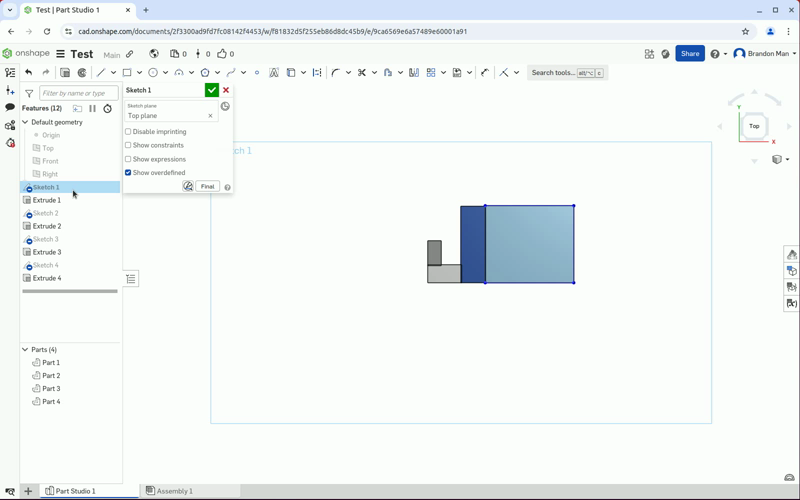
mouse_move(229, 92)
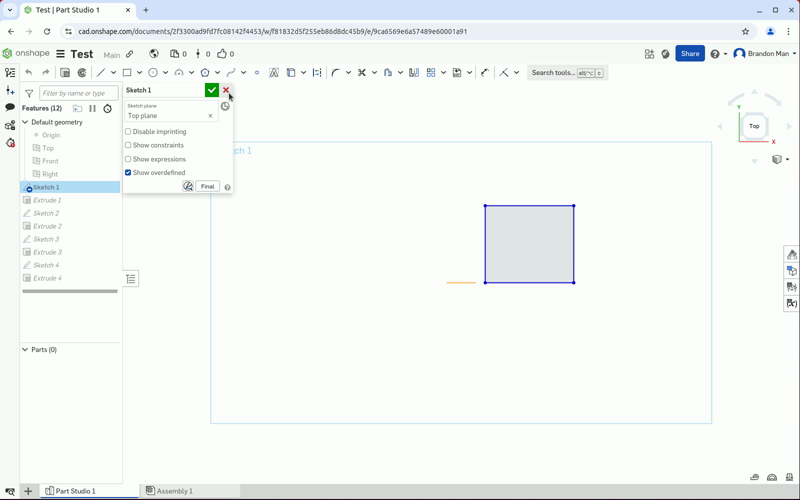
click(229, 92)
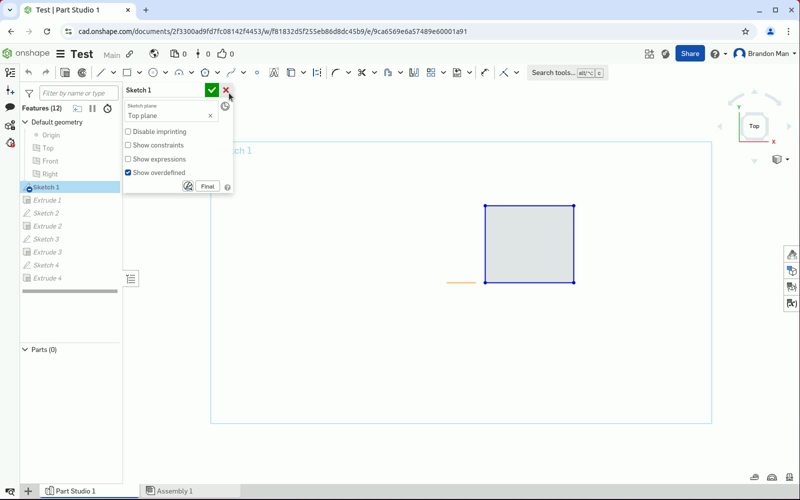
key(shift+s)
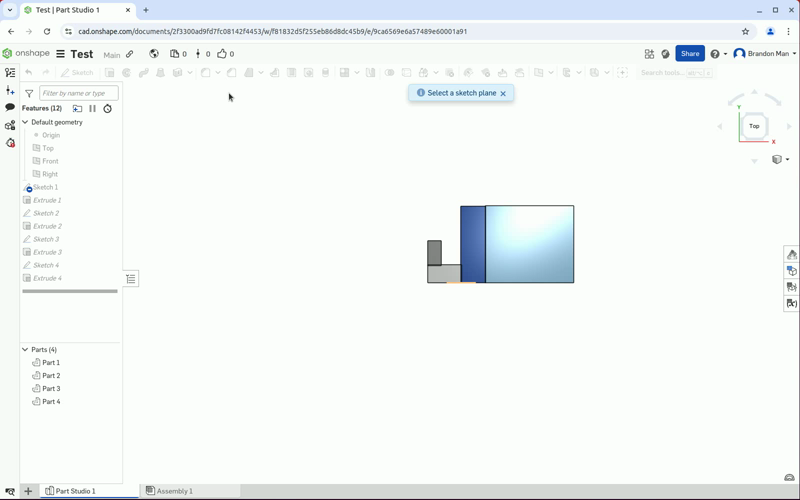
mouse_move(73, 150)
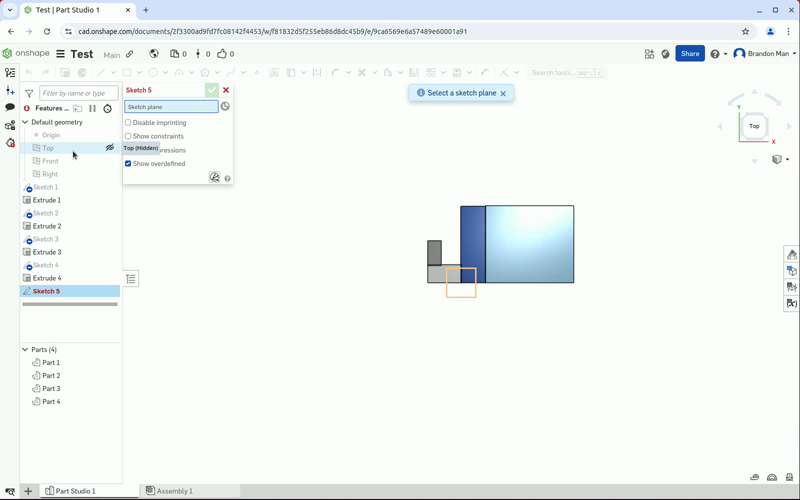
click(73, 150)
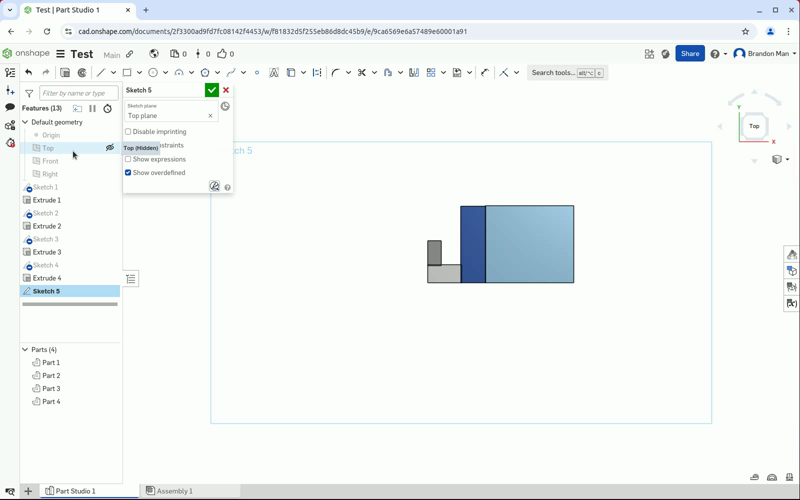
mouse_move(73, 352)
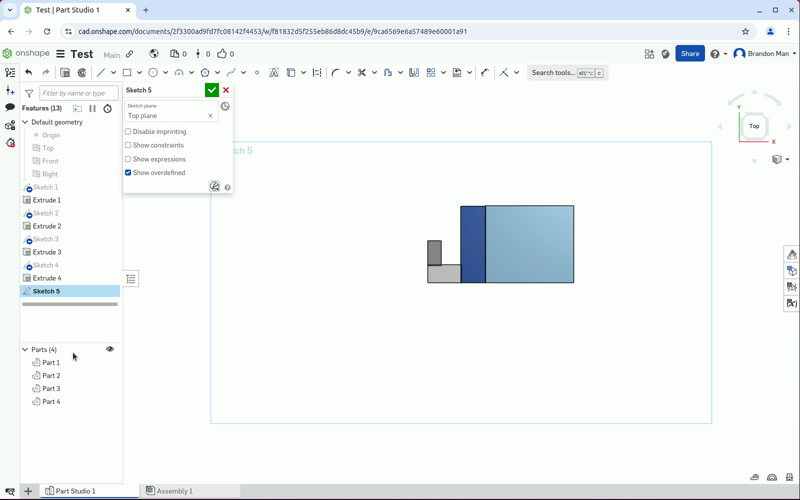
key(y)
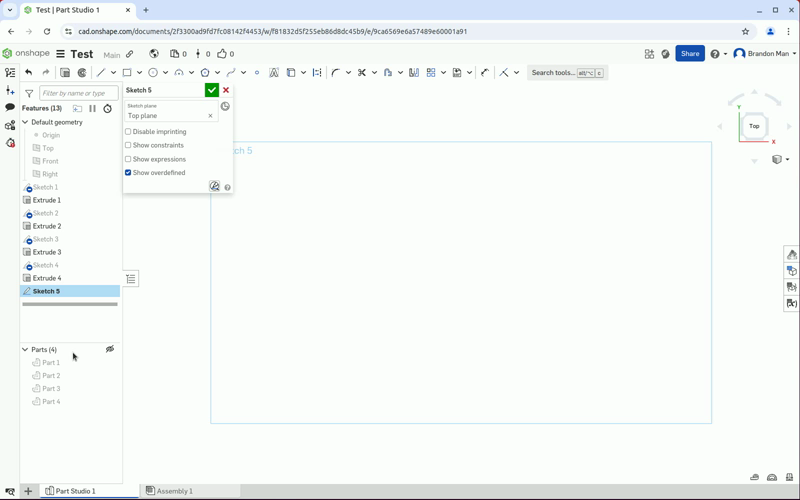
key(l)
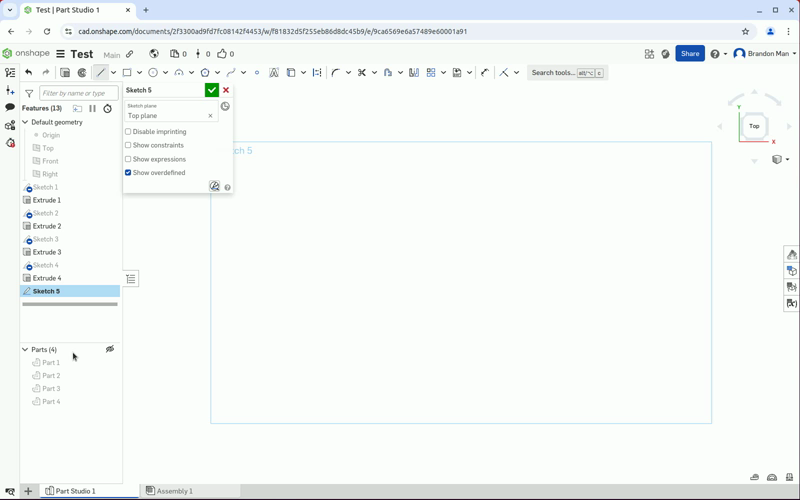
key_down(shift)
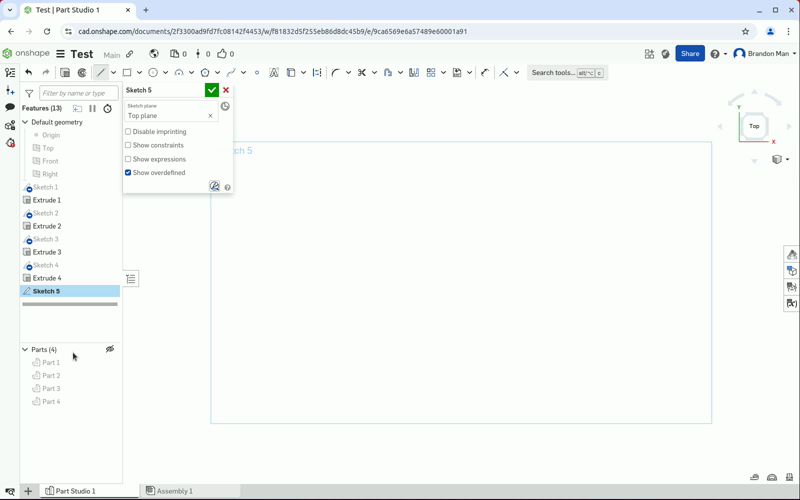
mouse_move(460, 282)
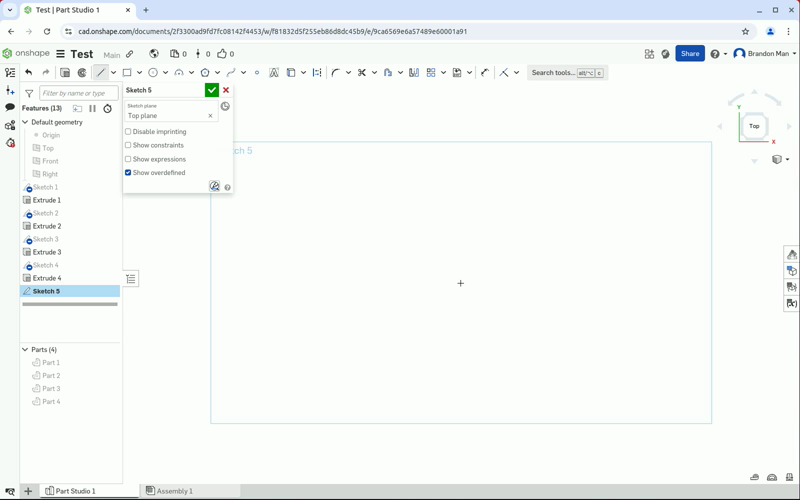
click(460, 282)
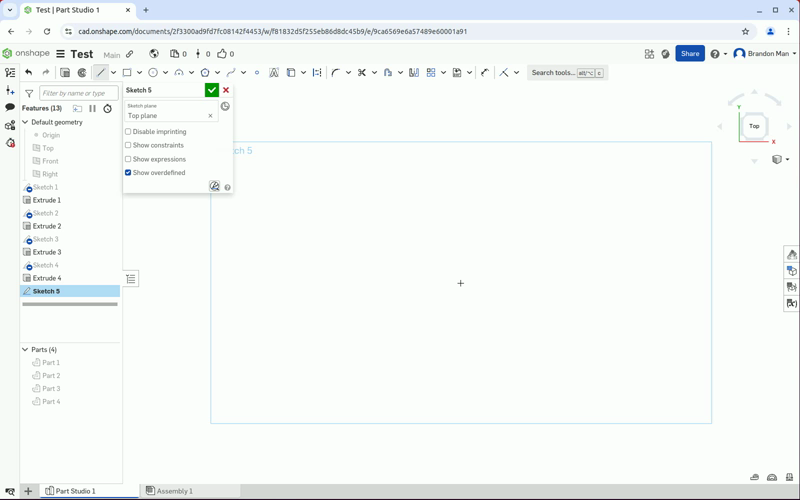
key_up(shift)
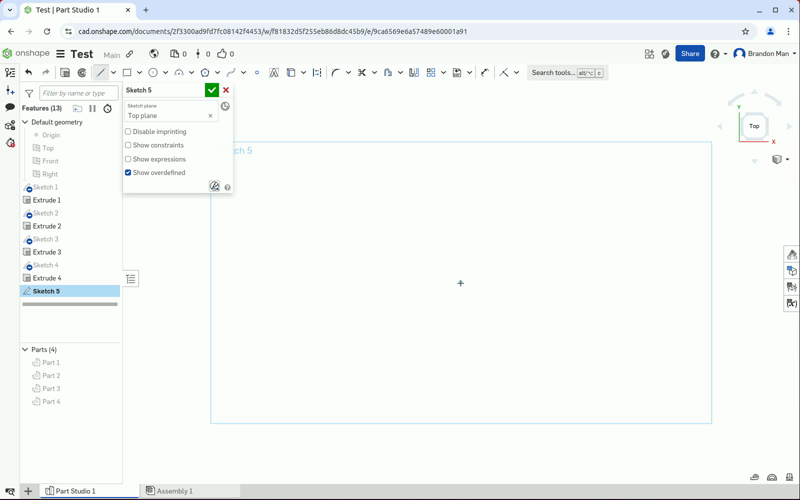
key_down(shift)
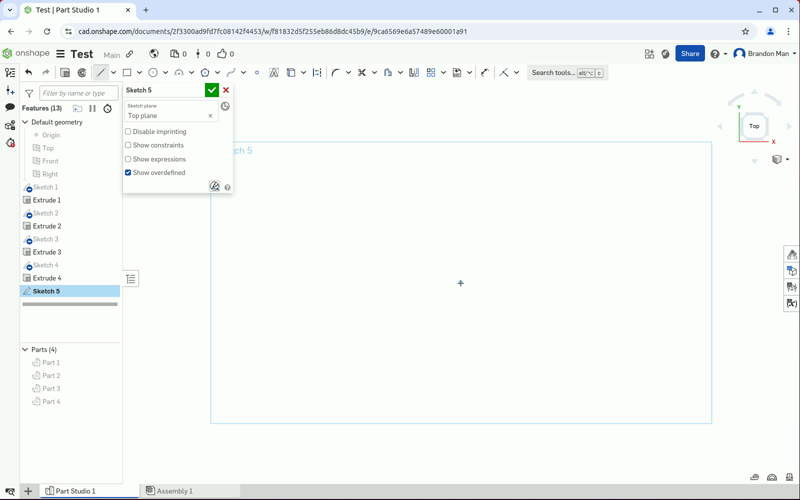
mouse_move(490, 282)
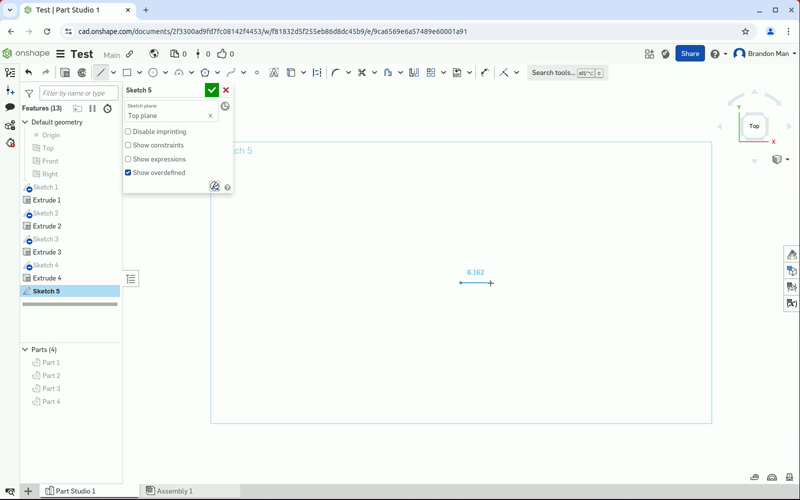
mouse_move(485, 282)
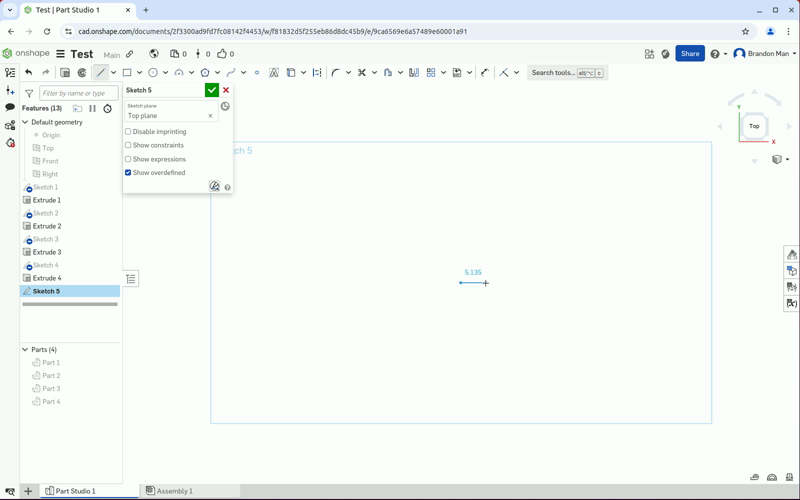
click(485, 282)
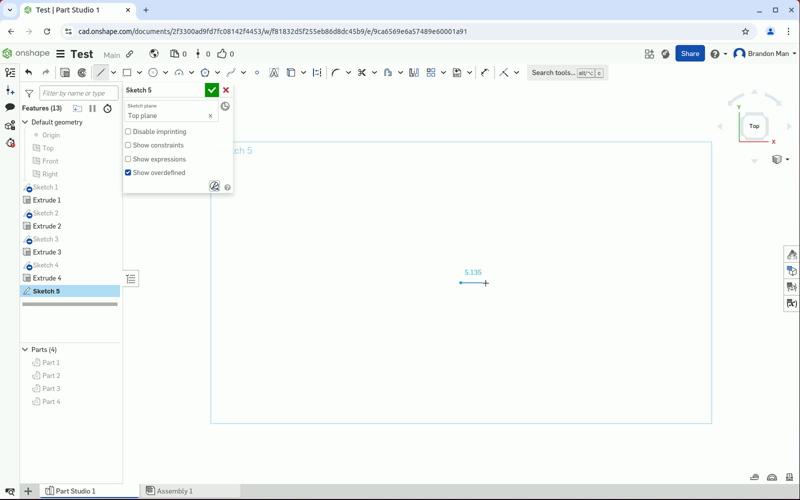
key_up(shift)
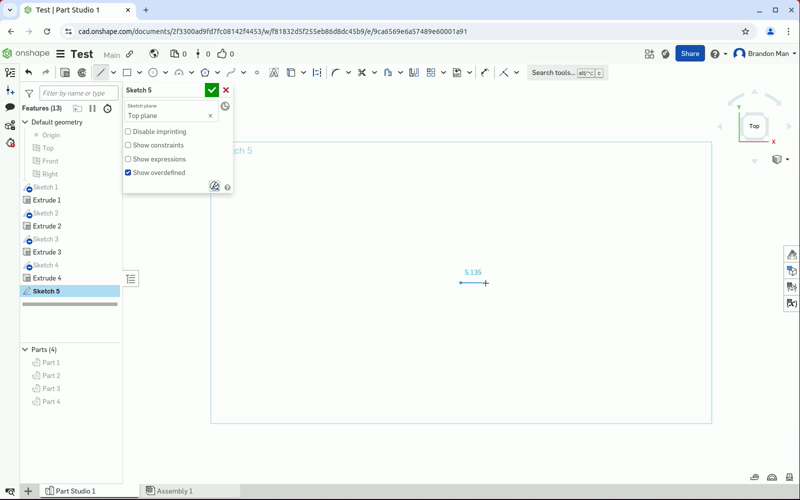
key_down(shift)
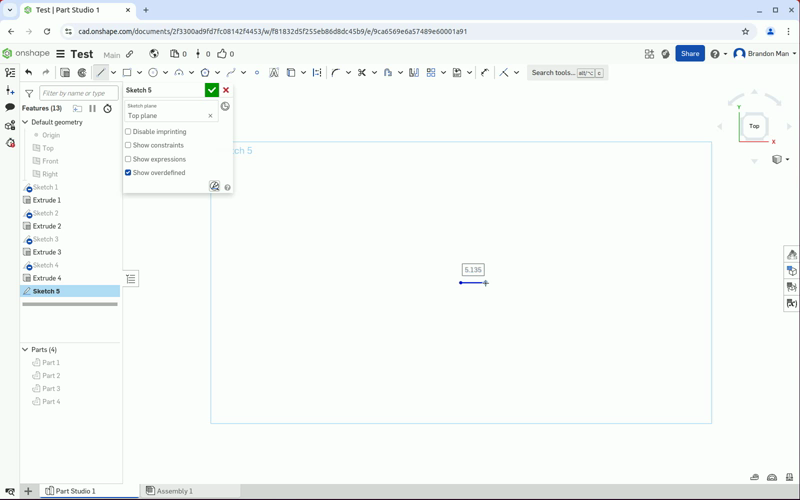
mouse_move(485, 206)
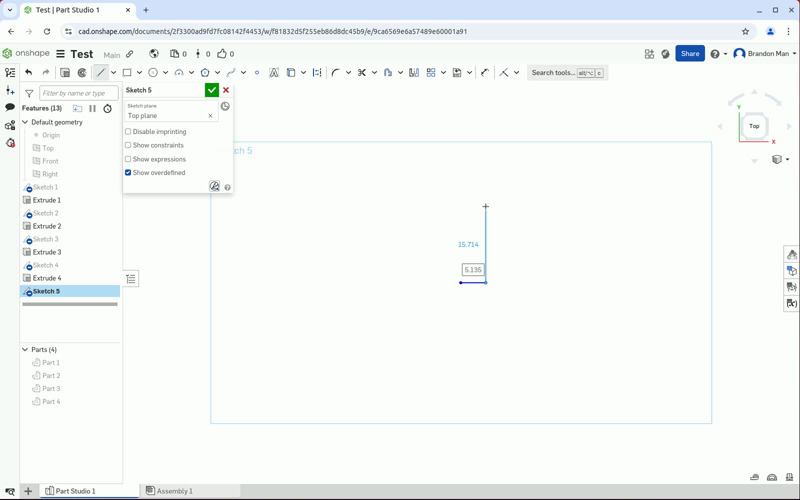
click(485, 206)
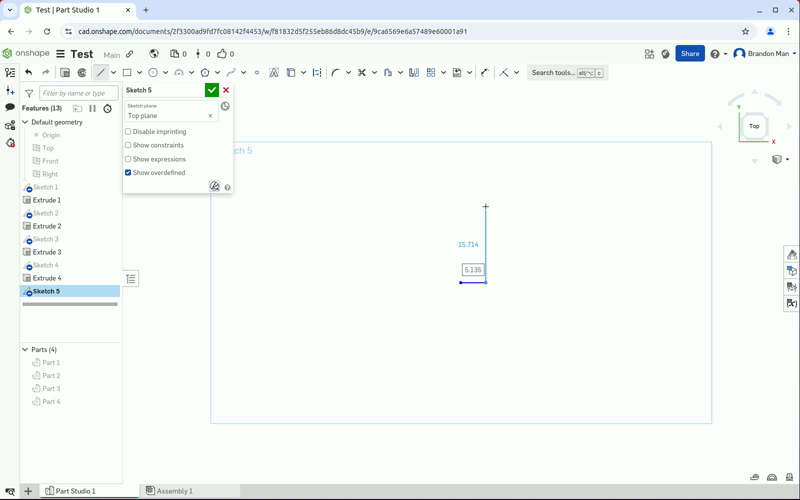
key_up(shift)
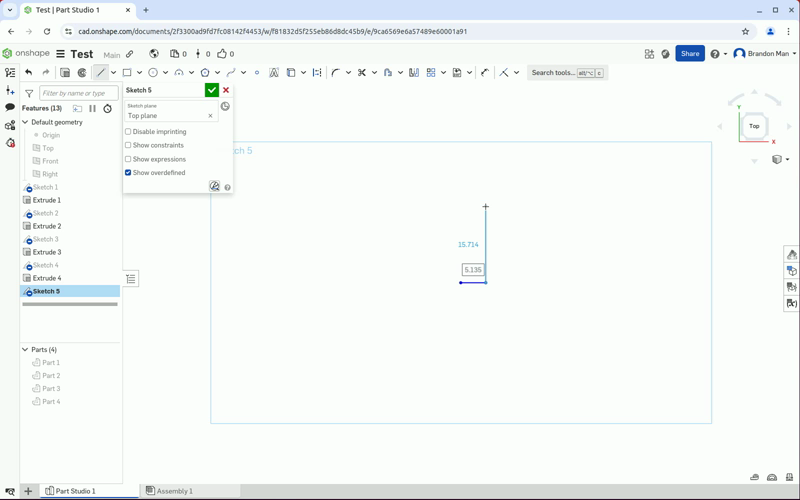
key_down(shift)
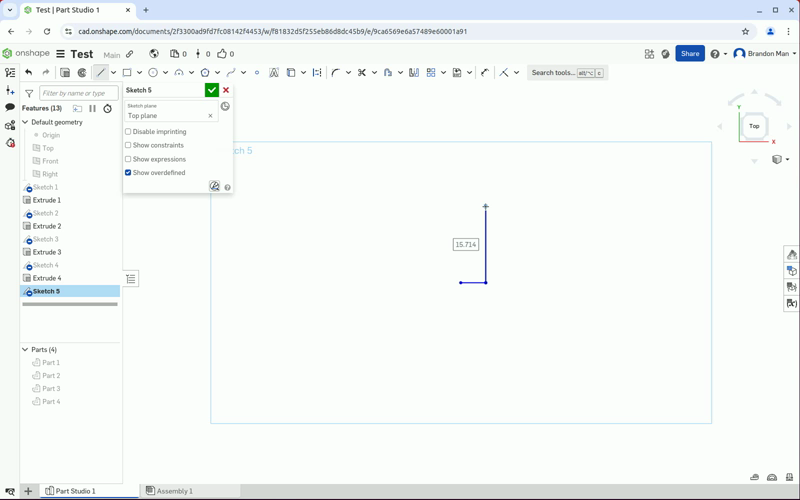
mouse_move(515, 206)
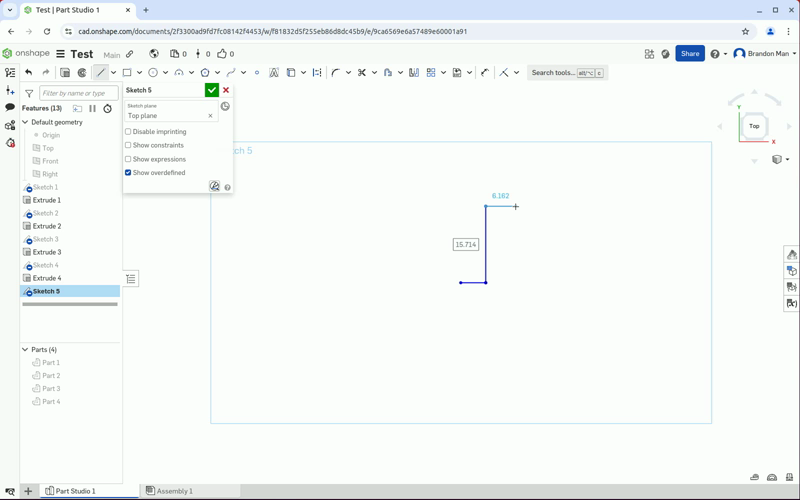
mouse_move(460, 206)
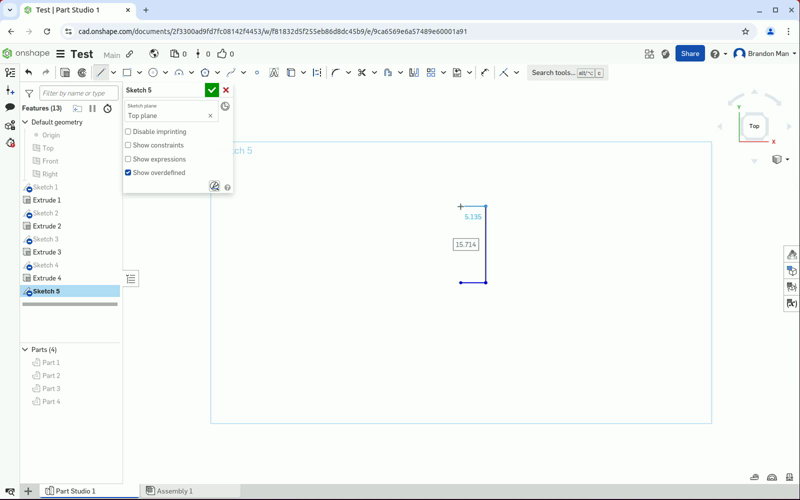
click(460, 206)
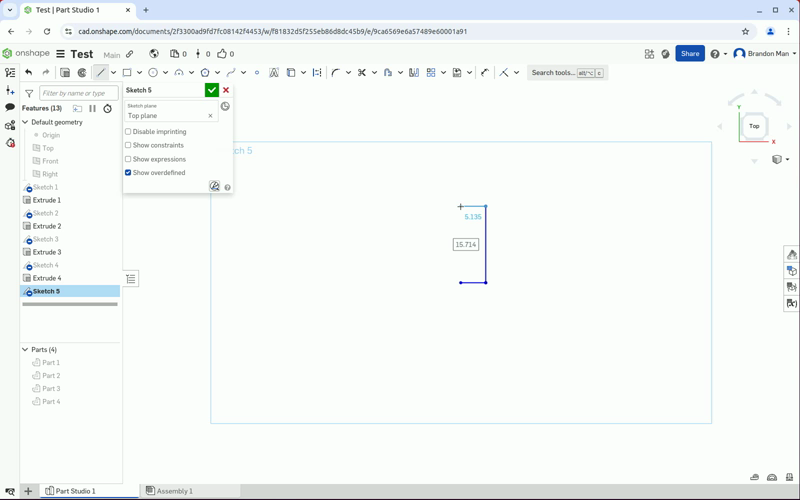
key_up(shift)
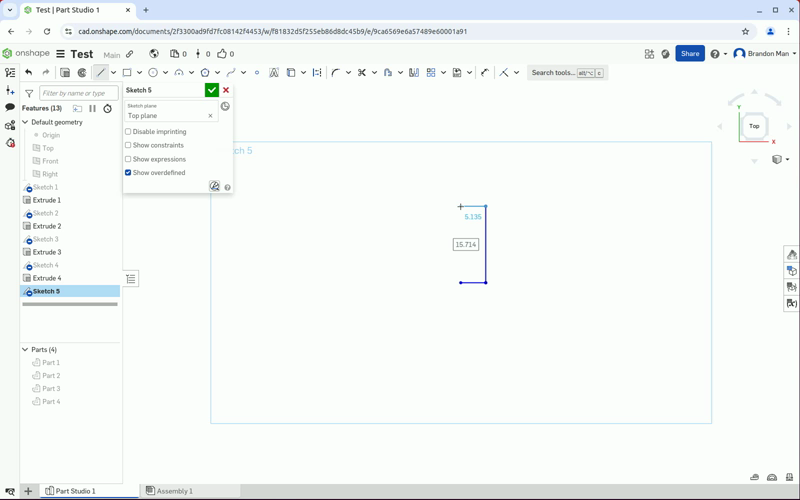
key_down(shift)
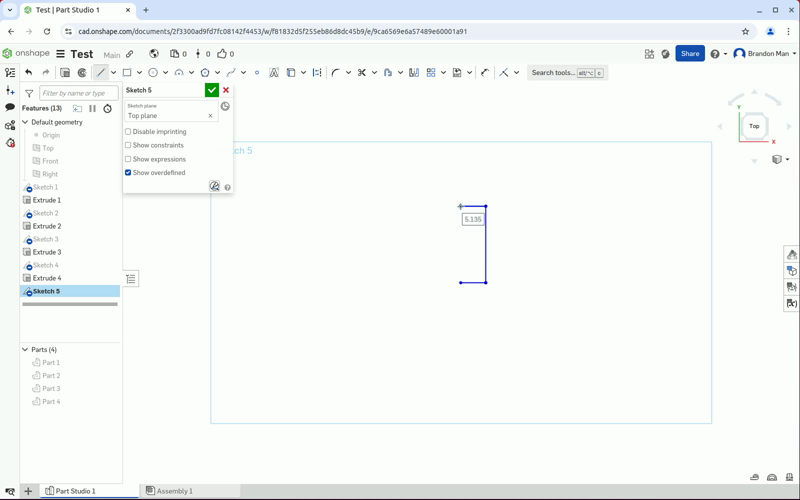
mouse_move(490, 206)
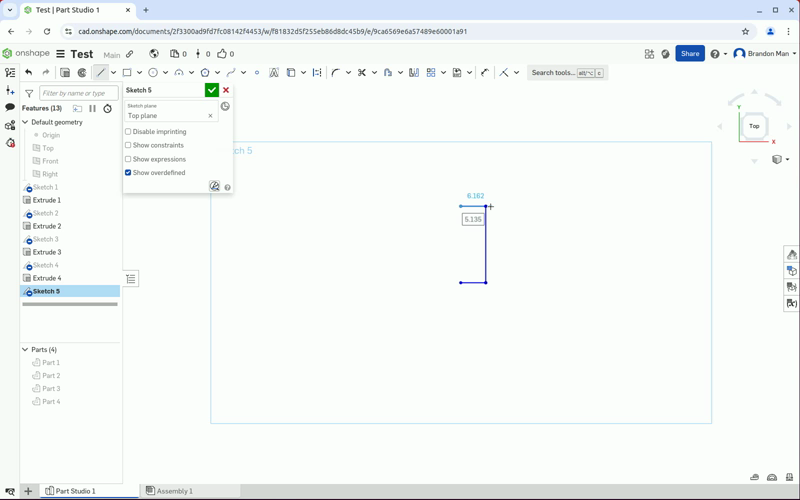
mouse_move(460, 265)
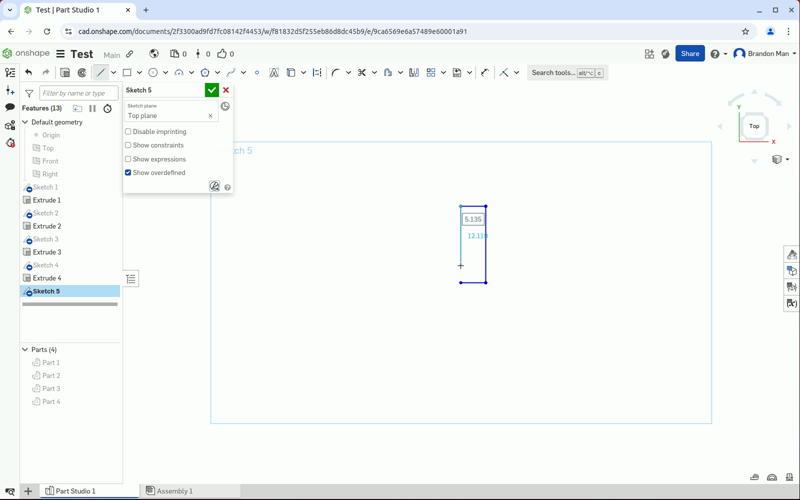
click(460, 265)
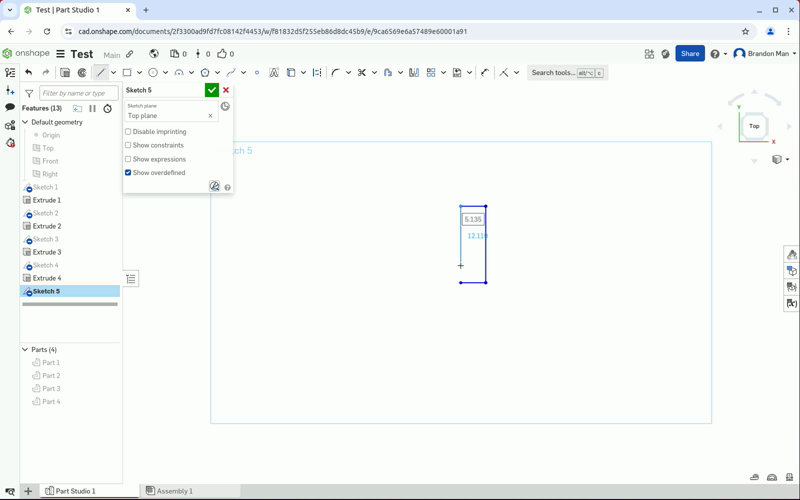
key_up(shift)
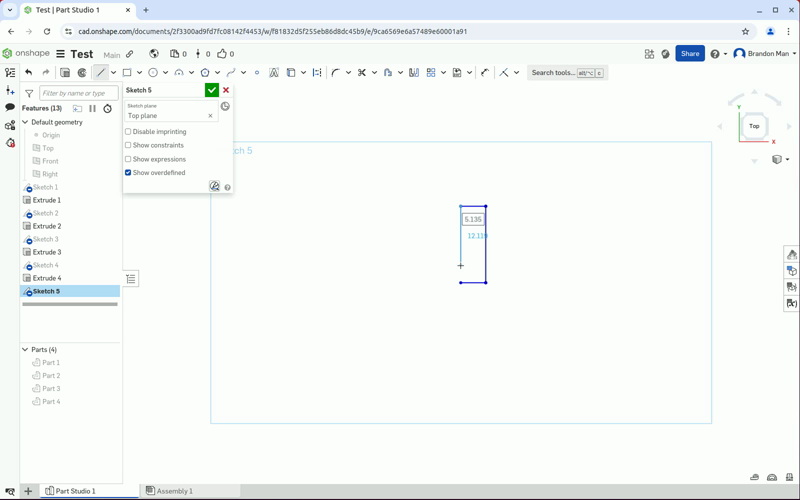
mouse_move(490, 265)
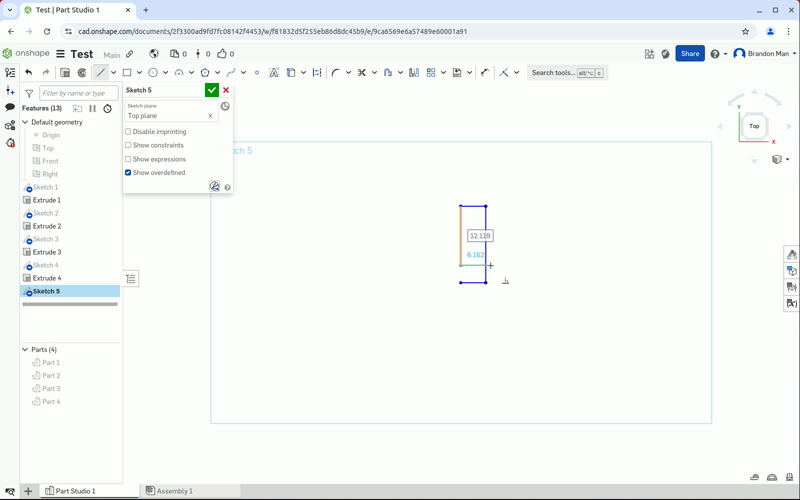
key_down(shift)
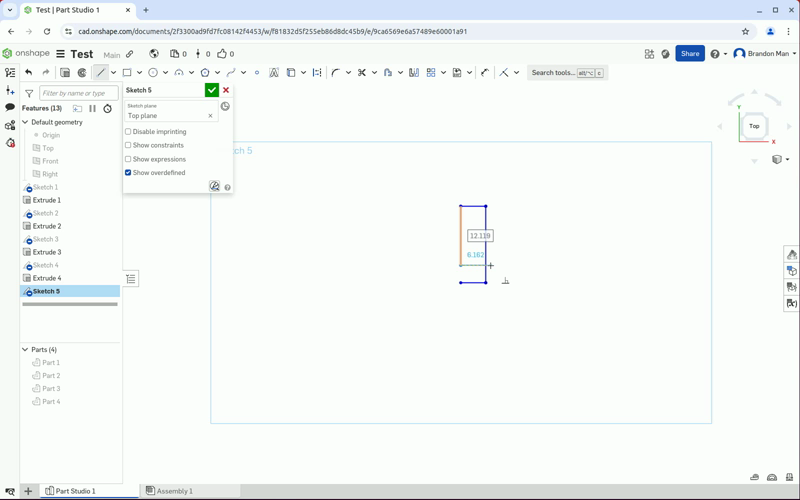
mouse_move(460, 282)
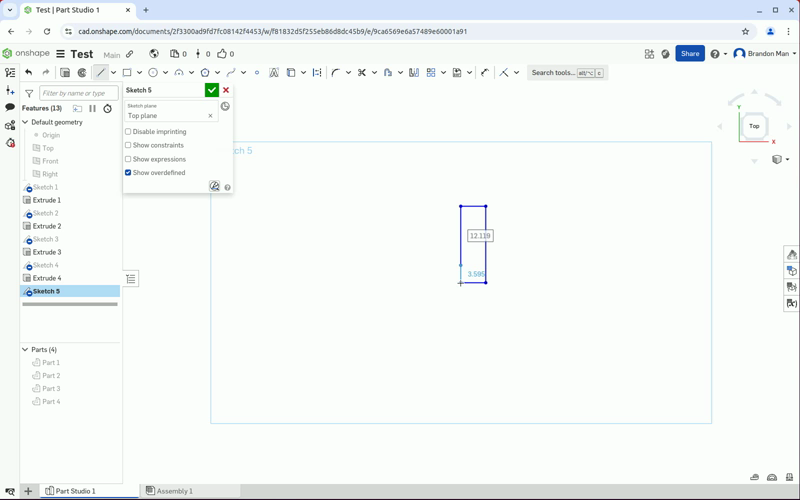
key_up(shift)
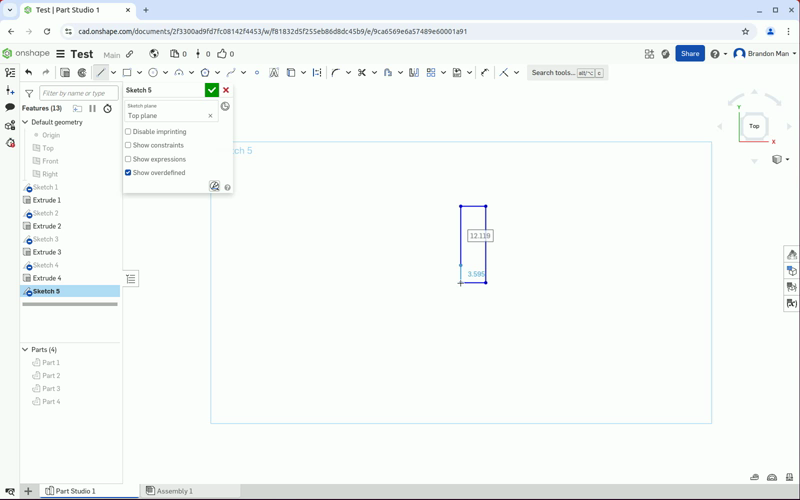
click(460, 282)
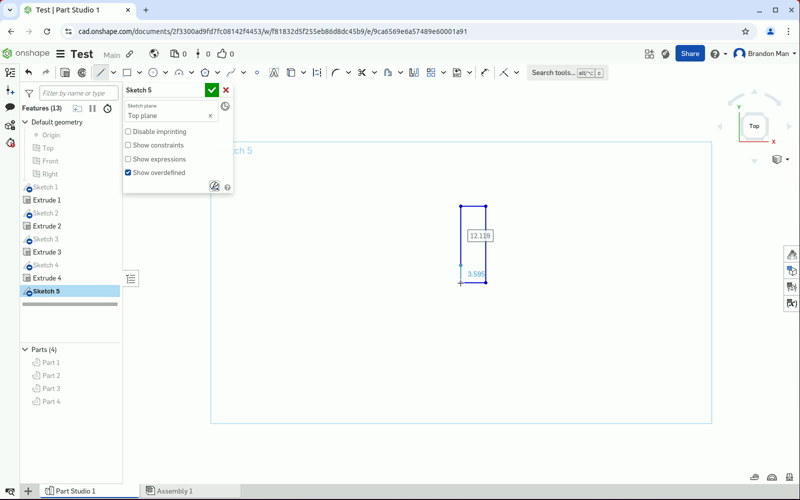
key(esc)
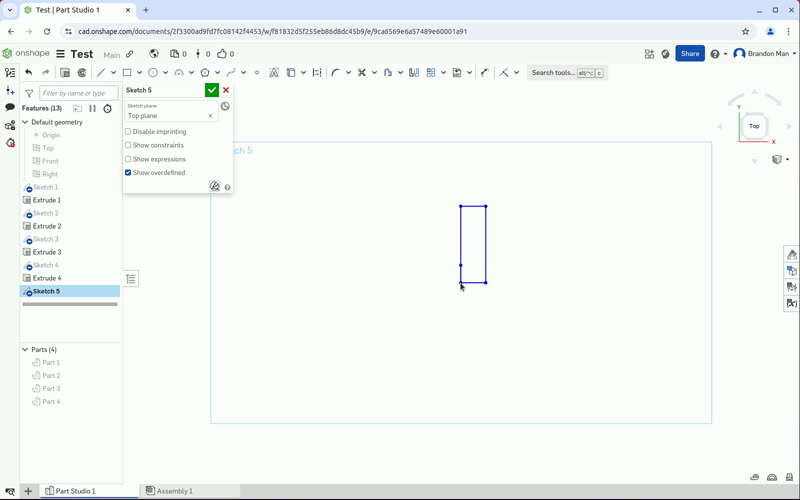
mouse_move(466, 259)
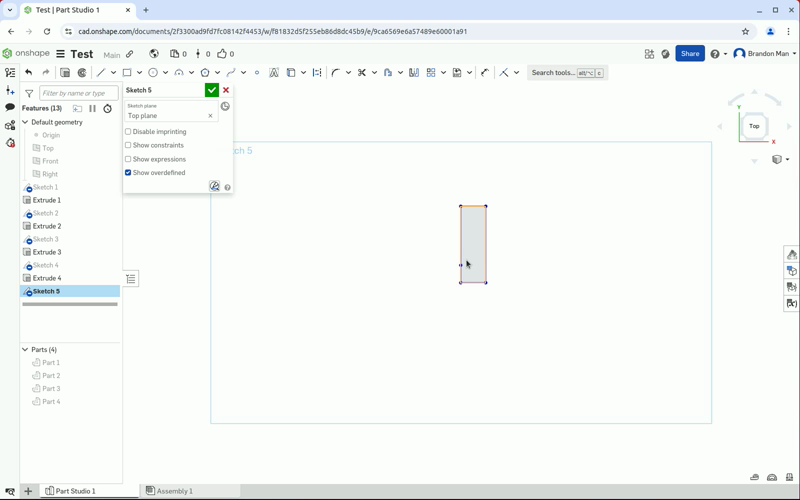
click(466, 259)
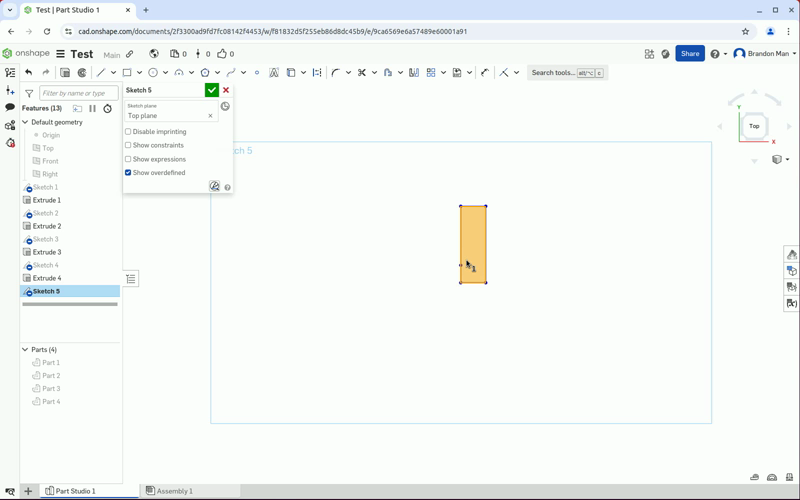
mouse_move(73, 352)
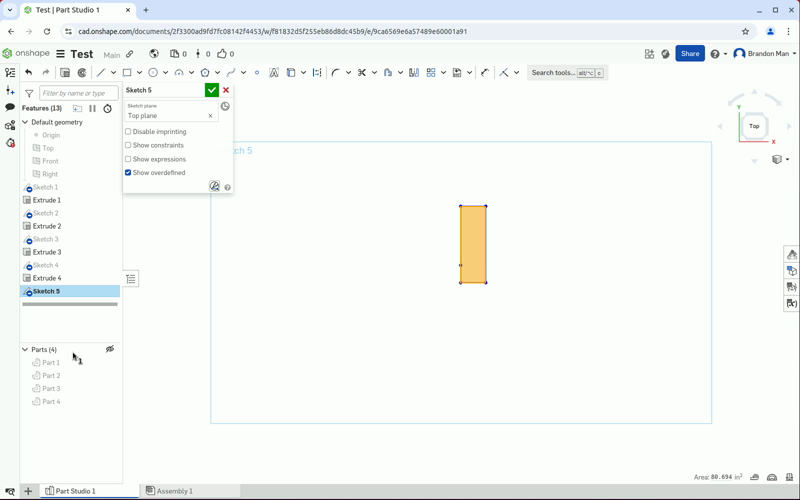
key(shift+y)
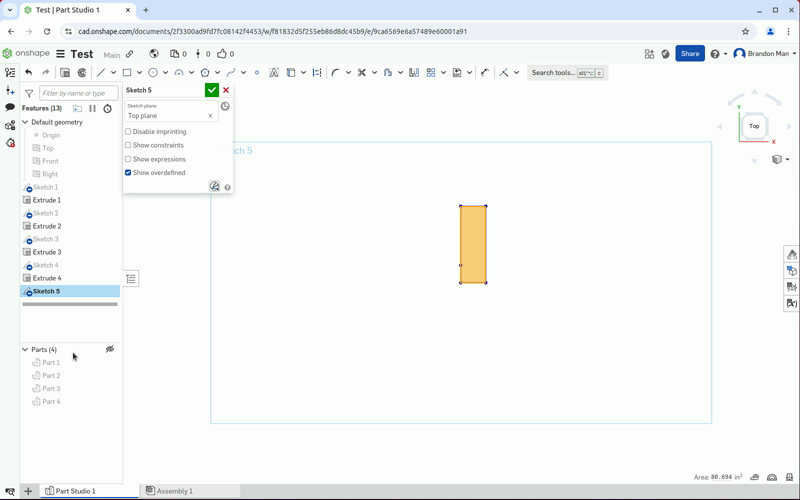
key(shift+e)
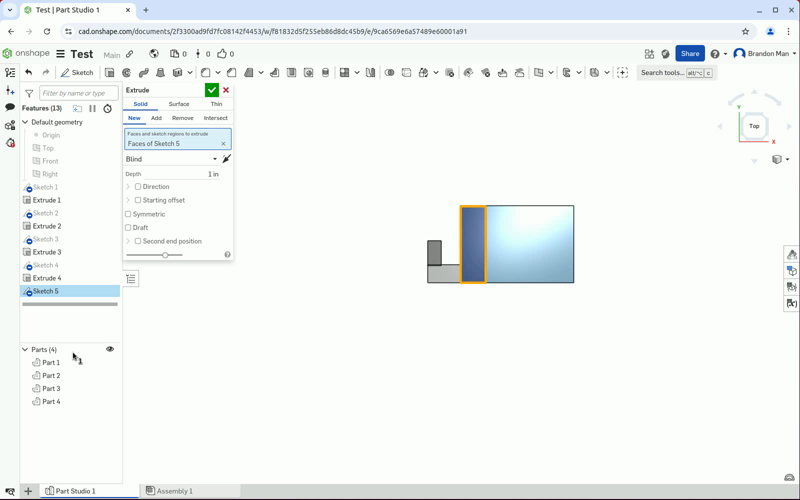
mouse_move(143, 106)
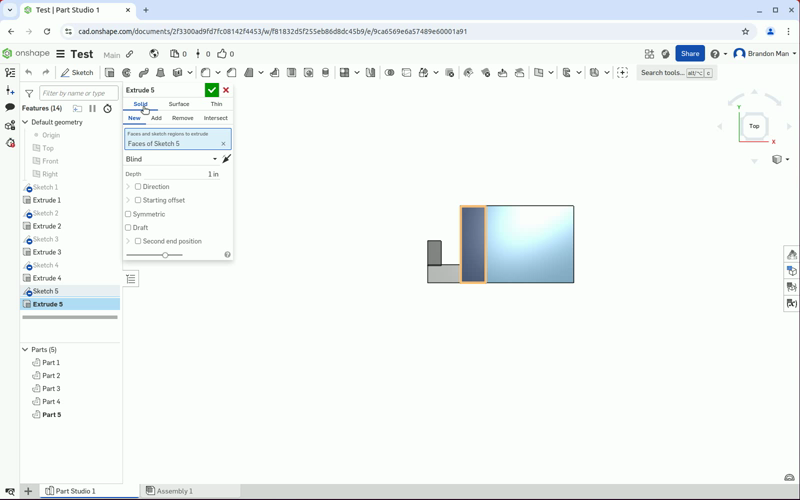
click(143, 106)
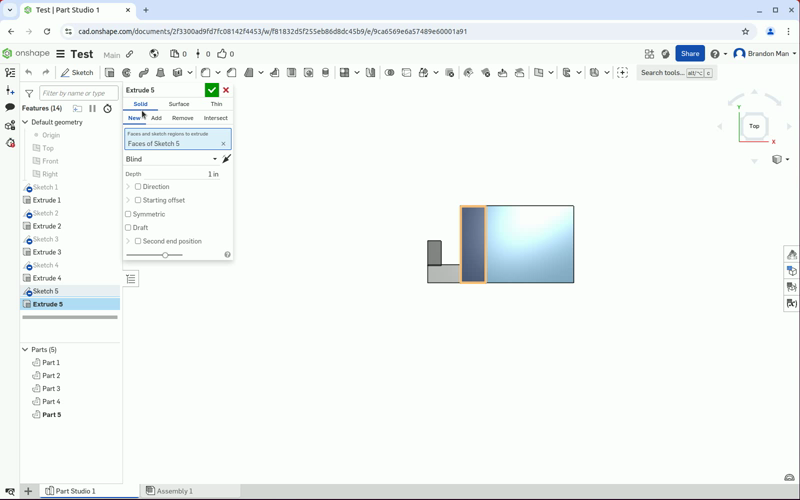
mouse_move(137, 120)
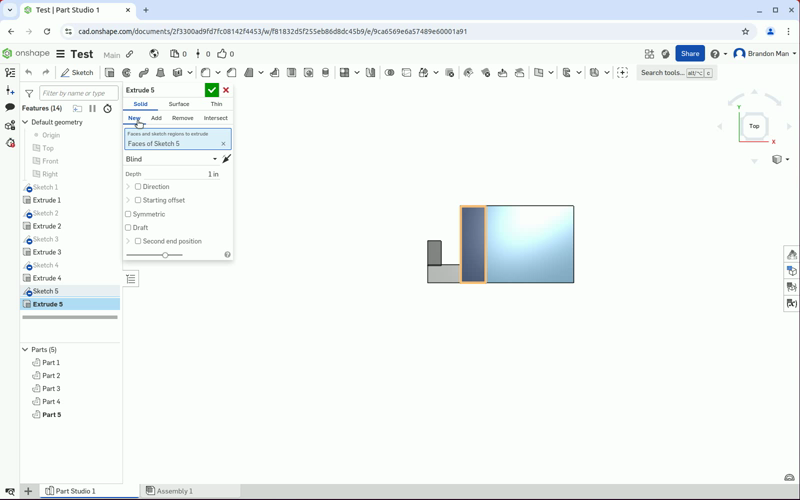
click(137, 120)
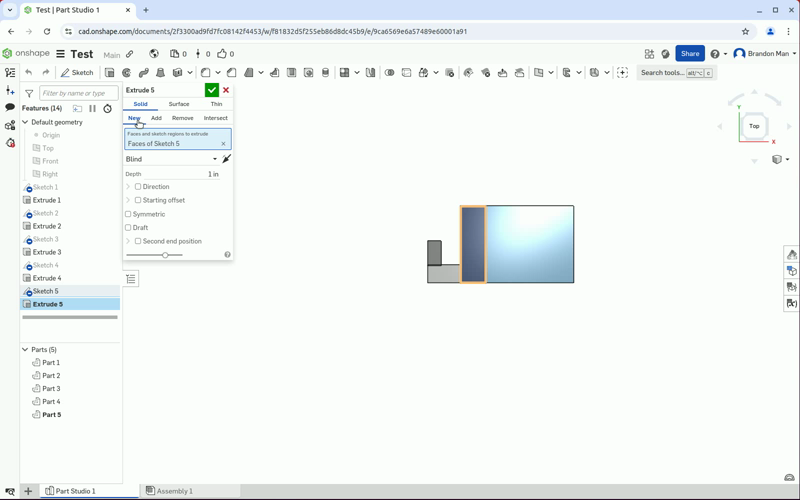
key(tab, 4)
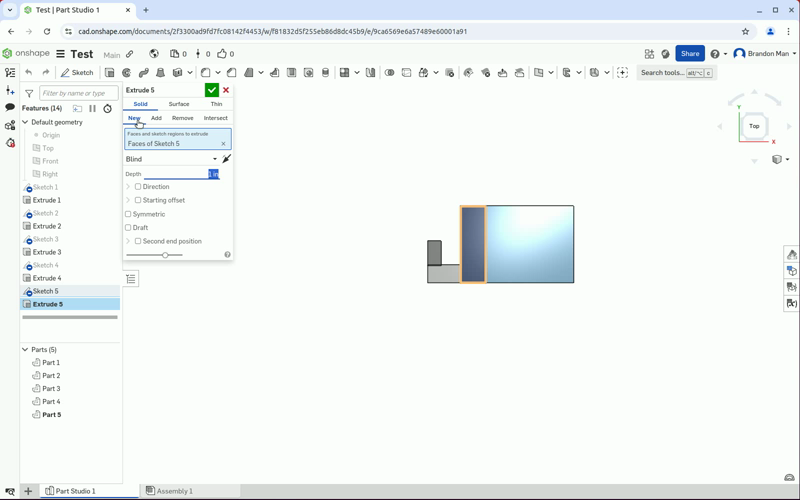
text(10.351)
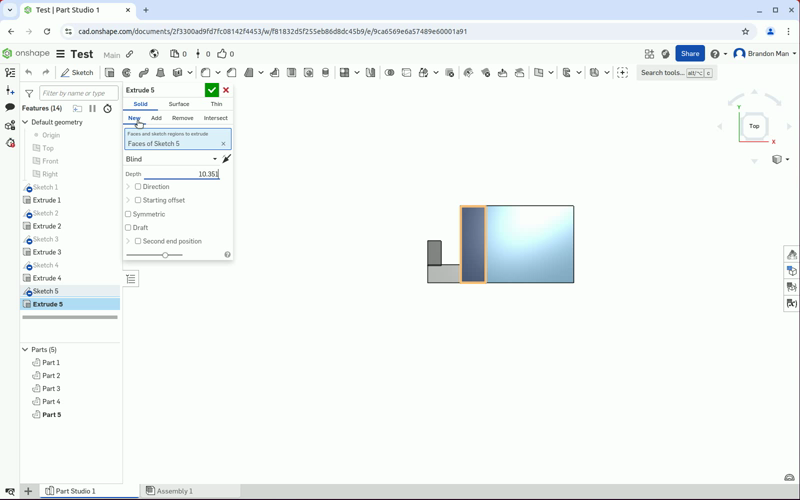
key(enter)
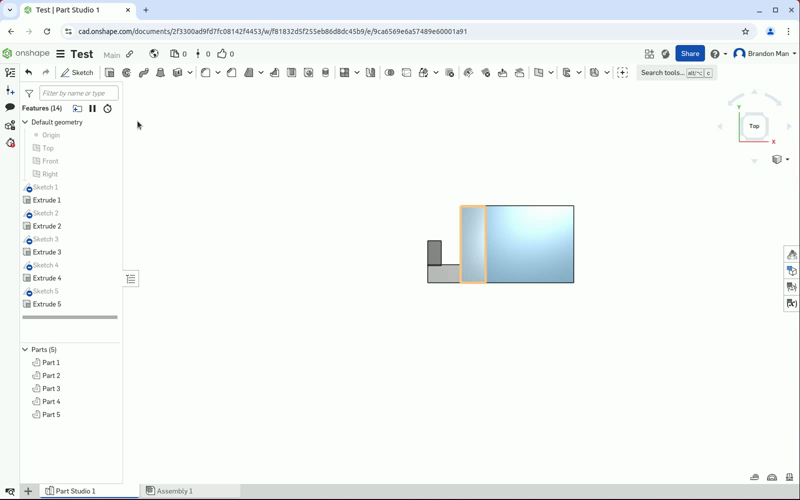
key(shift+h)
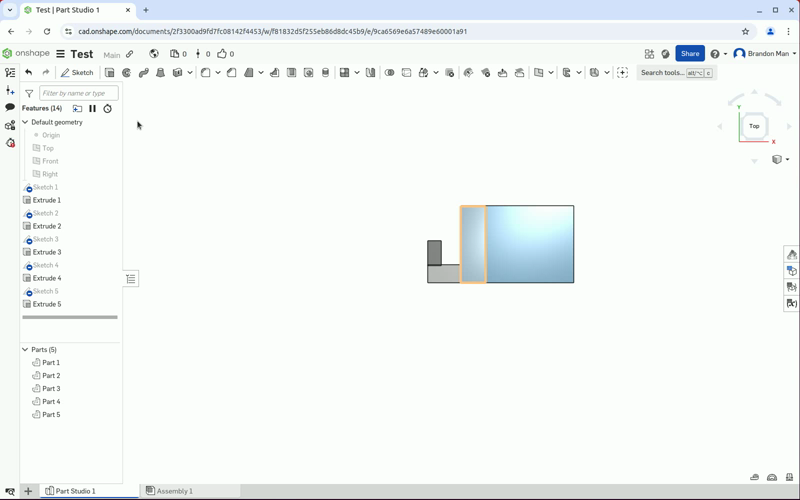
key(shift+h)
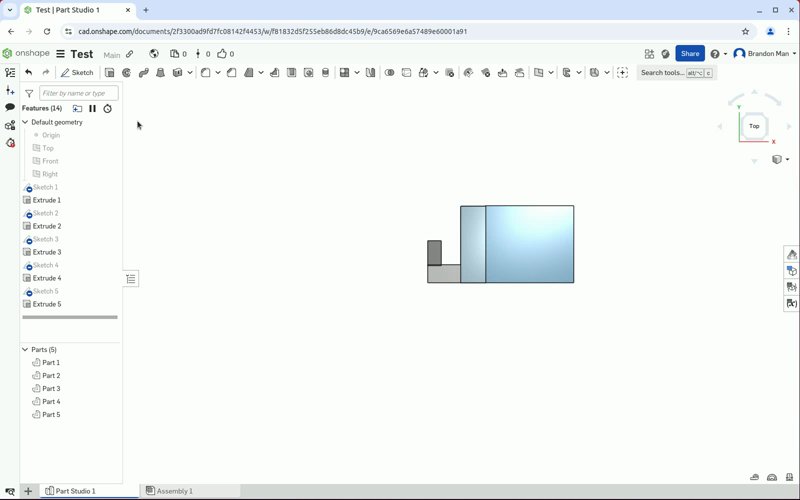
mouse_move(73, 189)
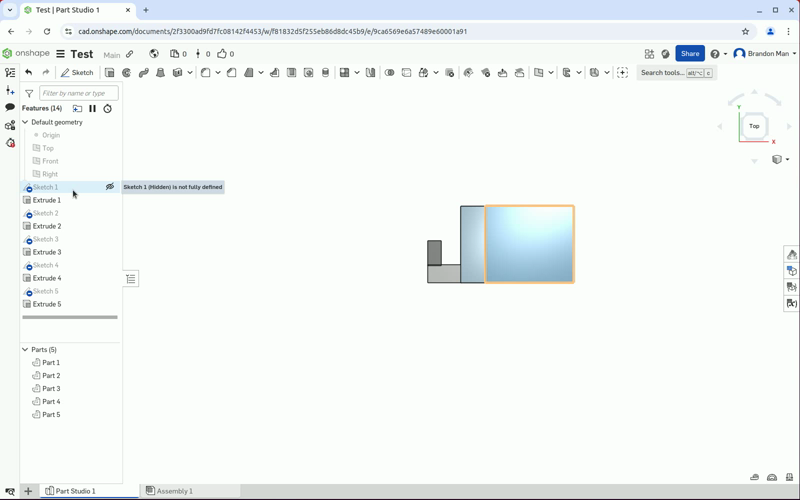
click(73, 189)
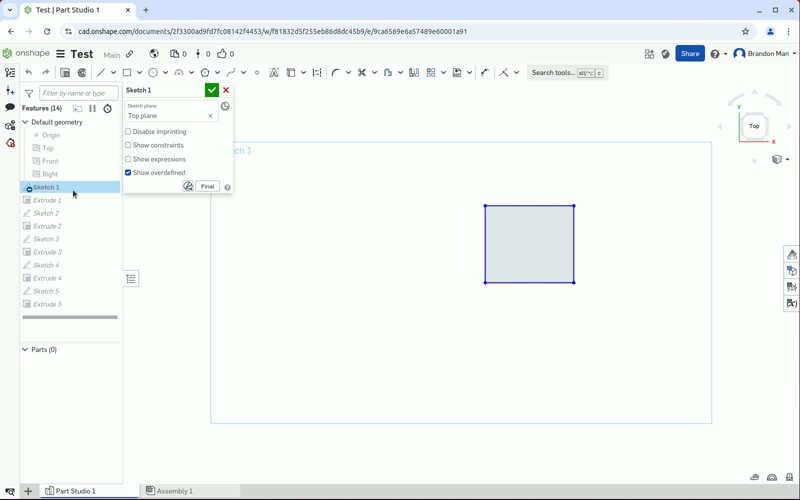
mouse_move(229, 92)
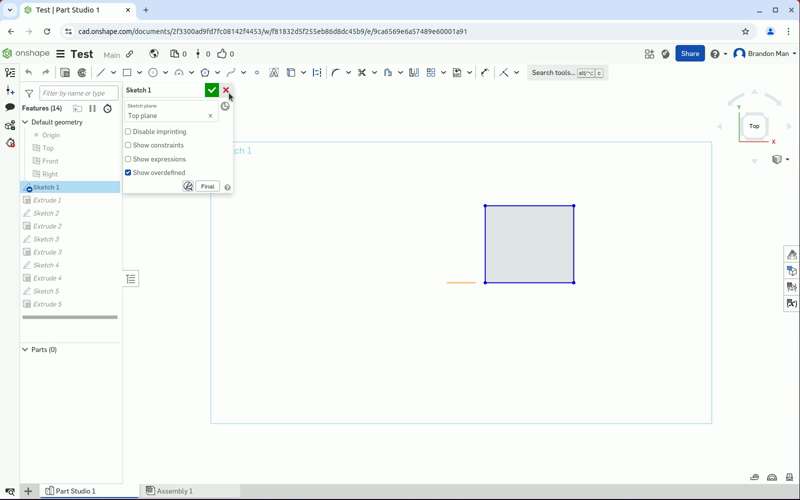
click(229, 92)
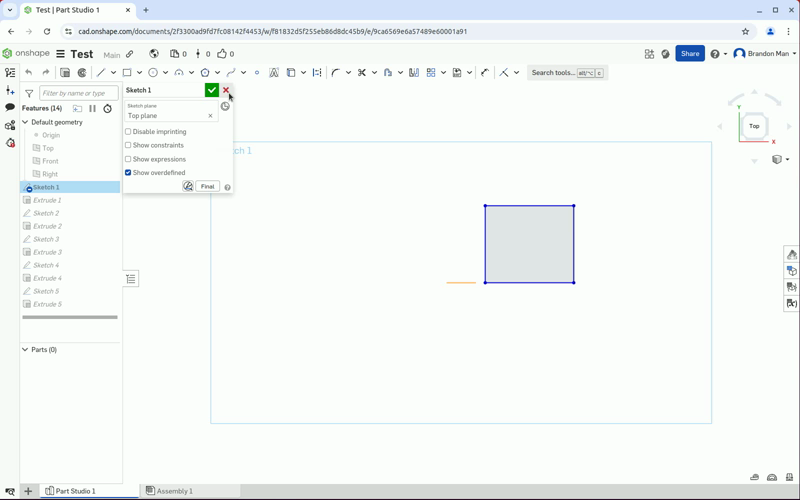
key(shift+s)
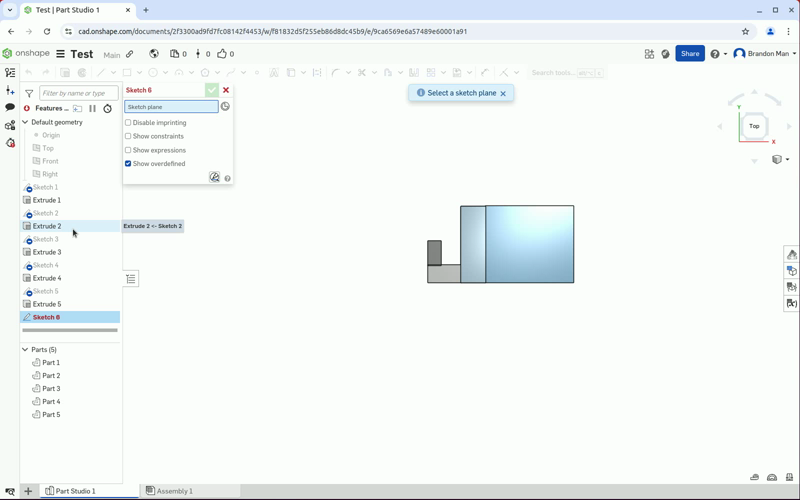
scroll(3)
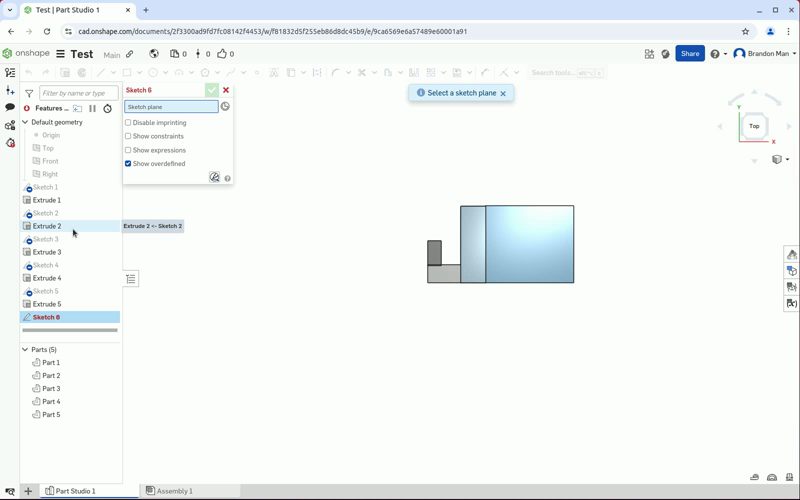
mouse_move(73, 150)
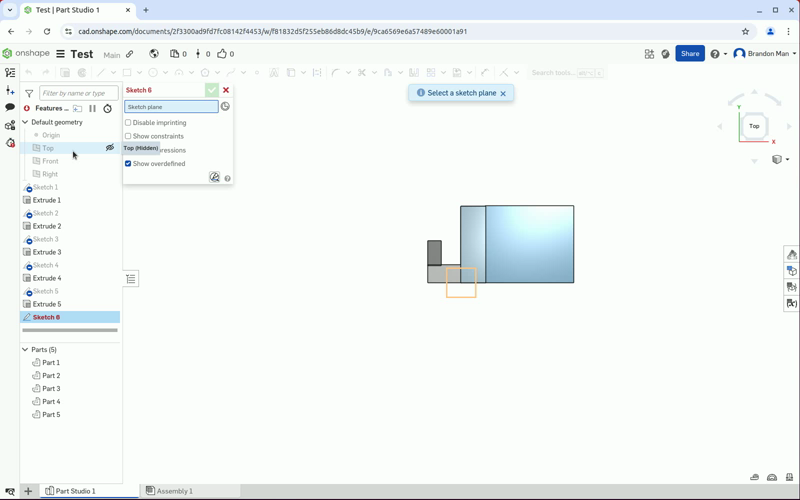
click(73, 150)
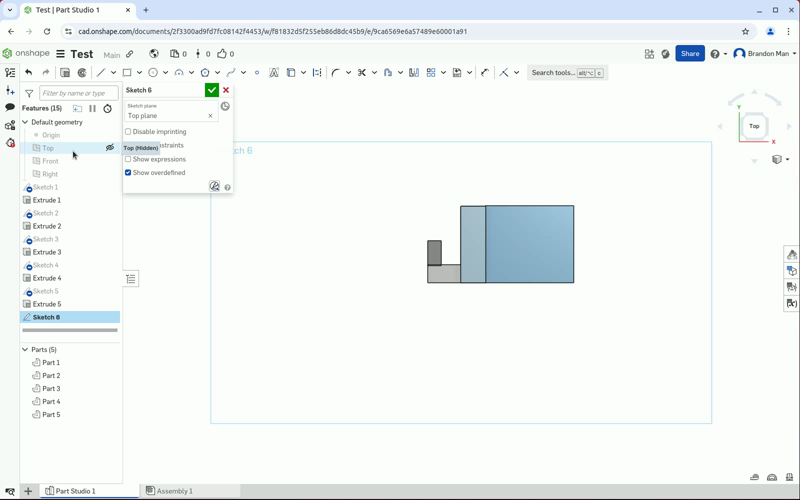
mouse_move(73, 352)
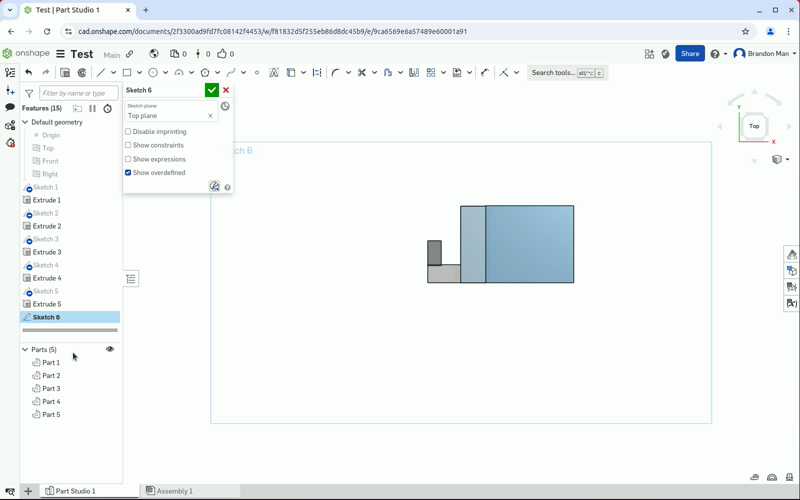
key(y)
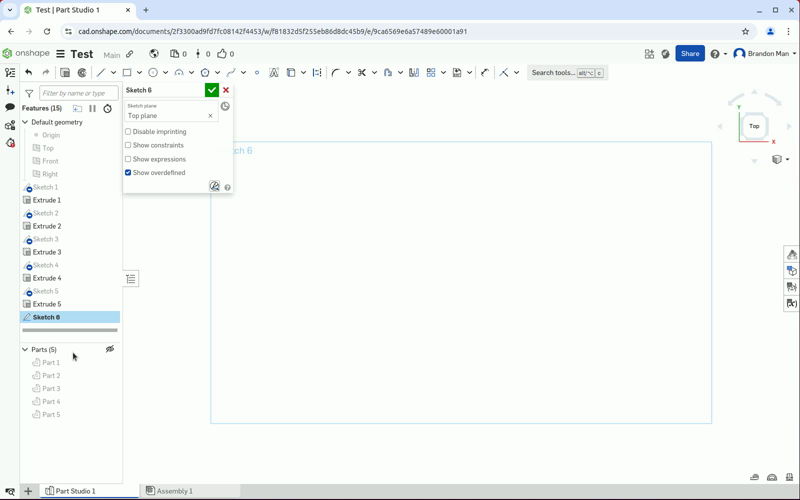
key(l)
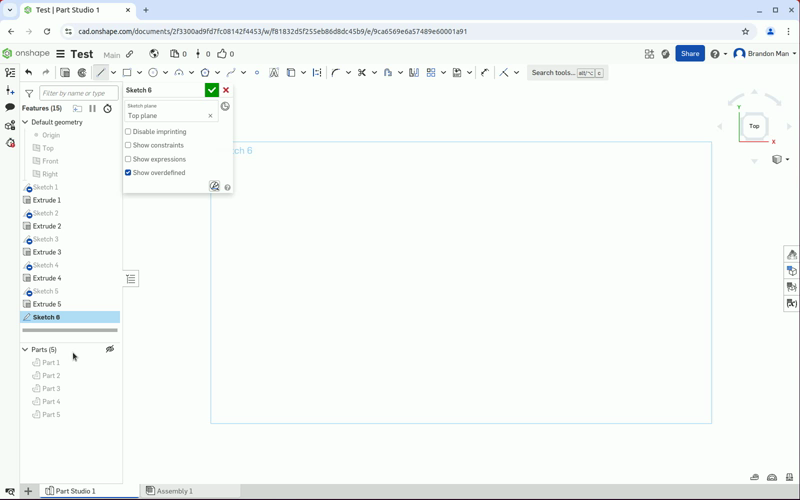
key_down(shift)
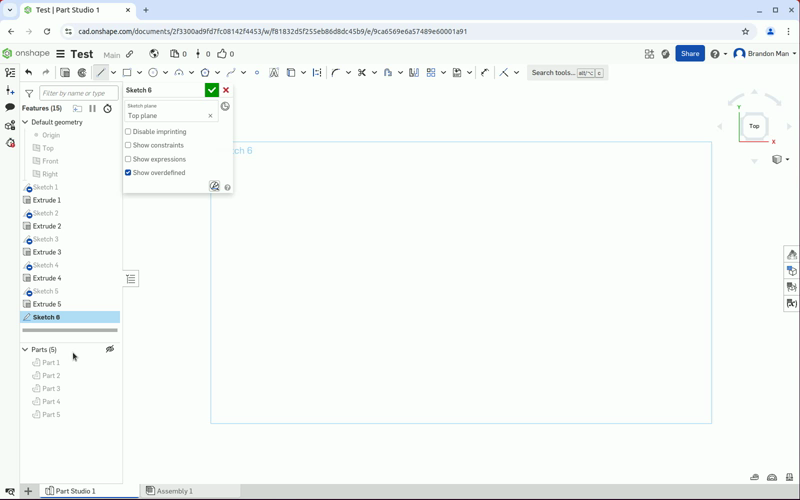
mouse_move(427, 282)
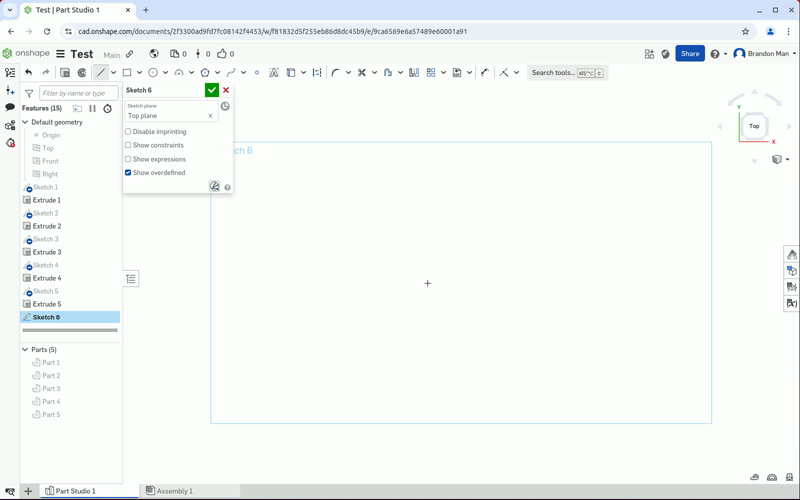
click(427, 282)
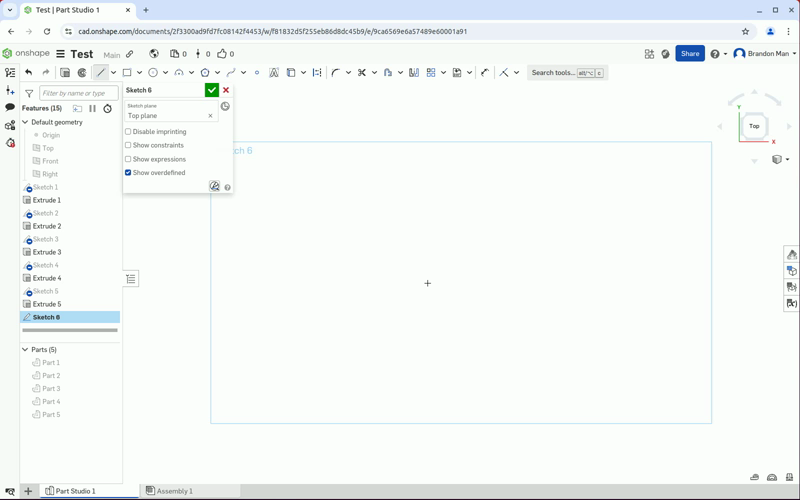
key_up(shift)
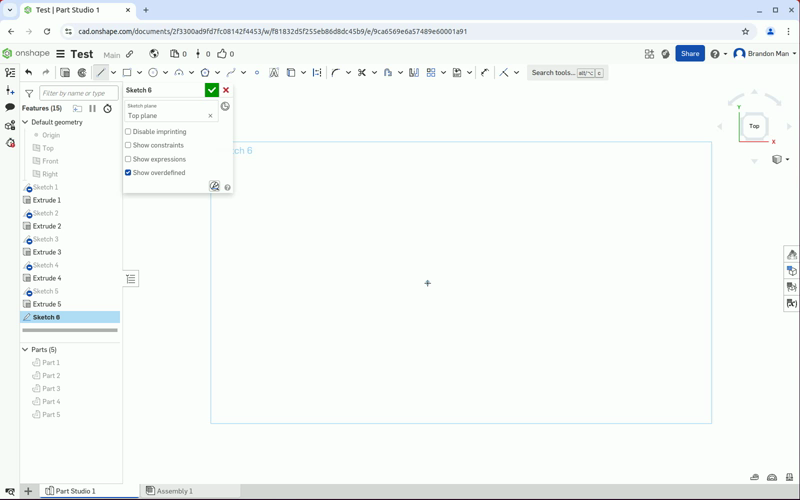
key_down(shift)
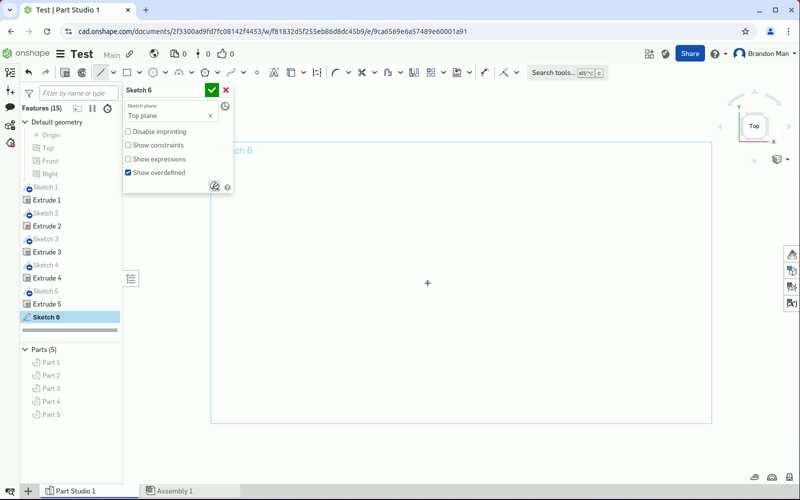
mouse_move(457, 282)
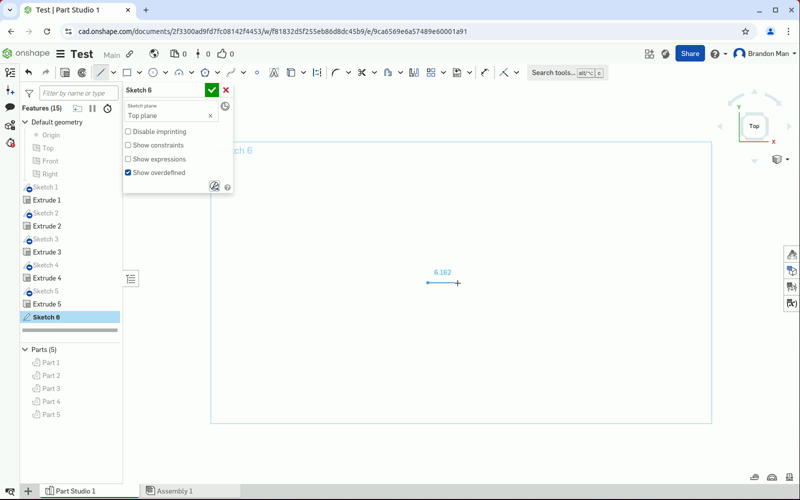
mouse_move(461, 282)
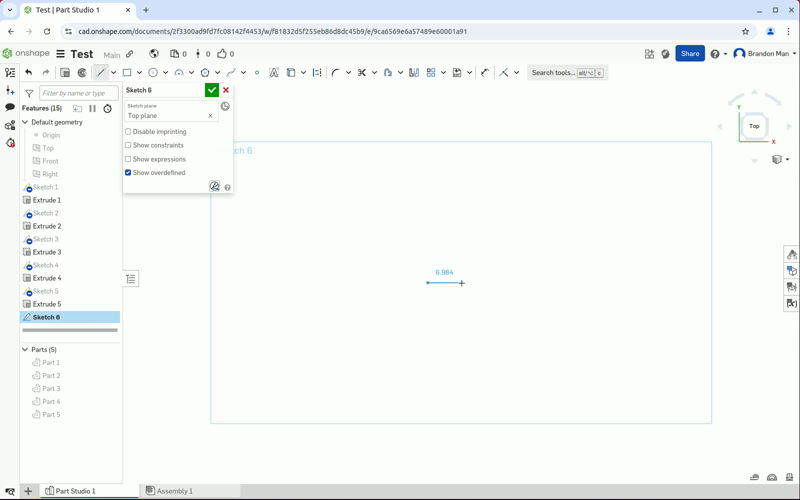
click(461, 282)
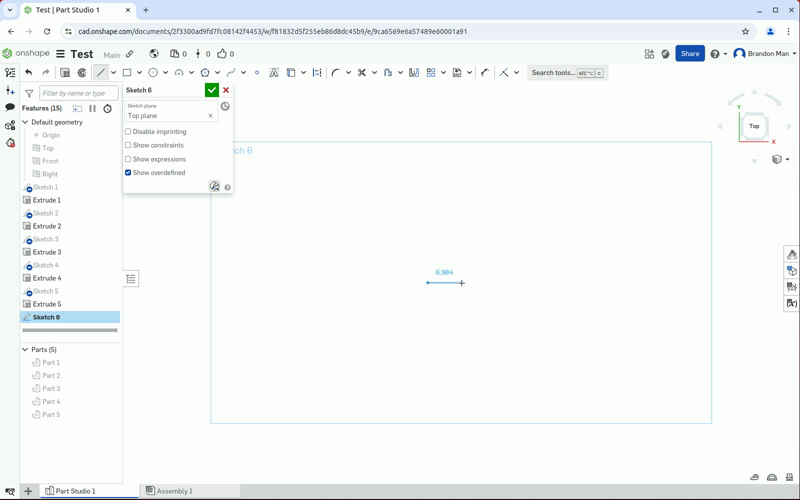
key_up(shift)
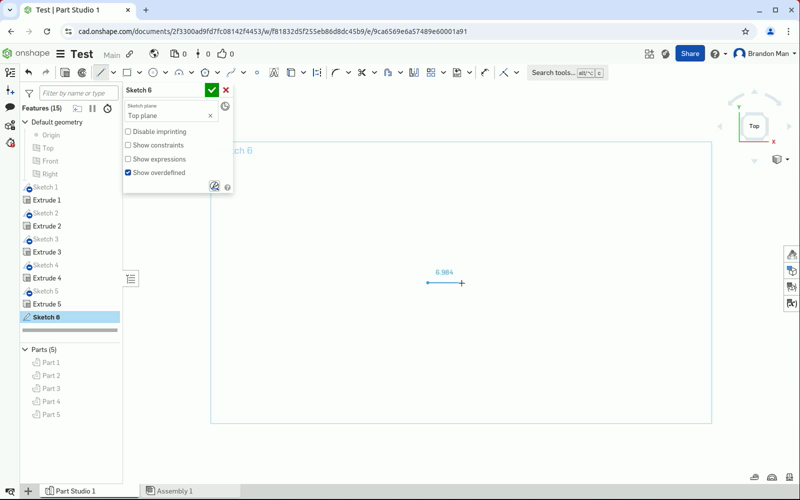
key_down(shift)
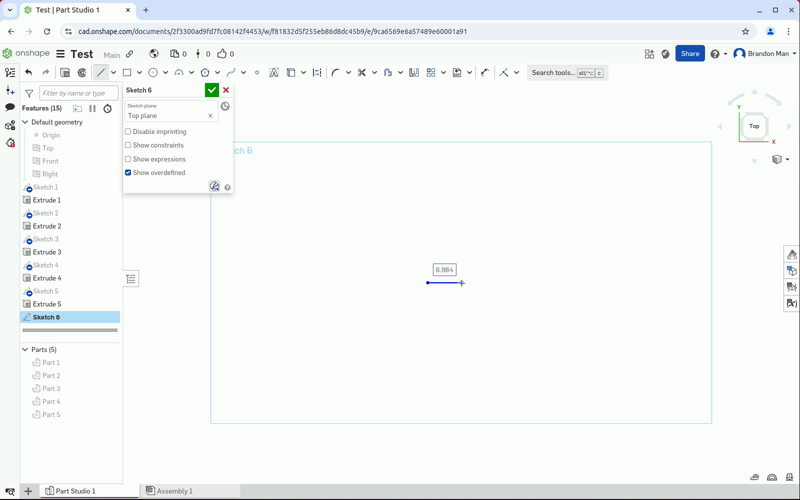
mouse_move(491, 282)
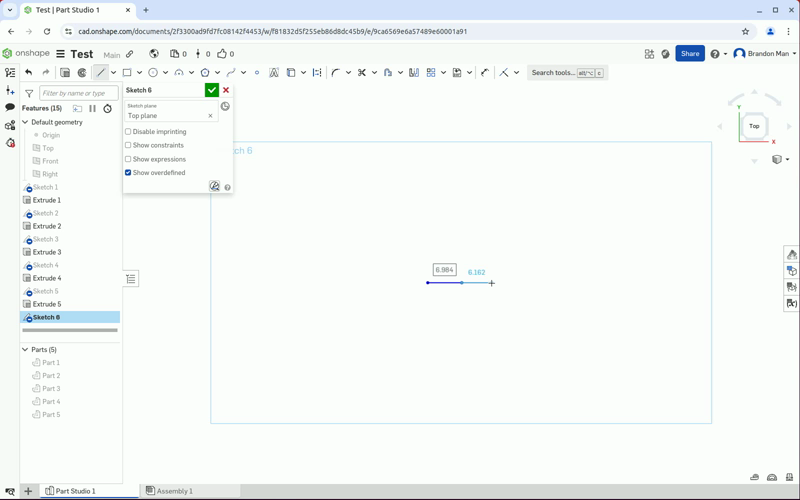
mouse_move(461, 264)
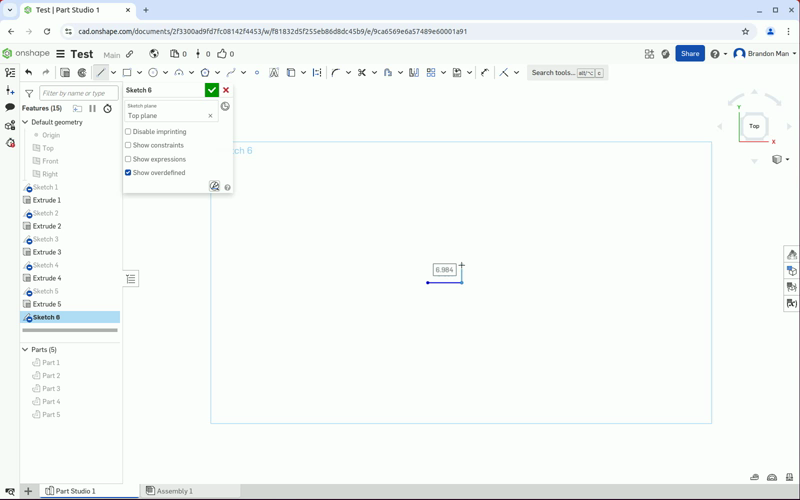
click(461, 264)
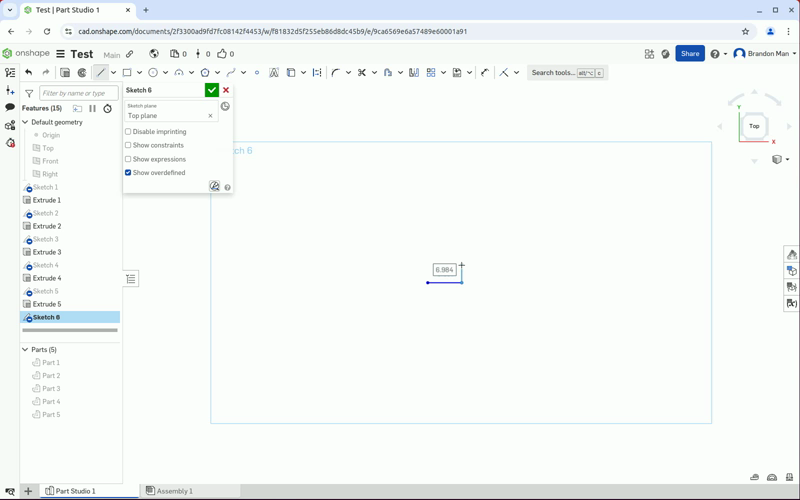
key_up(shift)
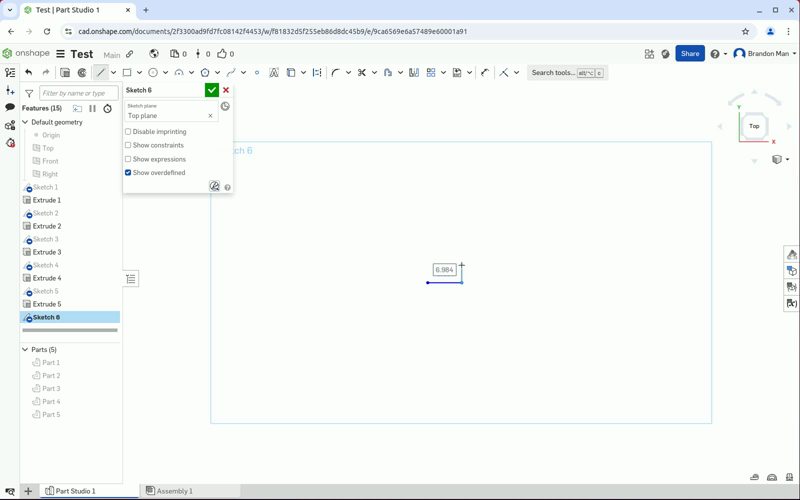
key_down(shift)
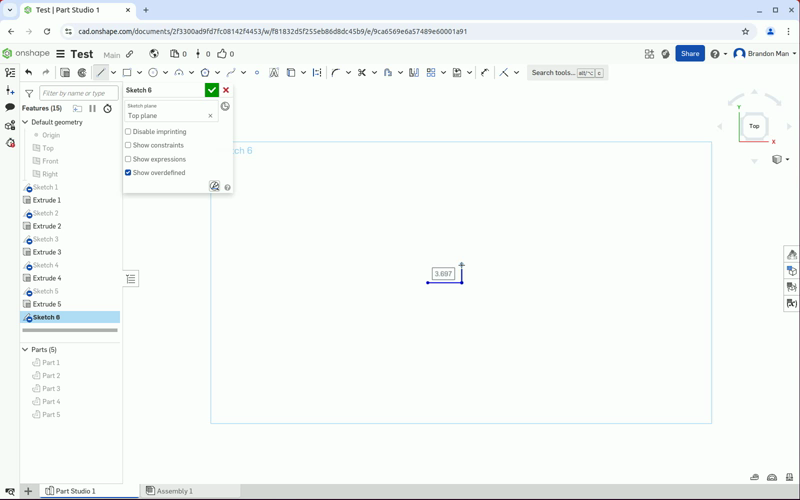
mouse_move(491, 264)
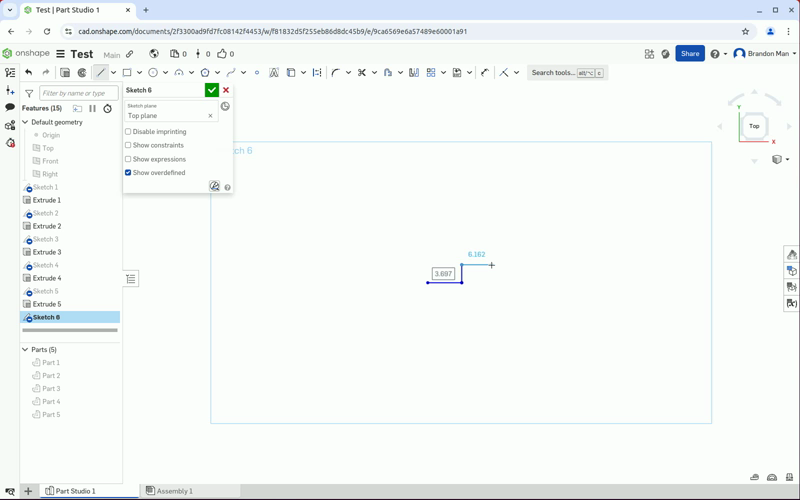
mouse_move(441, 264)
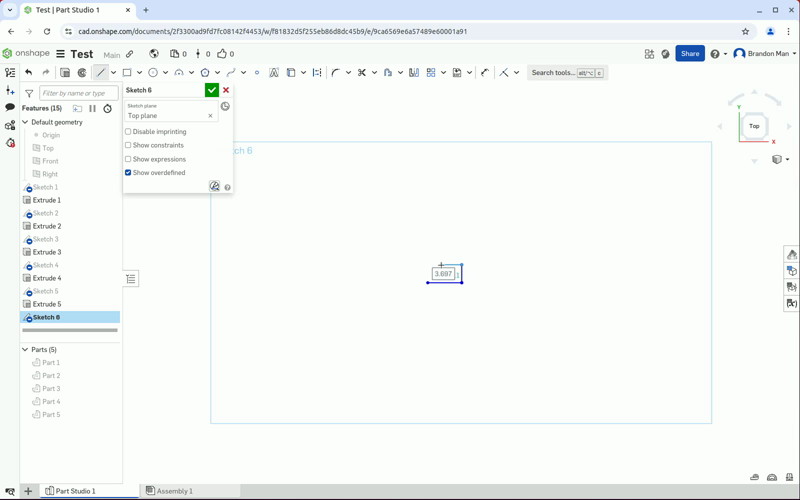
click(441, 264)
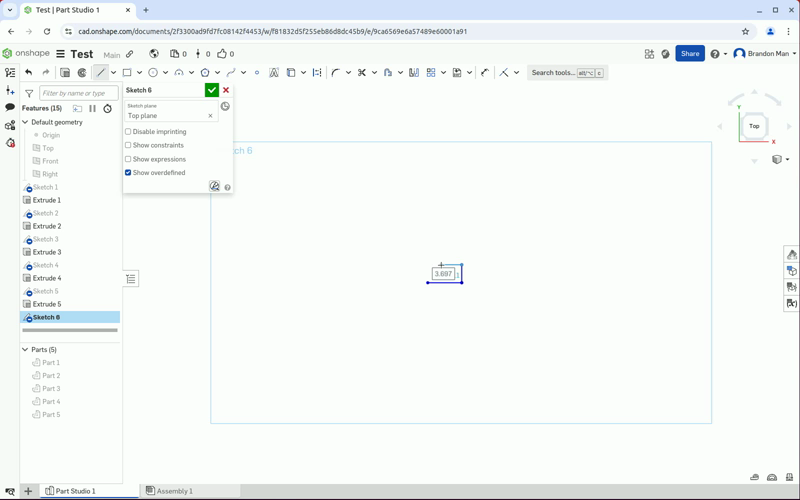
key_up(shift)
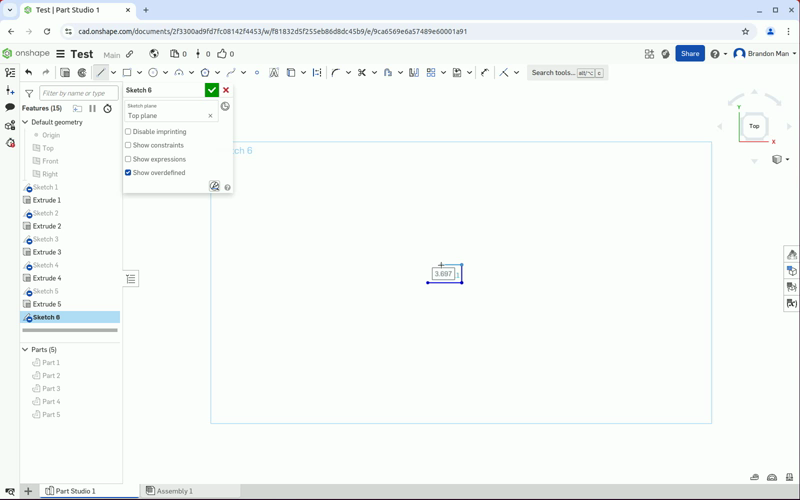
key_down(shift)
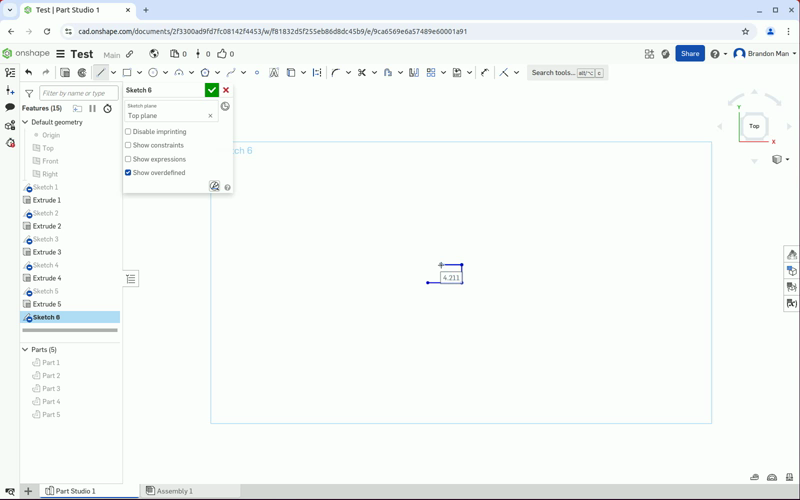
mouse_move(471, 264)
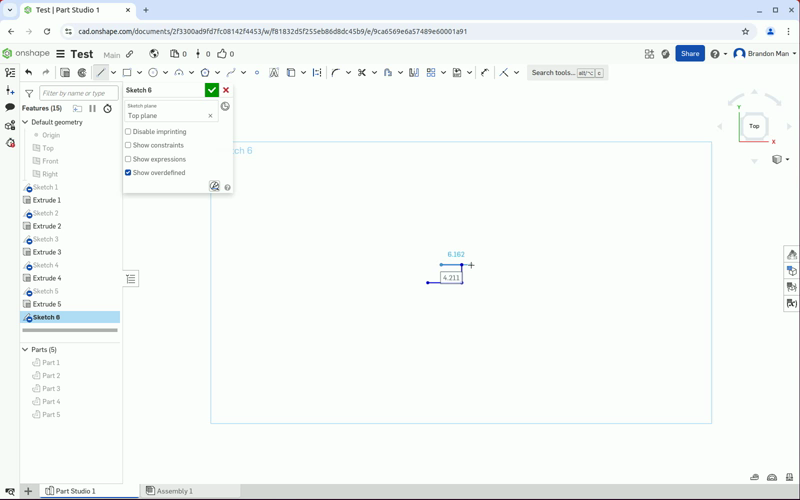
mouse_move(427, 264)
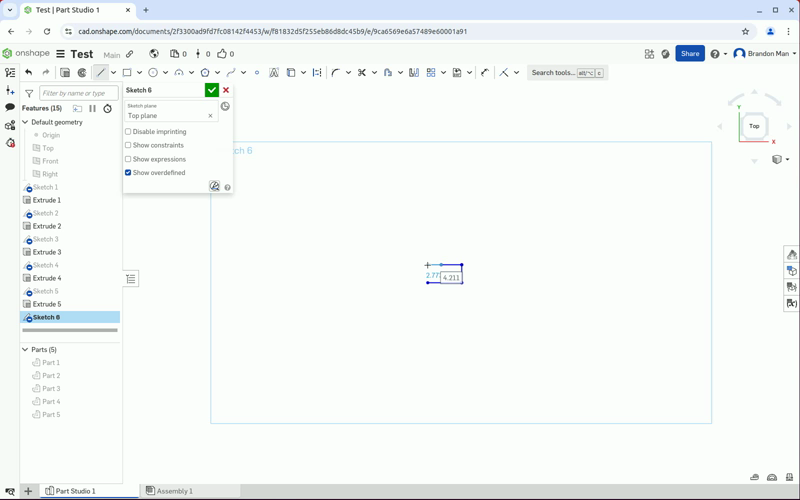
click(427, 264)
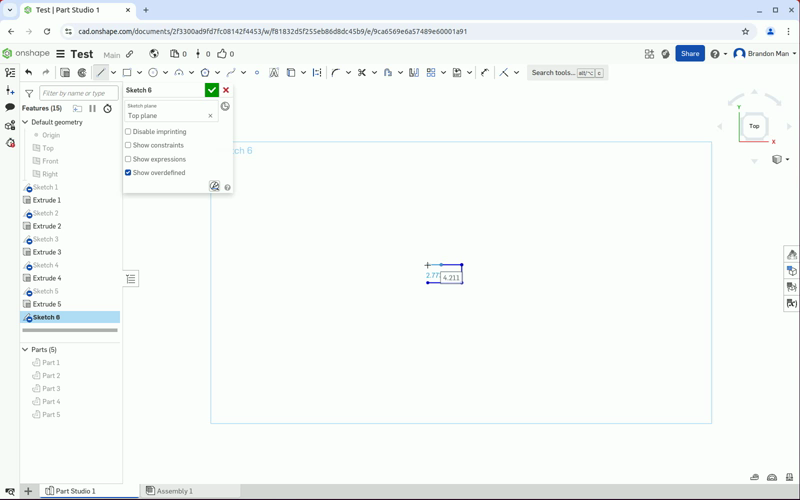
key_up(shift)
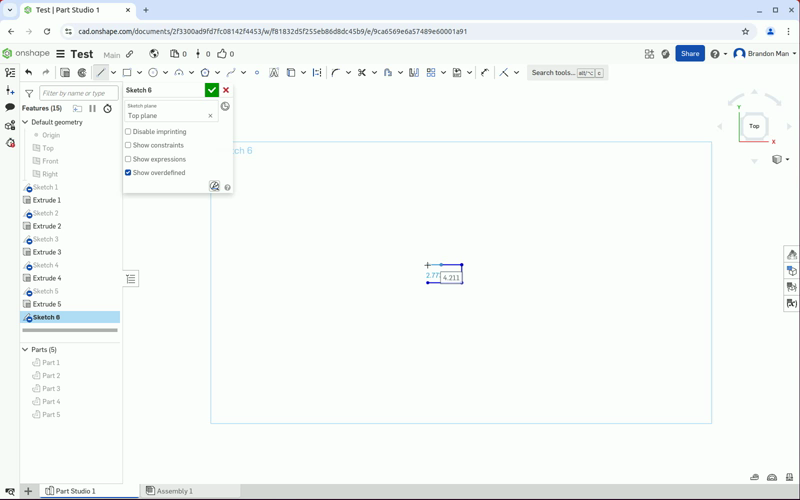
mouse_move(457, 264)
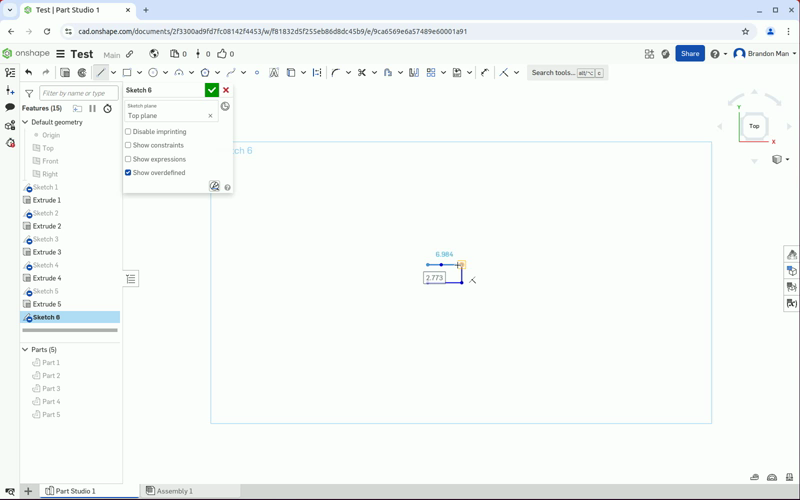
key_down(shift)
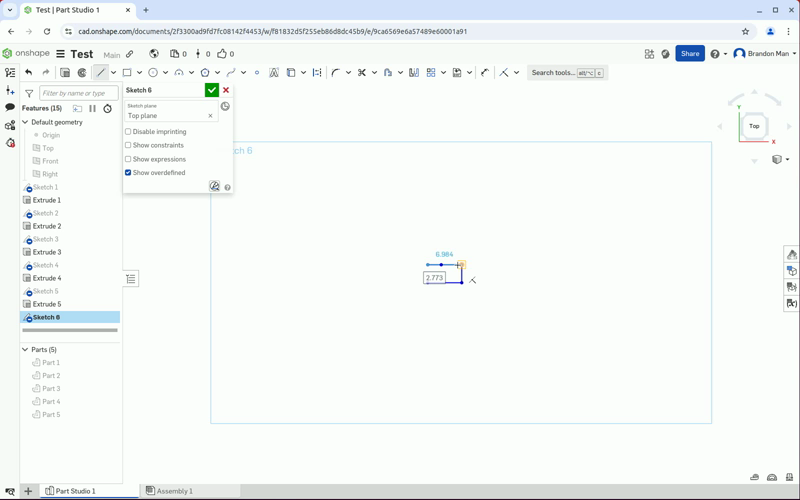
mouse_move(427, 282)
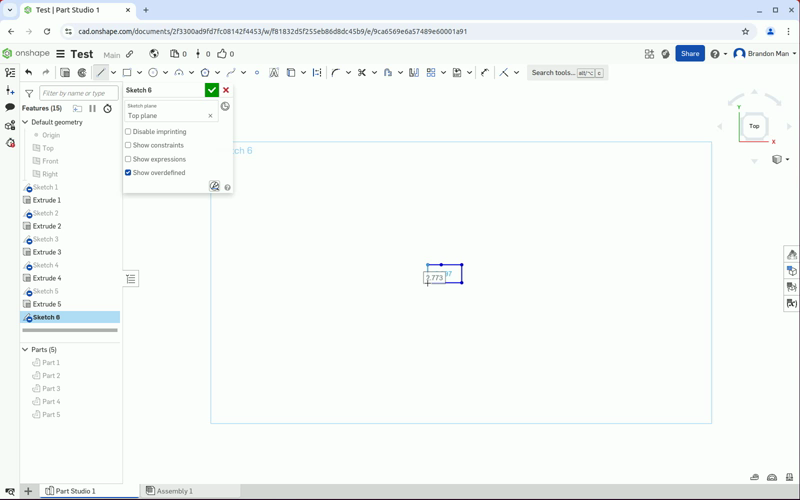
key_up(shift)
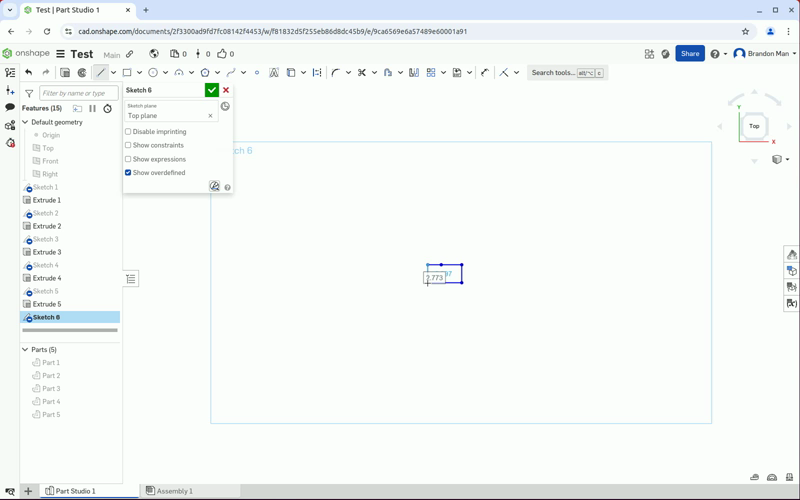
click(427, 282)
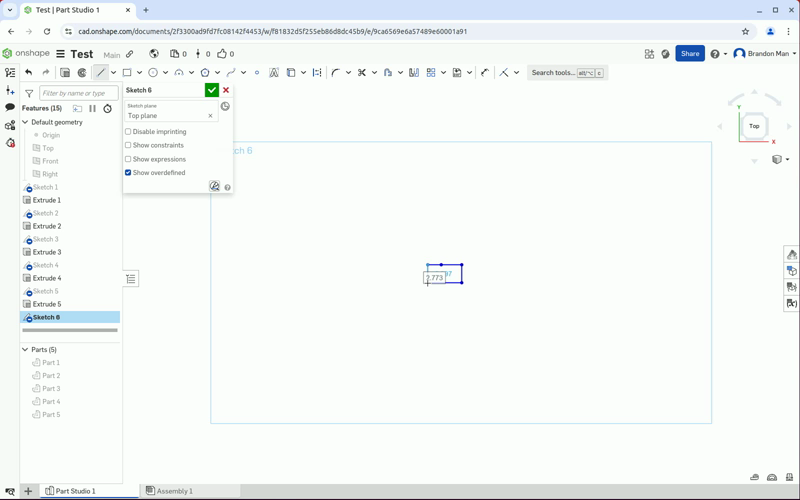
key(esc)
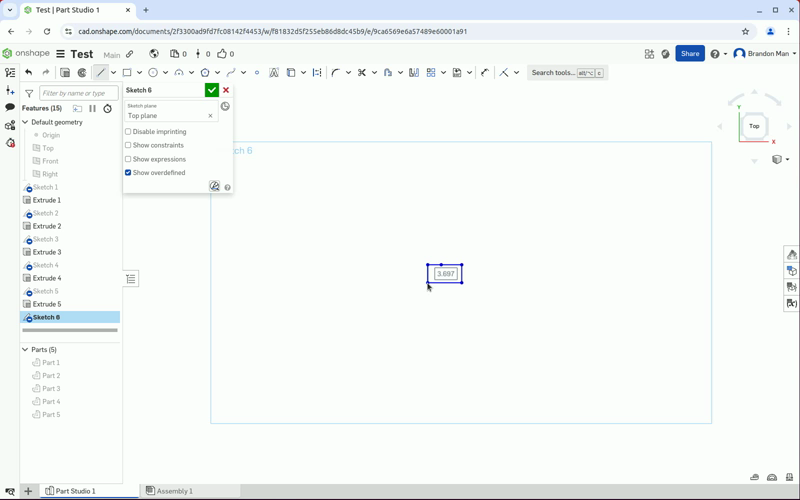
mouse_move(457, 271)
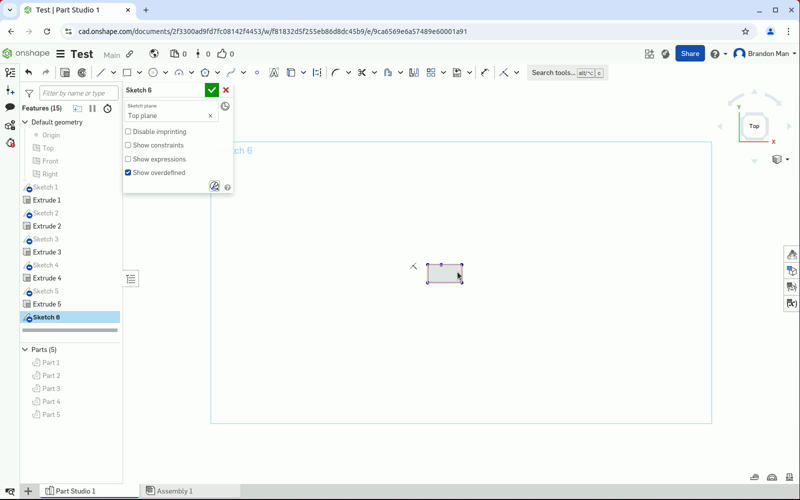
scroll(6)
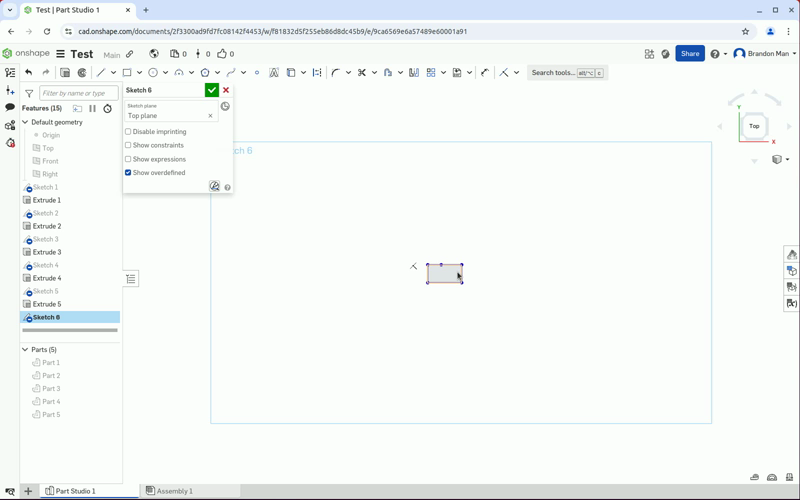
scroll(6)
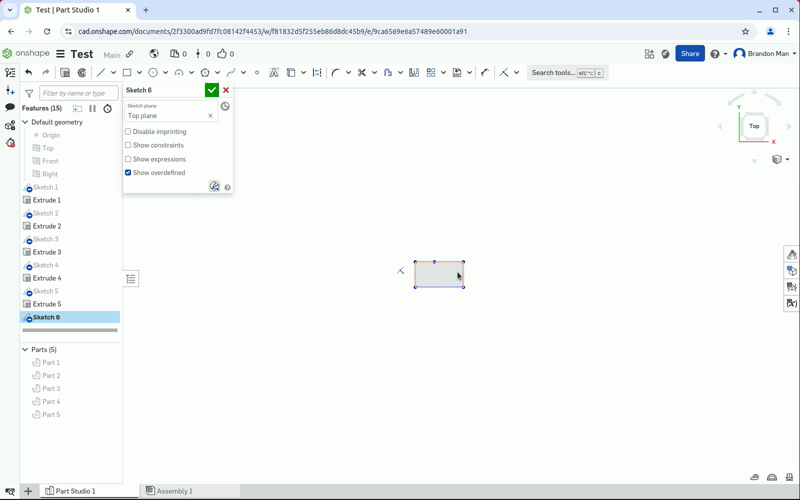
scroll(6)
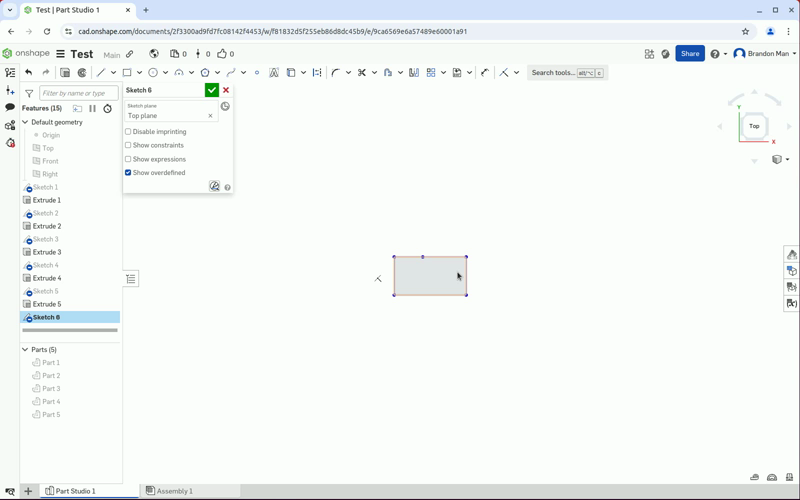
scroll(6)
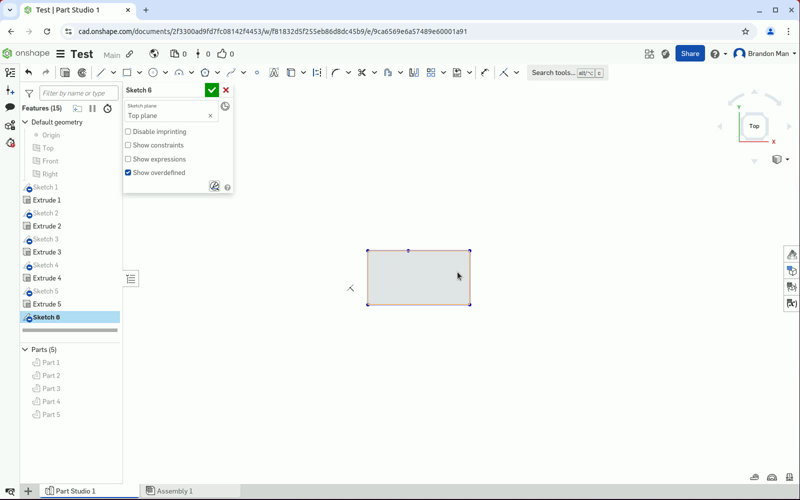
scroll(6)
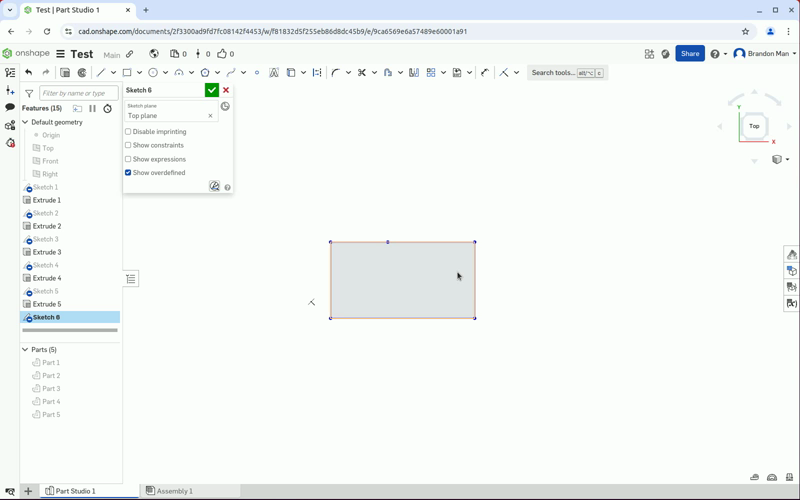
scroll(6)
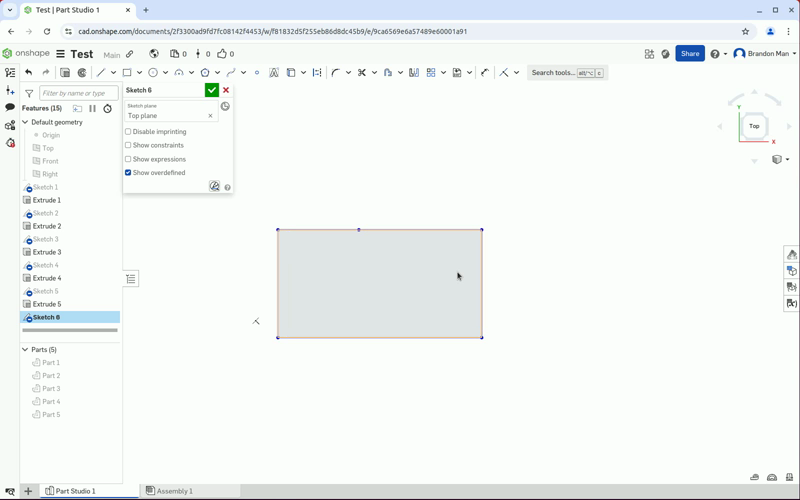
scroll(6)
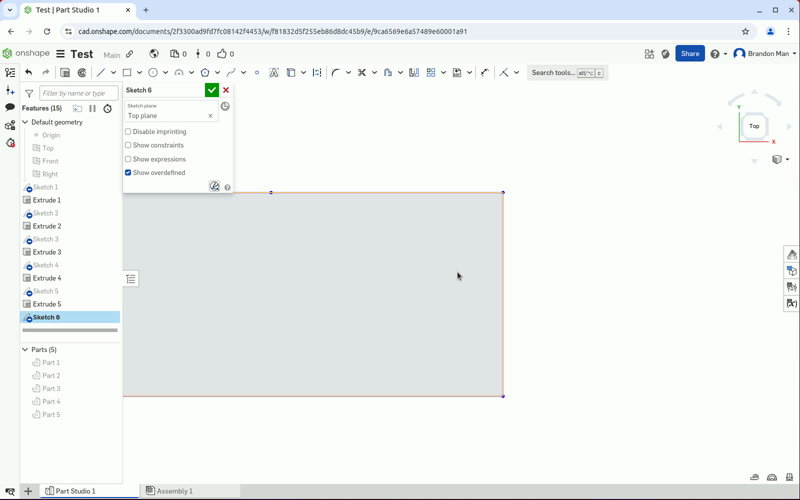
click(457, 271)
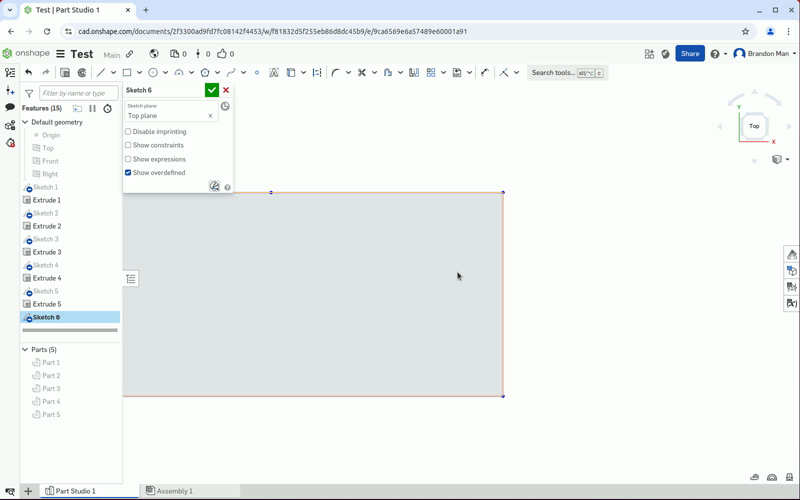
scroll(-6)
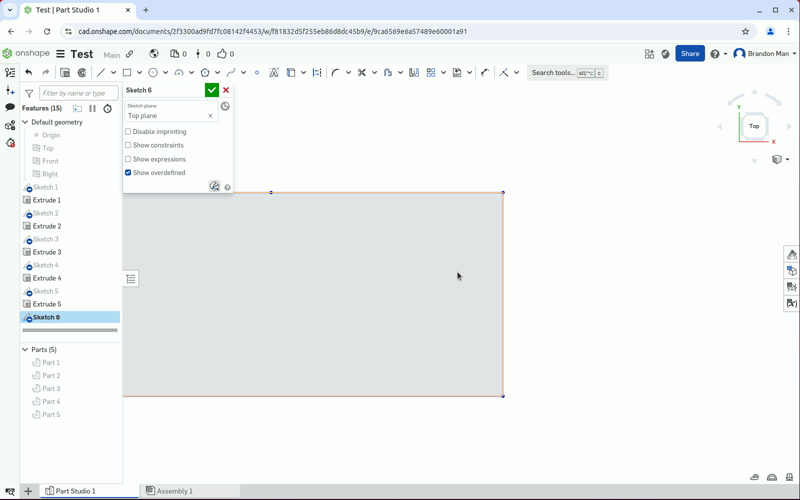
scroll(-6)
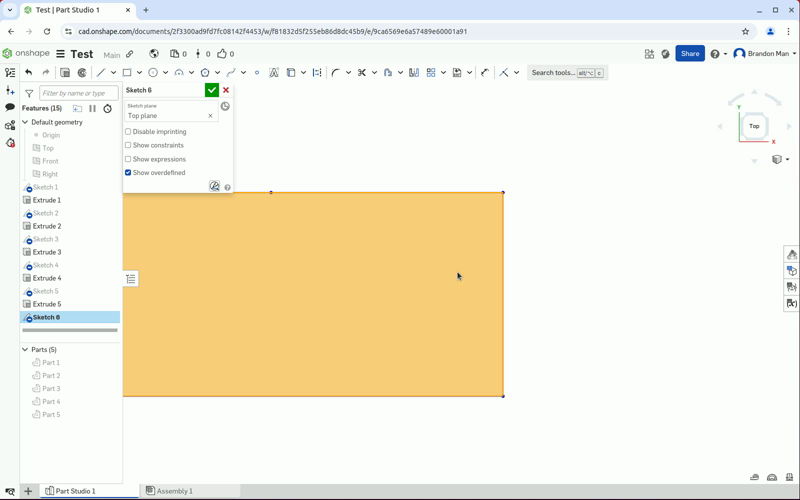
scroll(-6)
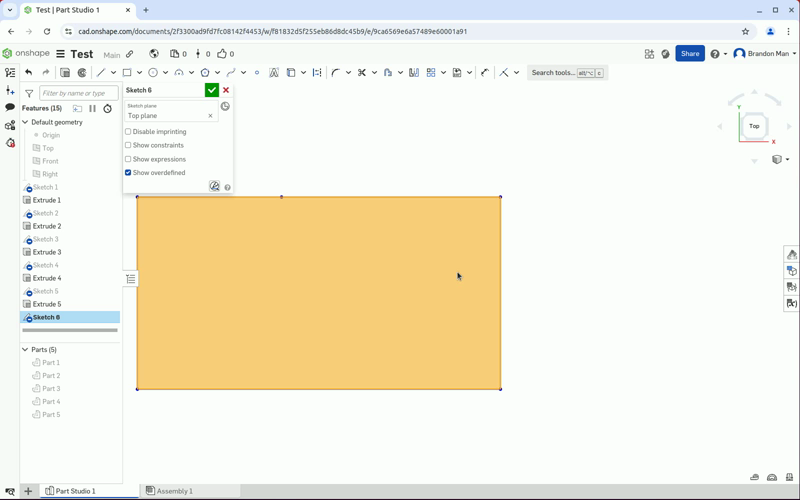
scroll(-6)
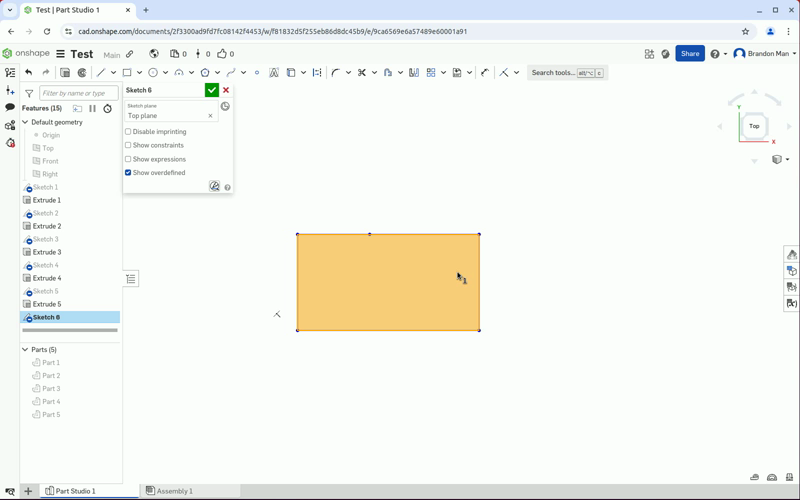
scroll(-6)
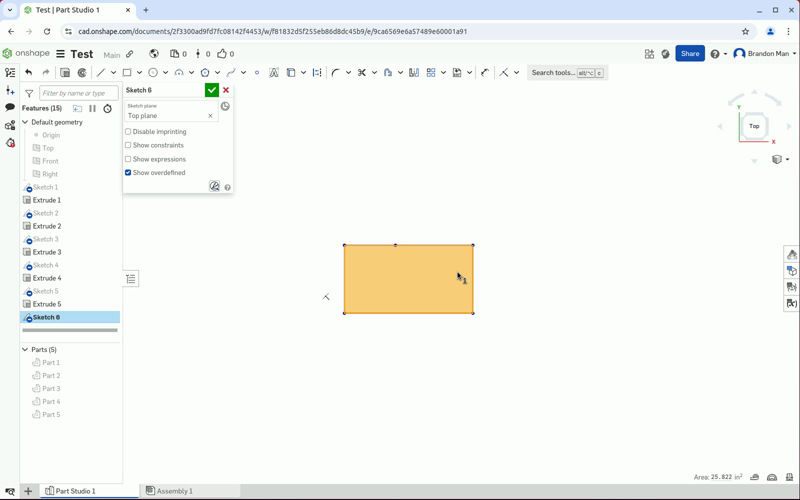
scroll(-6)
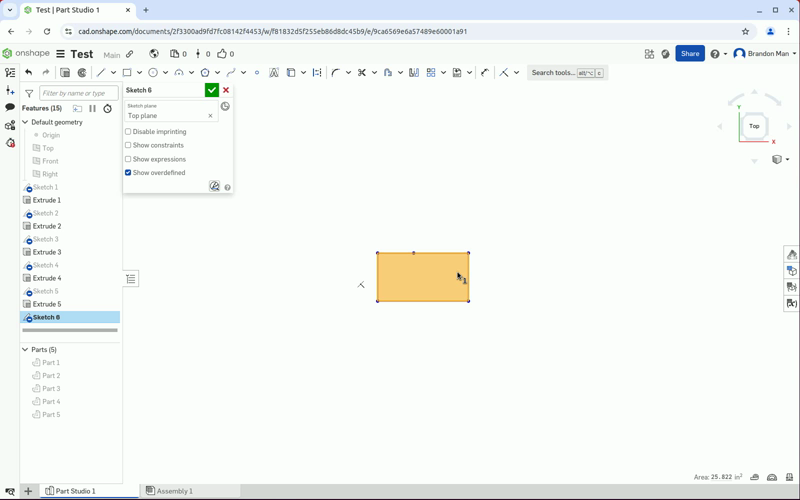
scroll(-6)
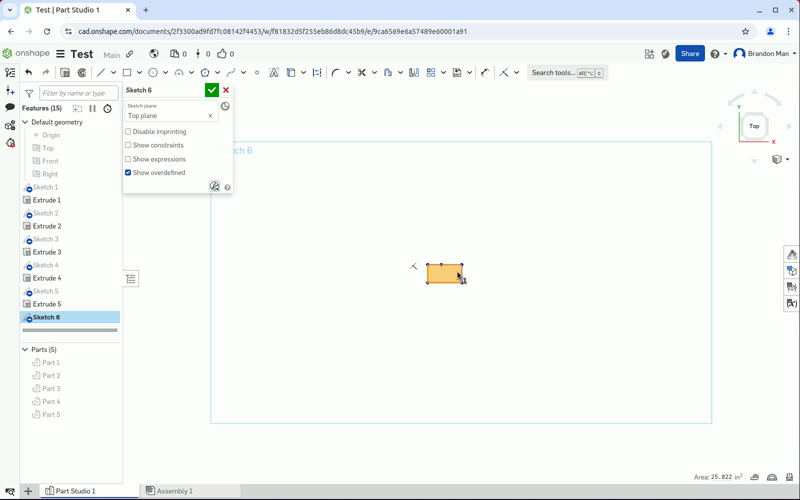
mouse_move(73, 352)
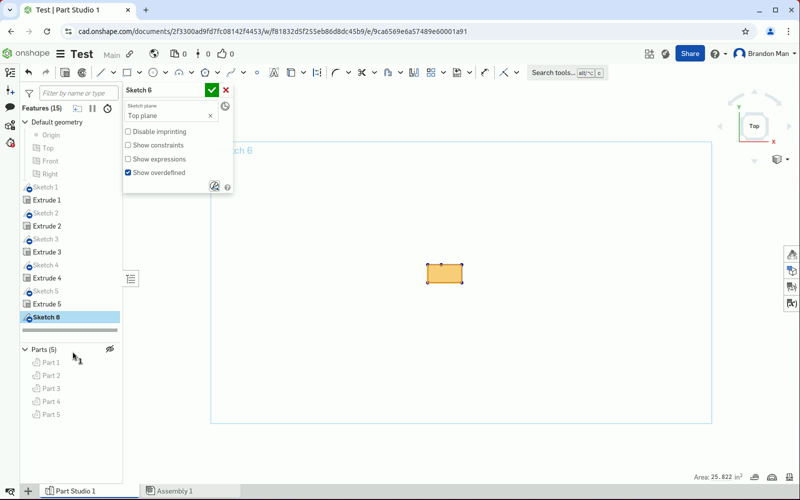
key(shift+y)
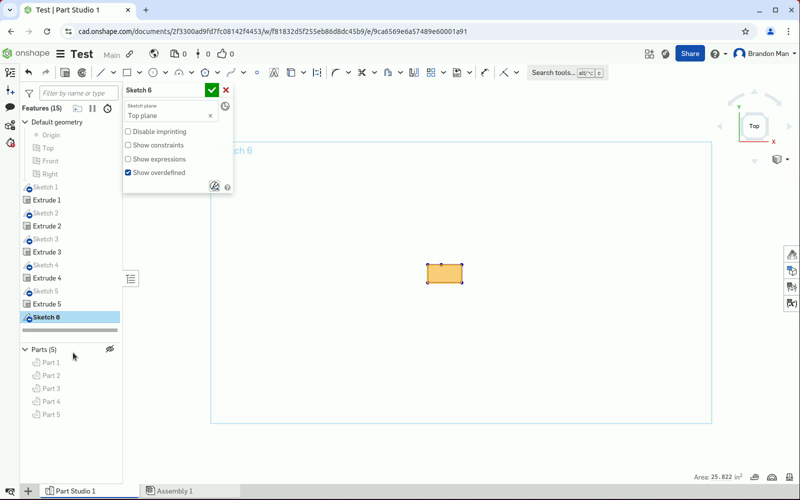
key(shift+e)
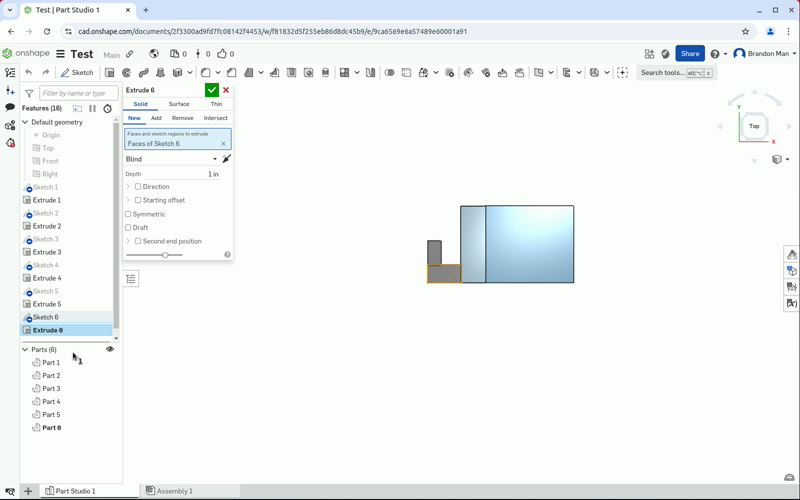
mouse_move(143, 106)
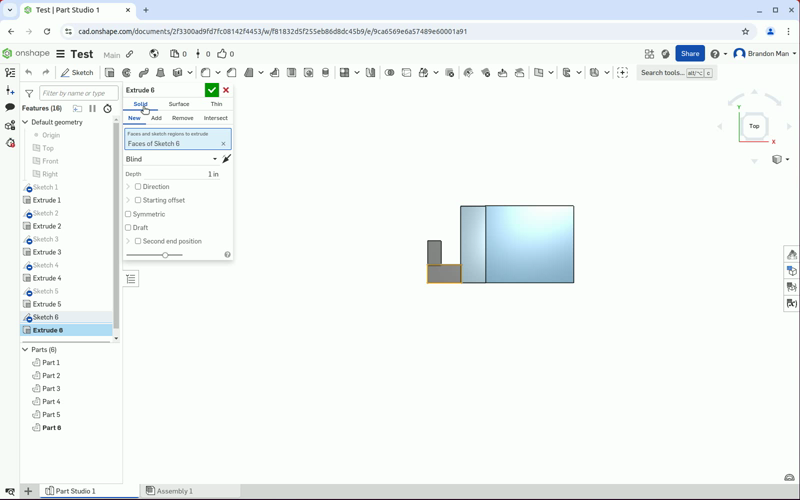
click(143, 106)
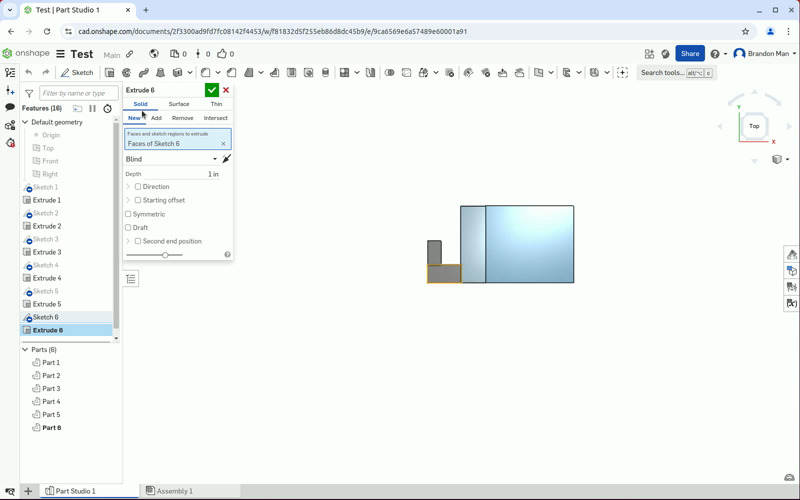
mouse_move(137, 120)
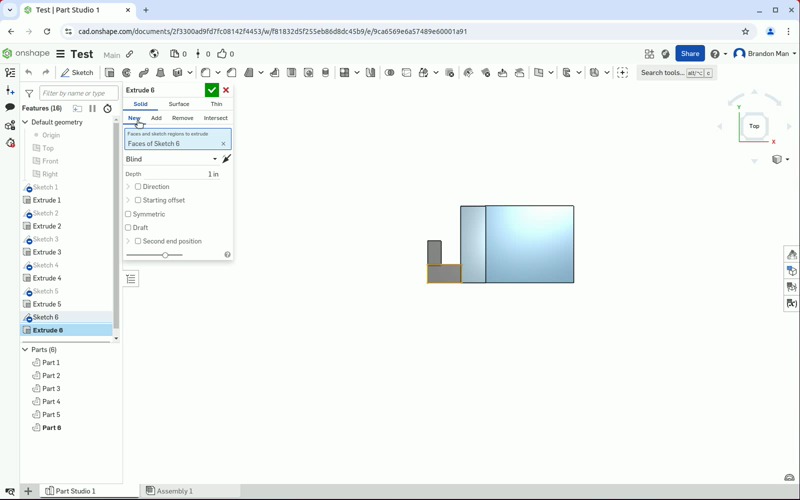
click(137, 120)
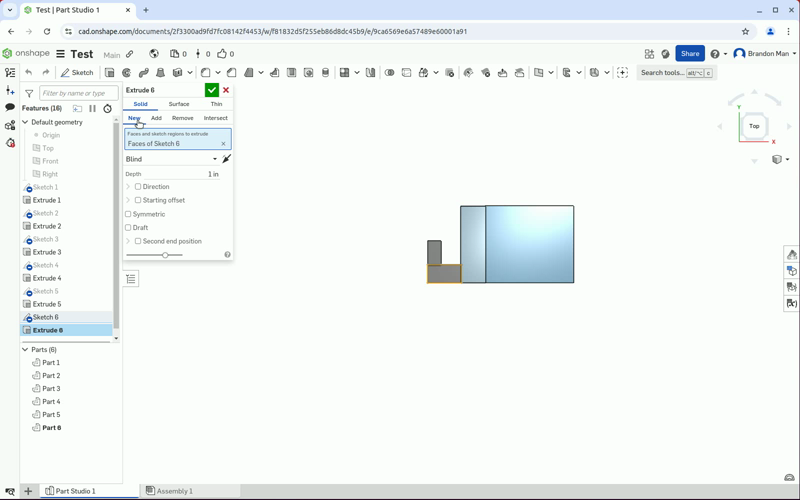
key(tab, 4)
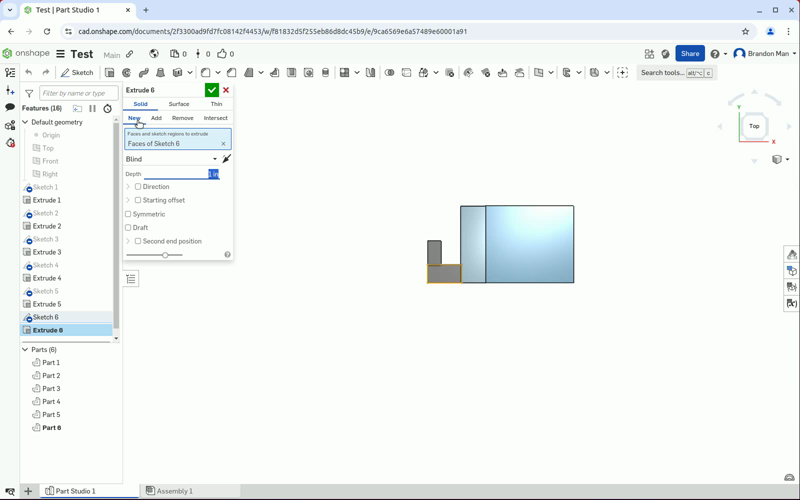
text(10.351)
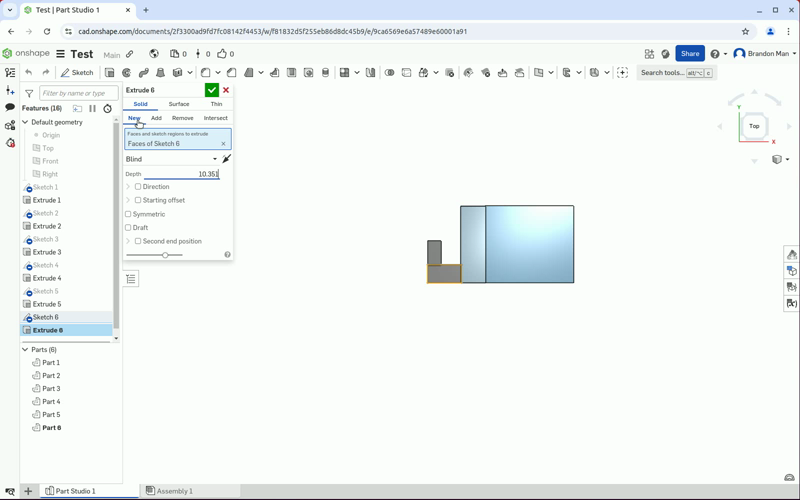
key(enter)
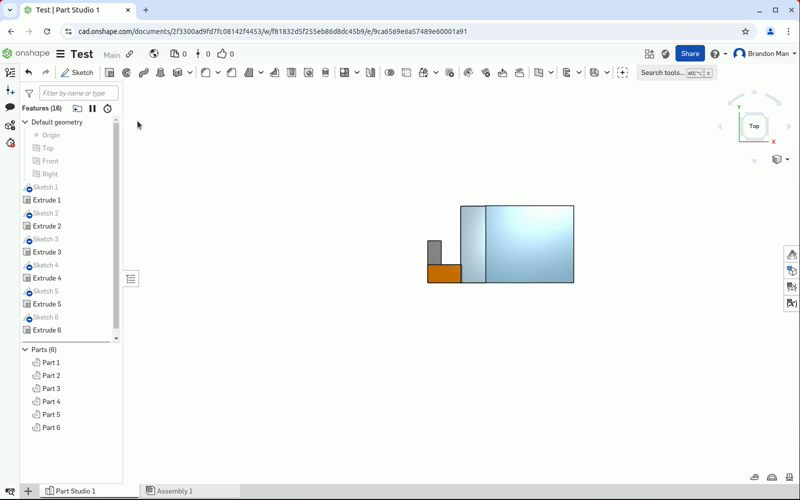
key(shift+h)
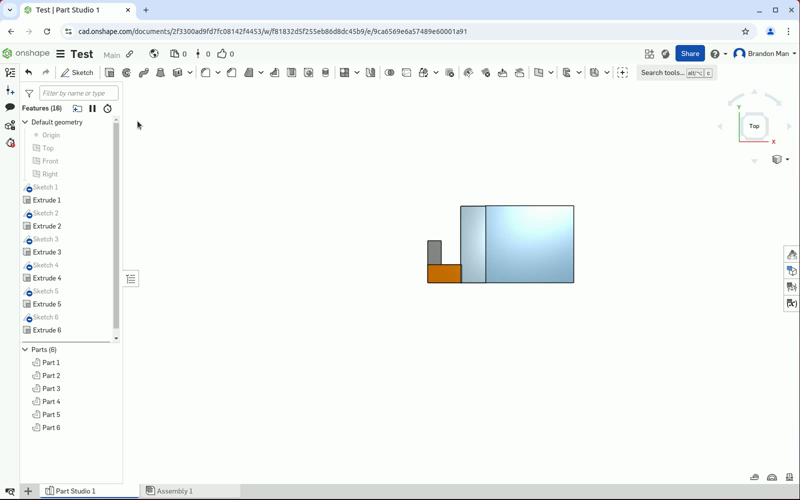
key(shift+h)
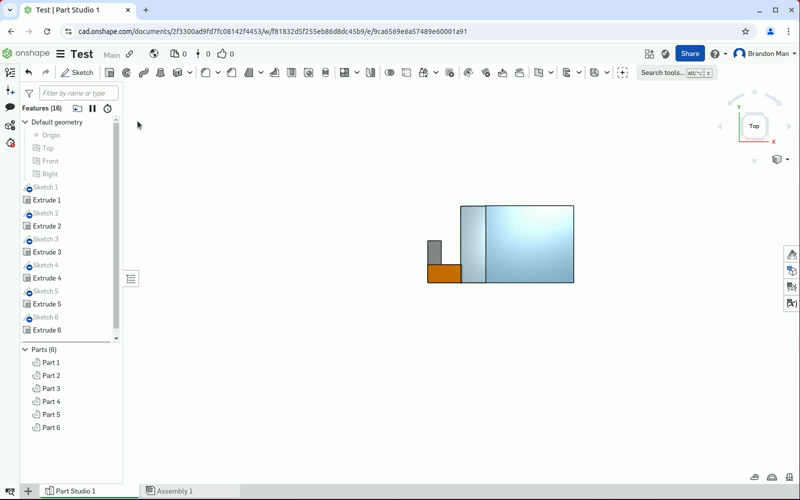
mouse_move(69, 189)
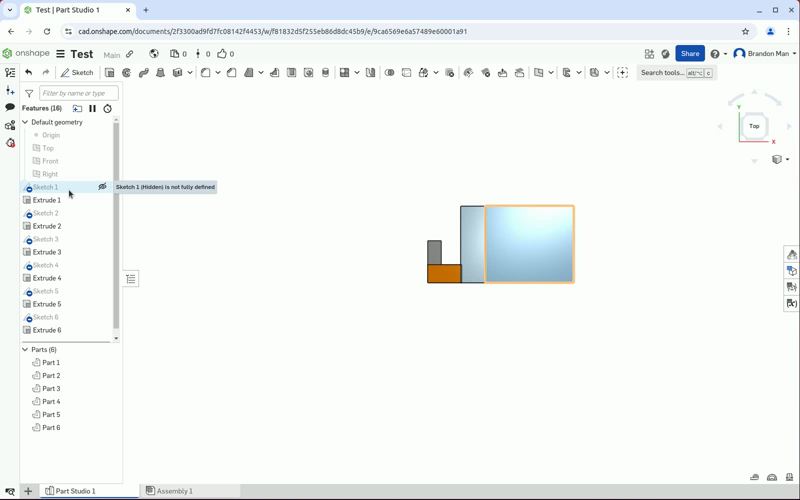
click(69, 189)
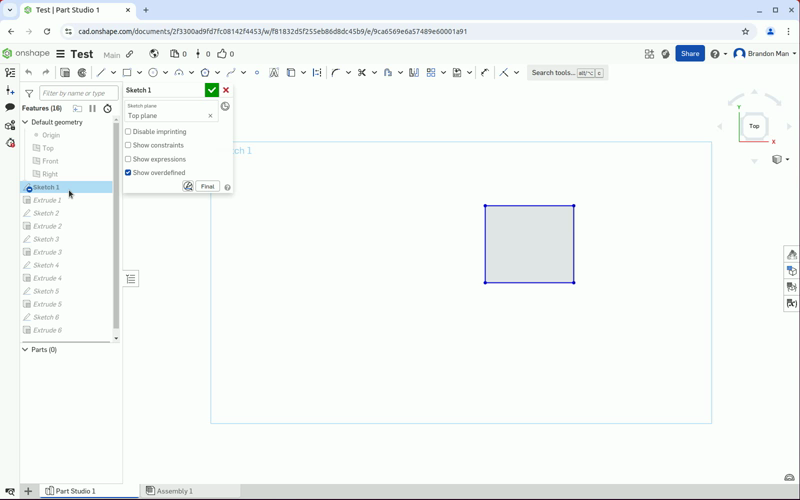
mouse_move(229, 92)
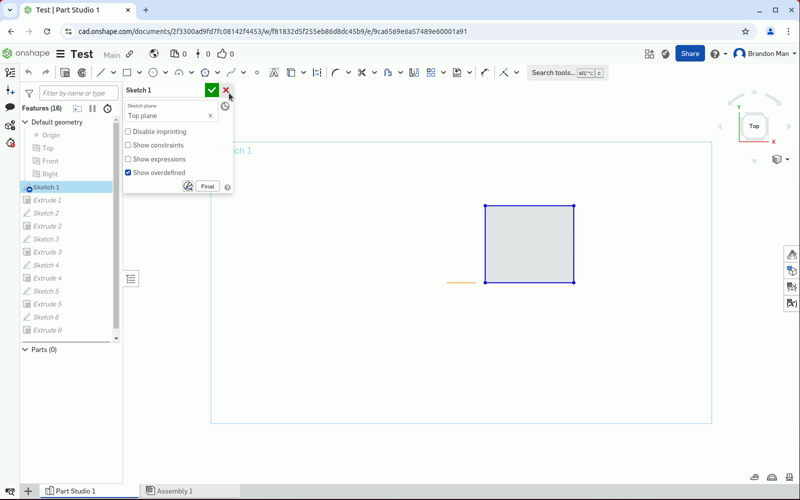
click(229, 92)
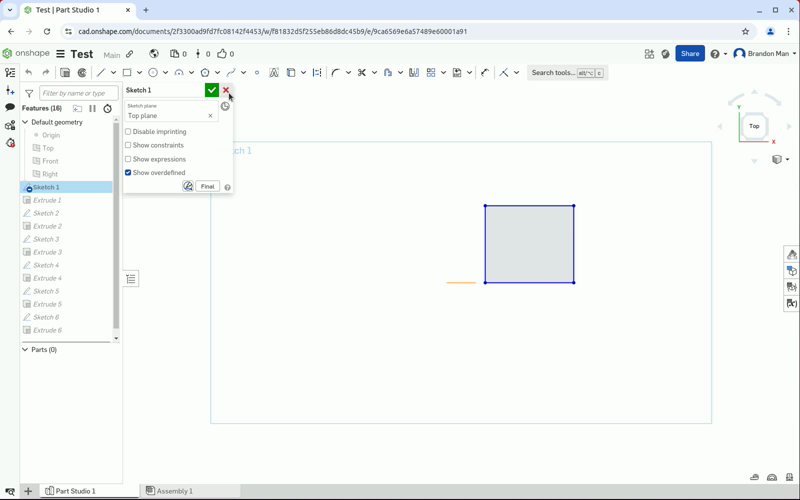
key(shift+s)
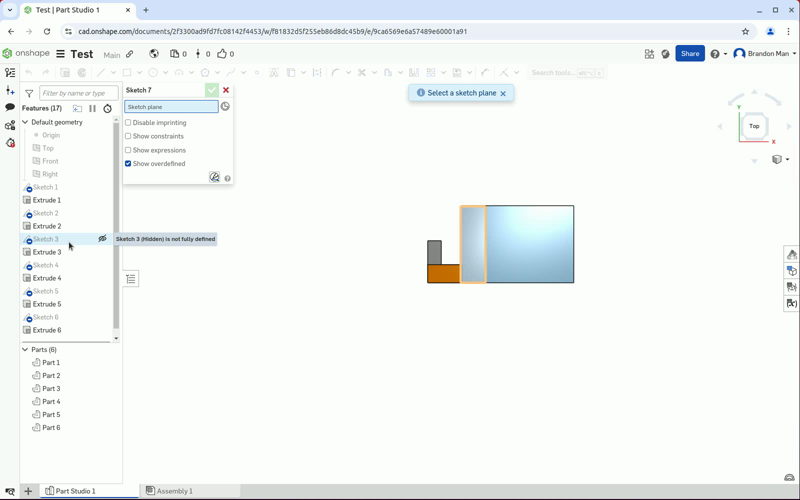
scroll(3)
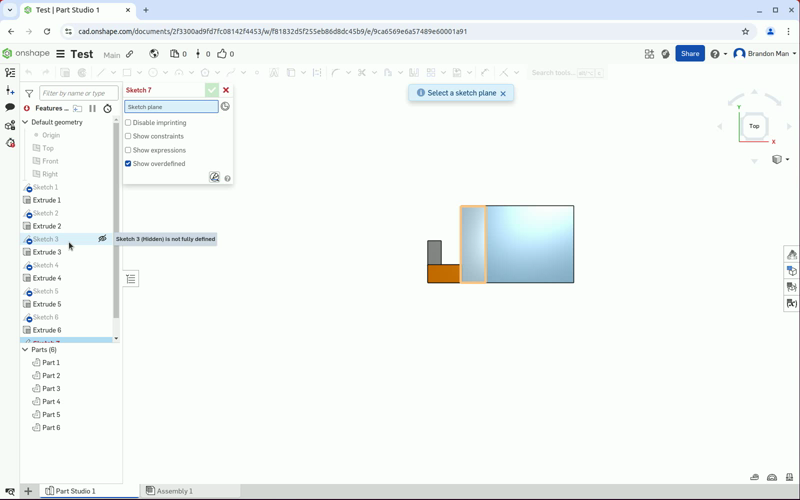
mouse_move(69, 150)
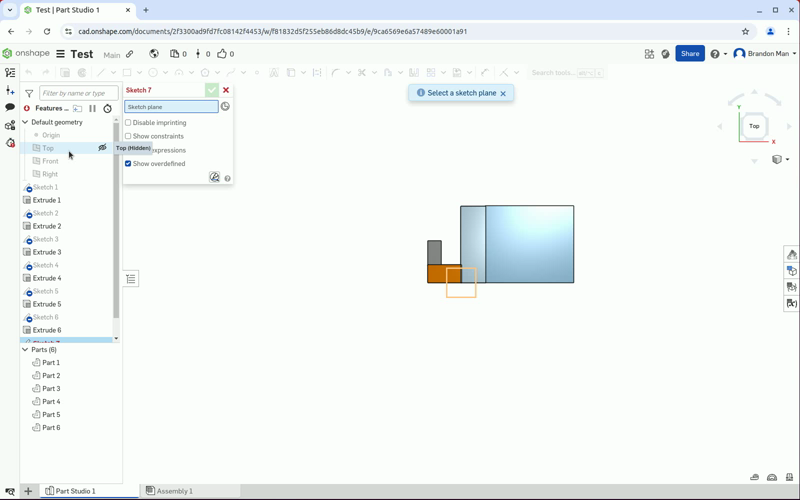
click(69, 150)
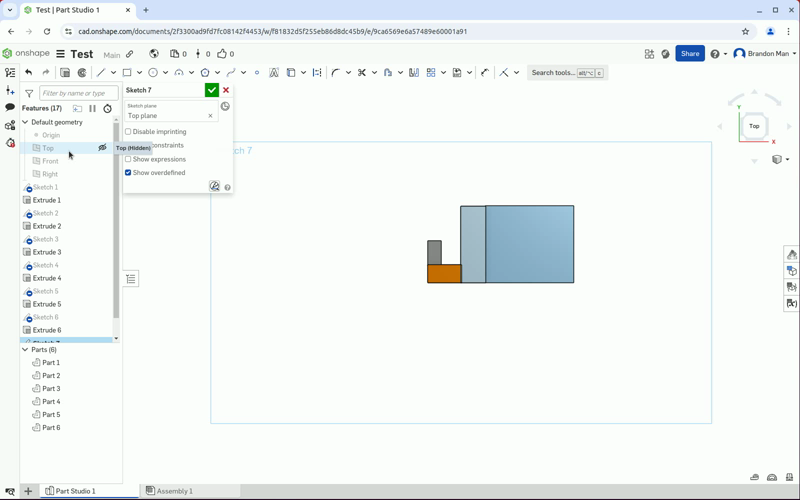
mouse_move(73, 352)
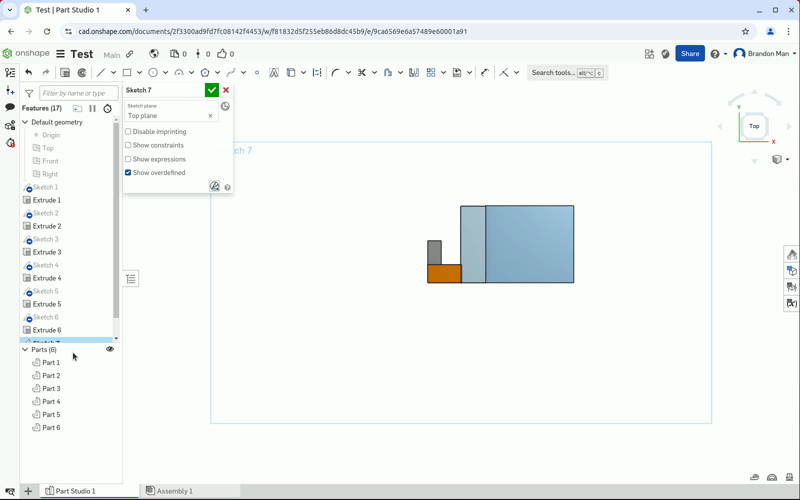
key(y)
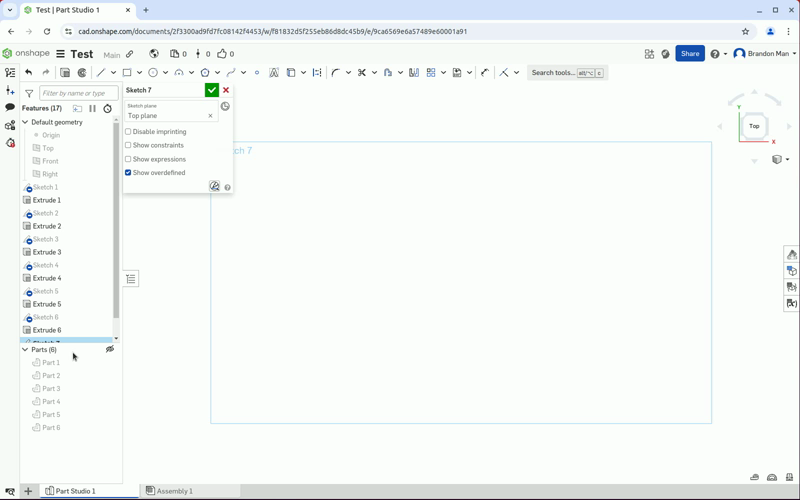
key(l)
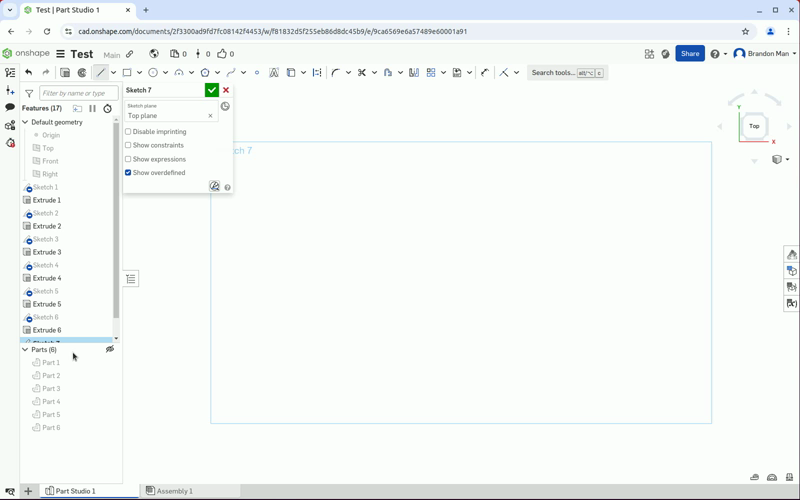
key_down(shift)
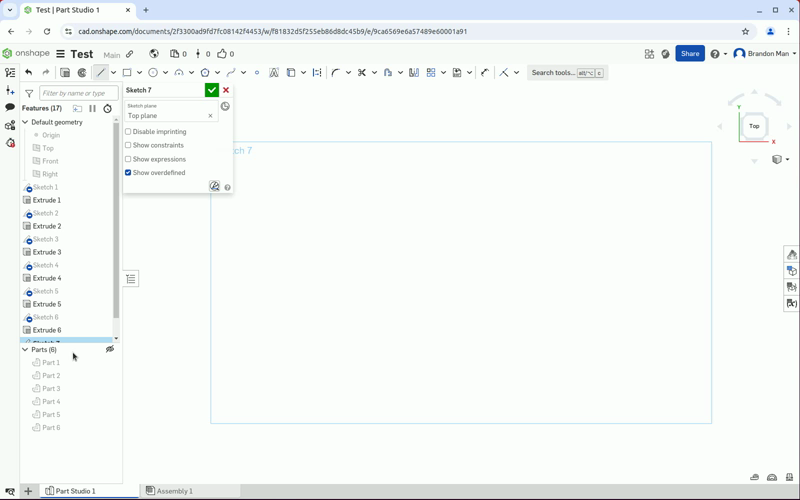
mouse_move(427, 265)
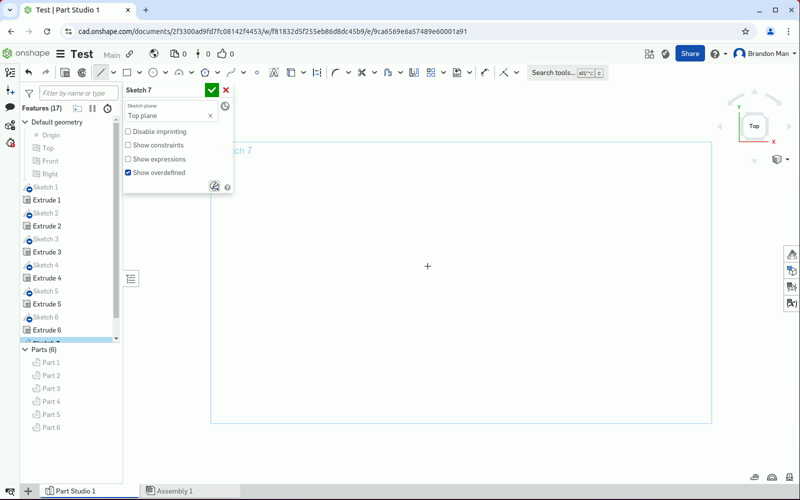
click(427, 265)
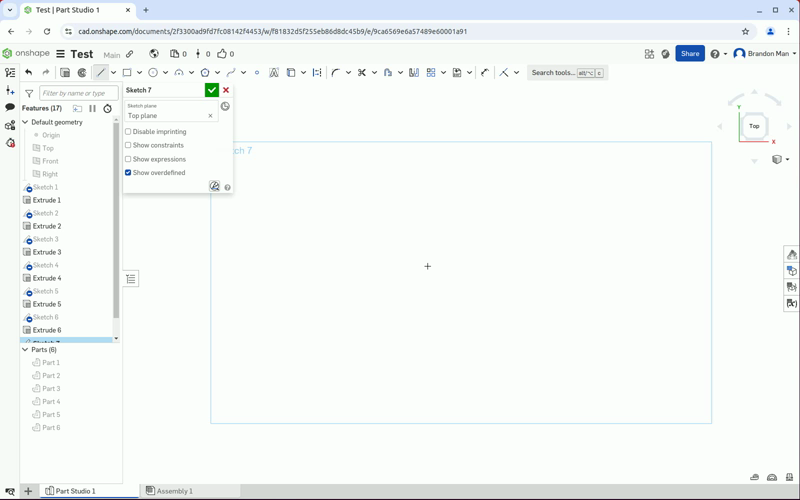
key_up(shift)
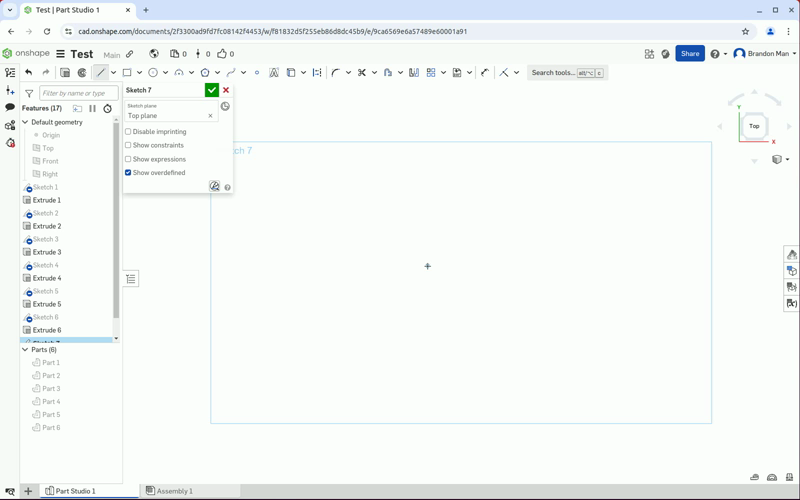
key_down(shift)
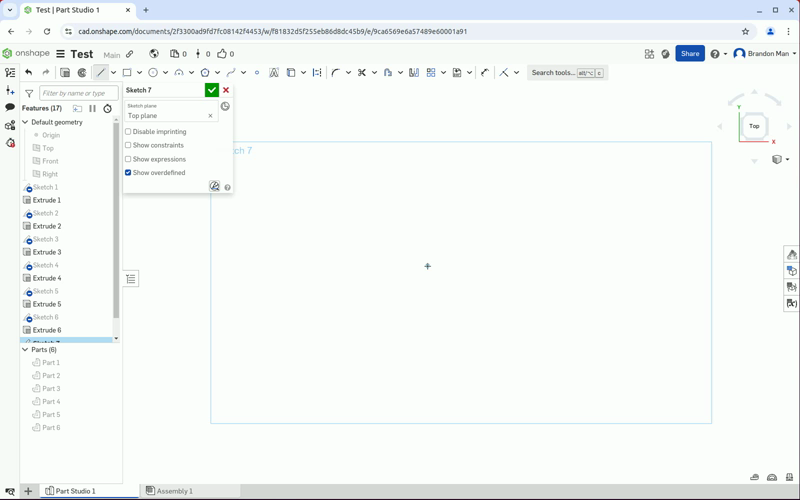
mouse_move(457, 265)
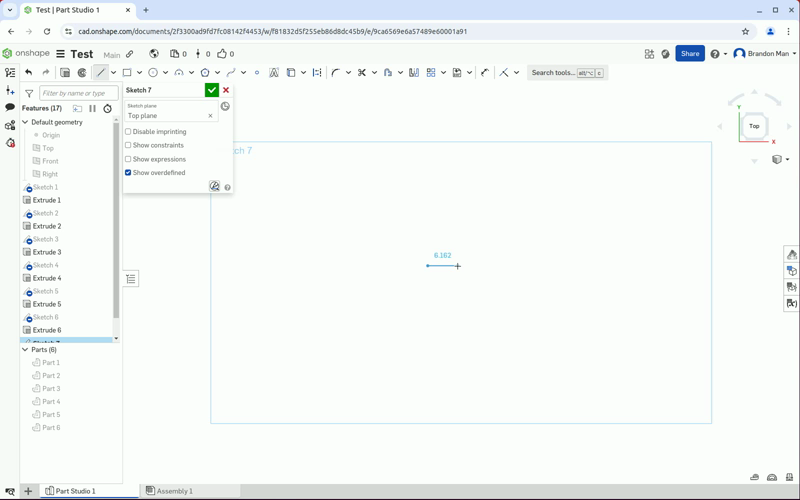
mouse_move(441, 265)
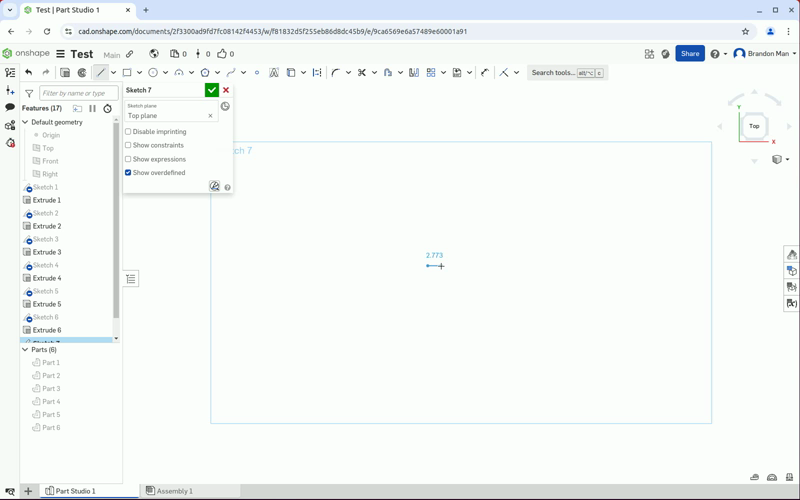
click(441, 265)
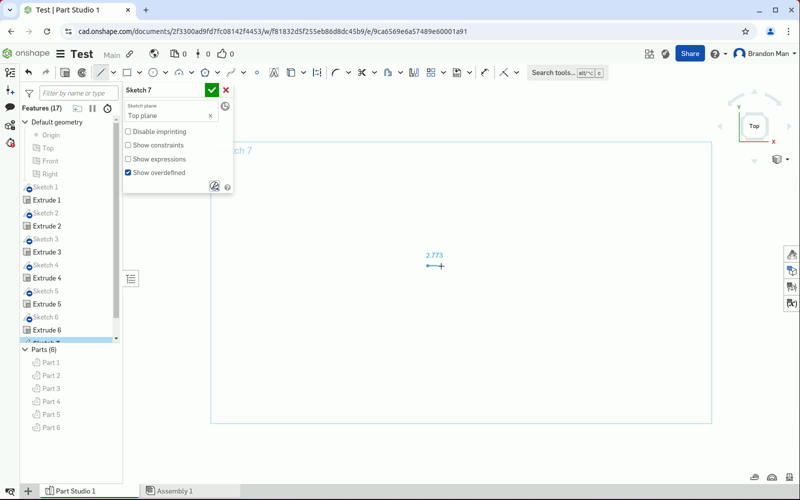
key_up(shift)
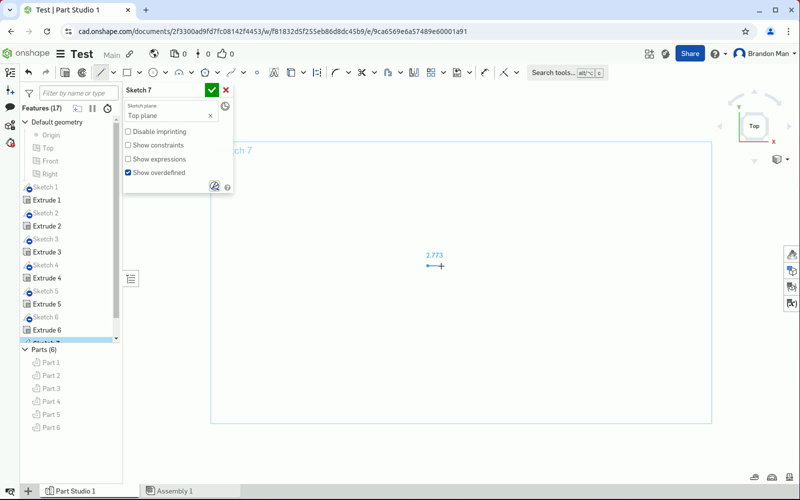
key_down(shift)
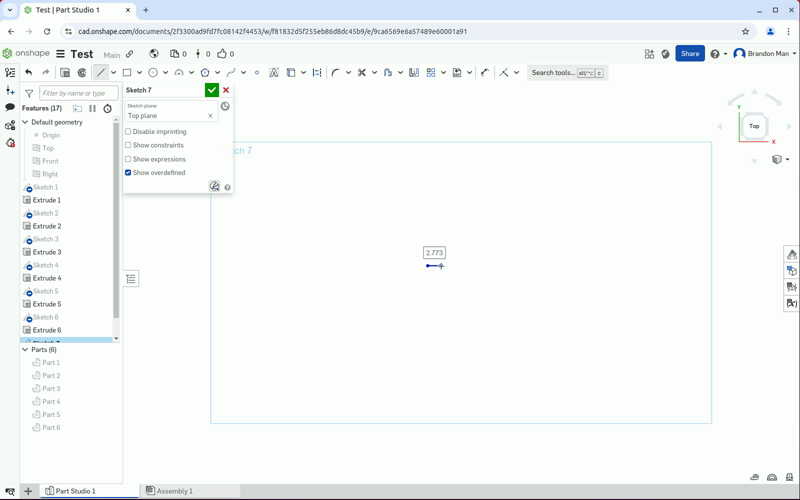
mouse_move(471, 265)
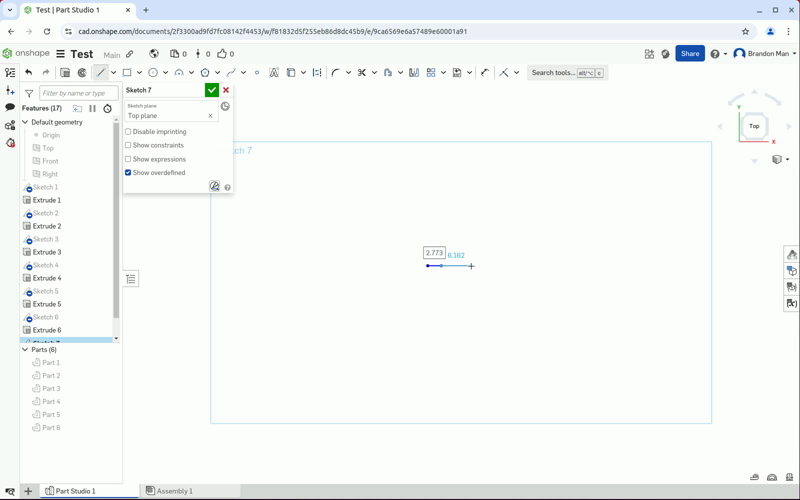
mouse_move(441, 240)
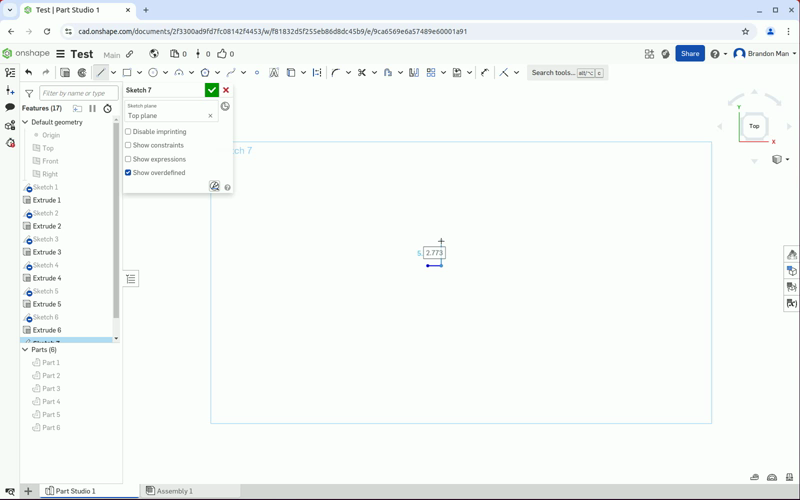
click(441, 240)
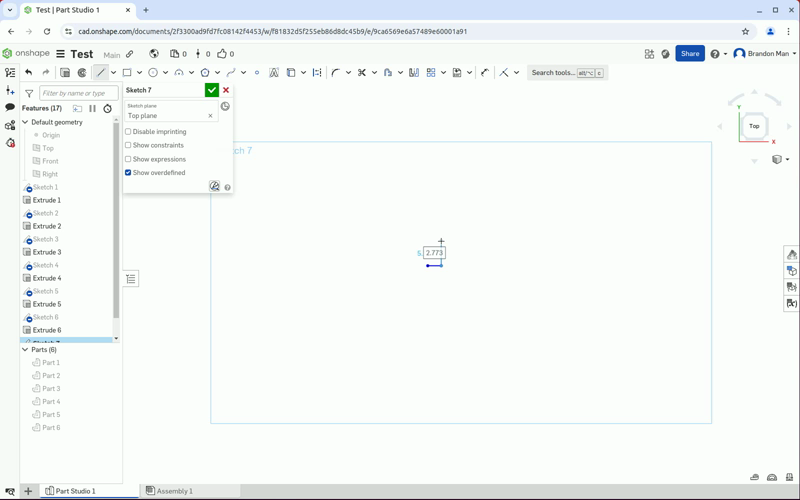
key_up(shift)
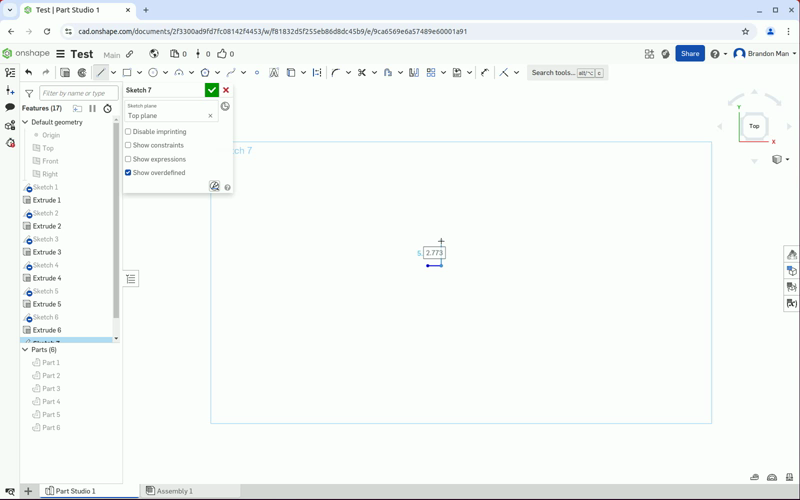
key_down(shift)
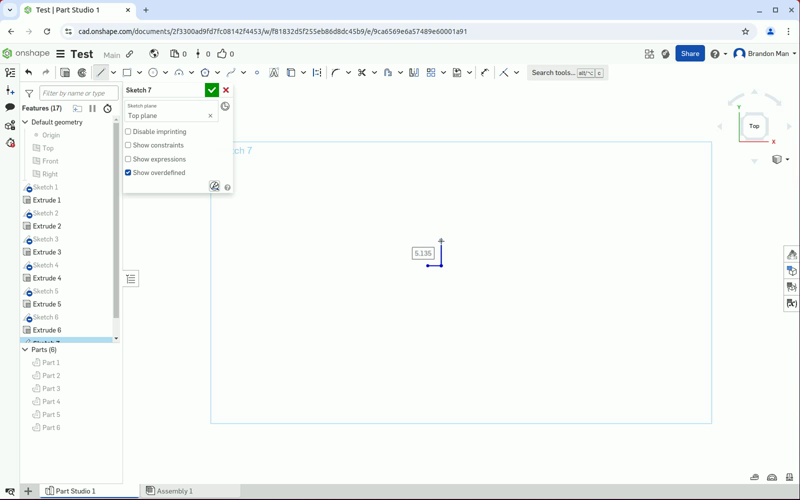
mouse_move(471, 240)
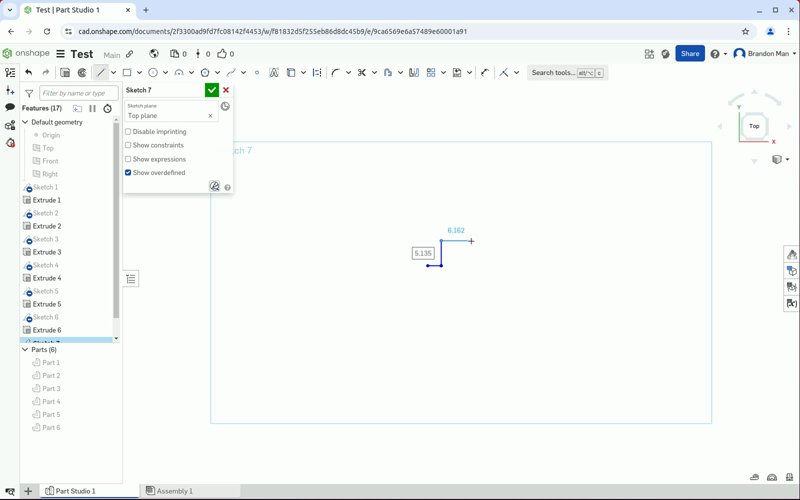
mouse_move(427, 240)
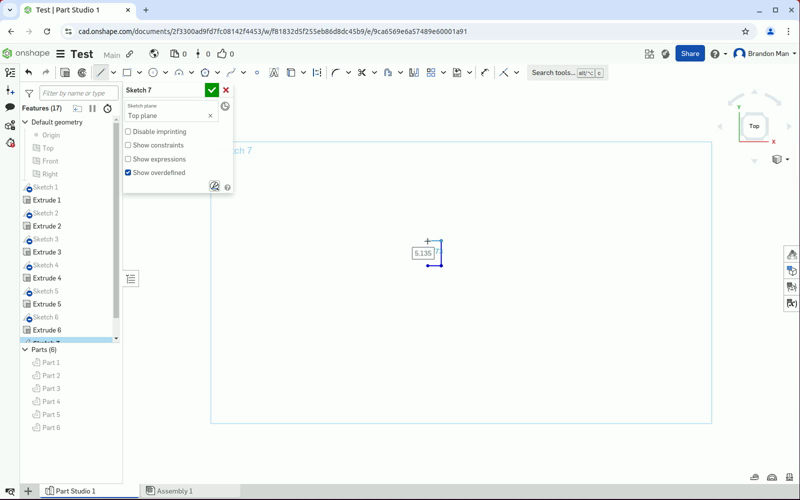
click(427, 240)
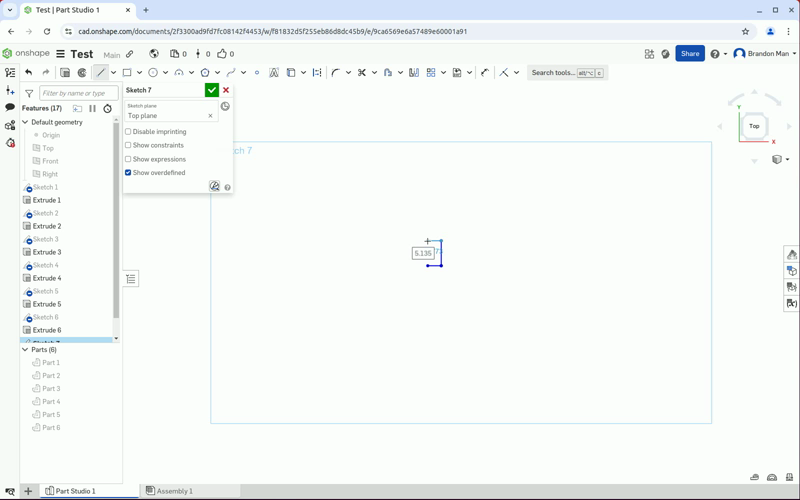
key_up(shift)
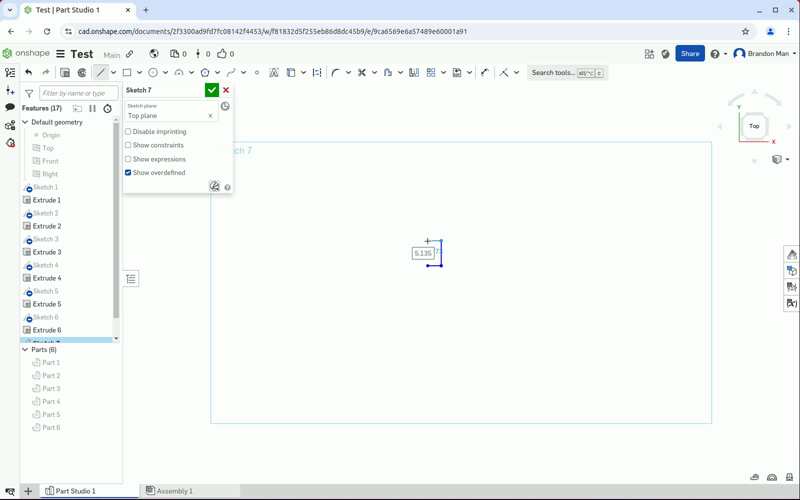
mouse_move(457, 240)
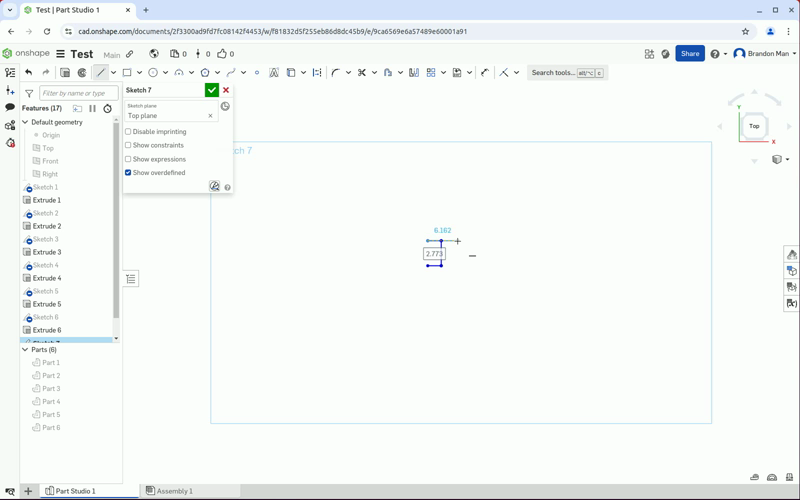
key_down(shift)
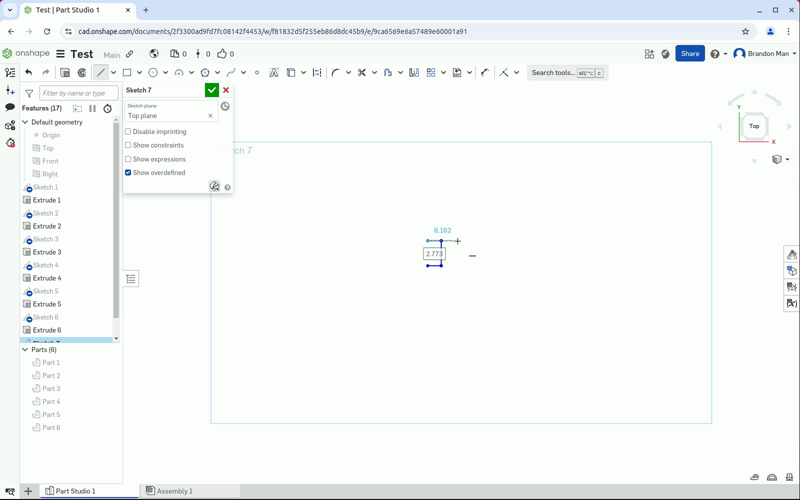
mouse_move(427, 265)
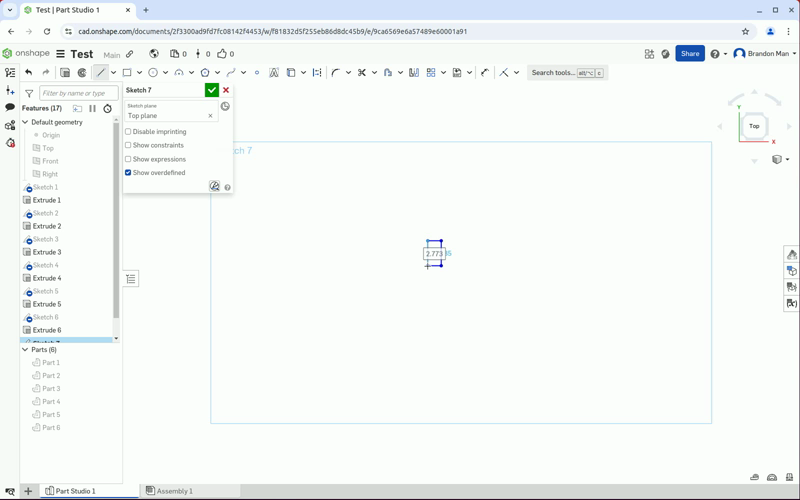
key_up(shift)
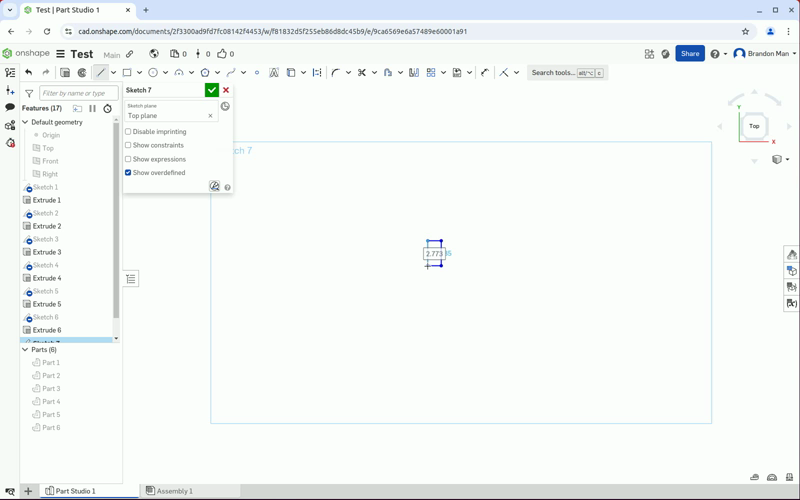
click(427, 265)
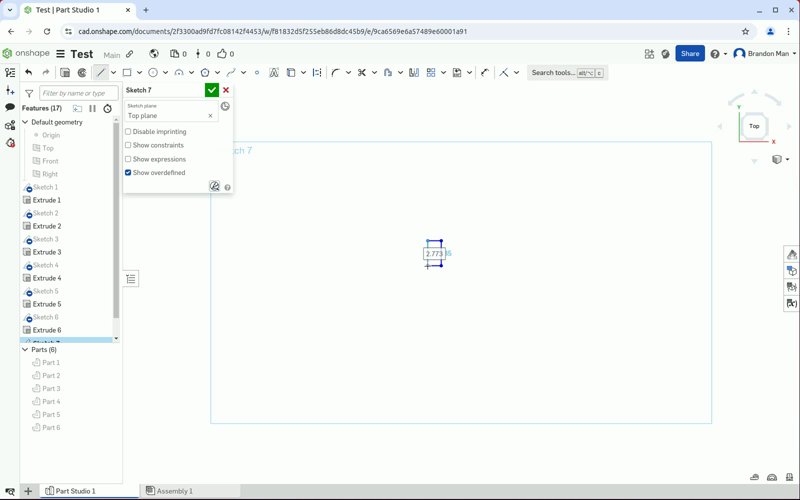
key(esc)
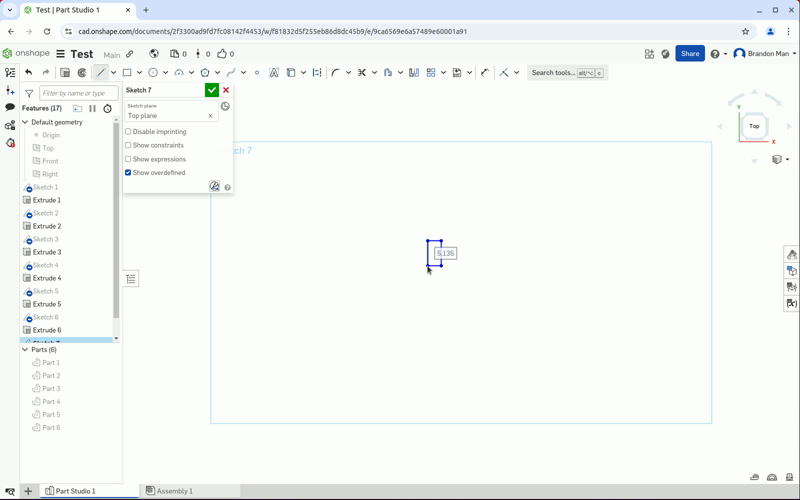
mouse_move(440, 257)
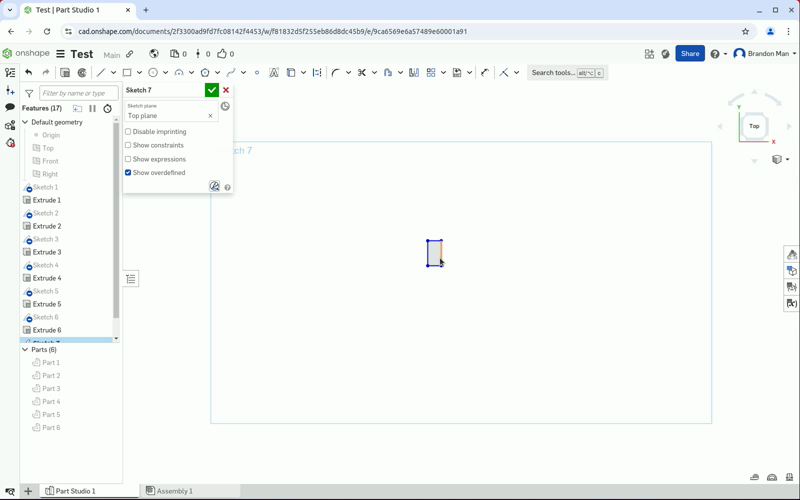
scroll(6)
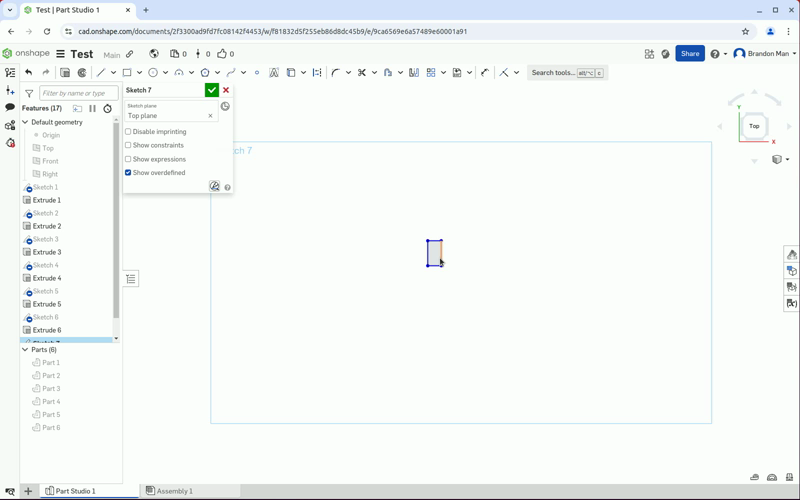
scroll(6)
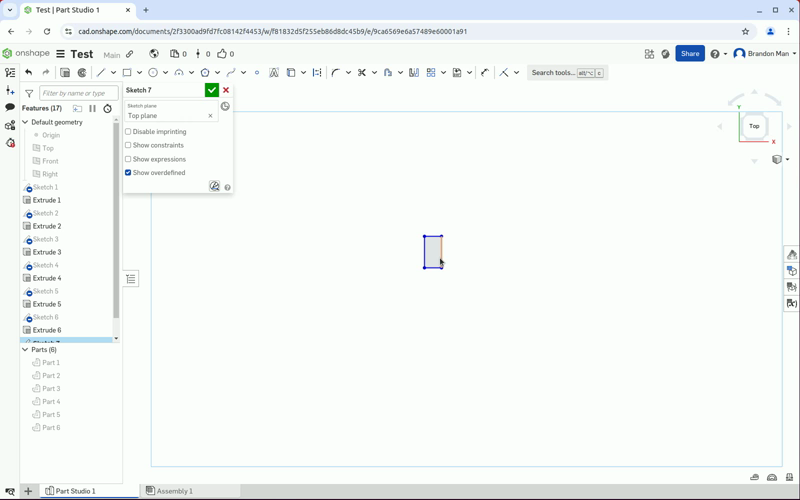
scroll(6)
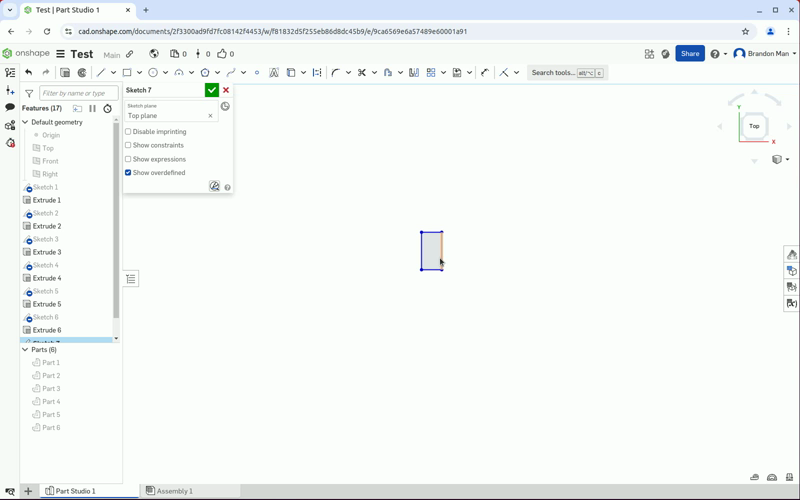
scroll(6)
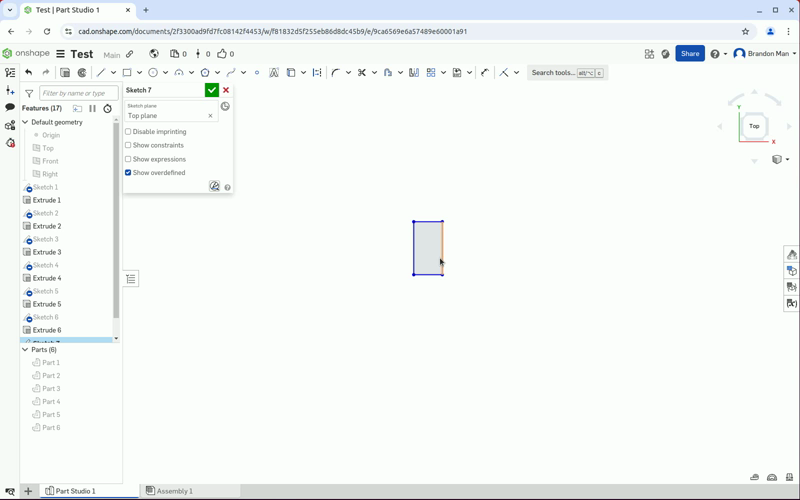
scroll(6)
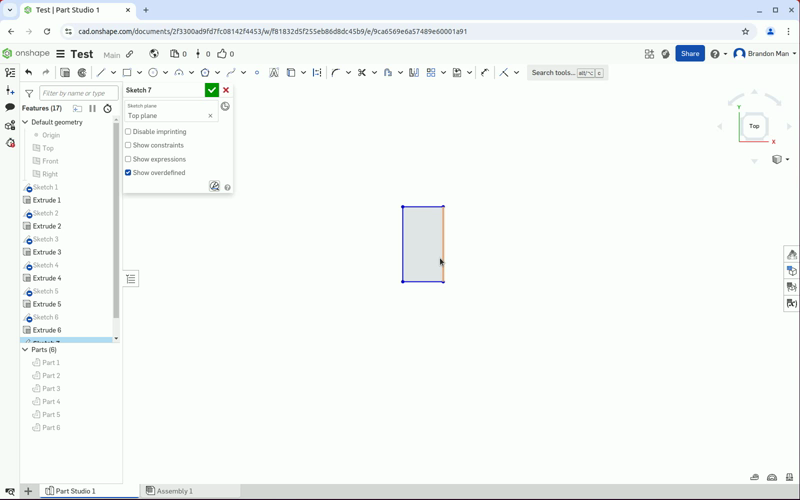
scroll(6)
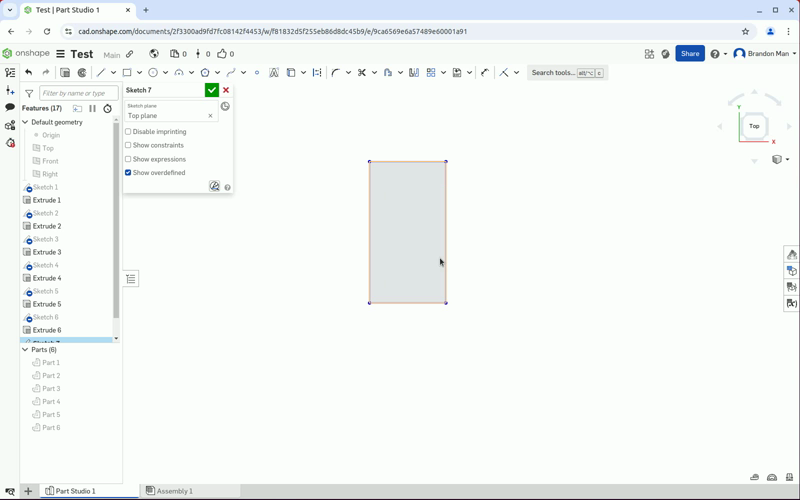
scroll(6)
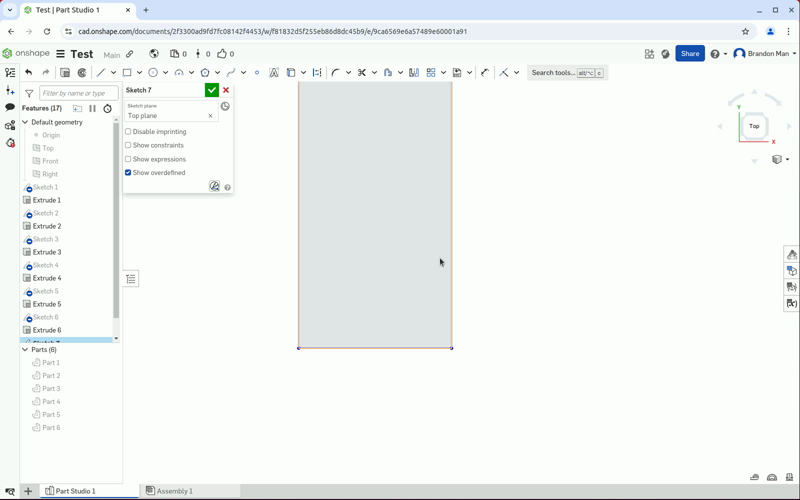
click(440, 257)
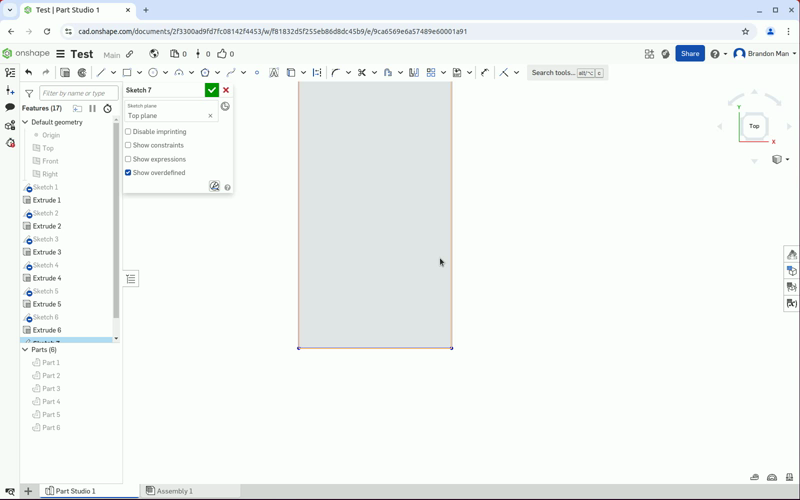
scroll(-6)
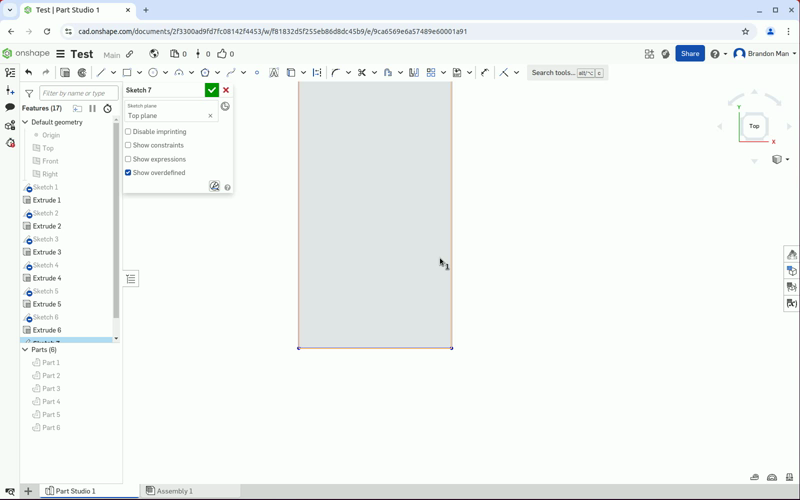
scroll(-6)
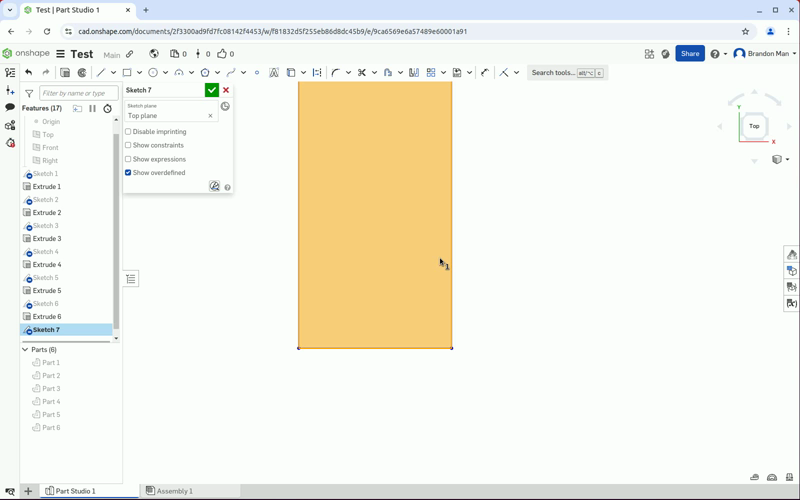
scroll(-6)
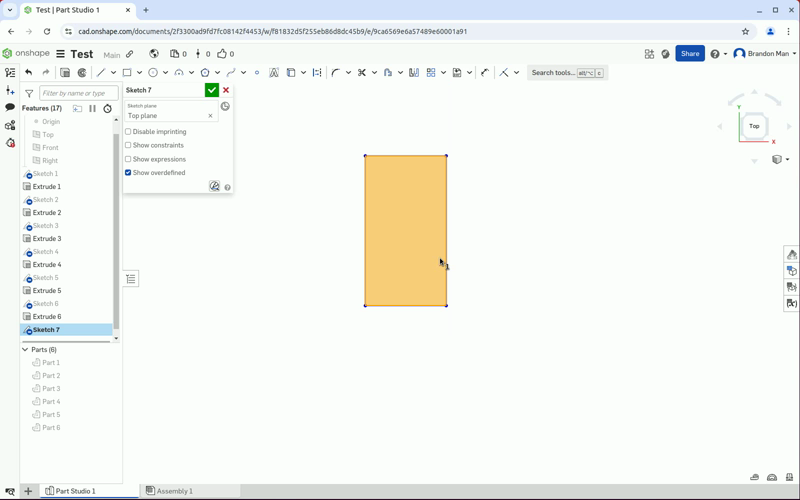
scroll(-6)
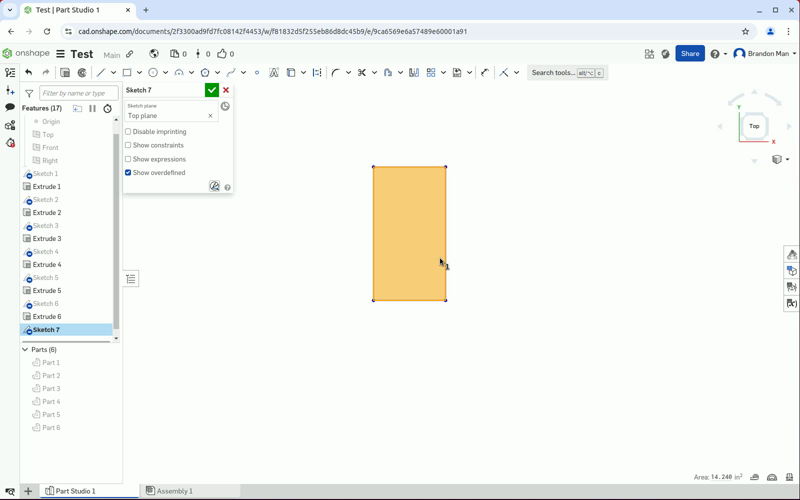
scroll(-6)
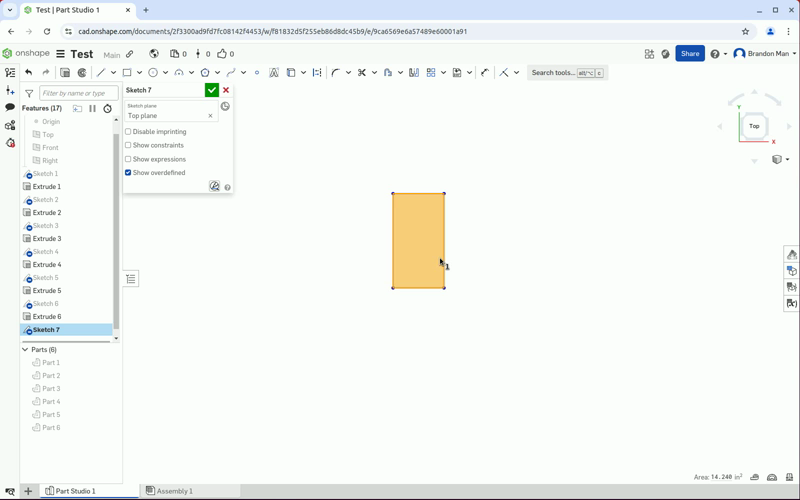
scroll(-6)
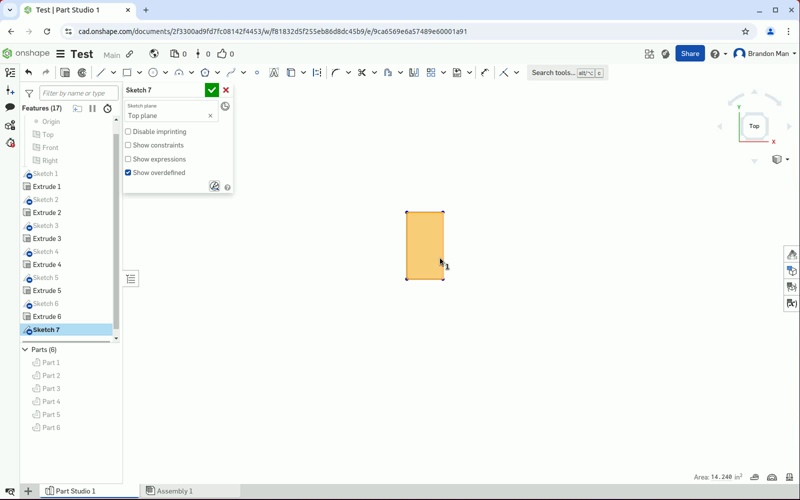
scroll(-6)
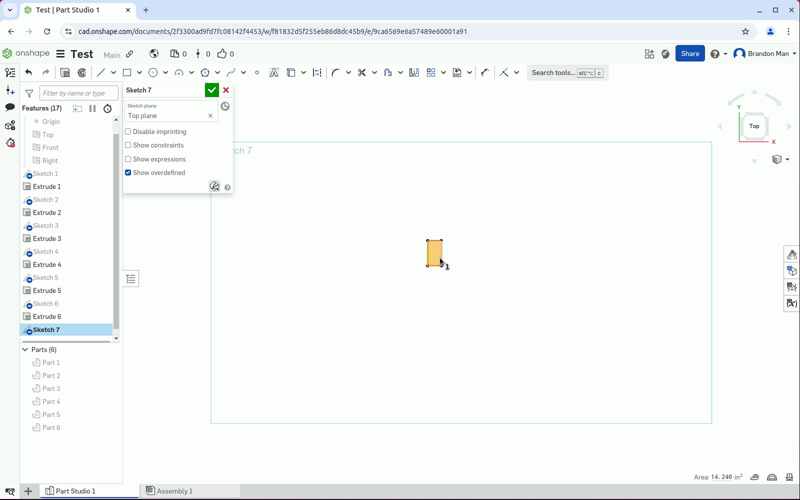
mouse_move(73, 352)
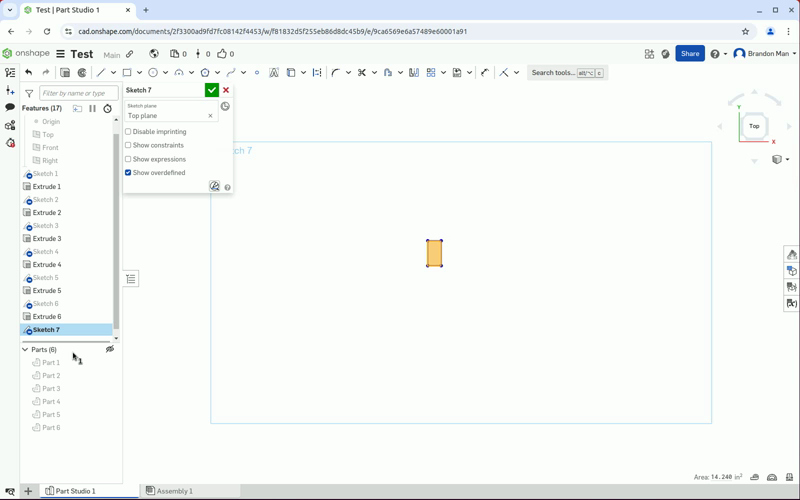
key(shift+y)
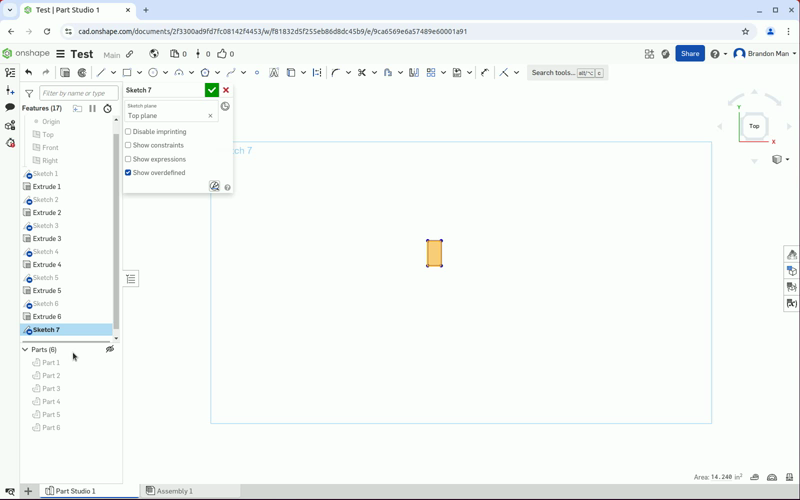
key(shift+e)
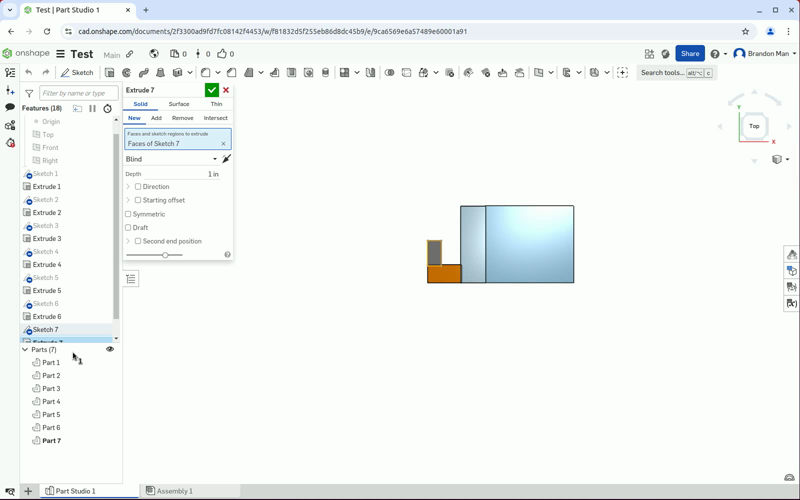
mouse_move(143, 106)
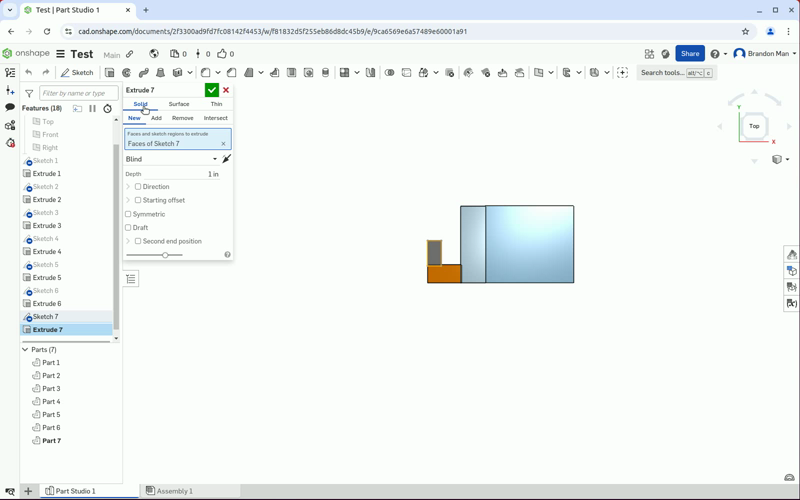
click(143, 106)
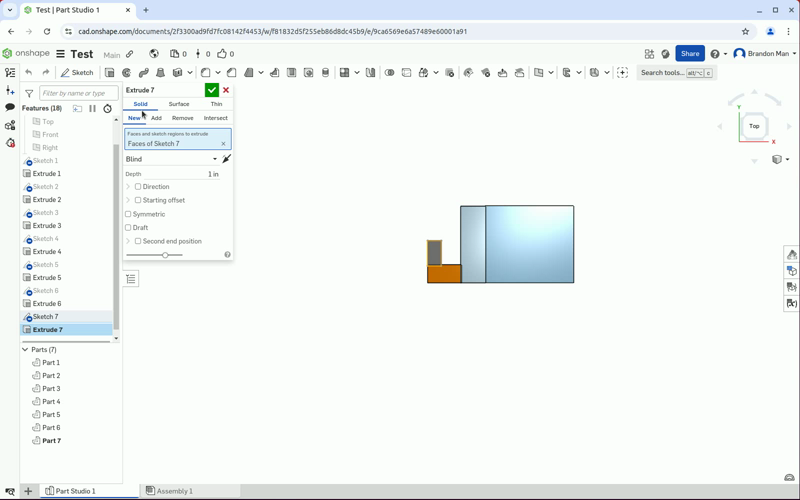
mouse_move(137, 120)
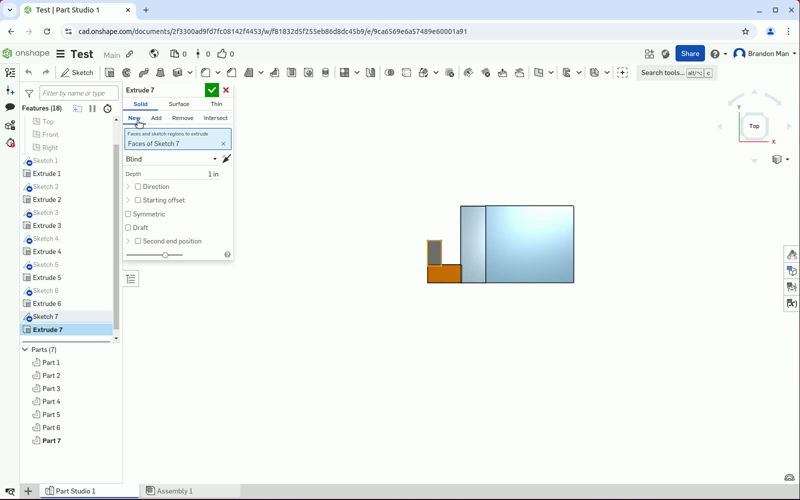
click(137, 120)
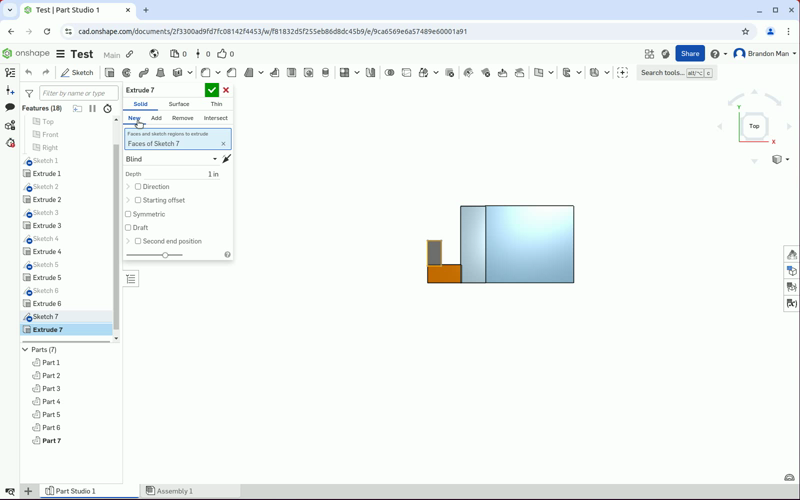
key(tab, 4)
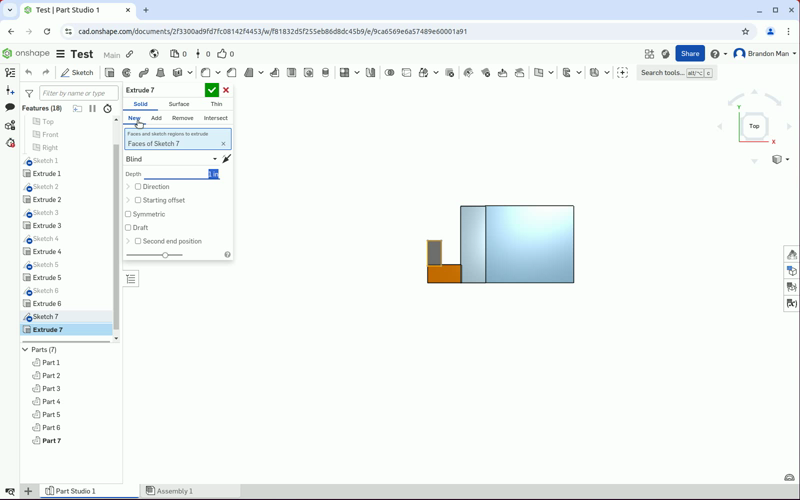
text(10.351)
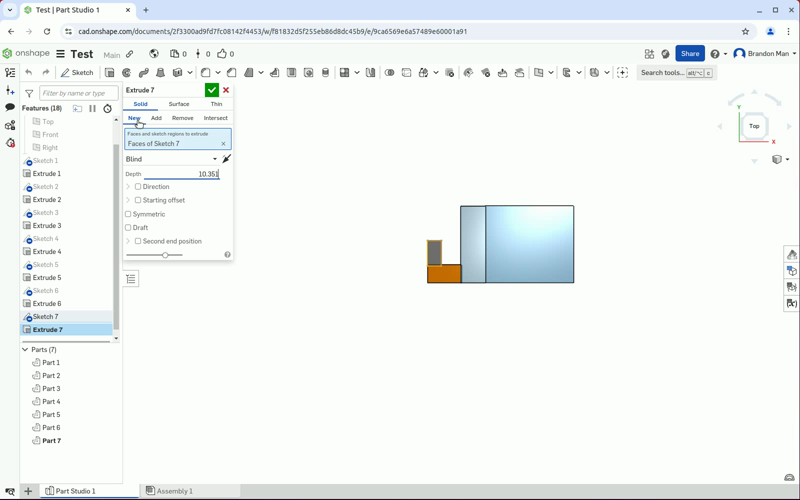
key(enter)
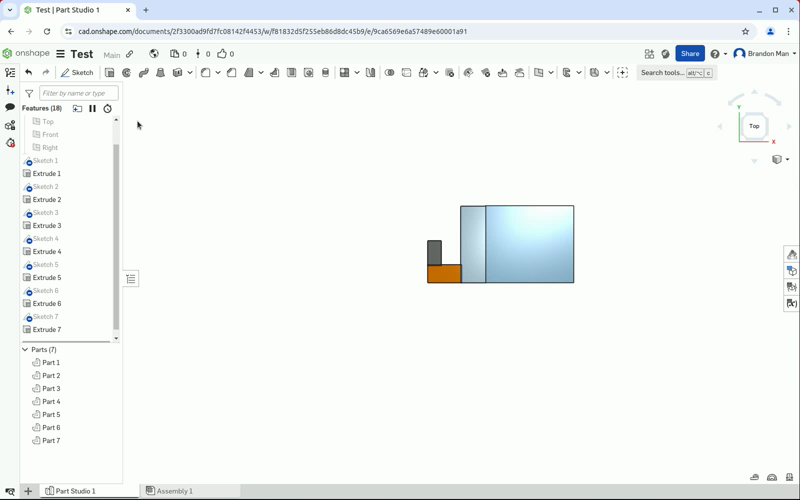
key(shift+h)
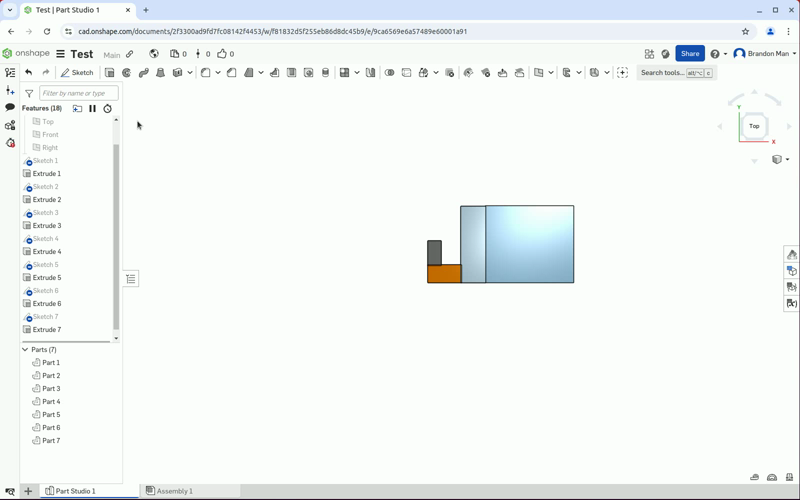
key(shift+h)
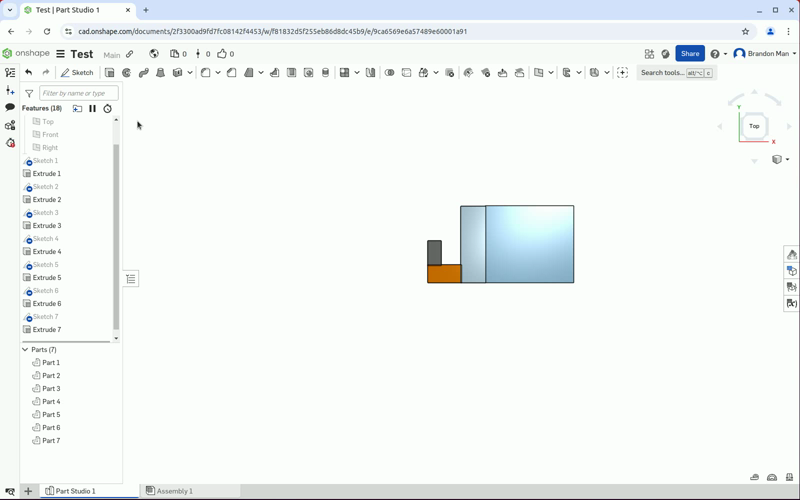
key(shift+7)
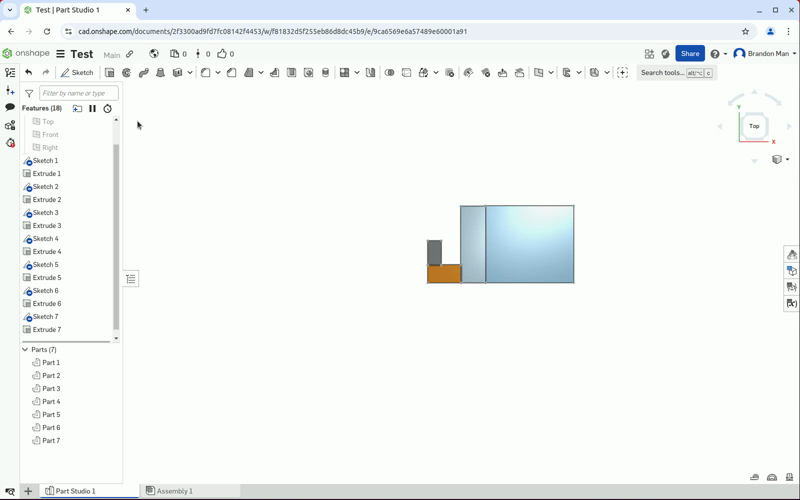
key(up, 3)
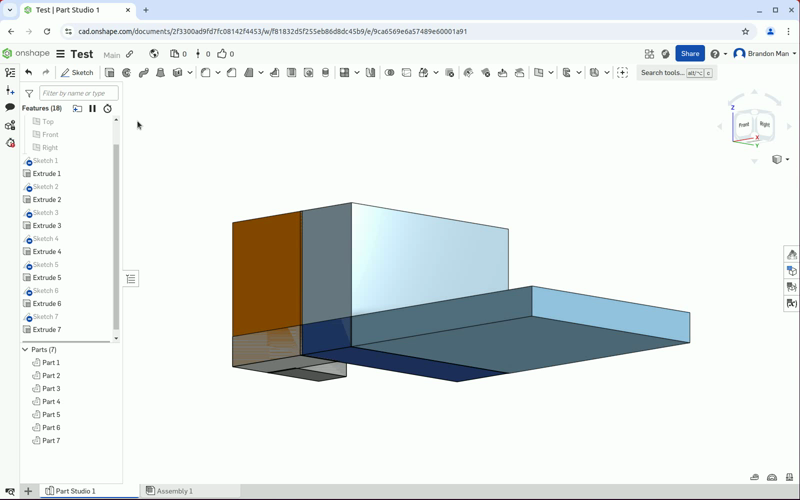
key(left, 3)
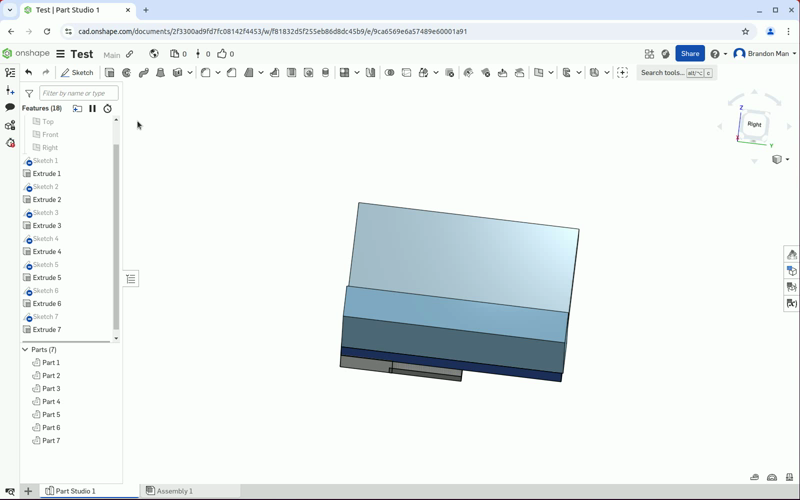
key(right, 3)
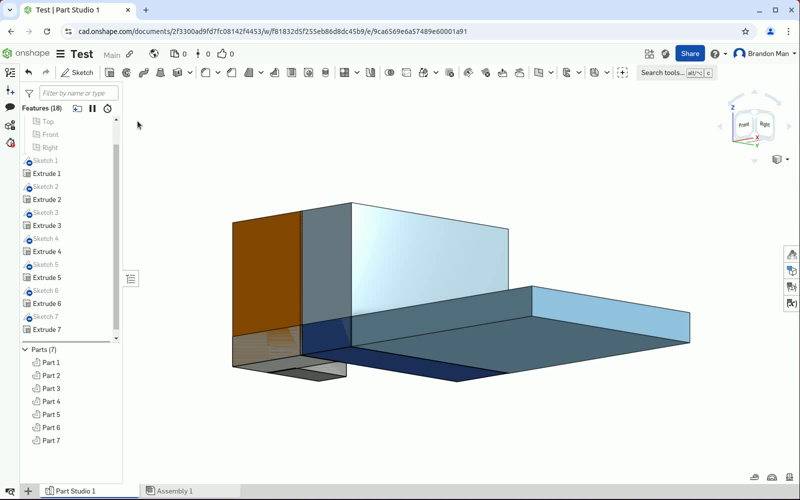
key(down, 3)
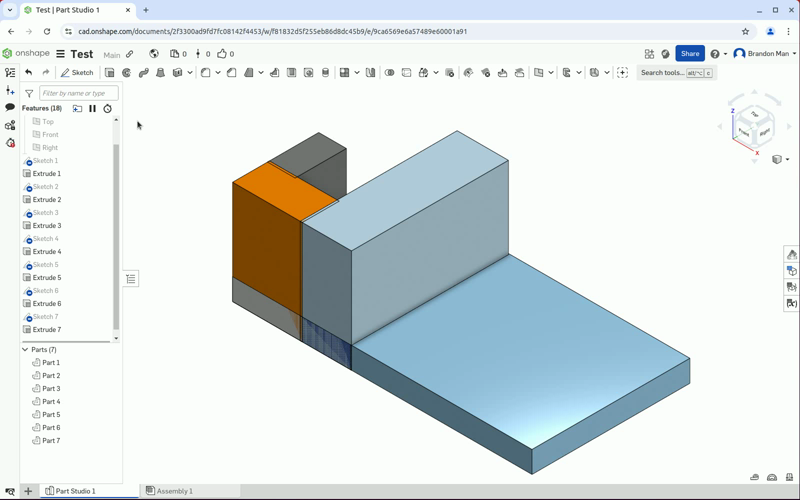
mouse_move(69, 163)
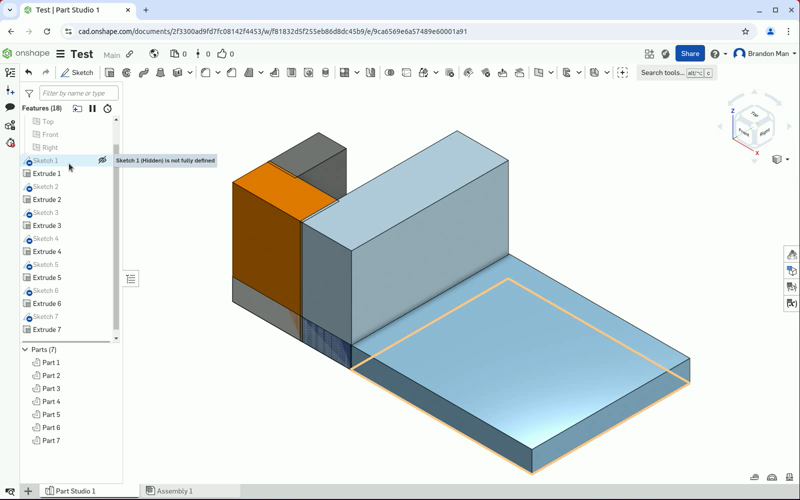
click(69, 163)